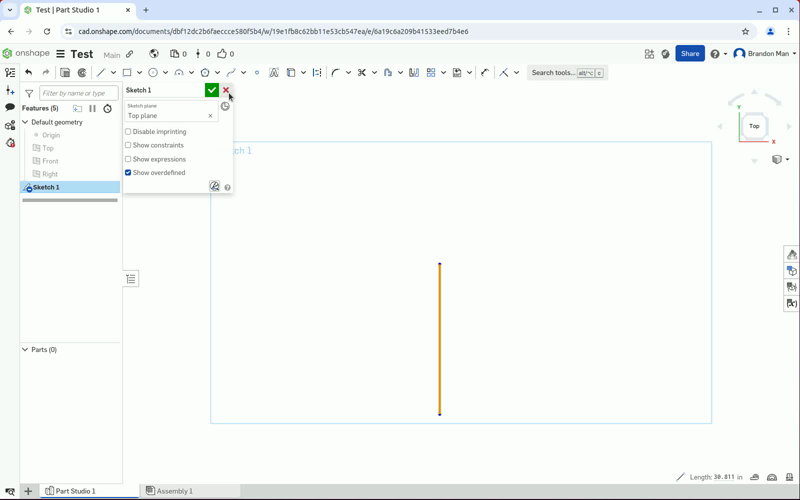
key(shift+h)
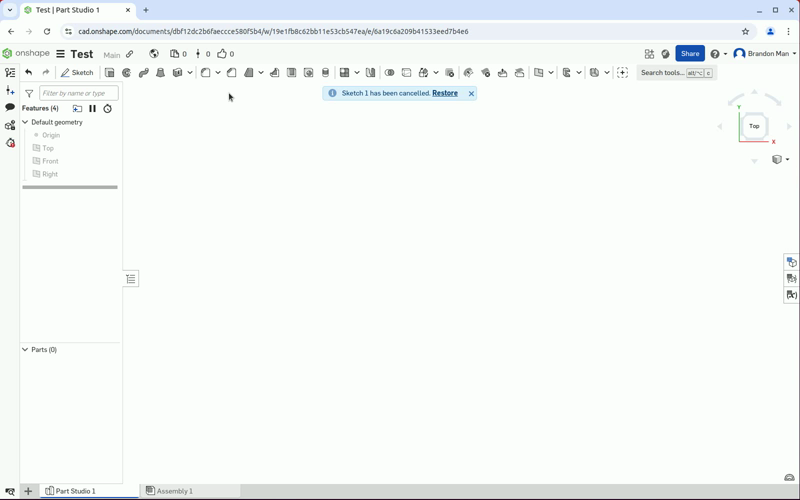
mouse_move(73, 352)
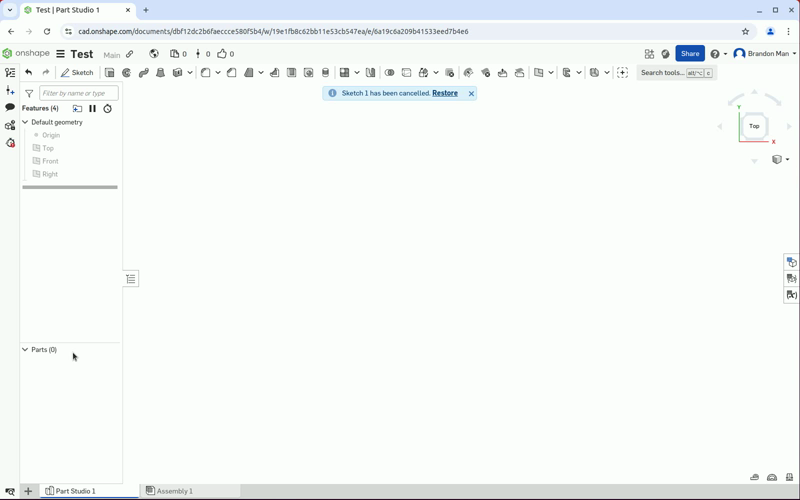
key(y)
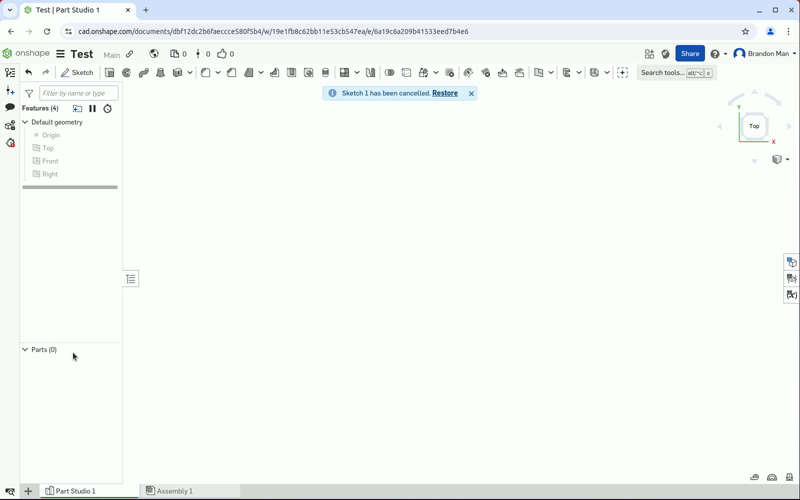
key(shift+p)
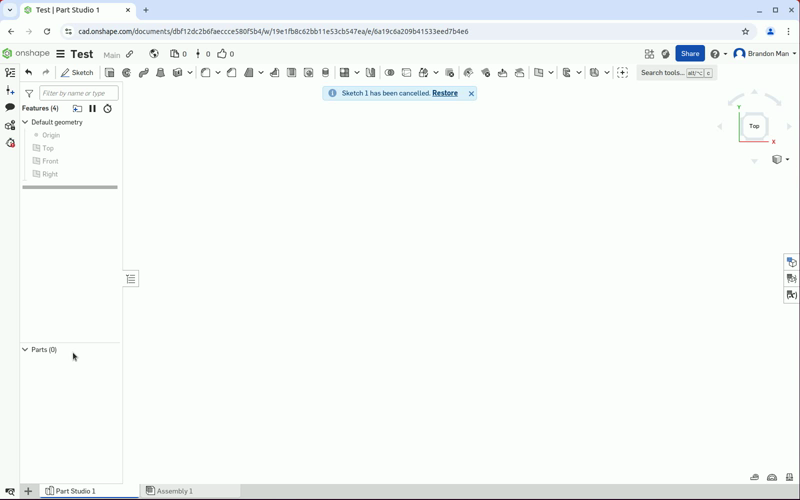
key(space)
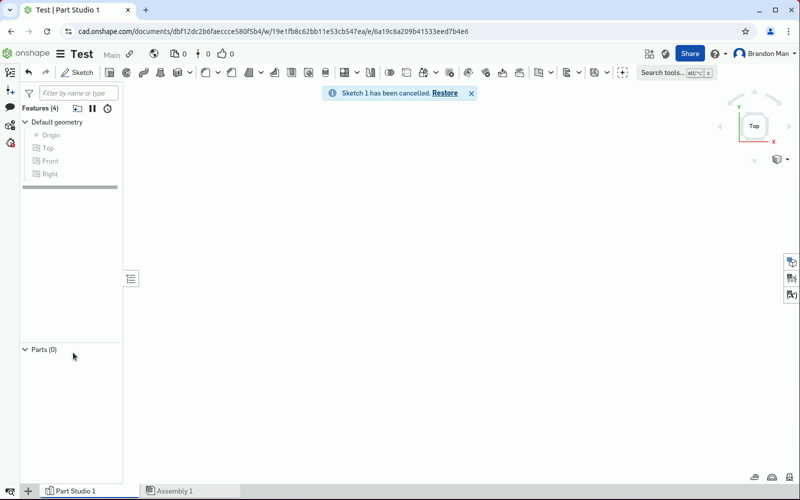
key_down(shift)
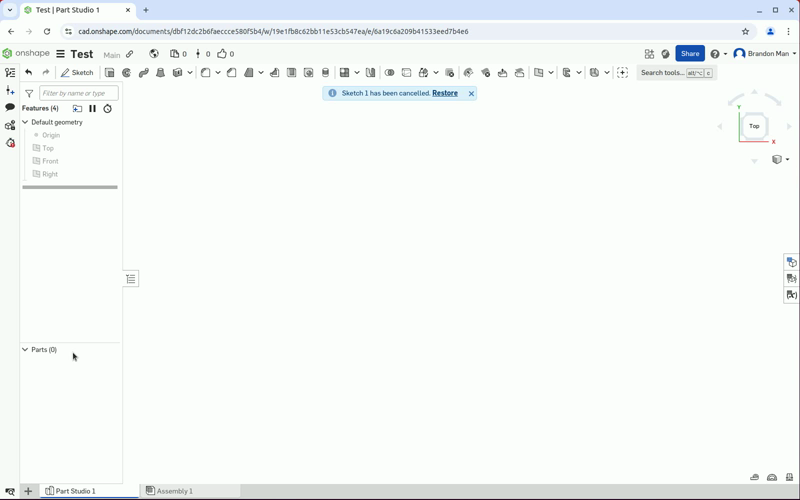
key(up)
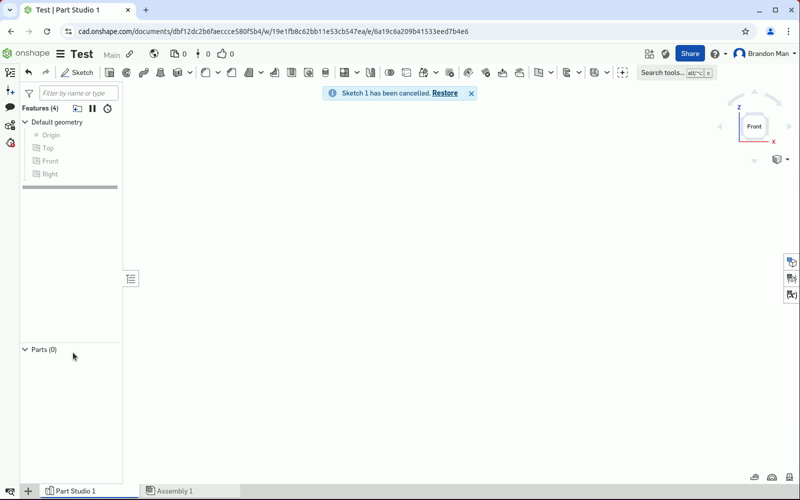
key_up(shift)
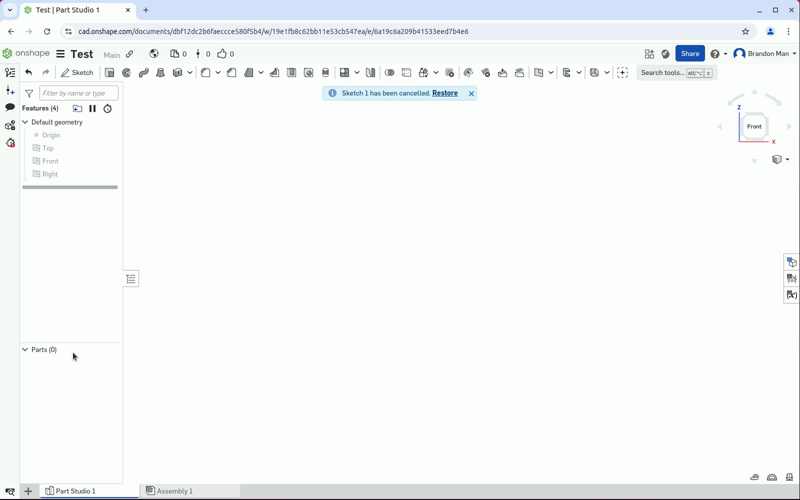
mouse_move(73, 352)
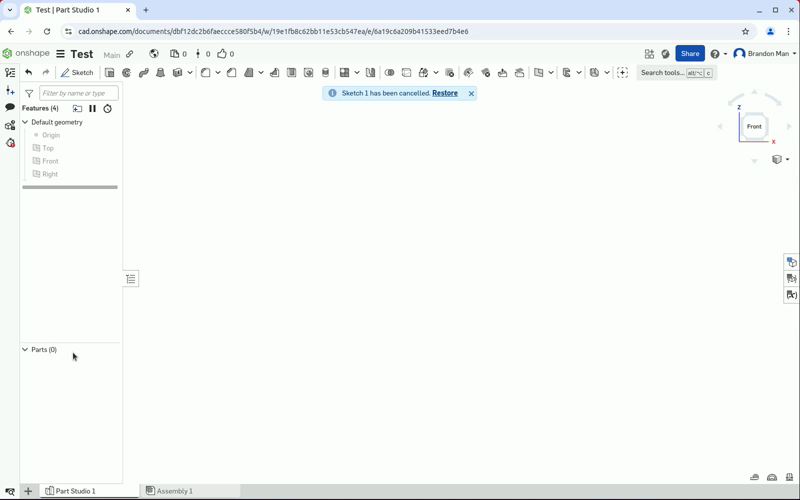
key(shift+y)
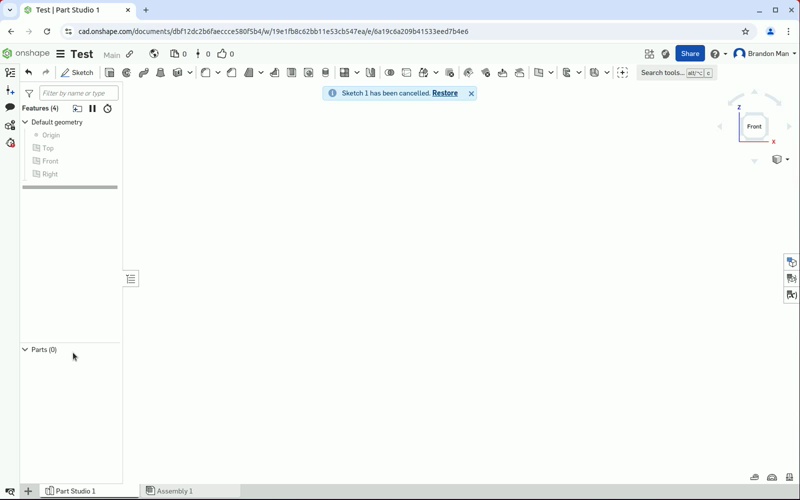
key(shift+s)
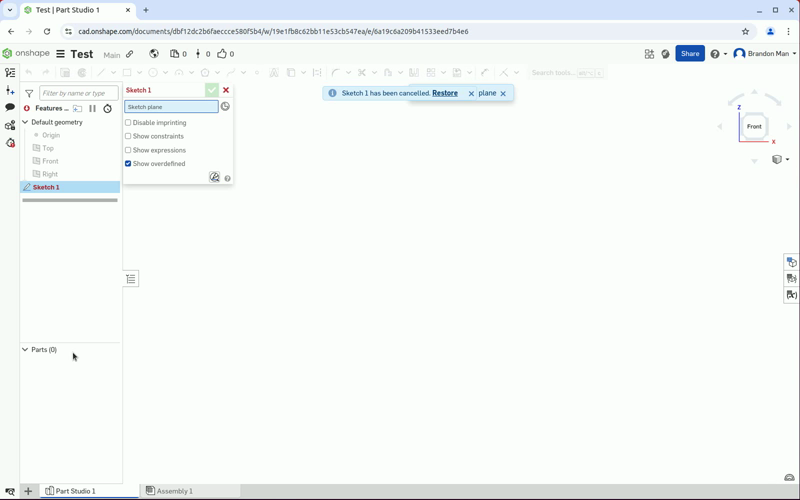
mouse_move(73, 163)
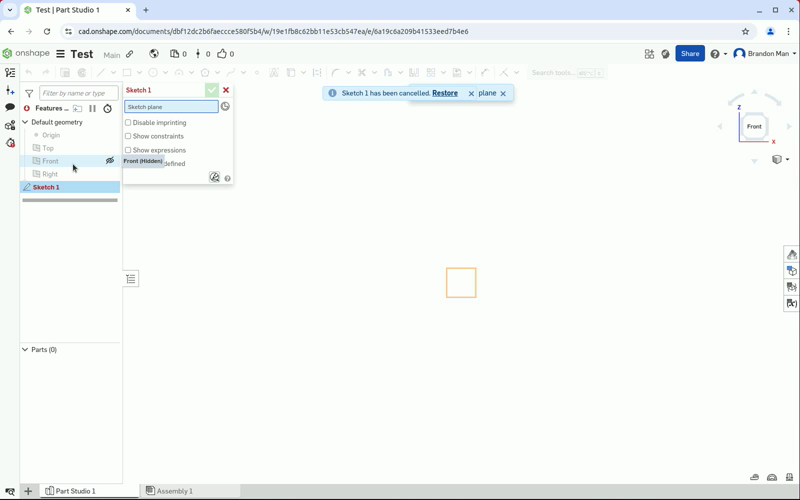
click(73, 163)
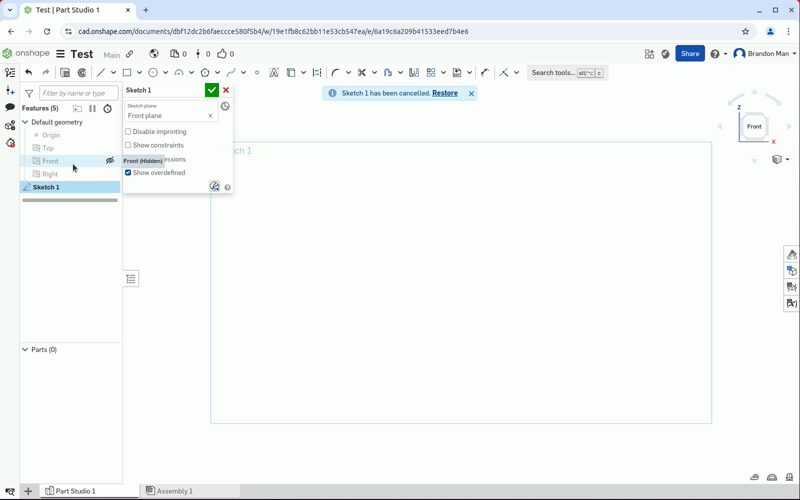
mouse_move(73, 352)
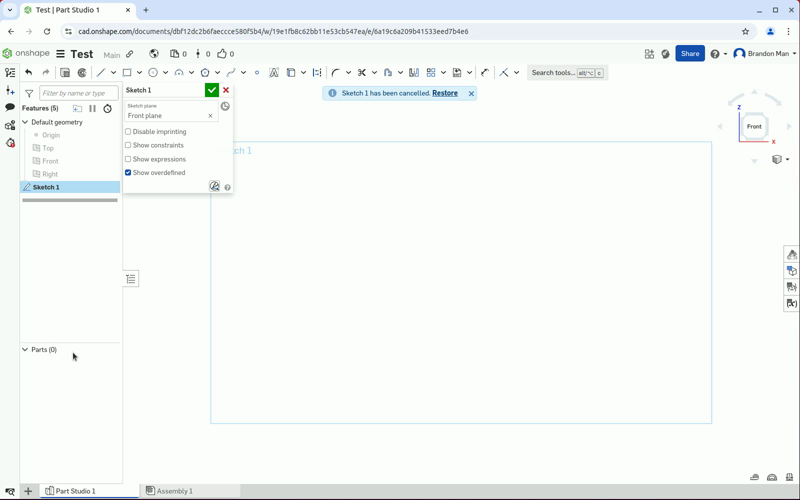
key(y)
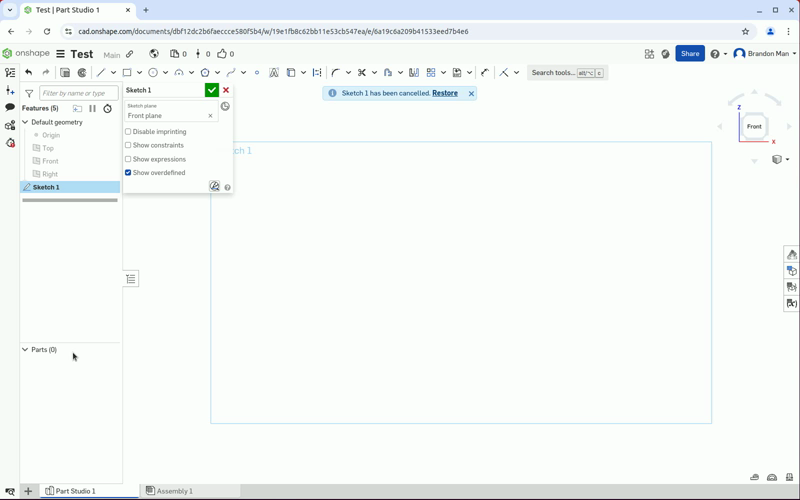
key(l)
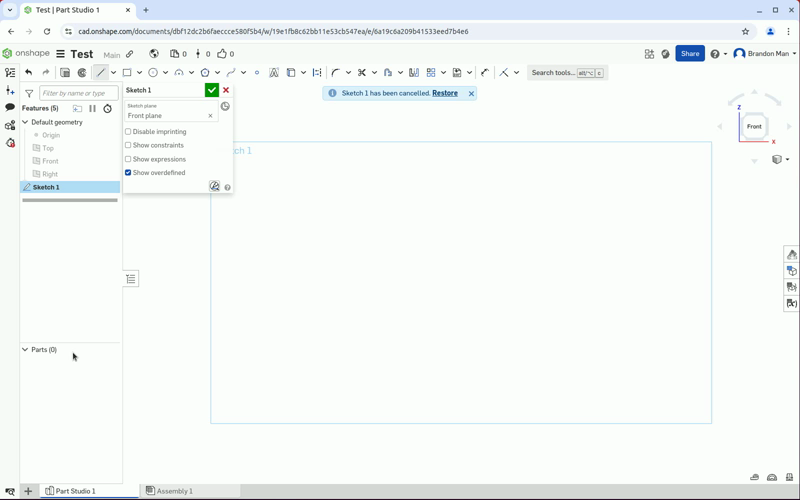
key_down(shift)
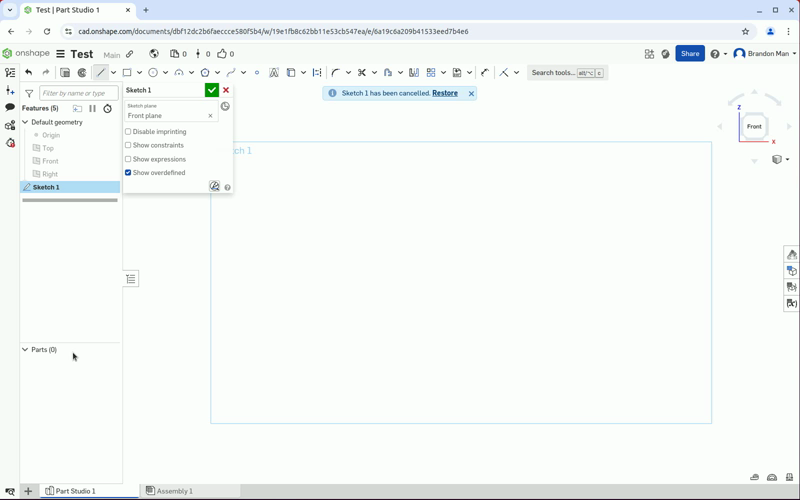
mouse_move(389, 201)
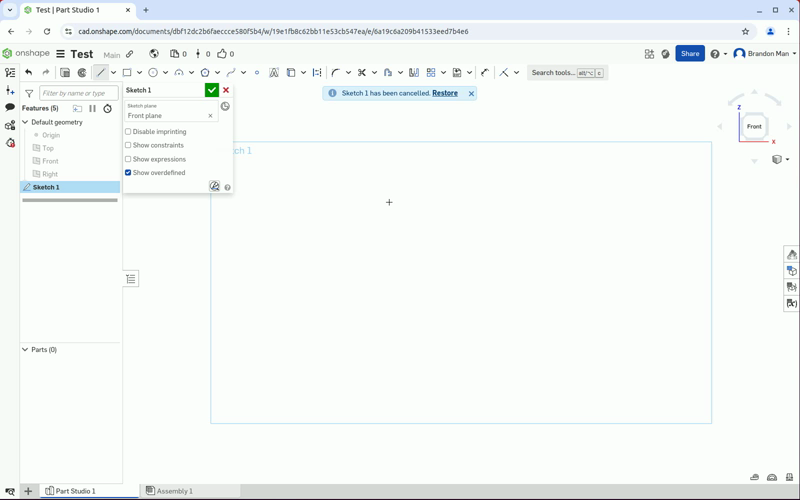
click(389, 201)
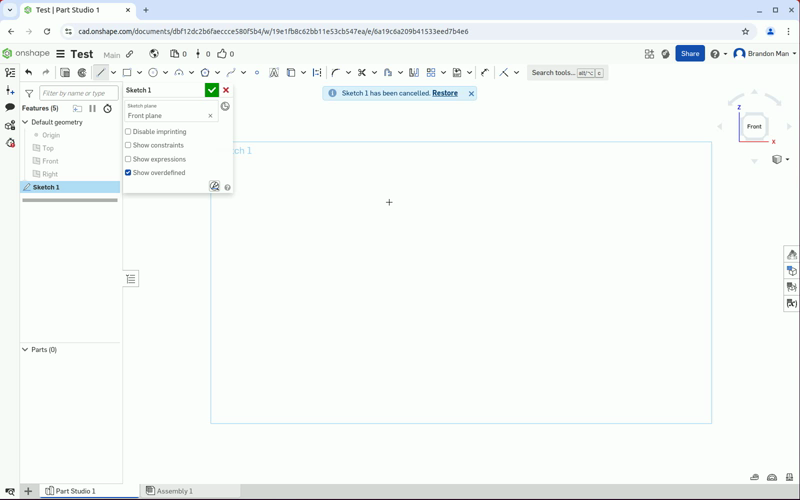
key_up(shift)
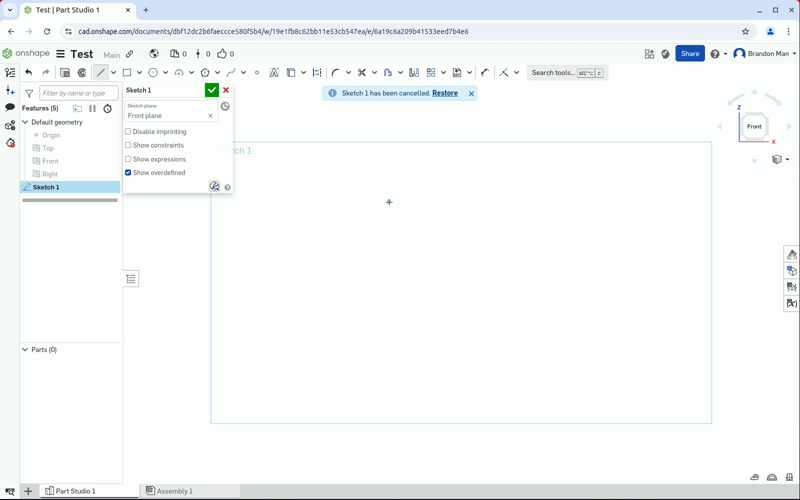
key_down(shift)
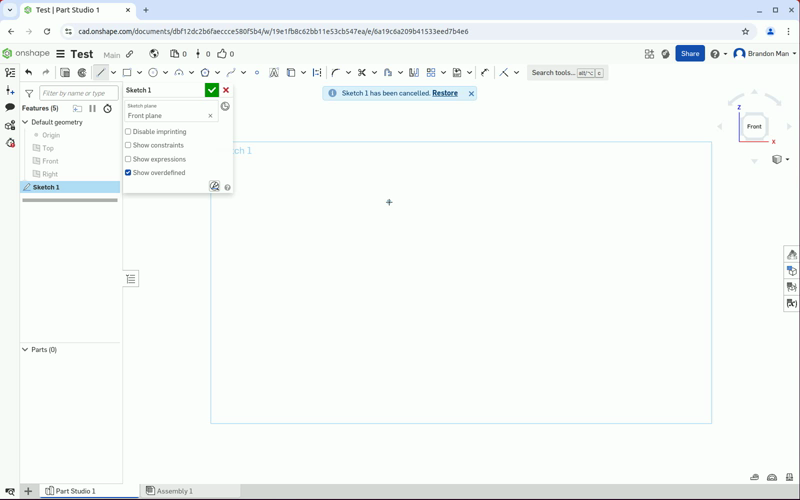
mouse_move(419, 201)
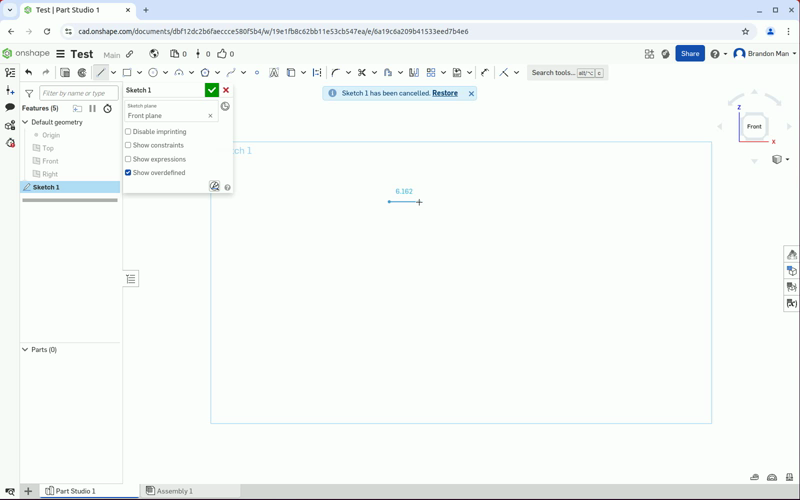
mouse_move(421, 201)
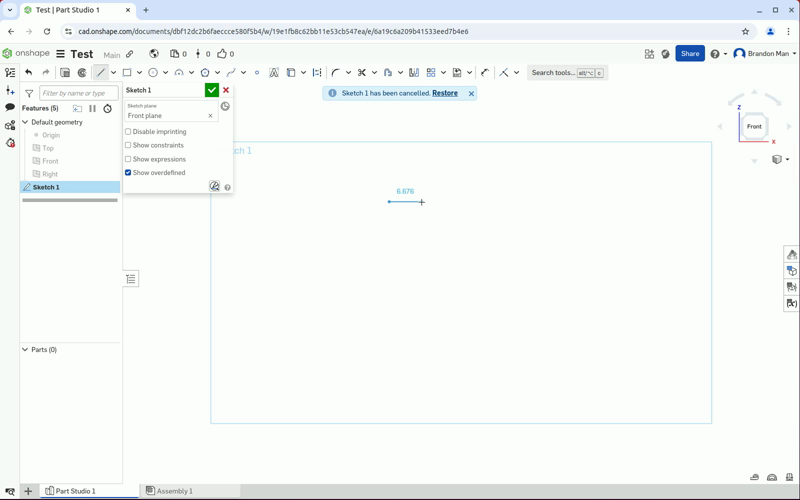
click(421, 201)
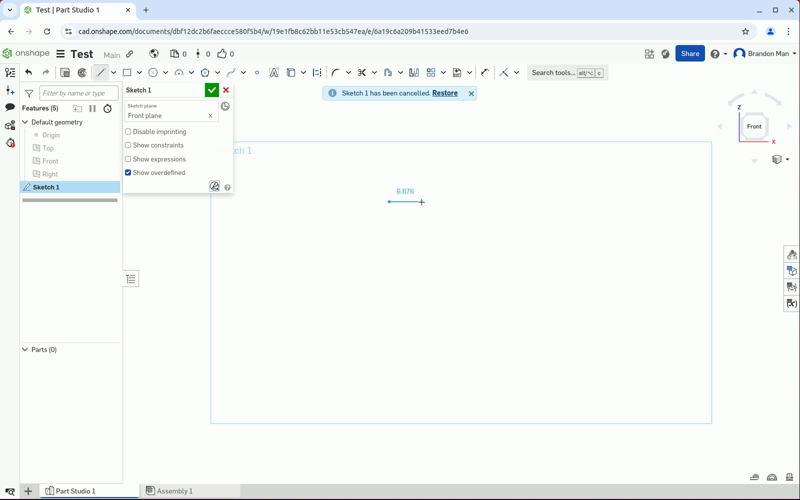
key_up(shift)
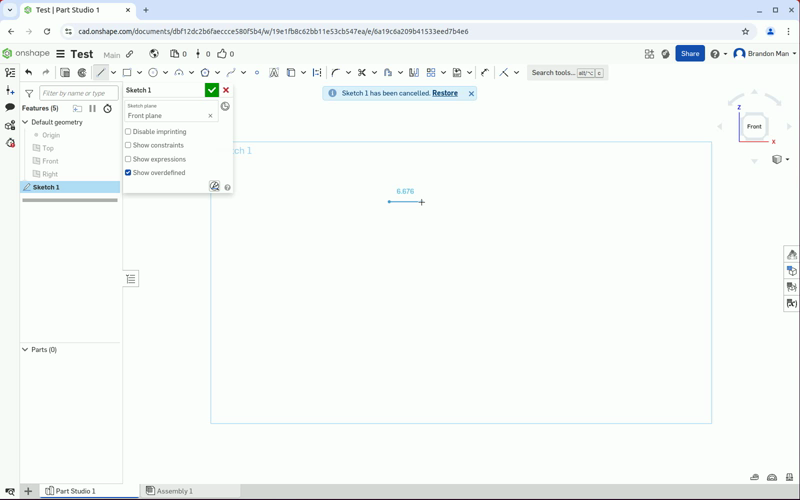
key_down(shift)
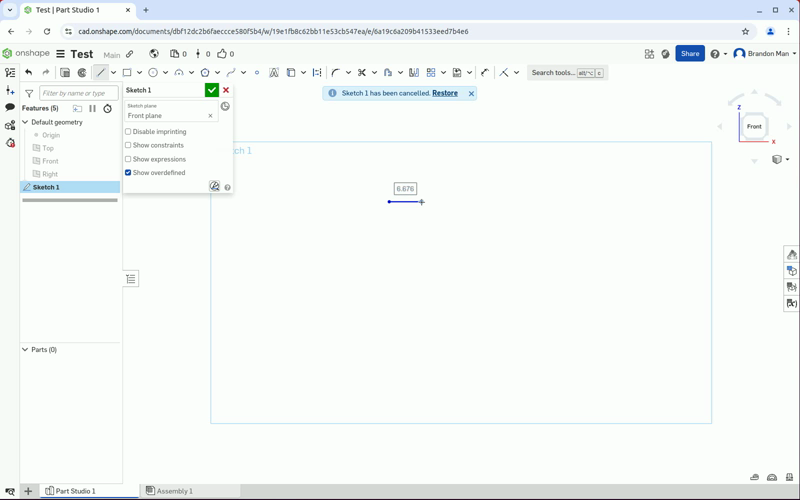
mouse_move(451, 201)
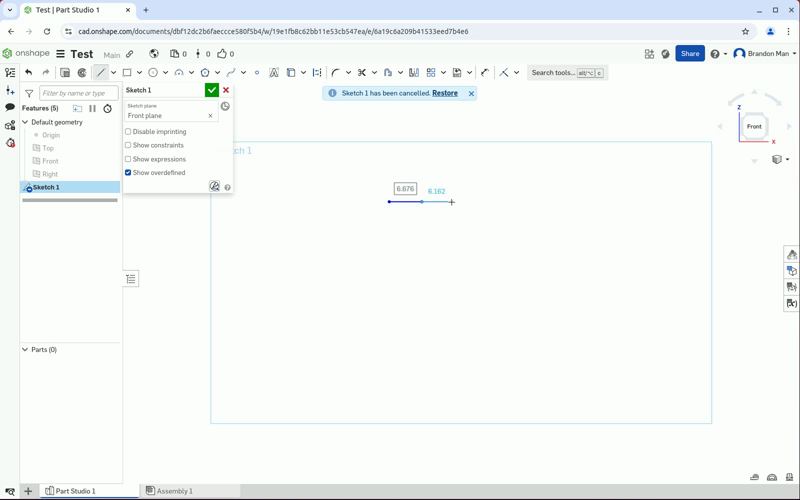
mouse_move(421, 169)
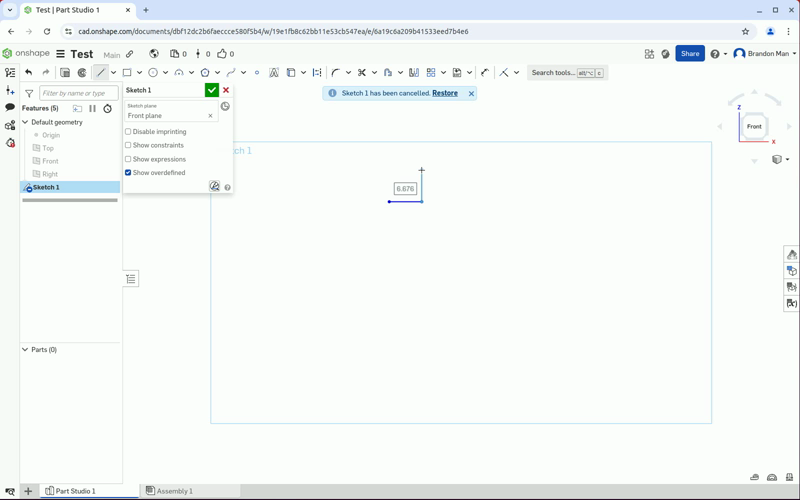
click(421, 169)
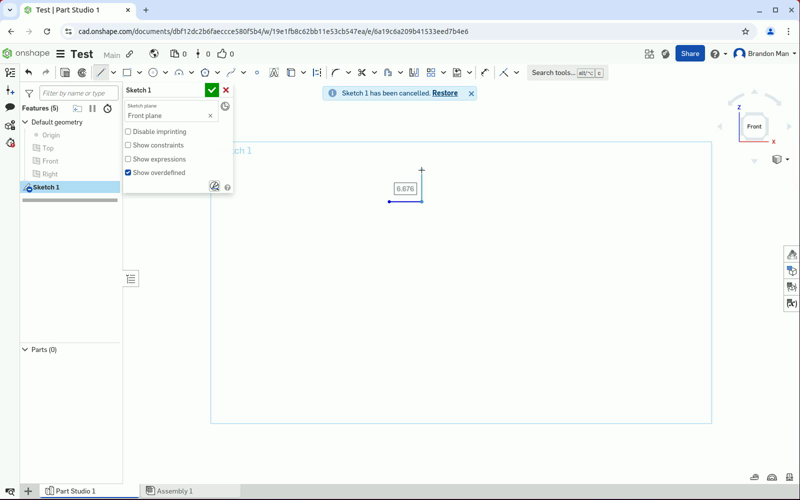
key_up(shift)
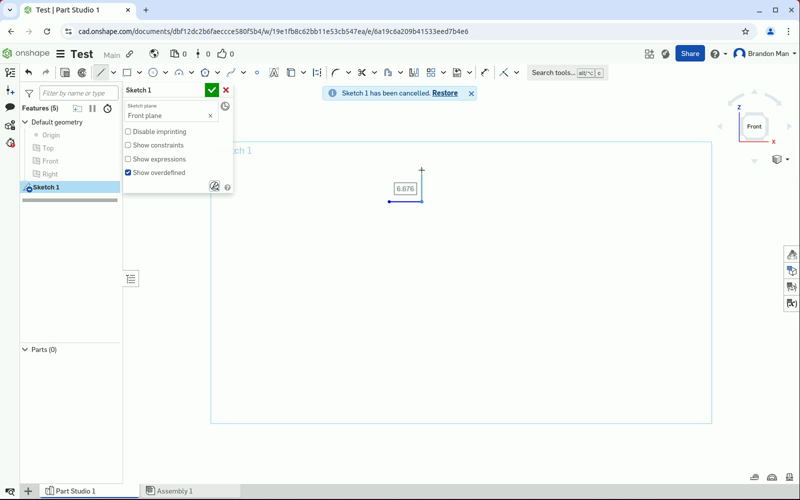
key_down(shift)
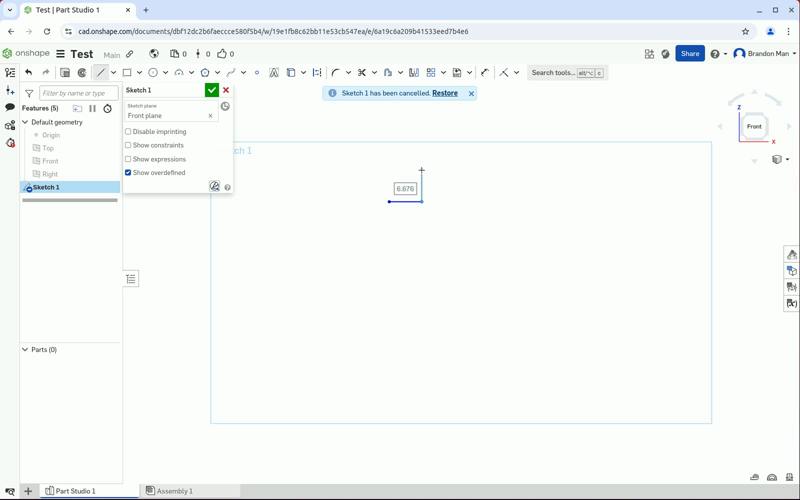
mouse_move(451, 169)
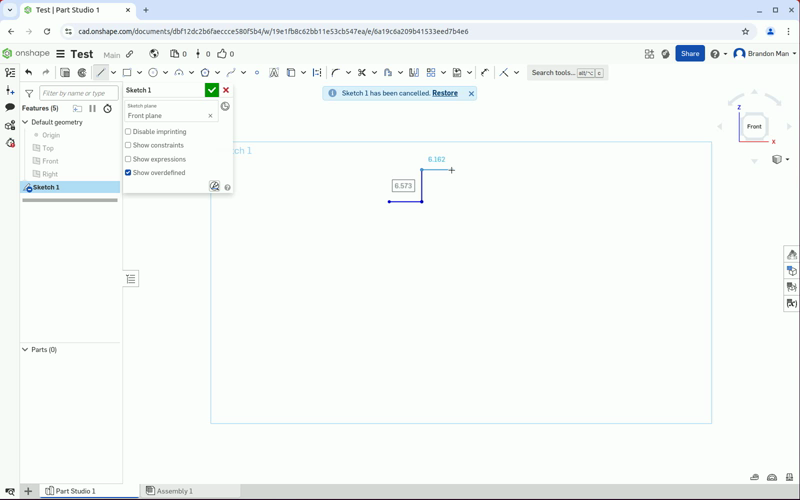
mouse_move(389, 169)
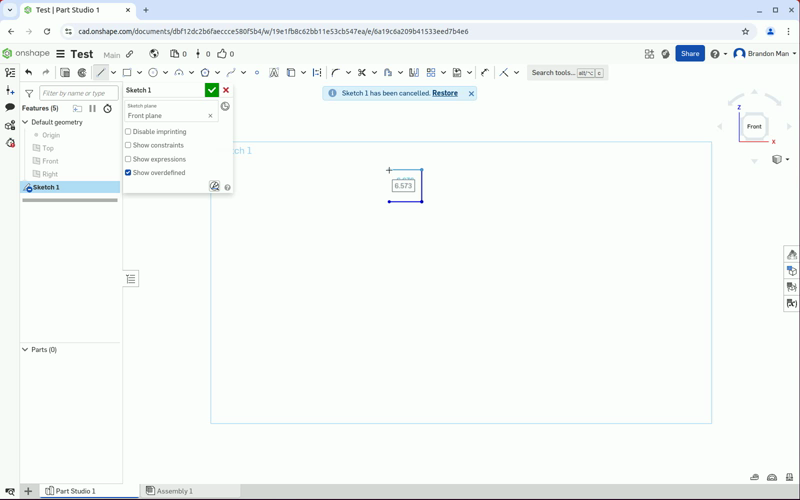
click(389, 169)
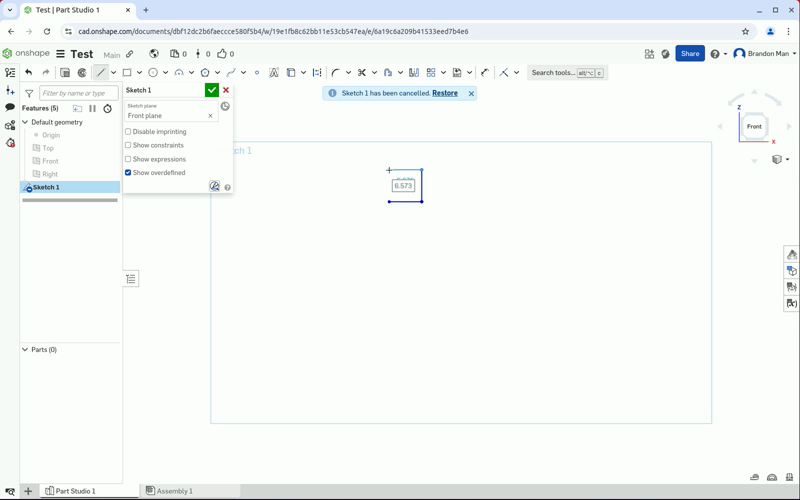
key_up(shift)
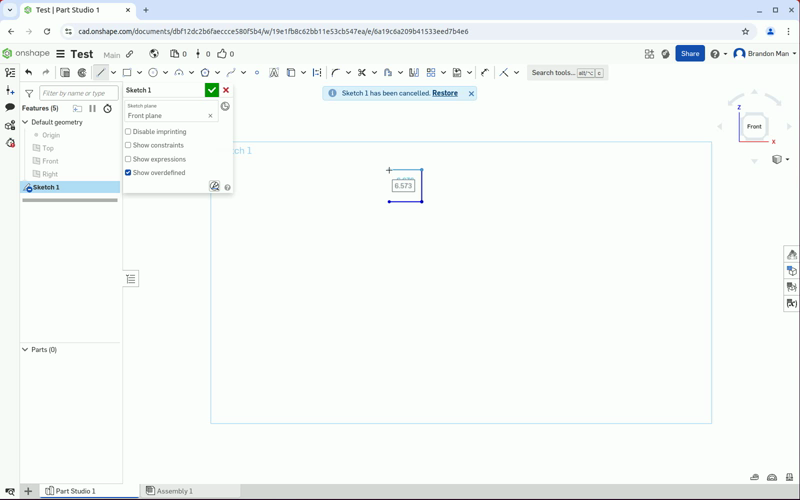
mouse_move(419, 169)
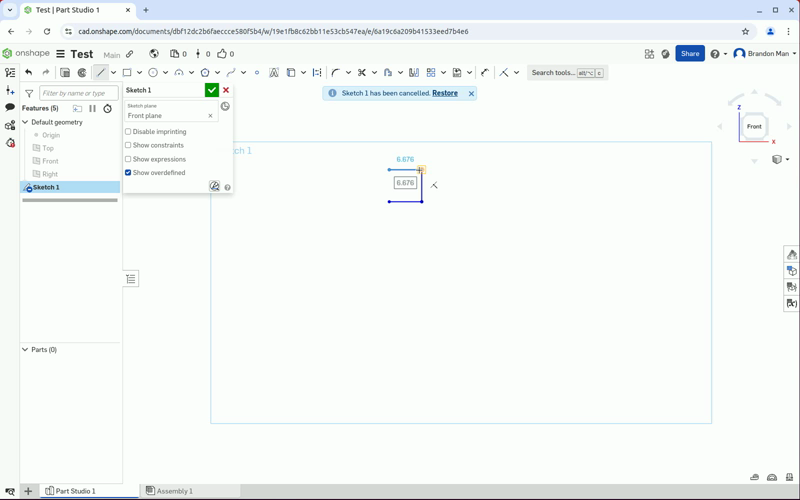
key_down(shift)
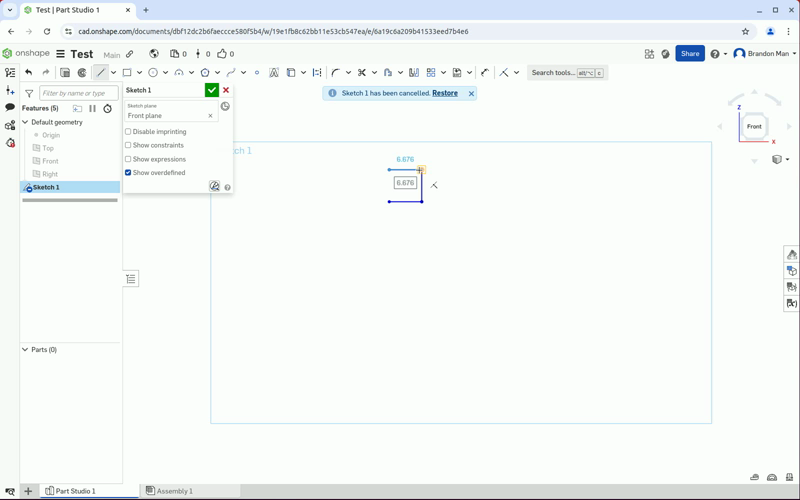
mouse_move(389, 201)
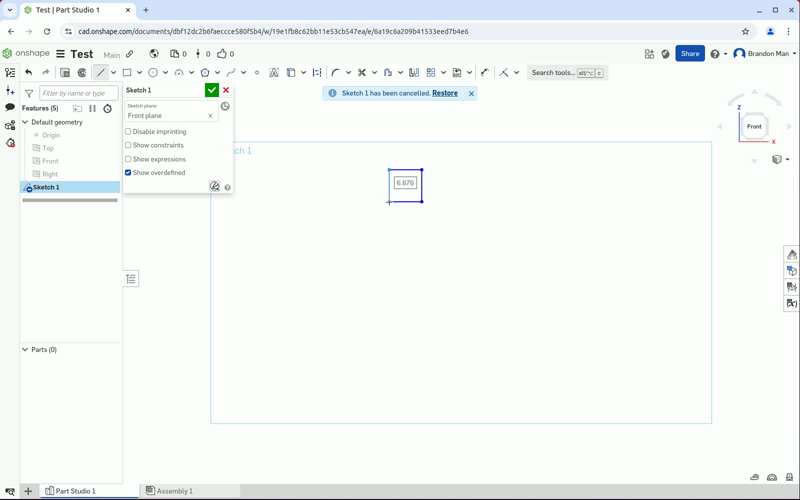
key_up(shift)
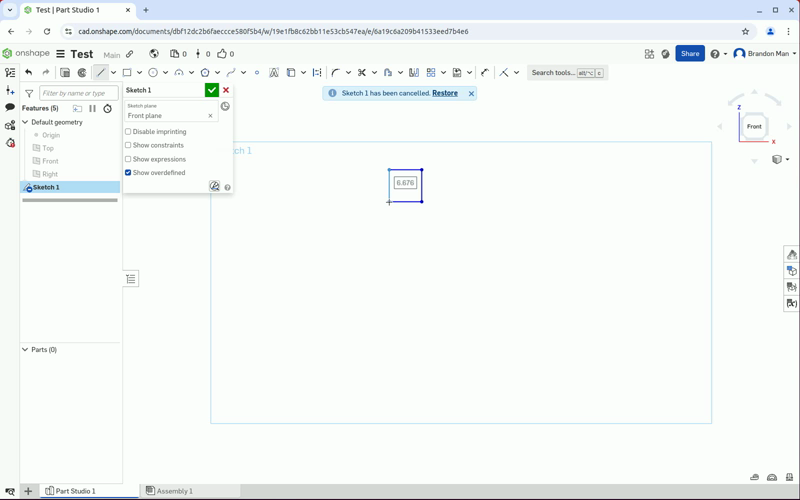
click(389, 201)
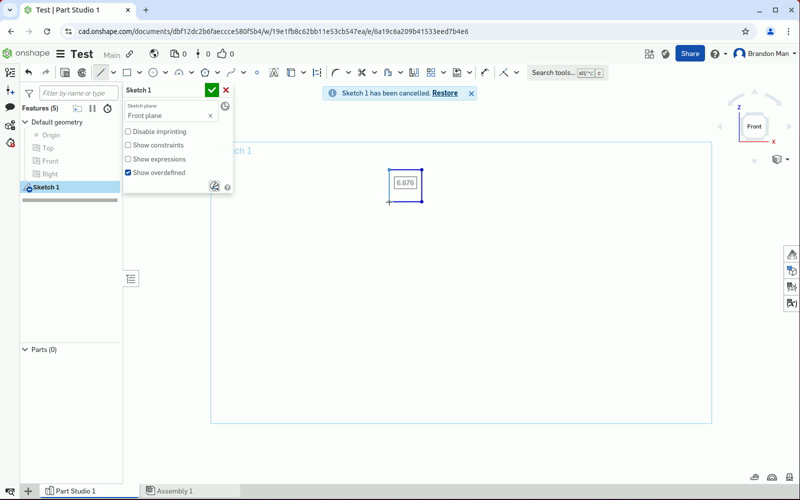
key(esc)
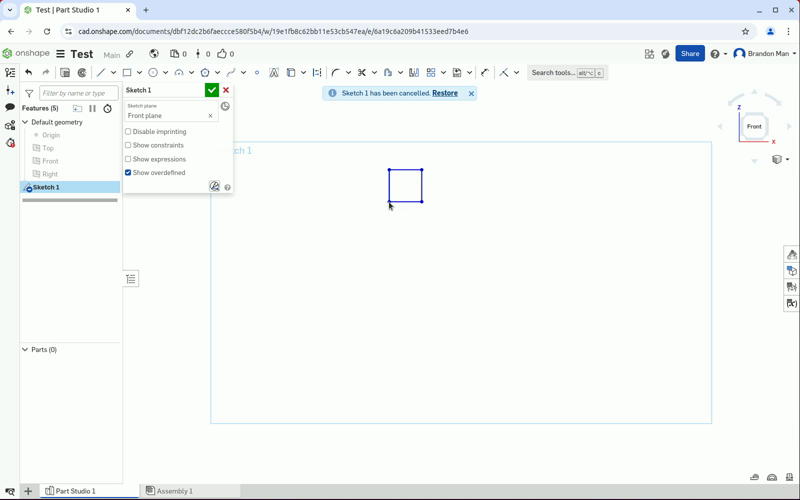
mouse_move(417, 195)
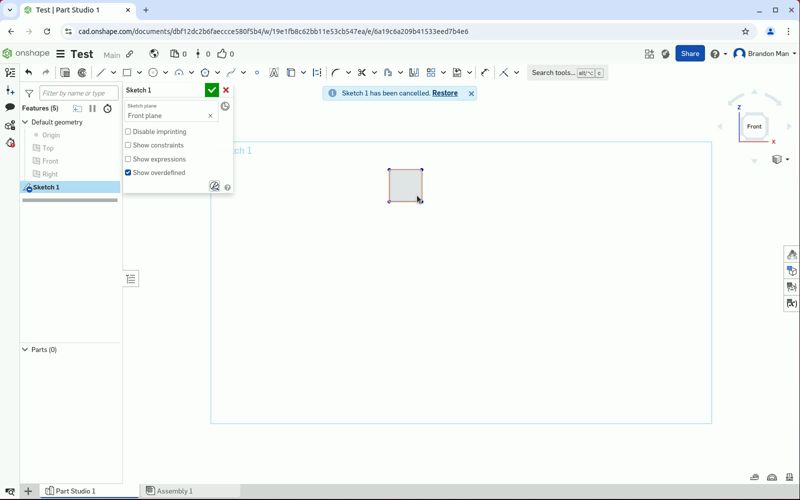
scroll(6)
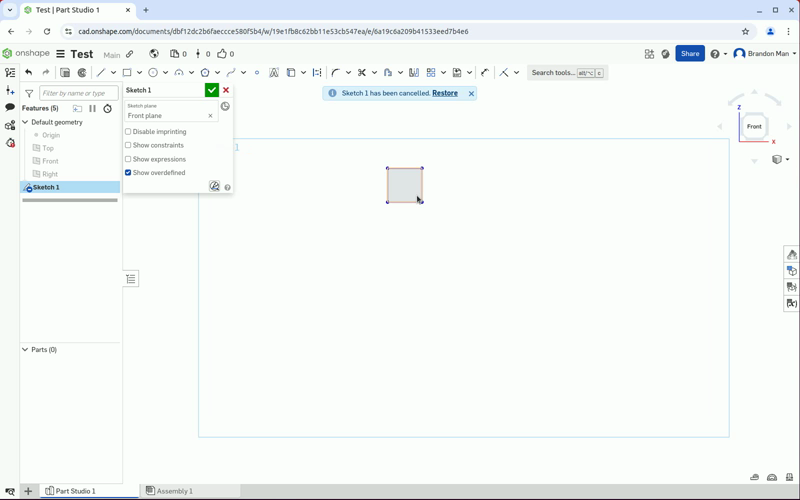
scroll(6)
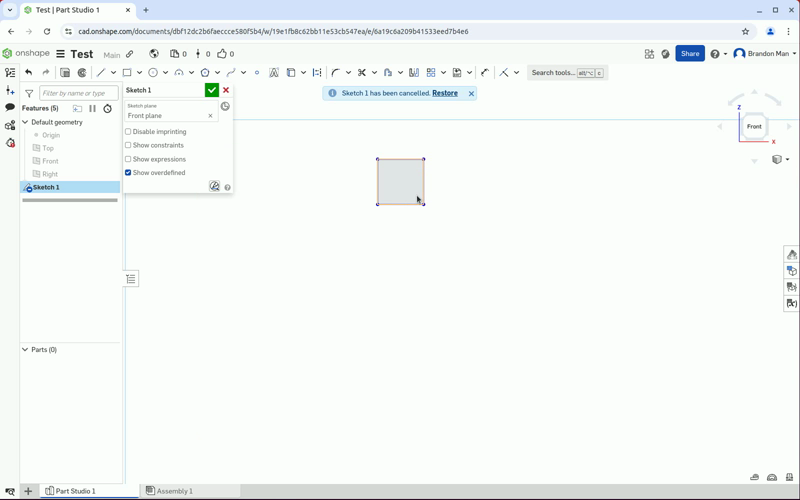
scroll(6)
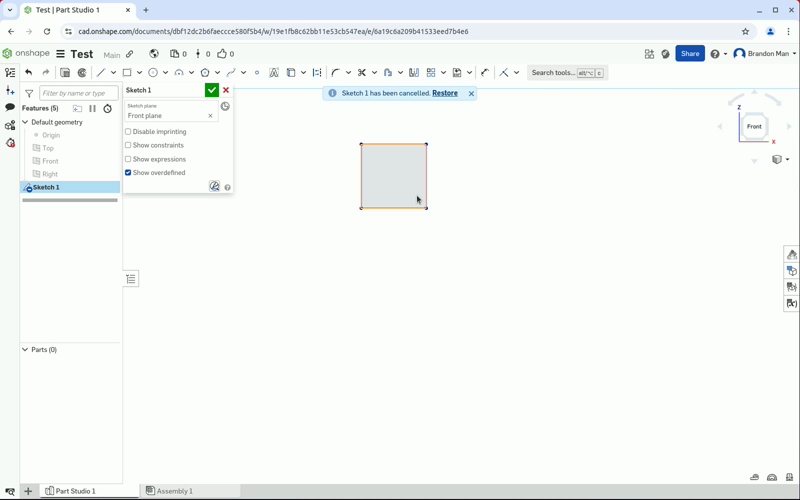
scroll(6)
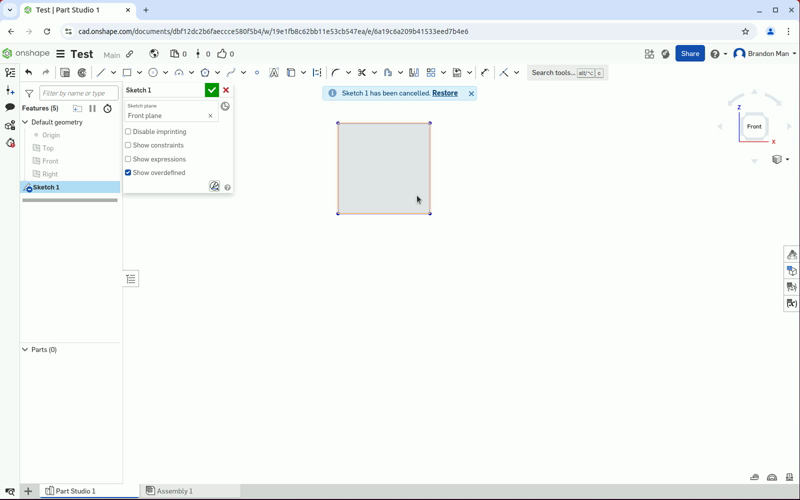
scroll(6)
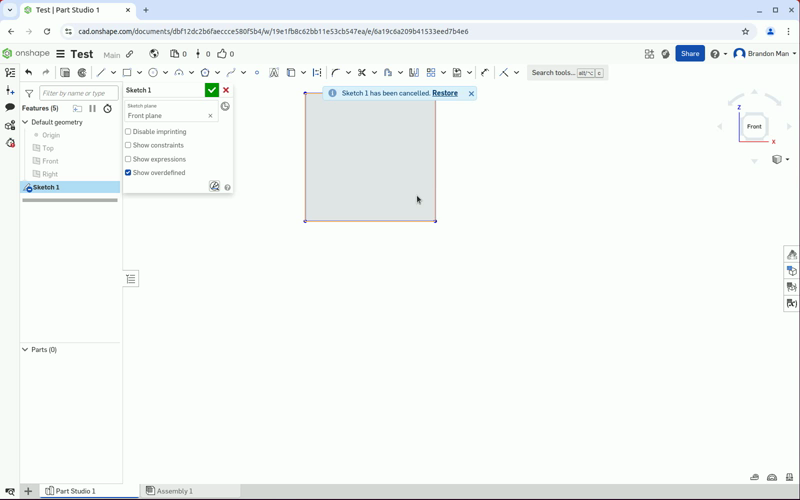
scroll(6)
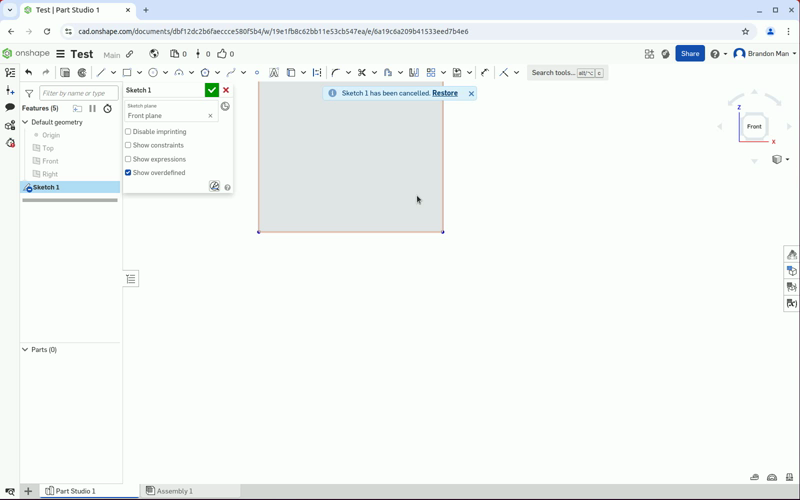
scroll(6)
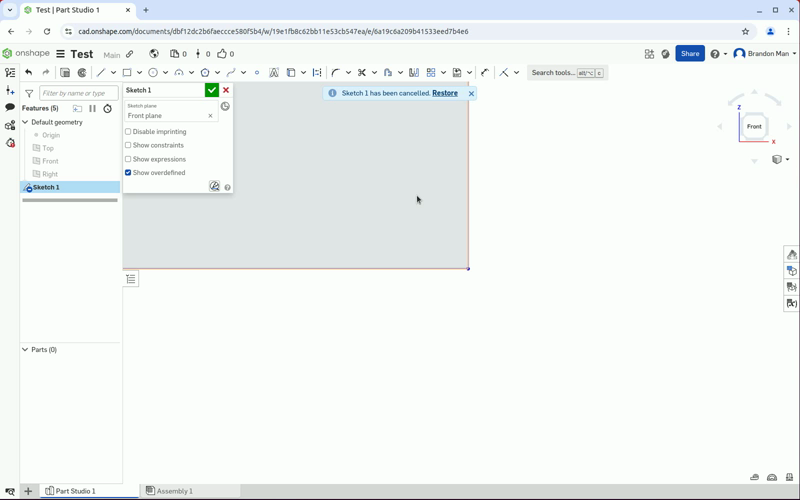
click(417, 195)
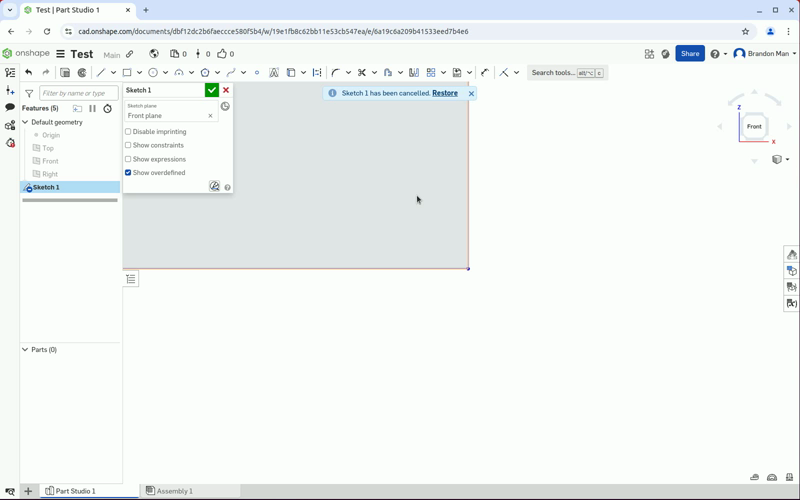
scroll(-6)
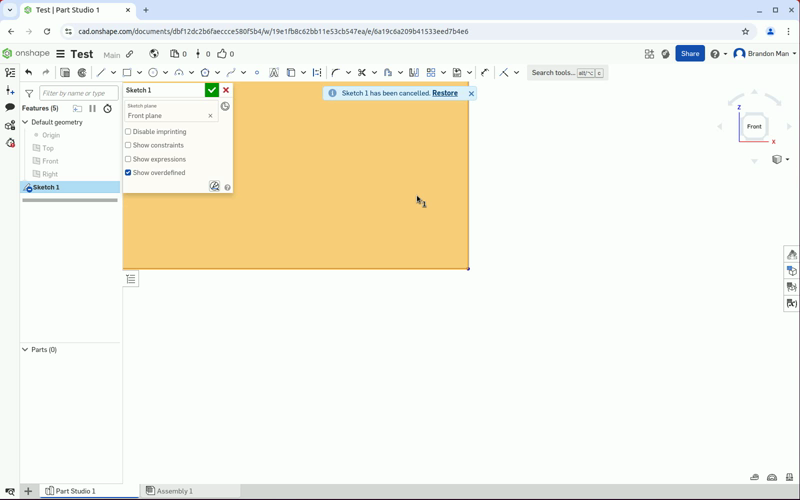
scroll(-6)
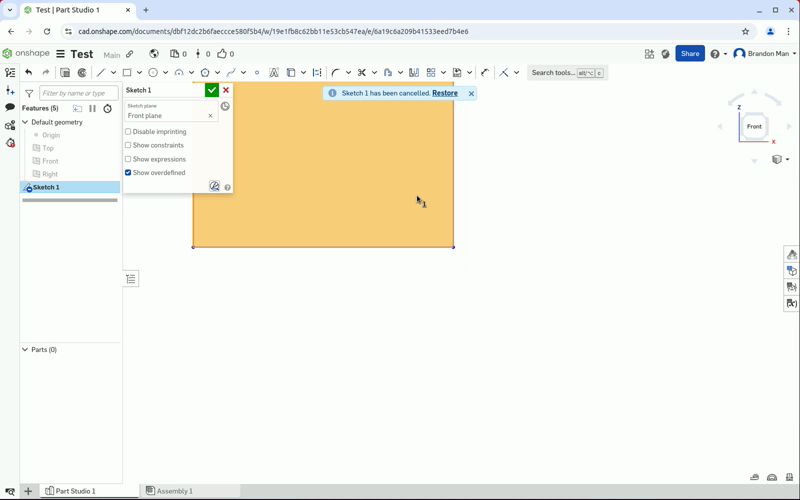
scroll(-6)
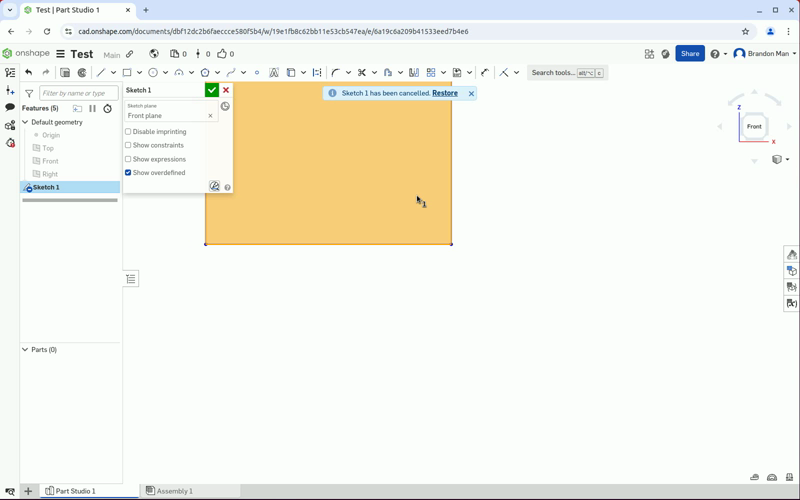
scroll(-6)
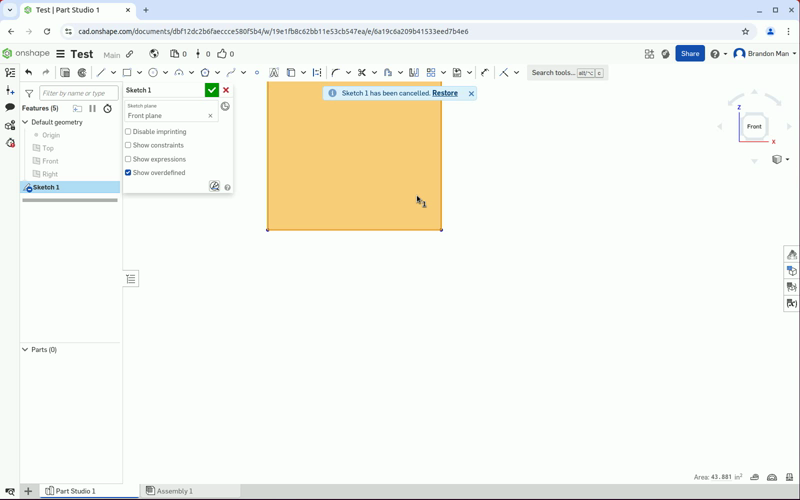
scroll(-6)
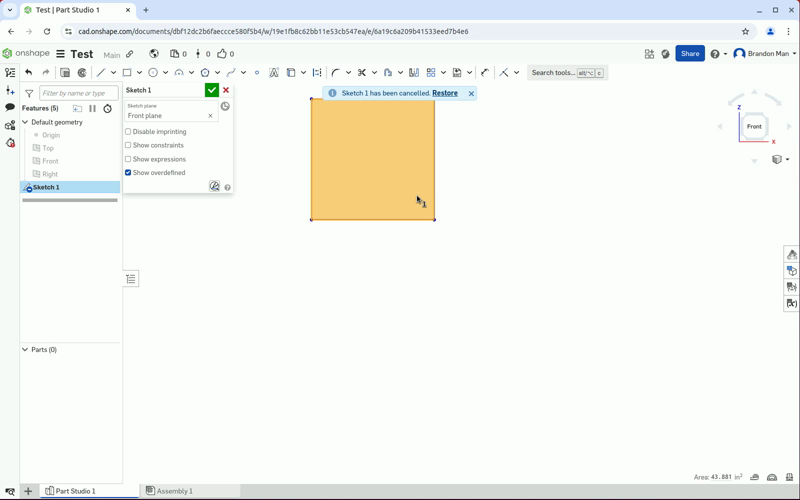
scroll(-6)
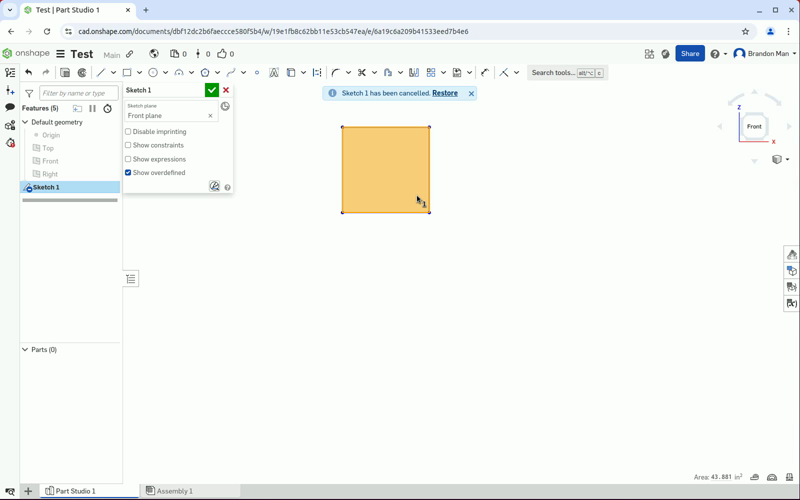
scroll(-6)
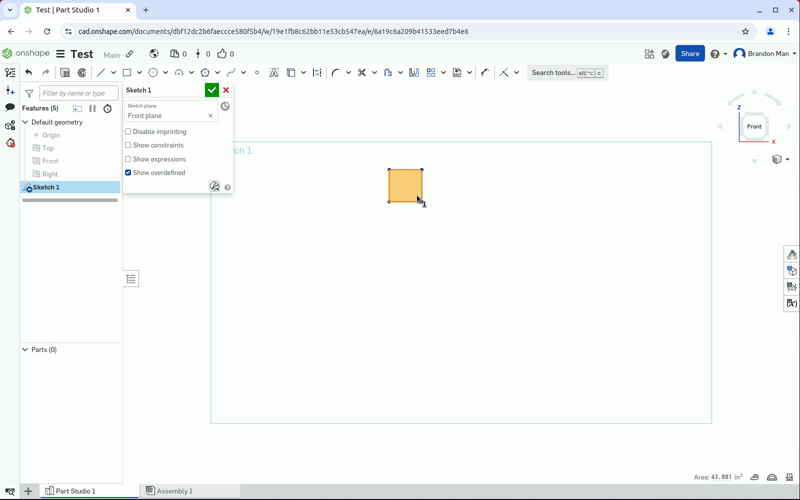
mouse_move(73, 352)
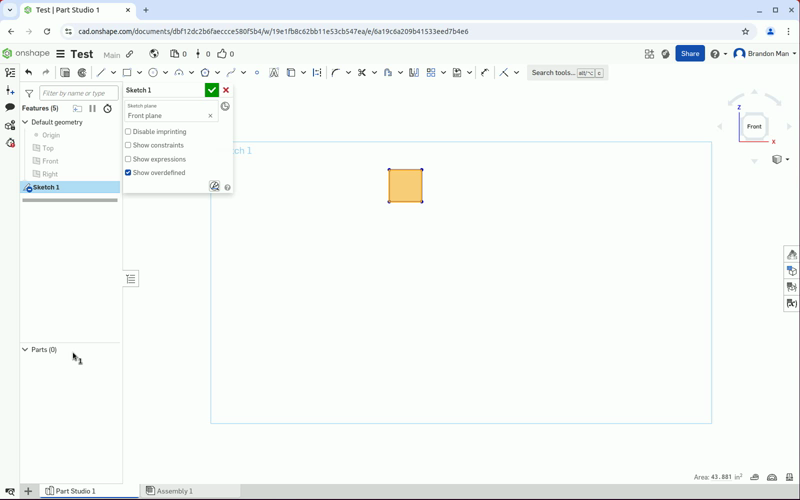
key(shift+y)
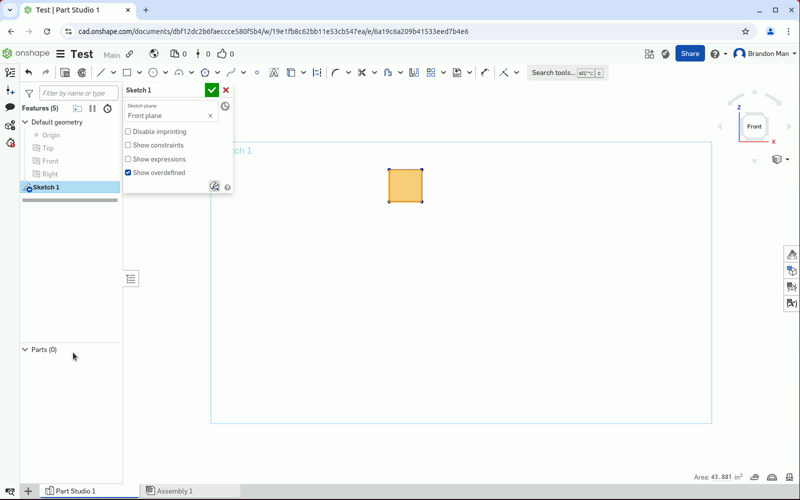
key(shift+e)
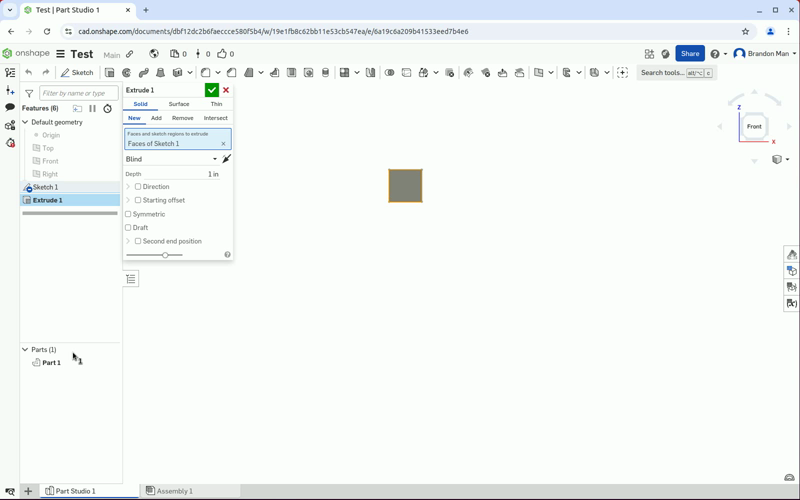
mouse_move(143, 106)
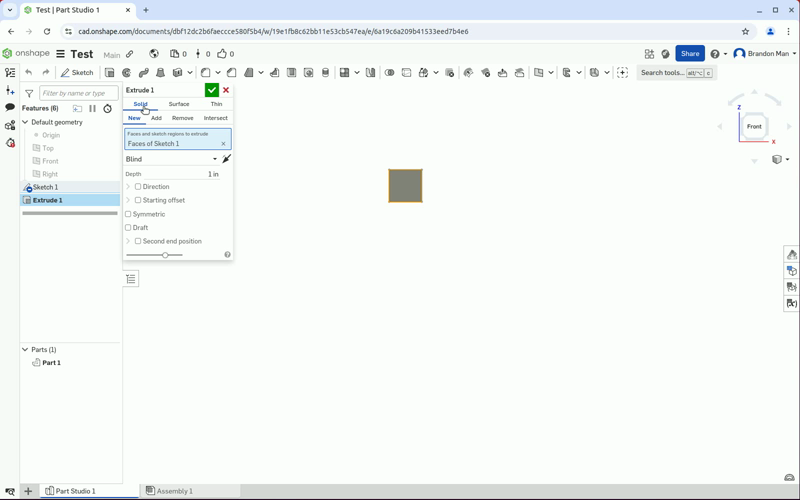
click(143, 106)
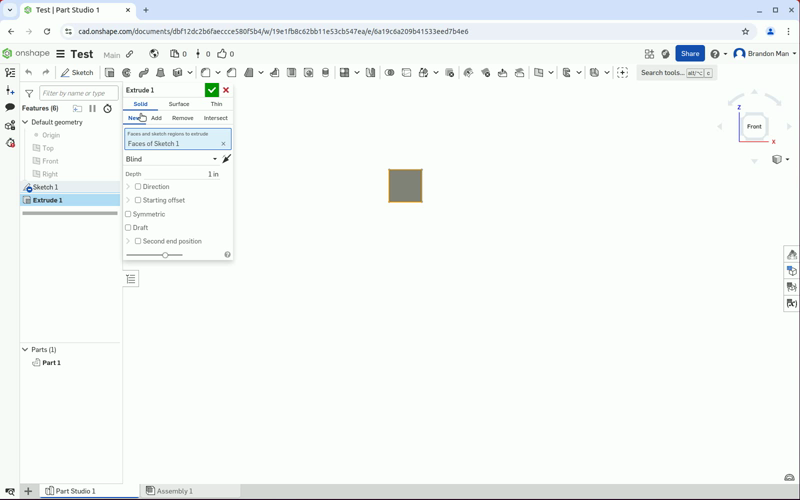
mouse_move(137, 120)
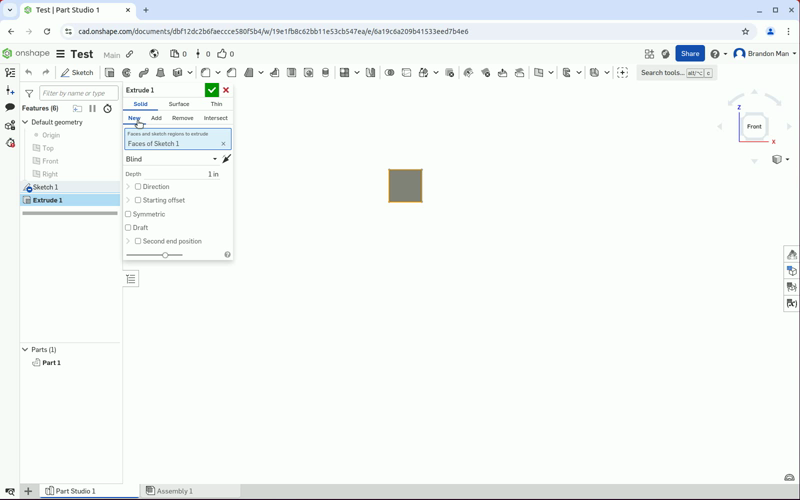
click(137, 120)
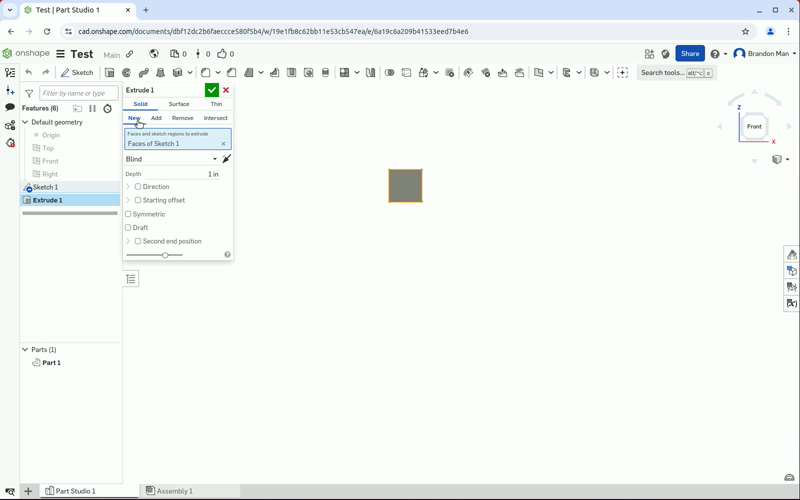
key(tab, 4)
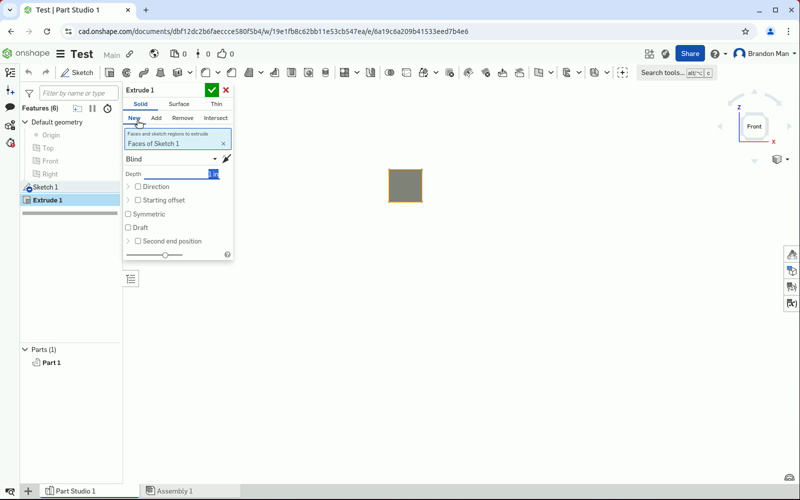
text(8.666)
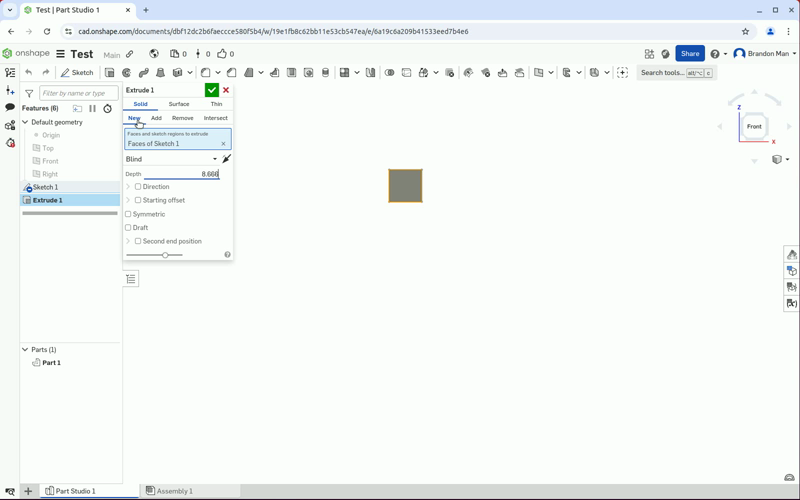
key(tab, 3)
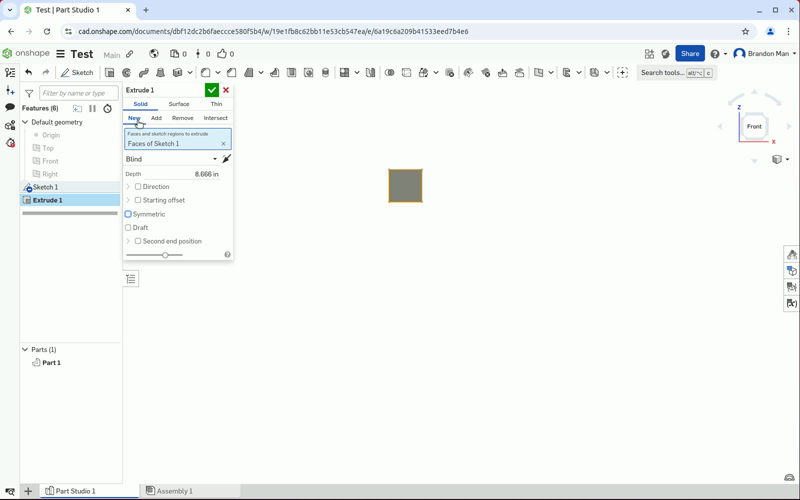
key(space)
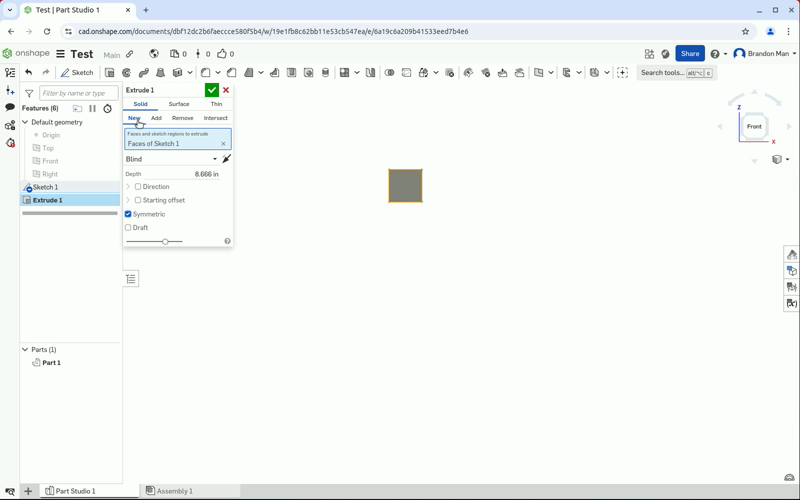
key(enter)
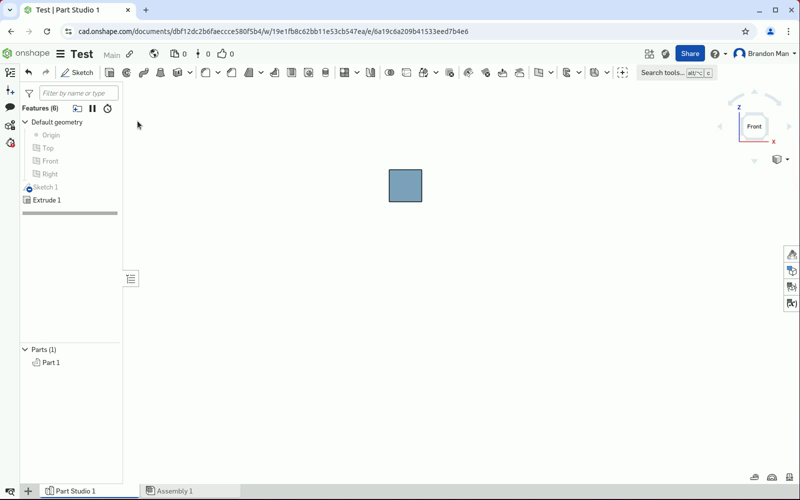
key(shift+h)
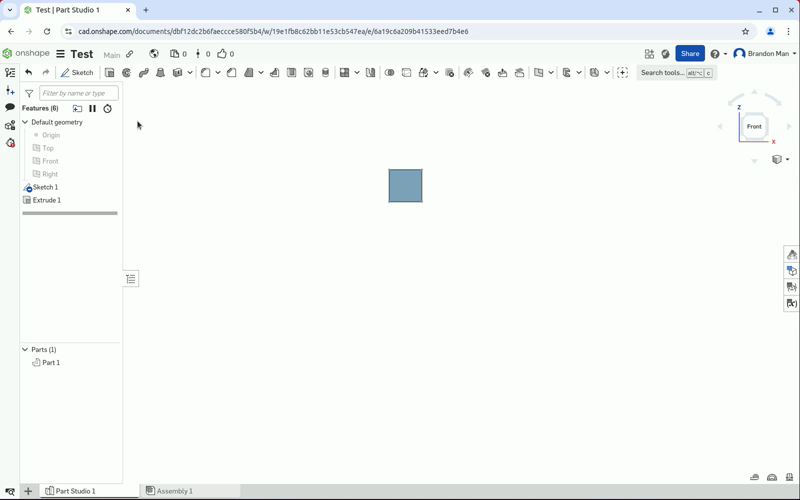
key(shift+h)
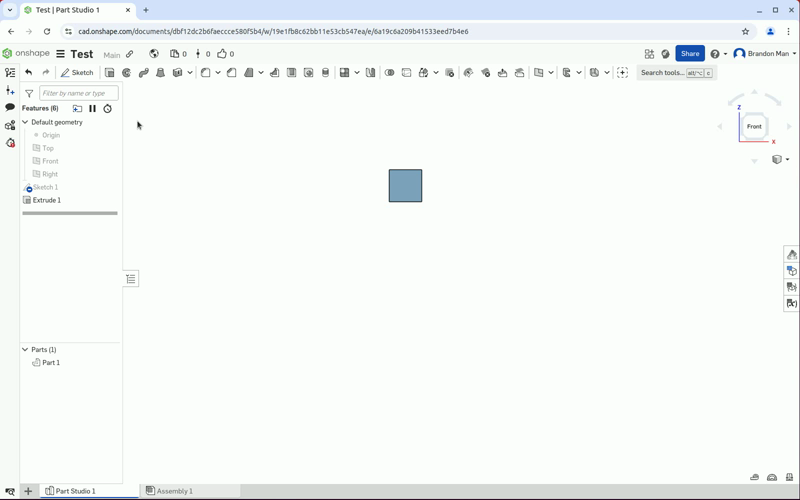
mouse_move(73, 189)
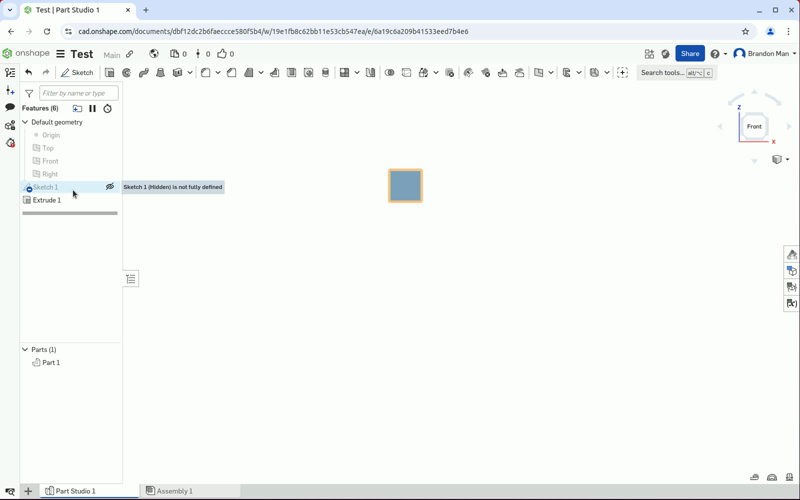
click(73, 189)
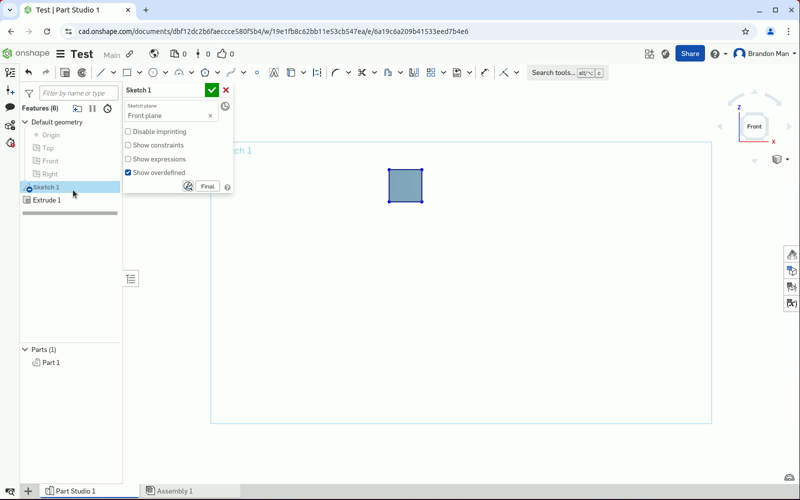
mouse_move(229, 92)
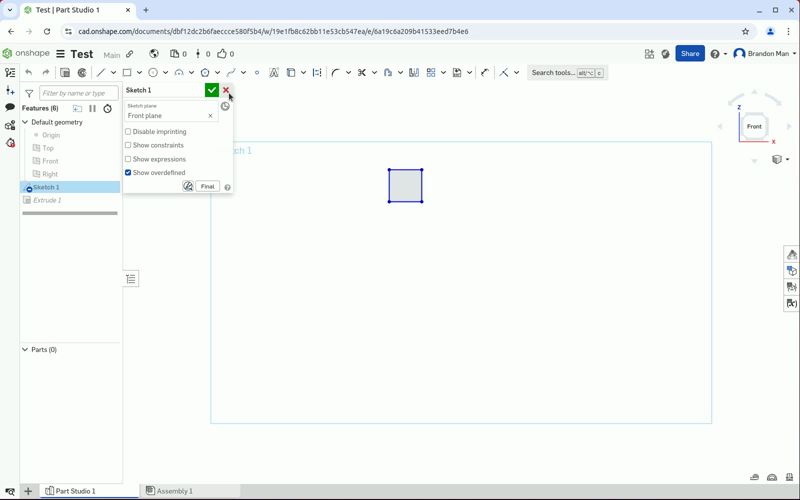
click(229, 92)
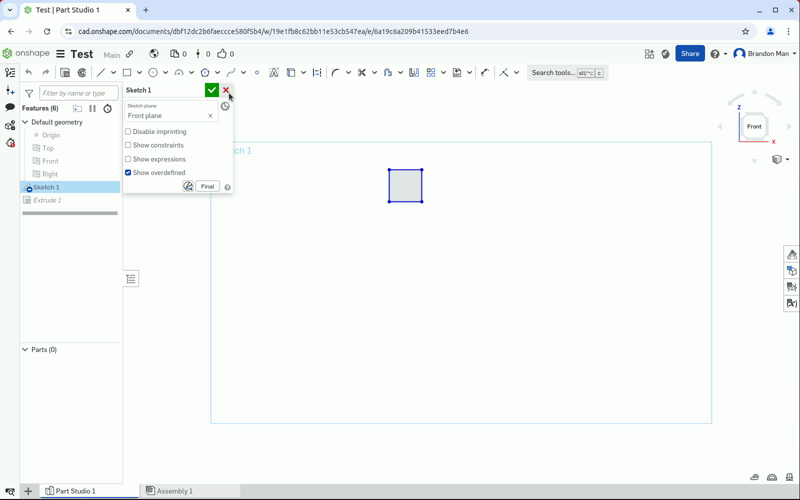
key(shift+s)
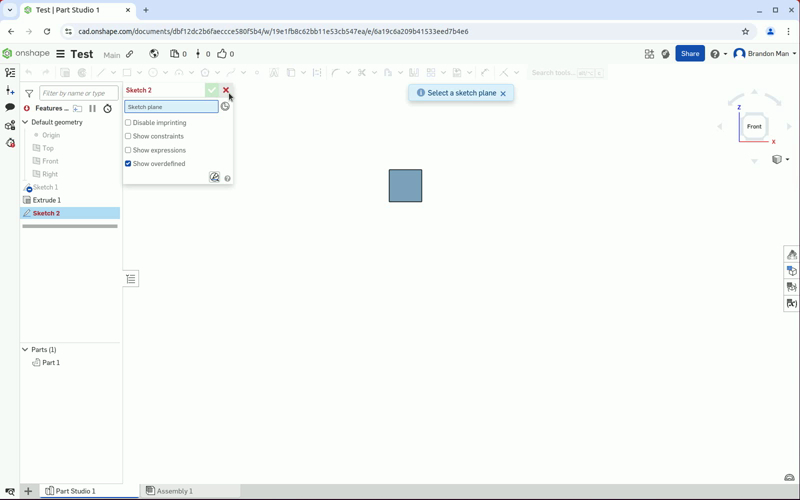
mouse_move(73, 163)
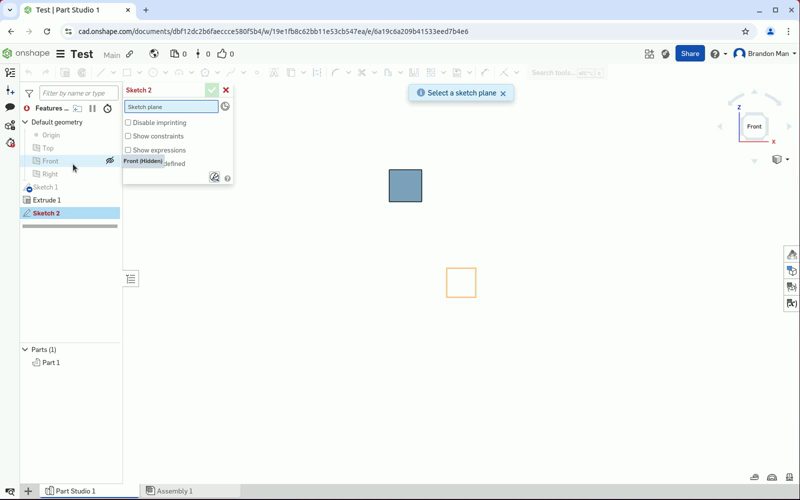
click(73, 163)
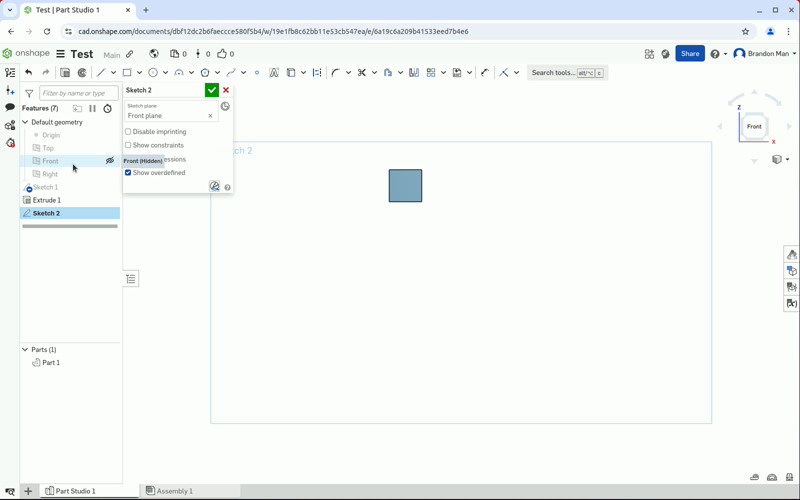
mouse_move(73, 352)
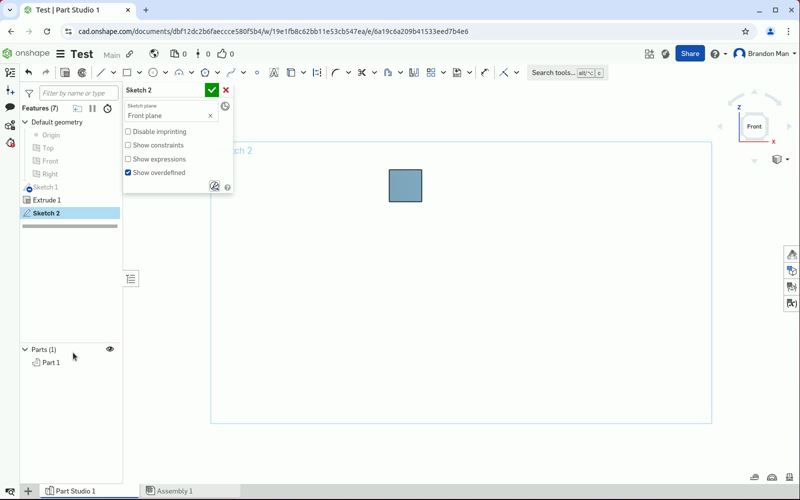
key(y)
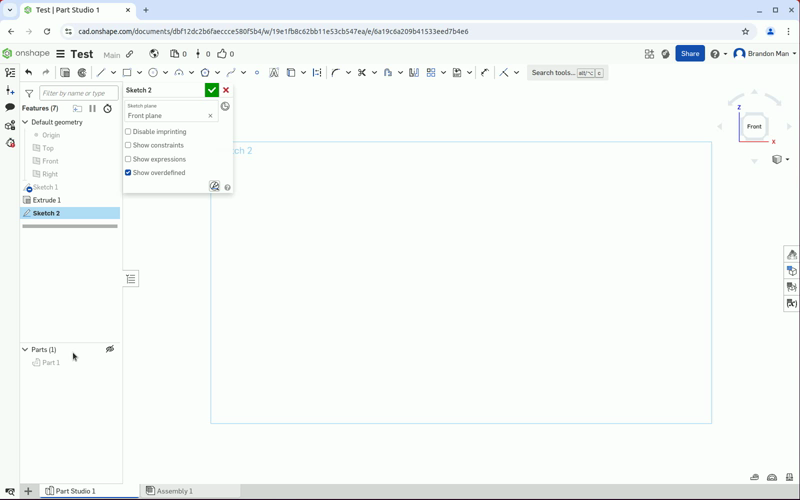
key(l)
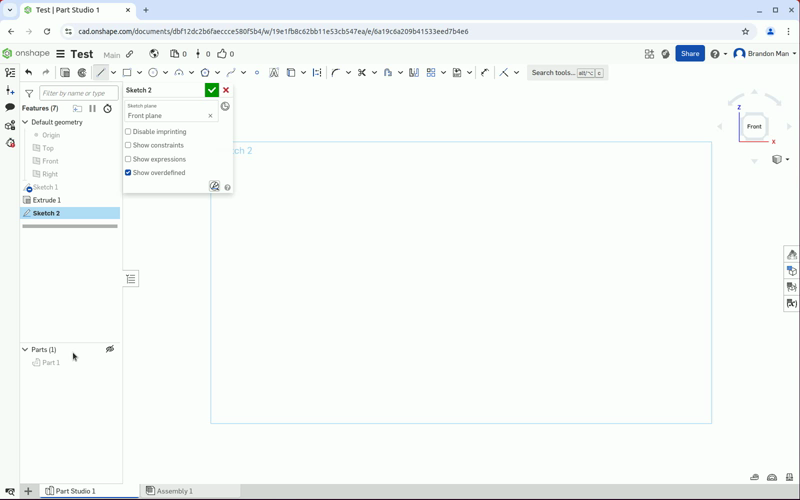
key_down(shift)
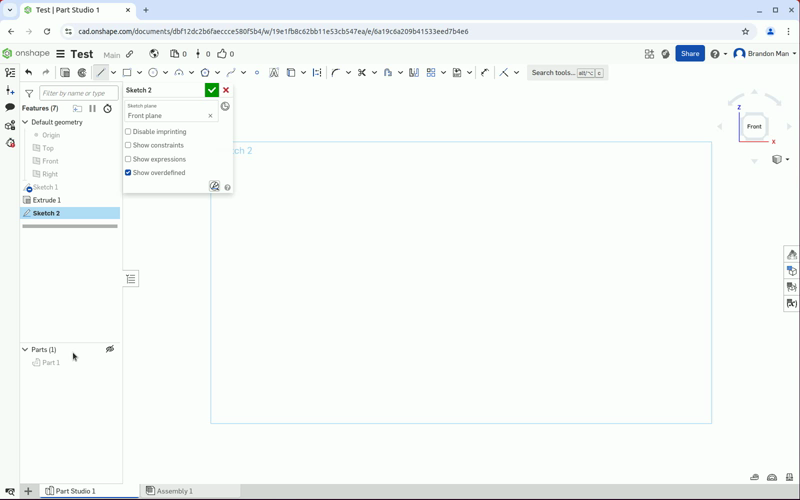
mouse_move(389, 265)
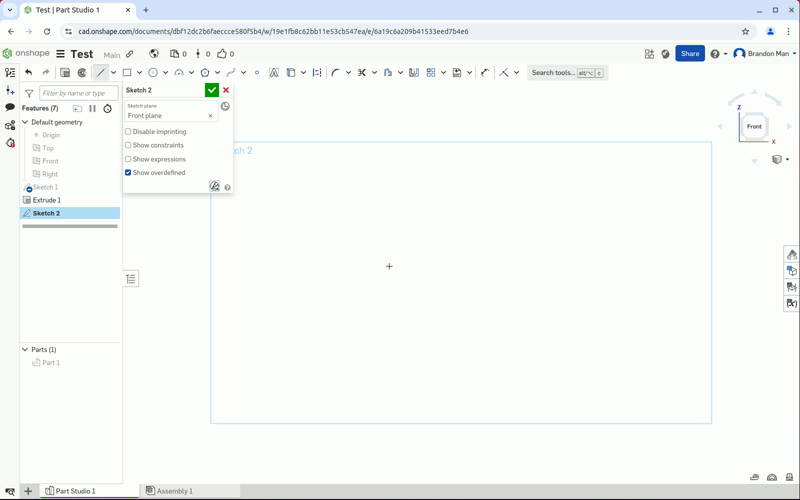
click(389, 265)
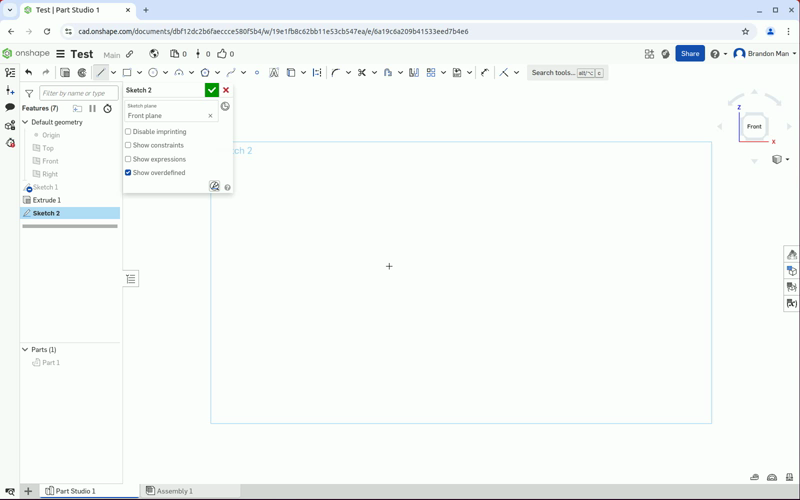
key_up(shift)
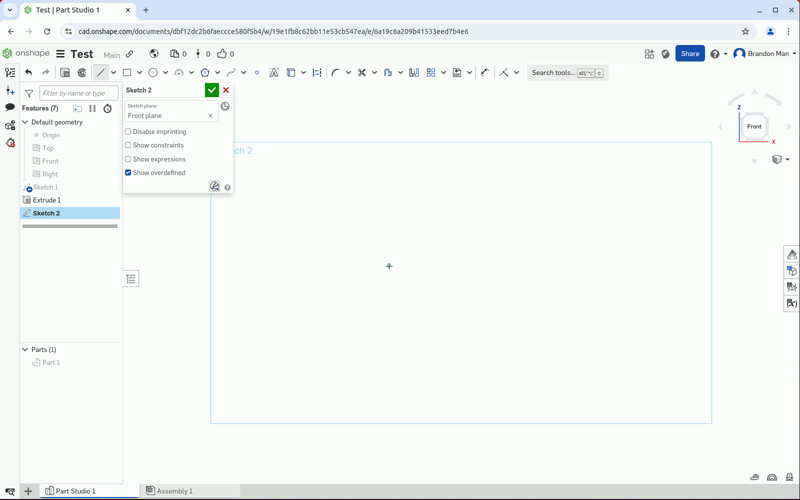
key_down(shift)
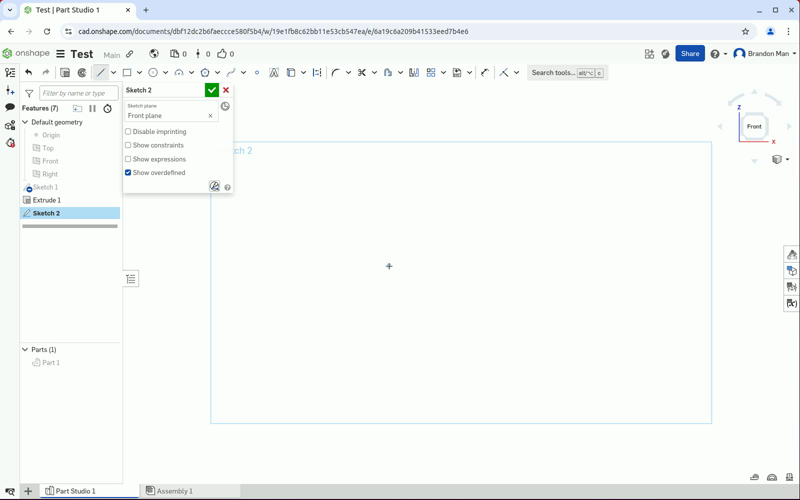
mouse_move(419, 265)
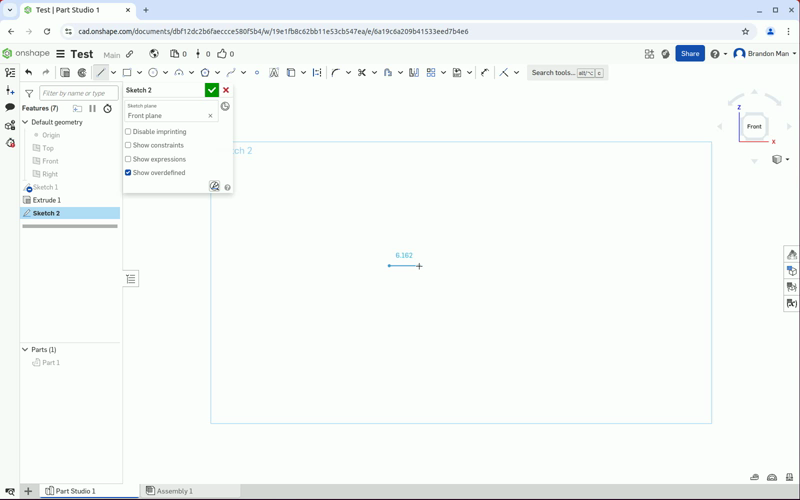
mouse_move(421, 265)
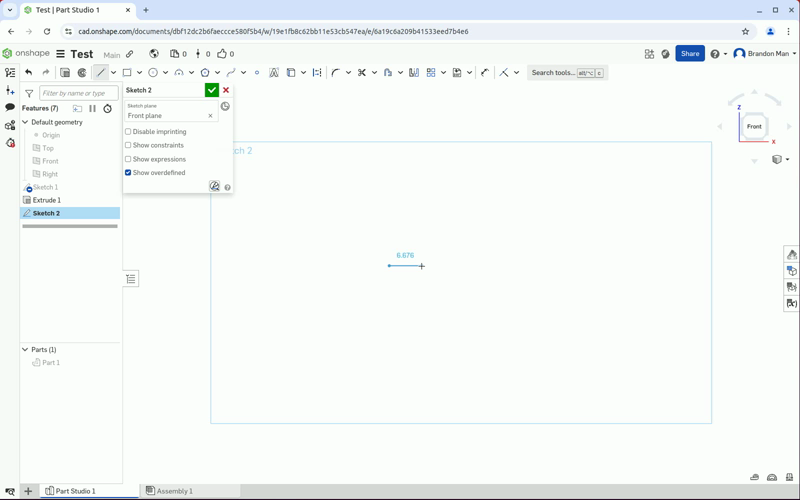
click(421, 265)
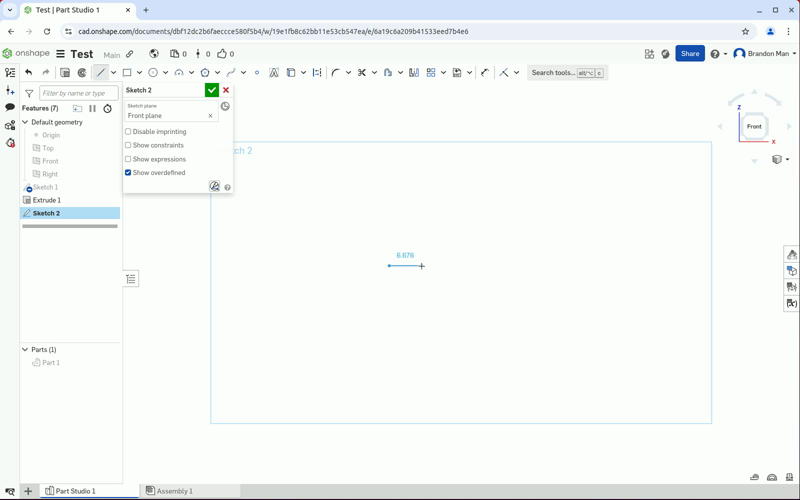
key_up(shift)
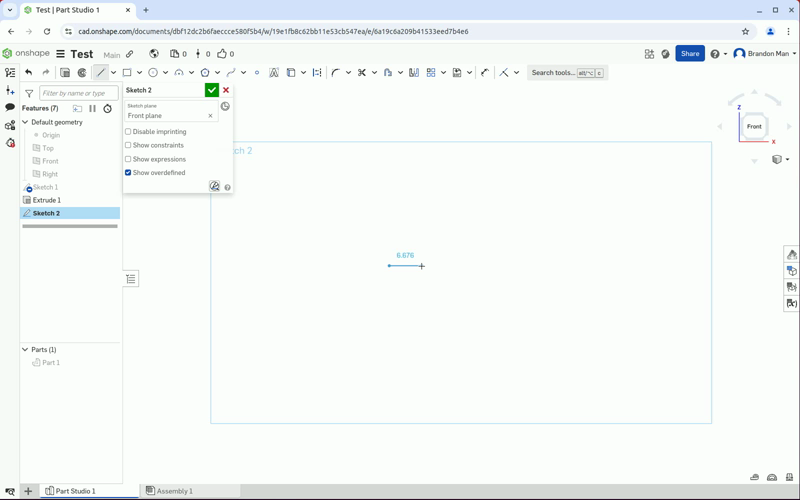
key_down(shift)
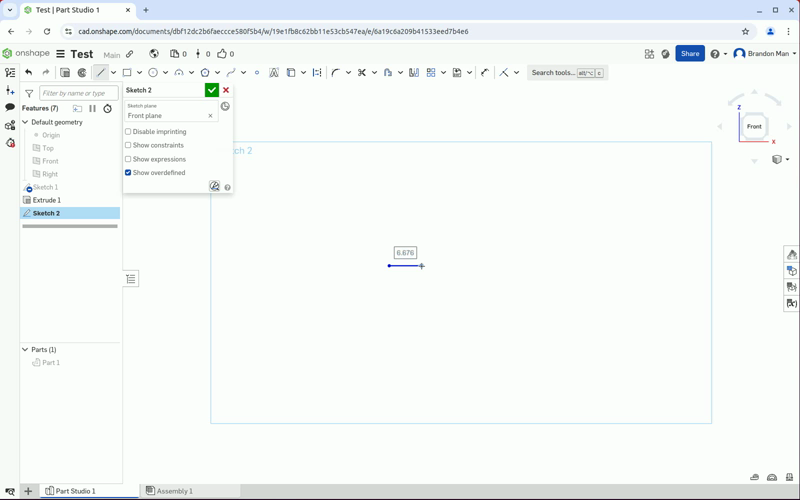
mouse_move(451, 265)
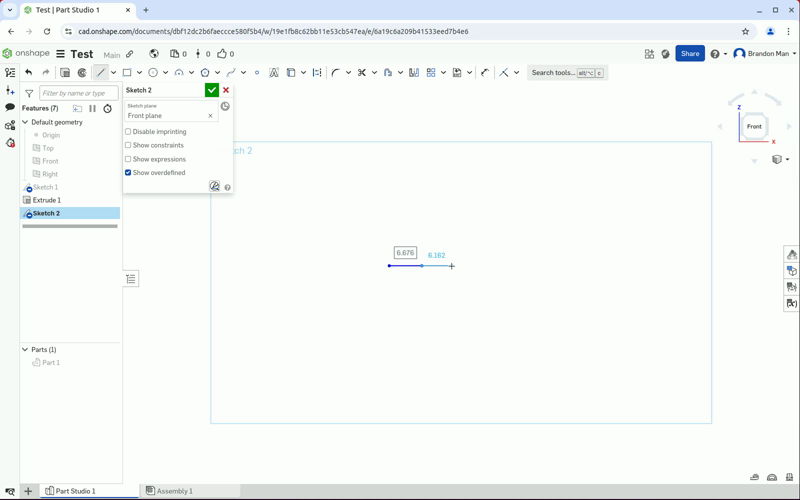
mouse_move(421, 232)
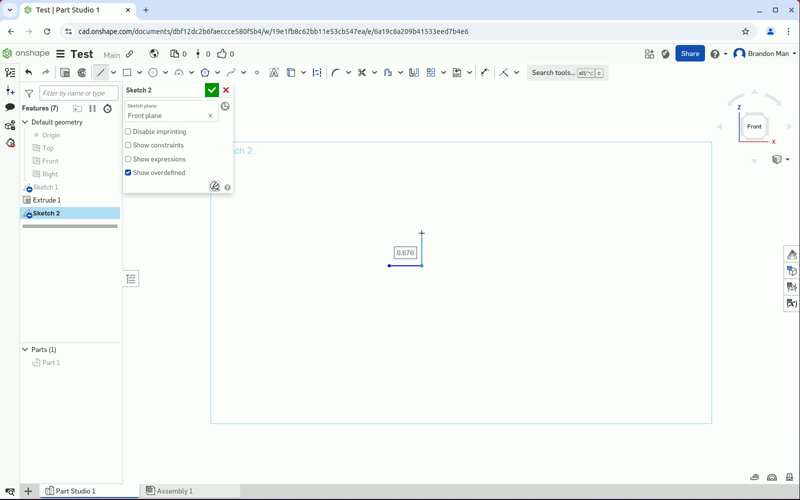
click(421, 232)
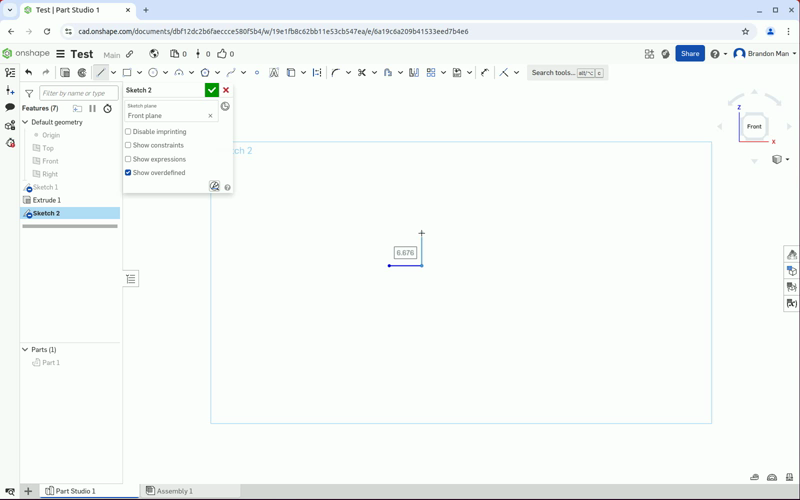
key_up(shift)
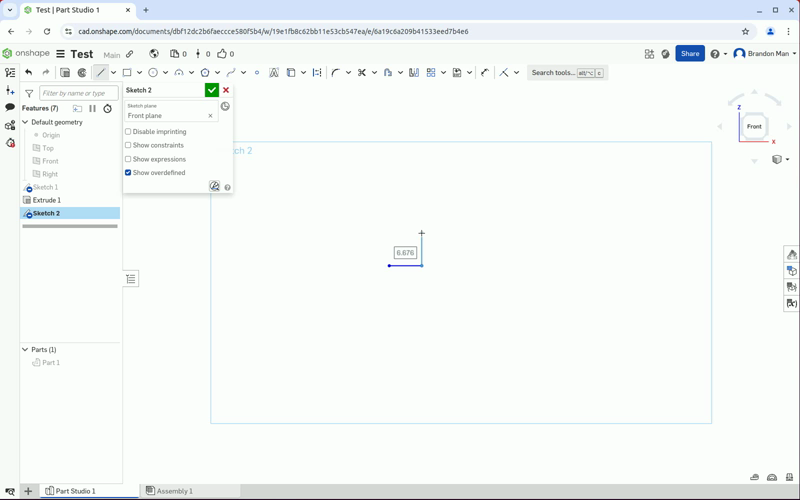
key_down(shift)
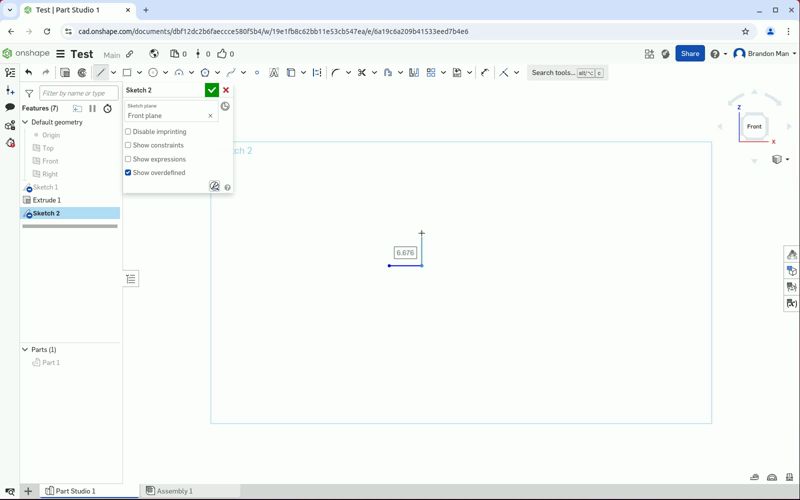
mouse_move(451, 232)
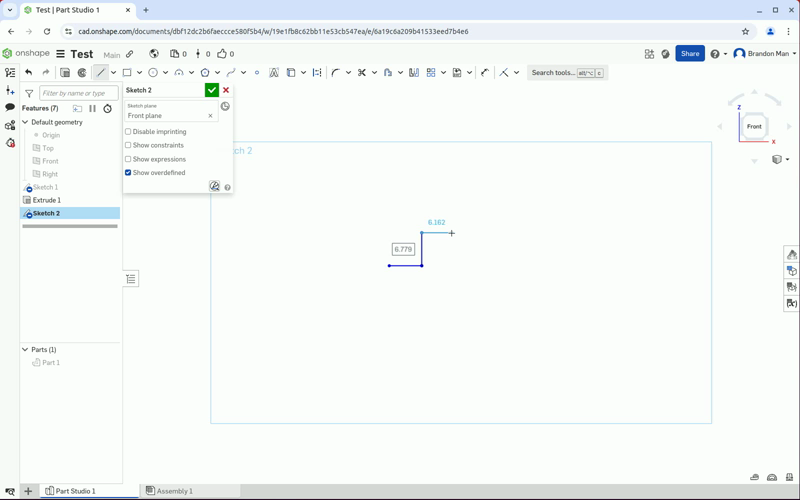
mouse_move(389, 232)
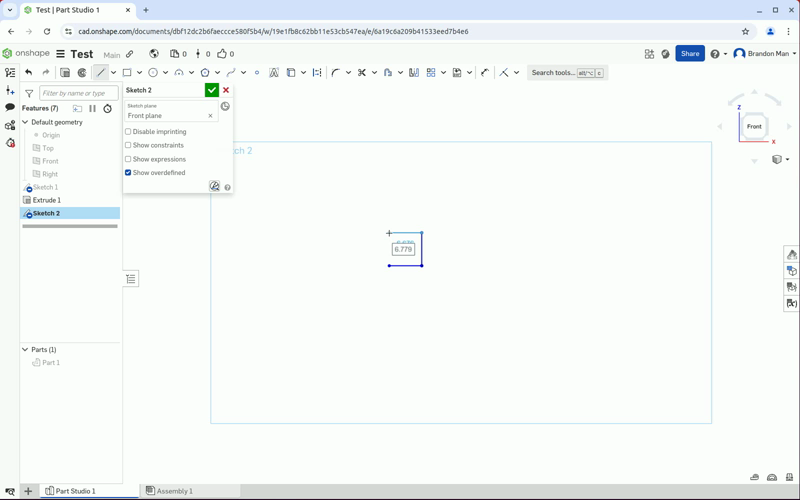
click(389, 232)
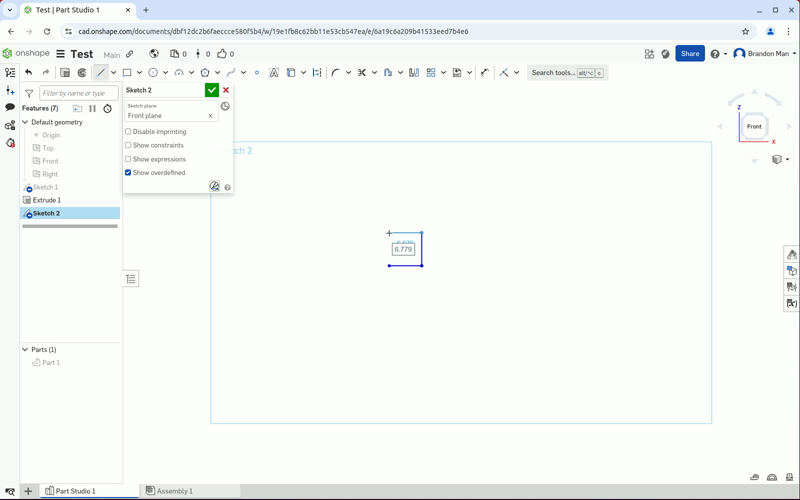
key_up(shift)
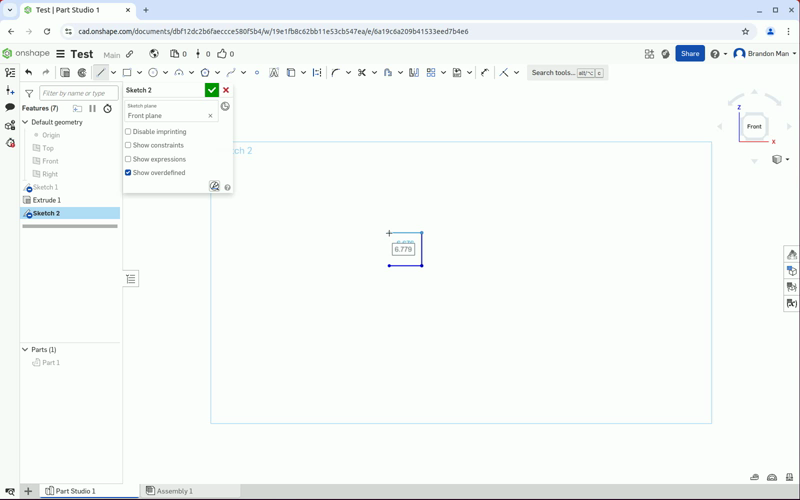
mouse_move(419, 232)
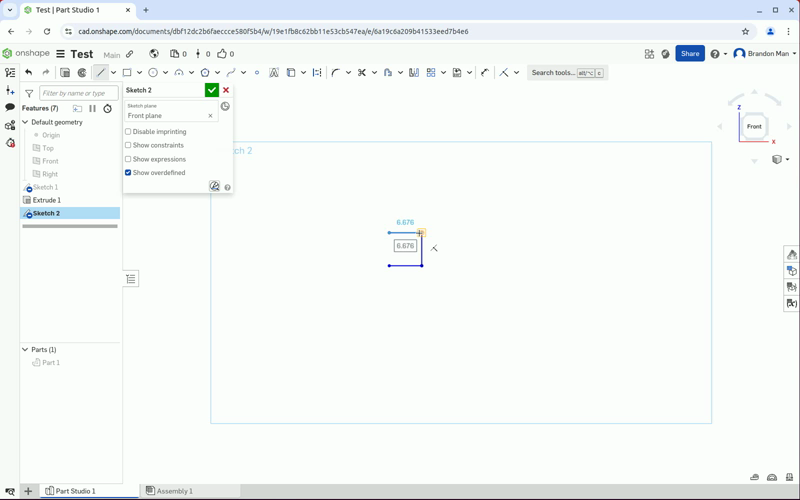
key_down(shift)
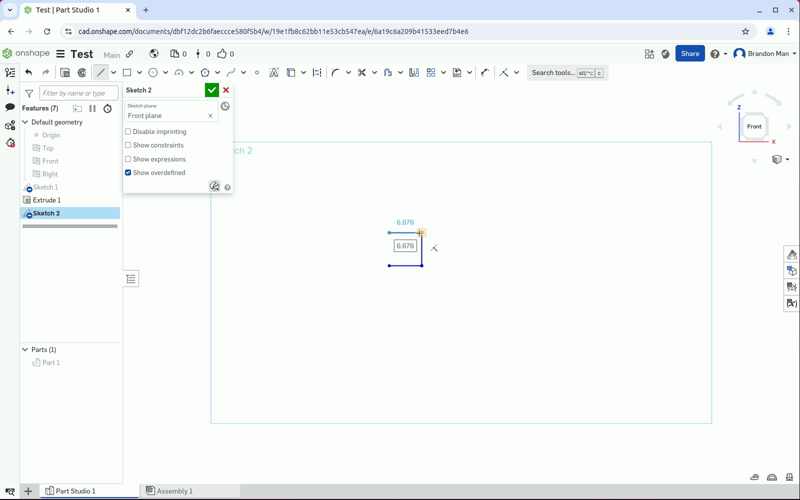
mouse_move(389, 265)
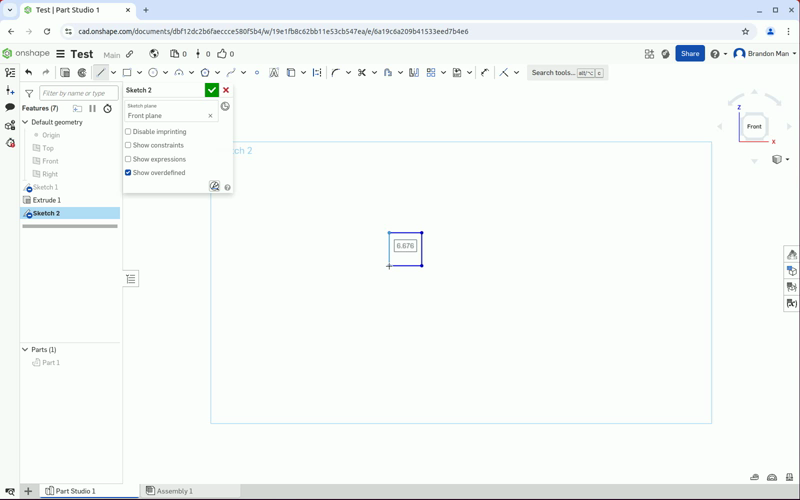
key_up(shift)
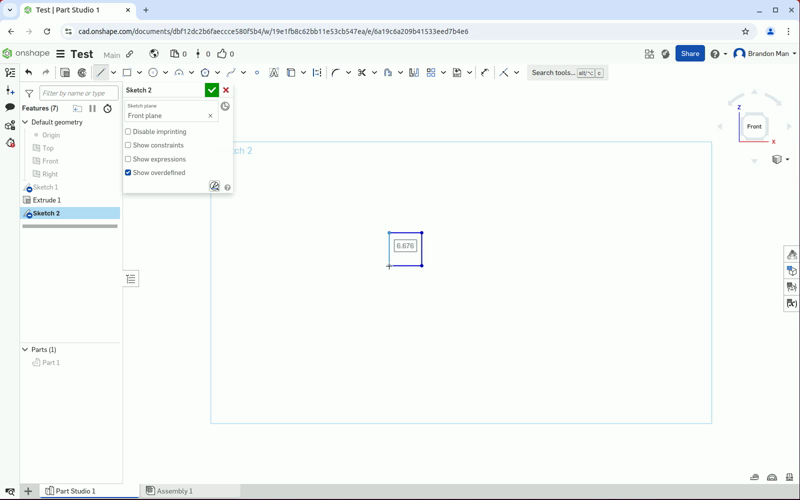
click(389, 265)
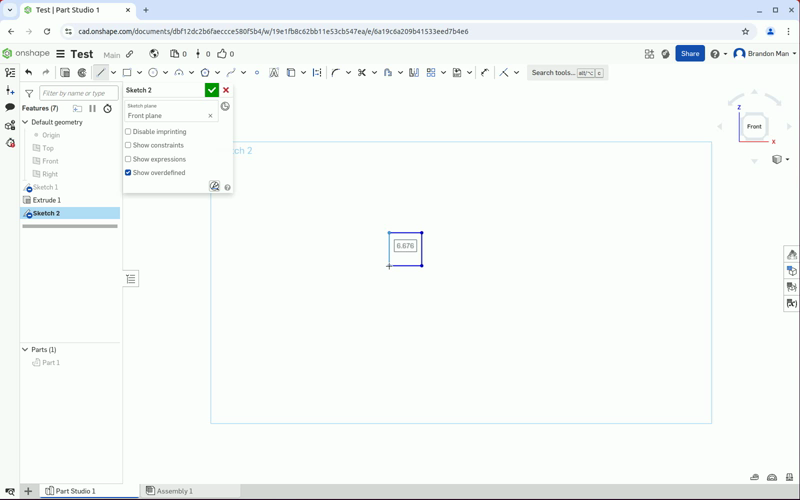
key(esc)
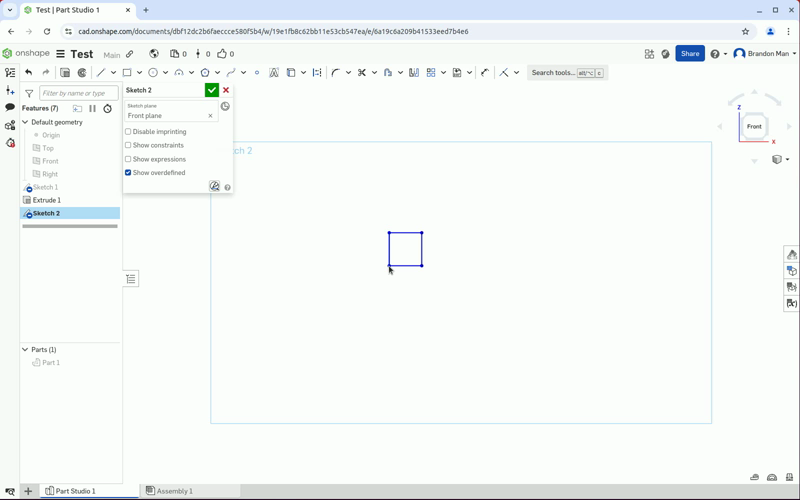
mouse_move(391, 260)
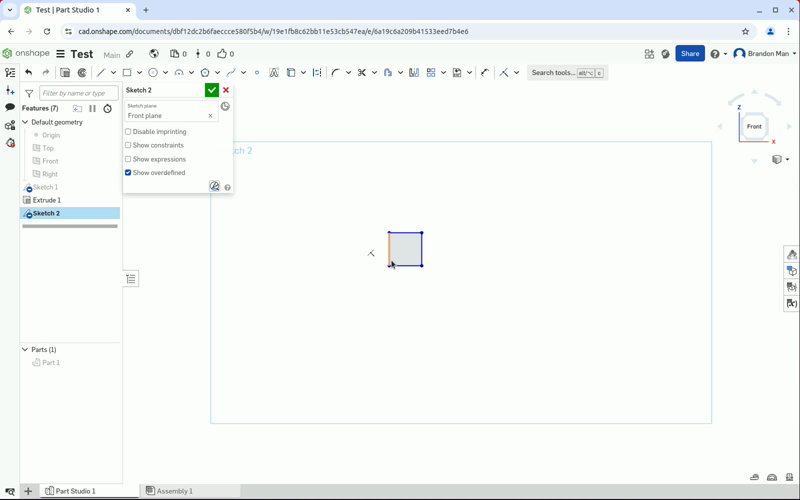
scroll(6)
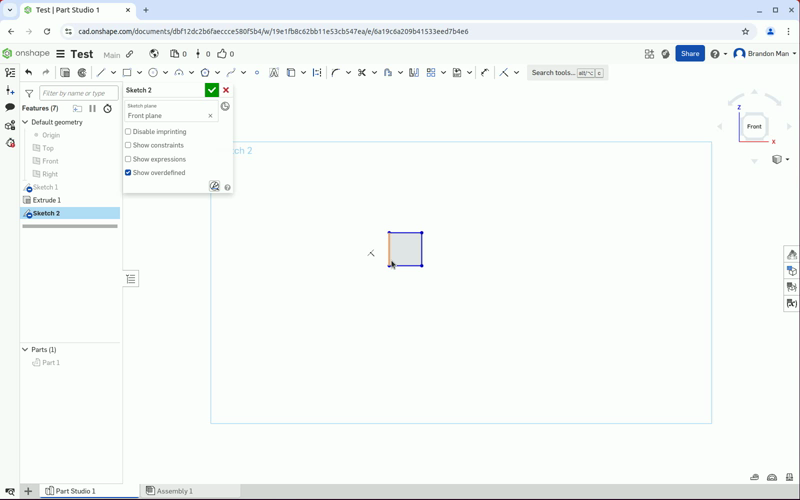
scroll(6)
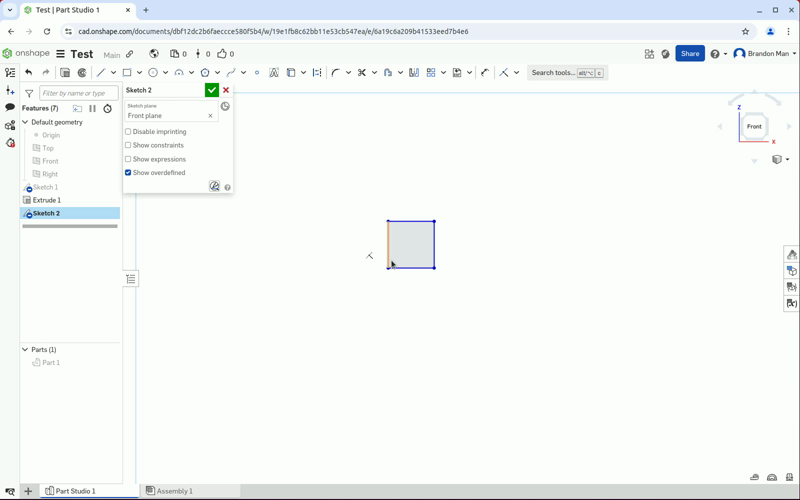
scroll(6)
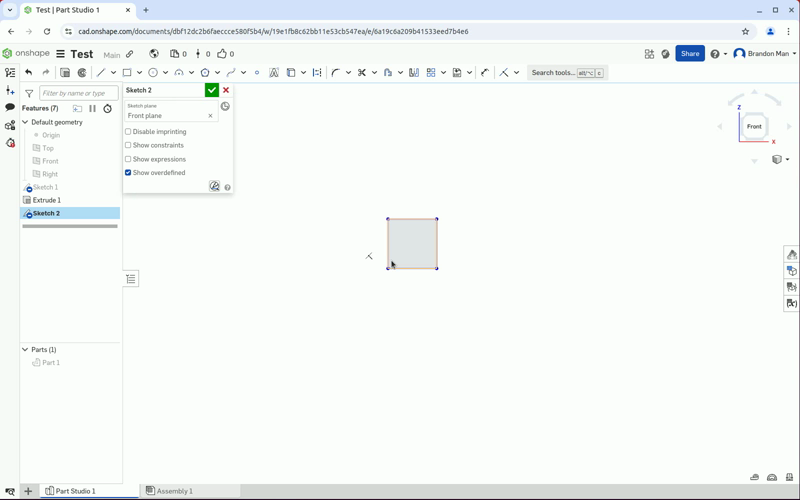
scroll(6)
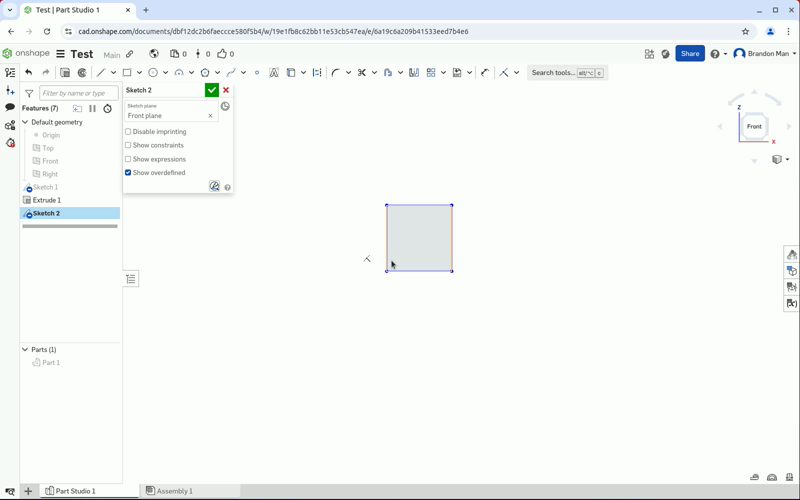
scroll(6)
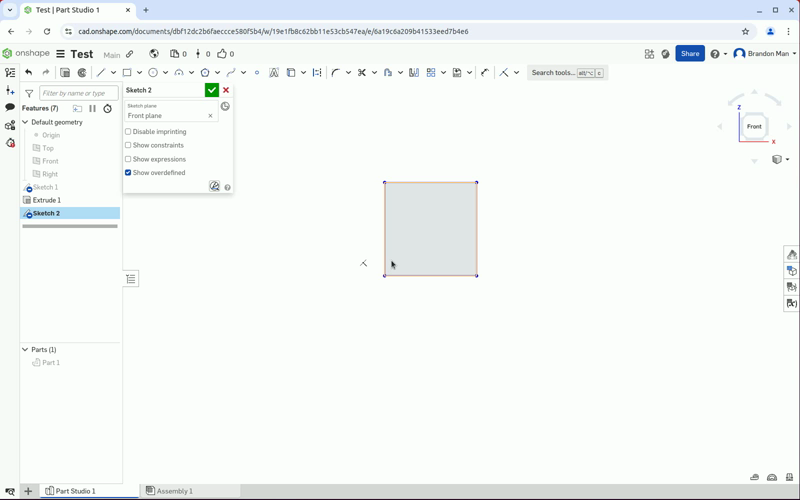
scroll(6)
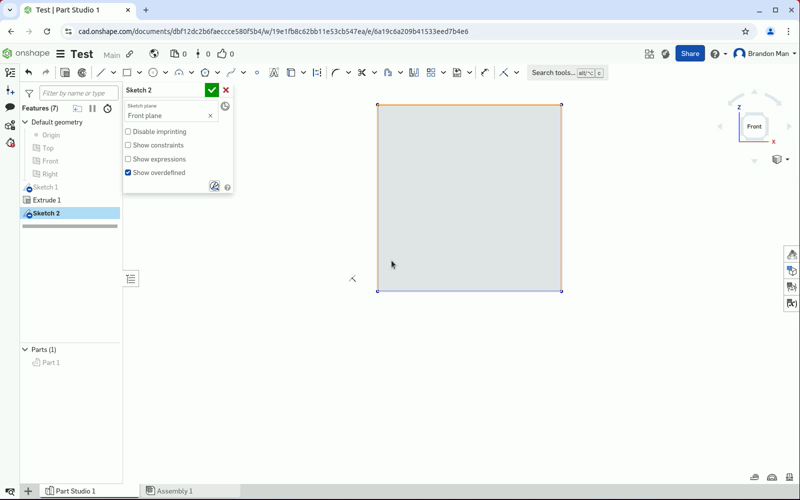
scroll(6)
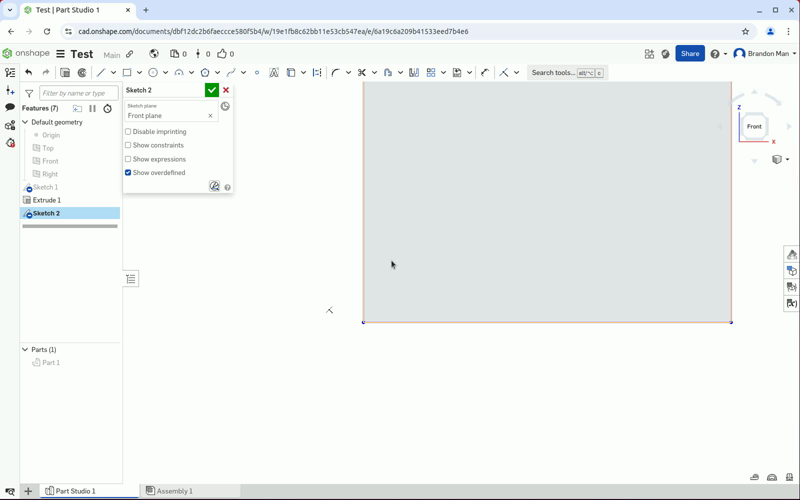
click(391, 260)
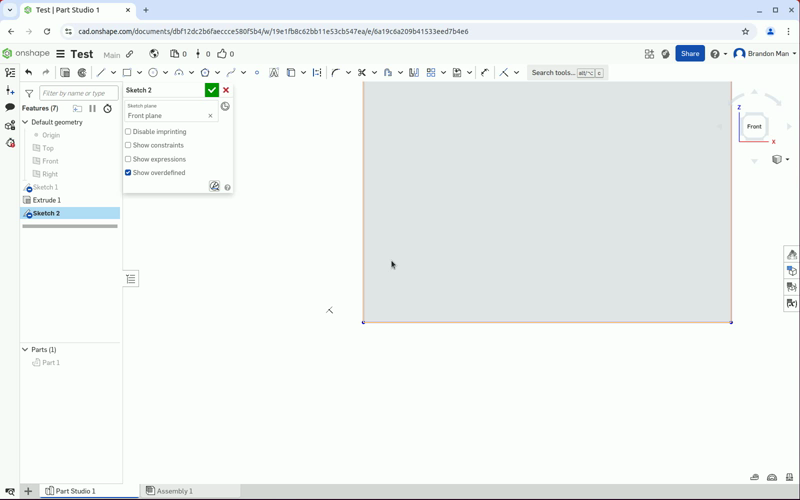
scroll(-6)
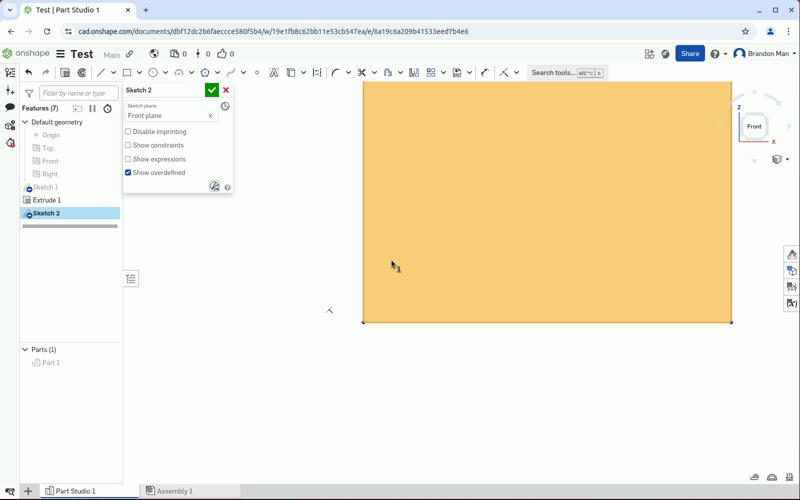
scroll(-6)
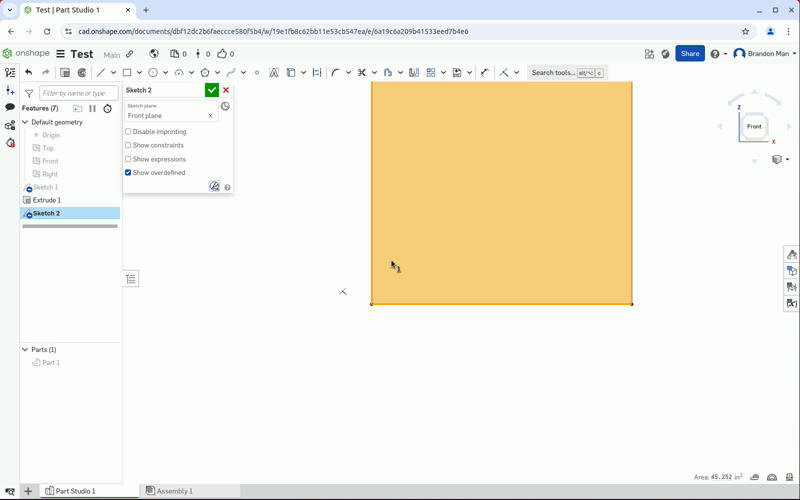
scroll(-6)
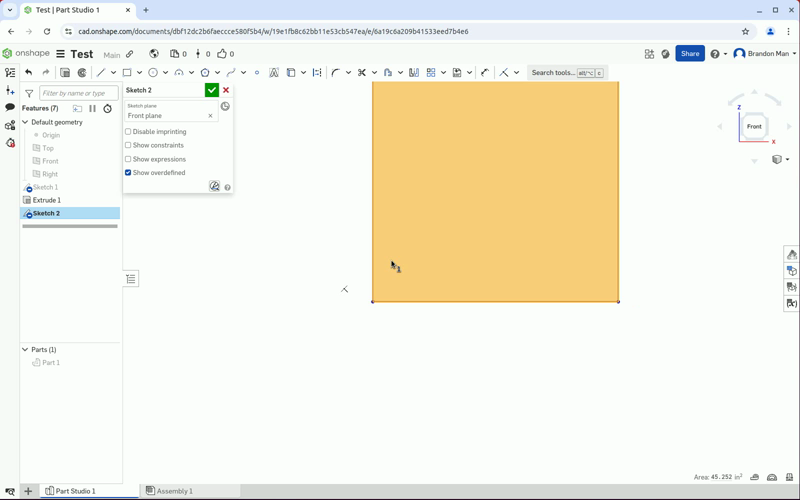
scroll(-6)
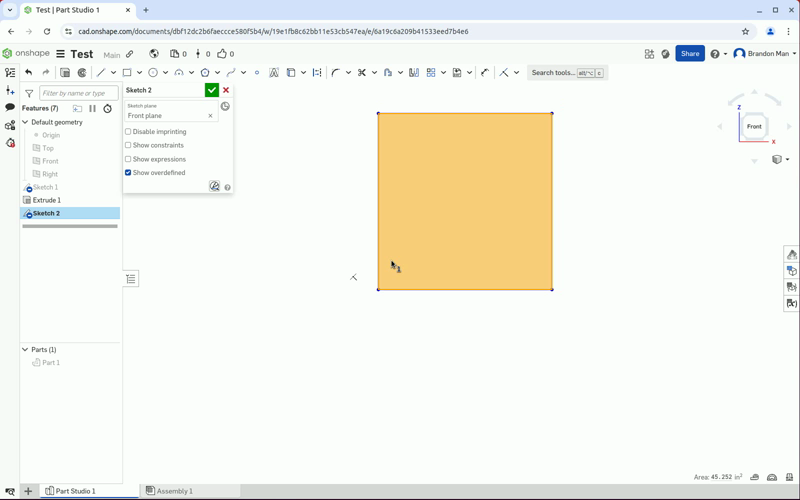
scroll(-6)
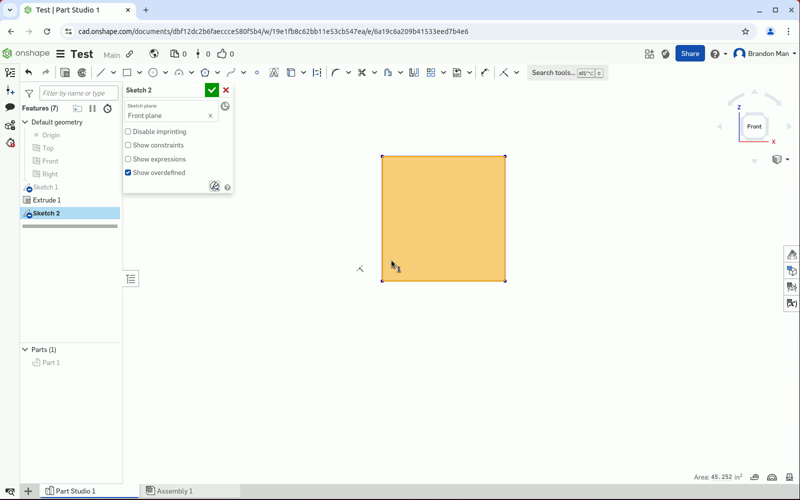
scroll(-6)
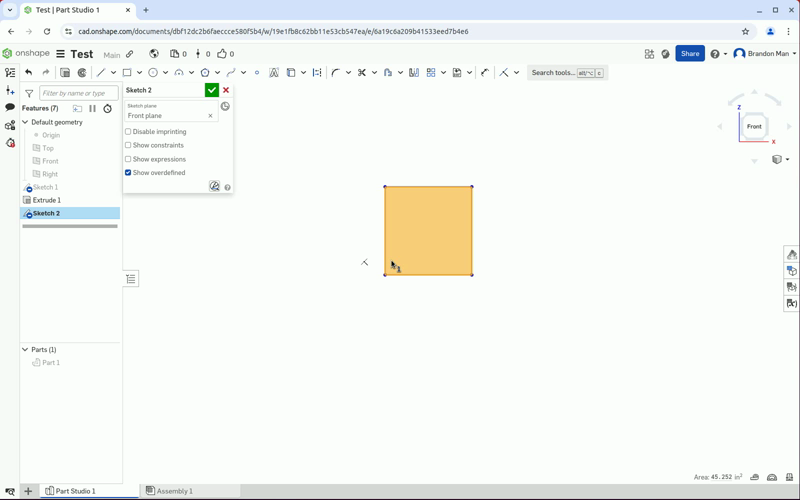
scroll(-6)
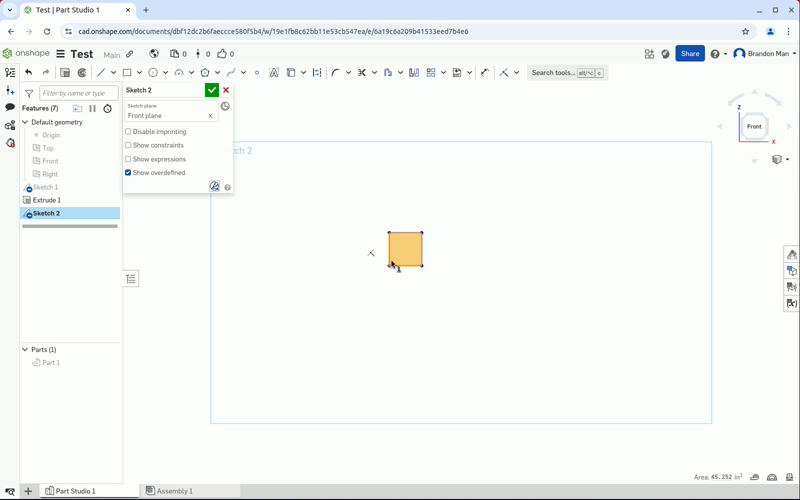
mouse_move(73, 352)
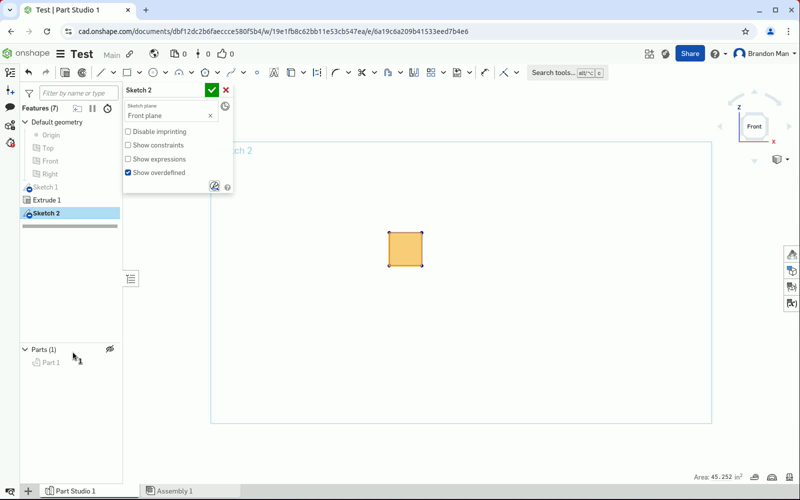
key(shift+y)
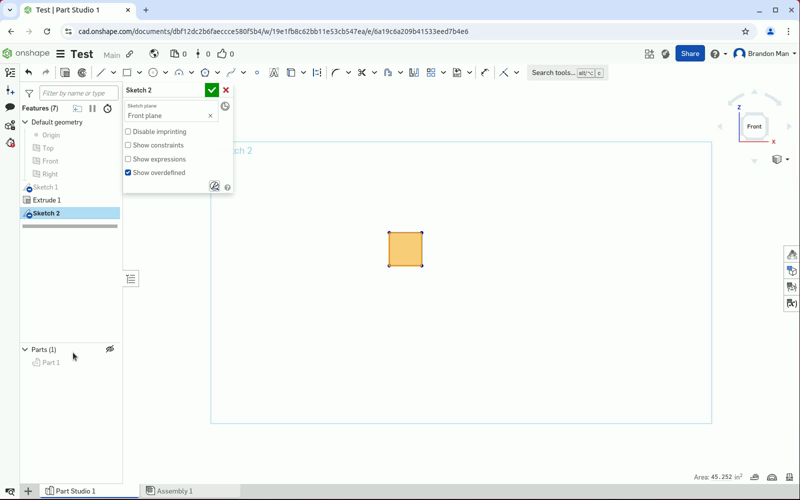
key(shift+e)
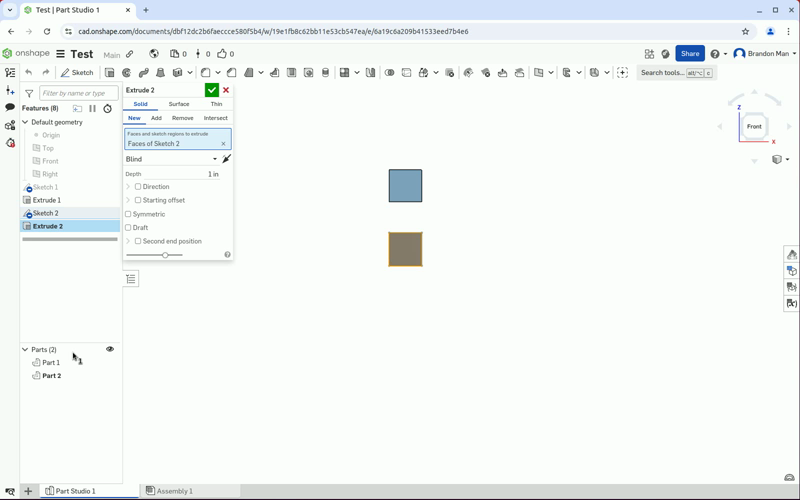
mouse_move(143, 106)
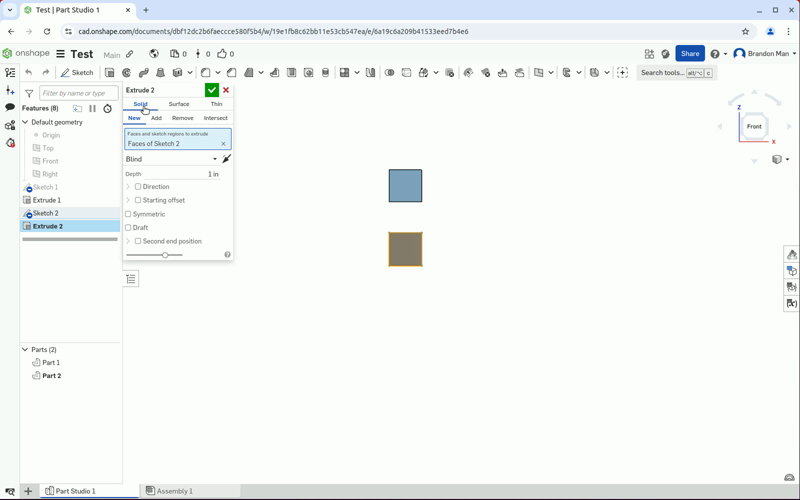
click(143, 106)
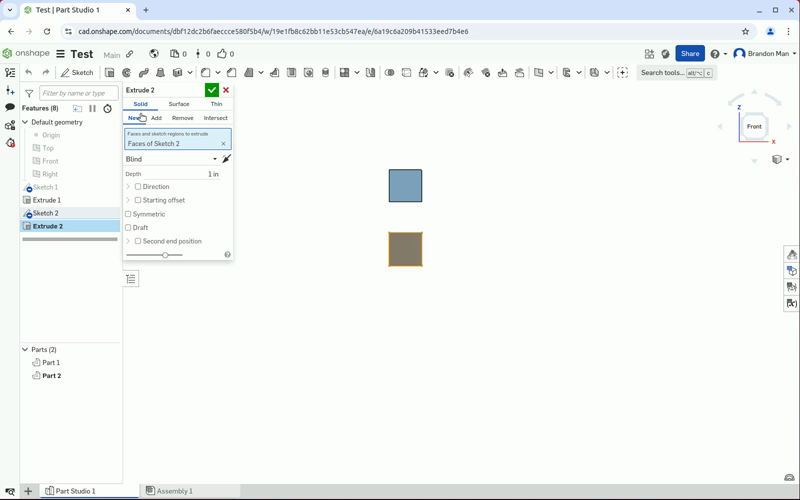
mouse_move(137, 120)
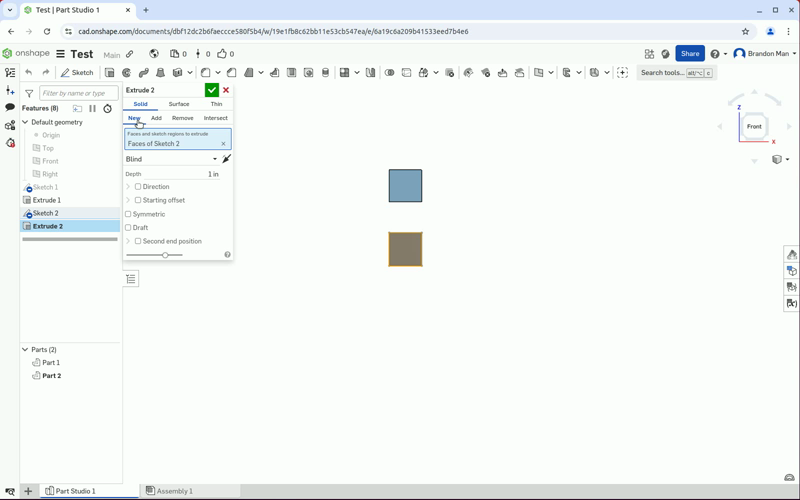
click(137, 120)
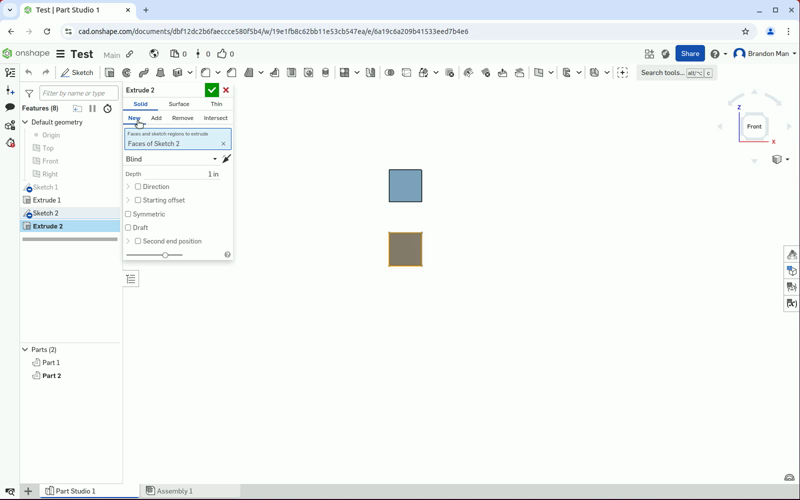
key(tab, 4)
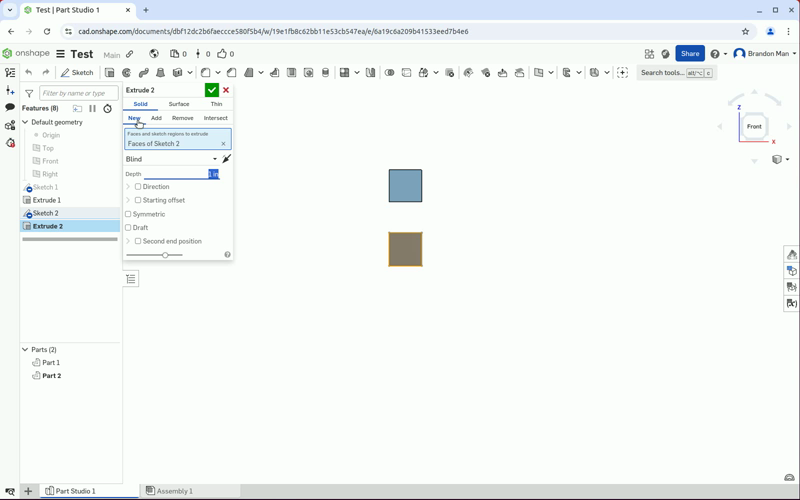
text(8.666)
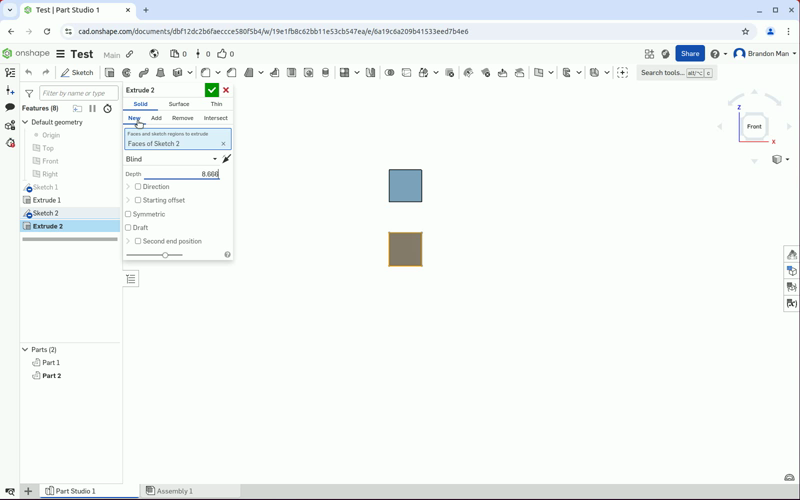
key(tab, 3)
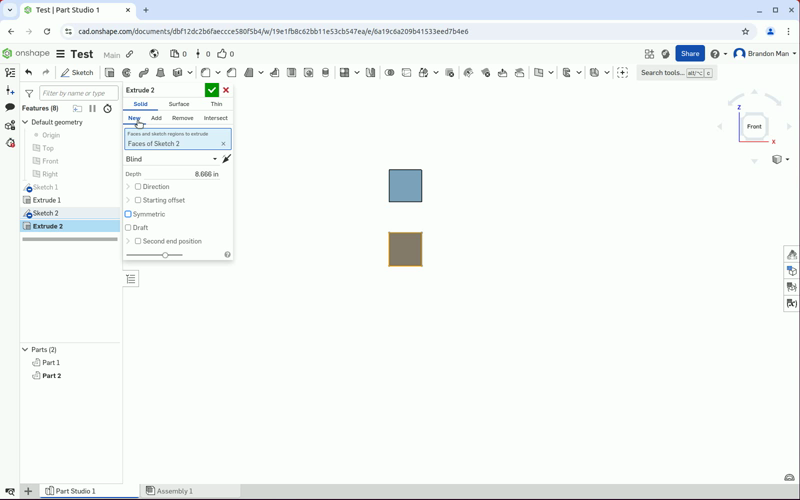
key(space)
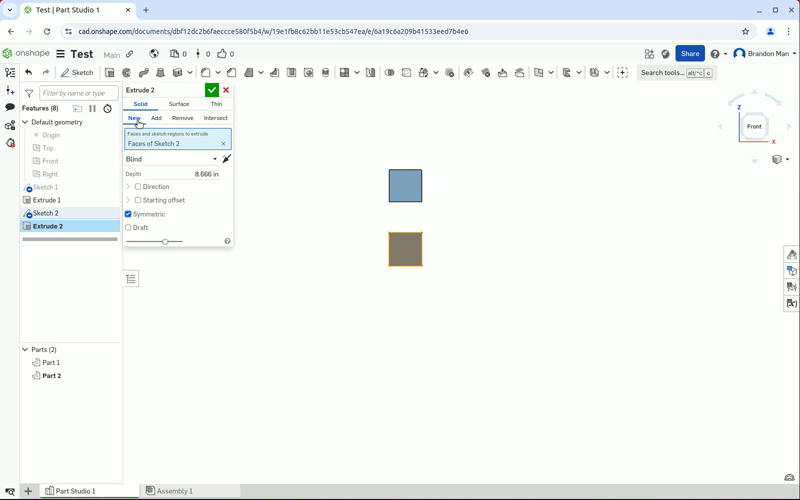
key(enter)
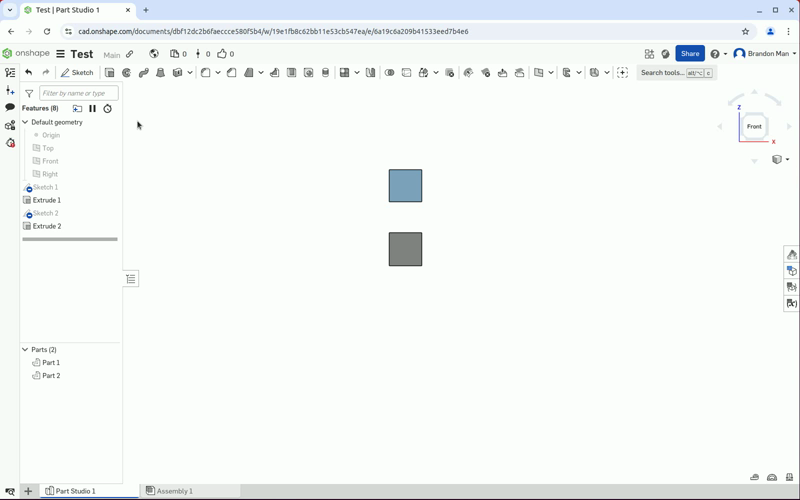
key(shift+h)
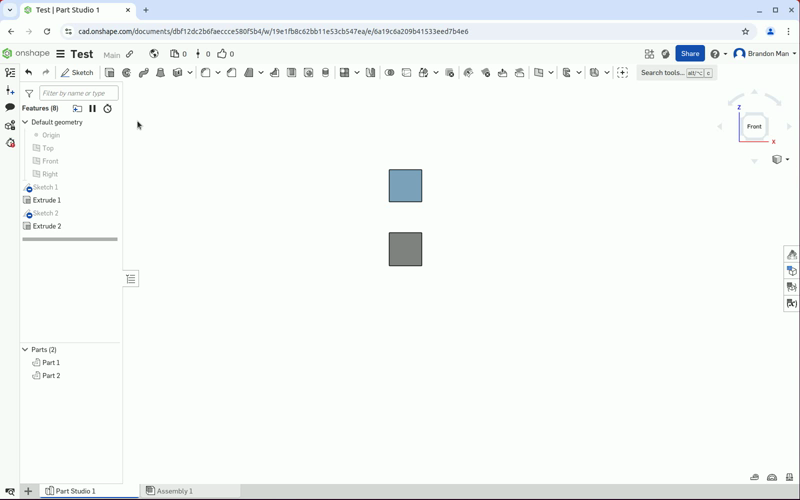
key(shift+h)
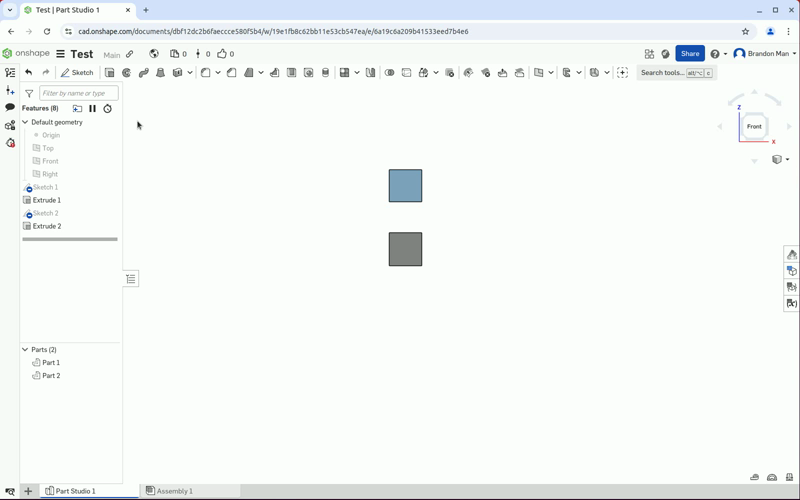
mouse_move(73, 189)
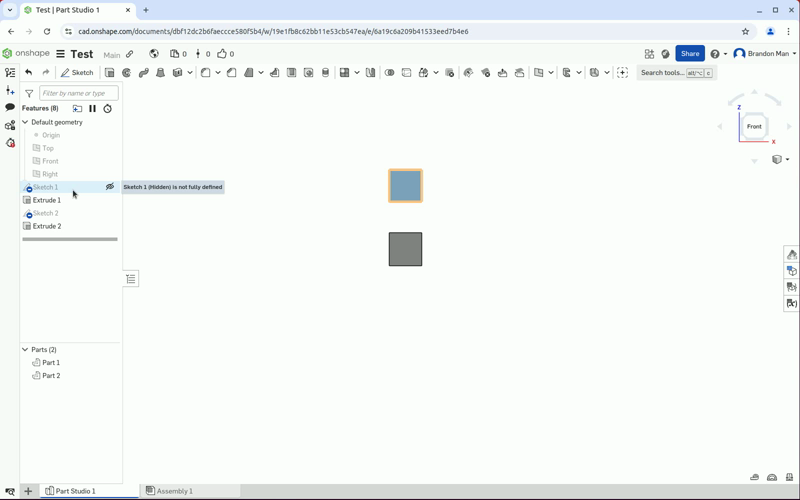
click(73, 189)
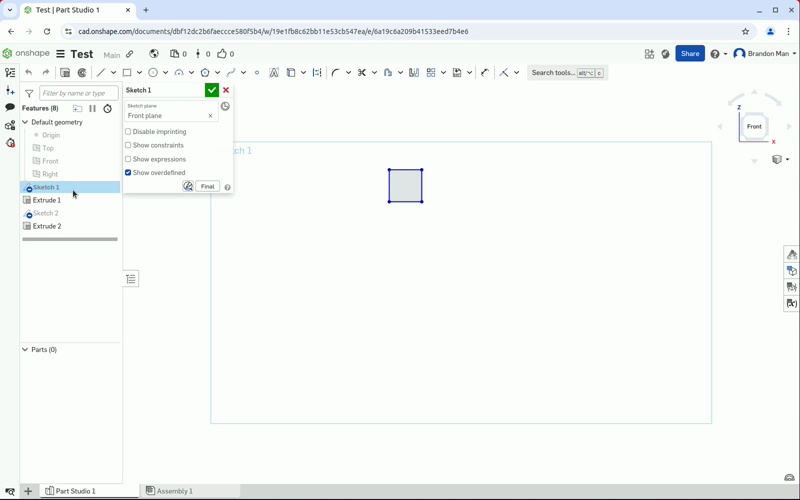
mouse_move(229, 92)
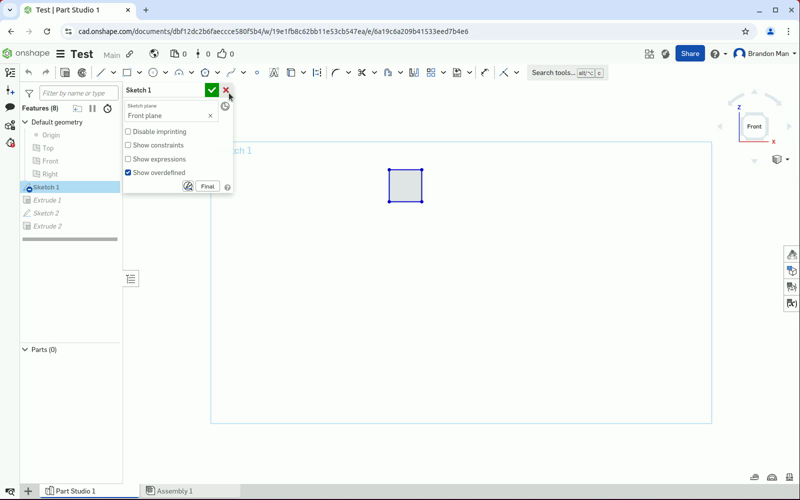
click(229, 92)
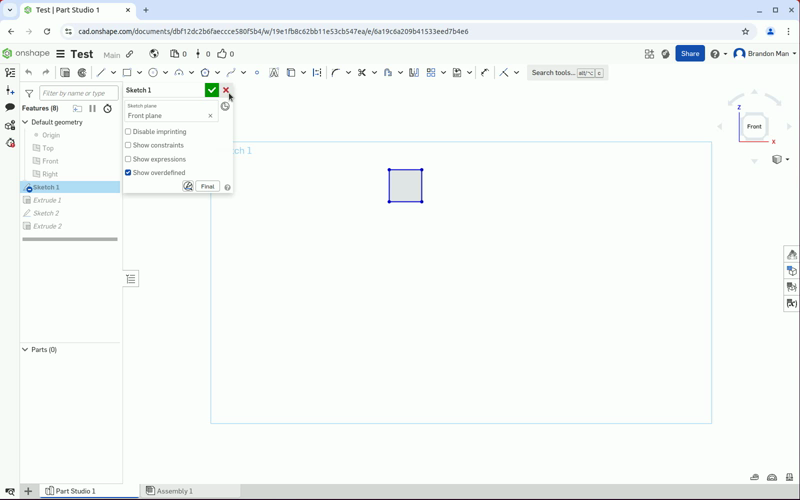
key(shift+s)
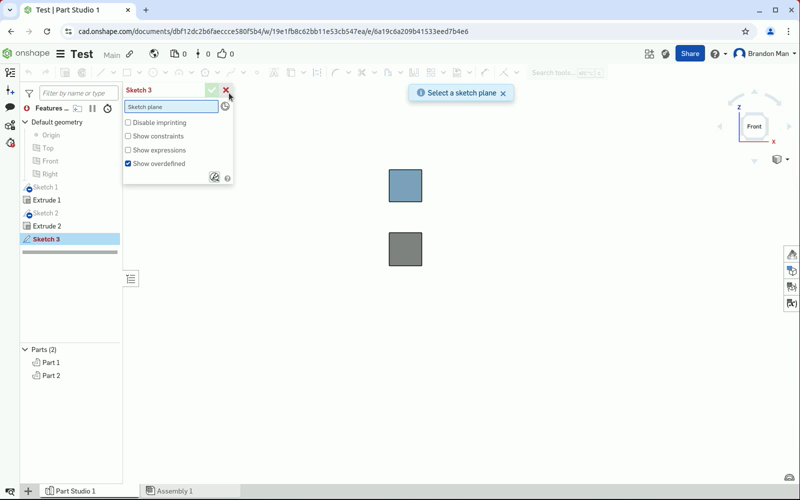
mouse_move(73, 163)
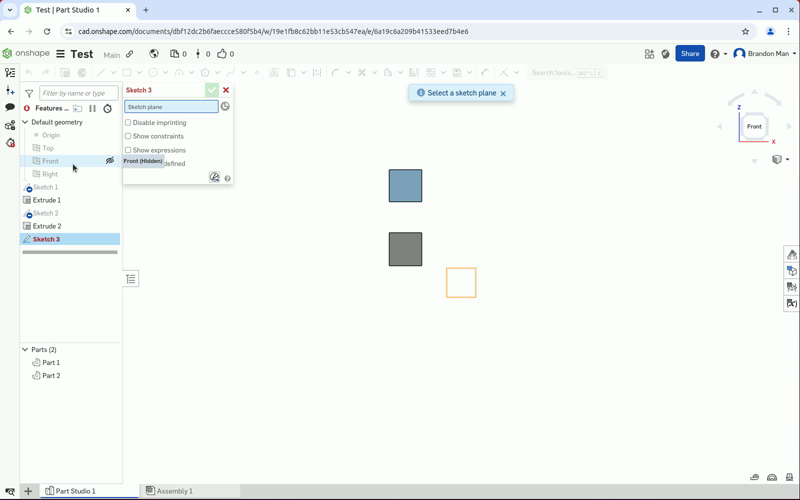
click(73, 163)
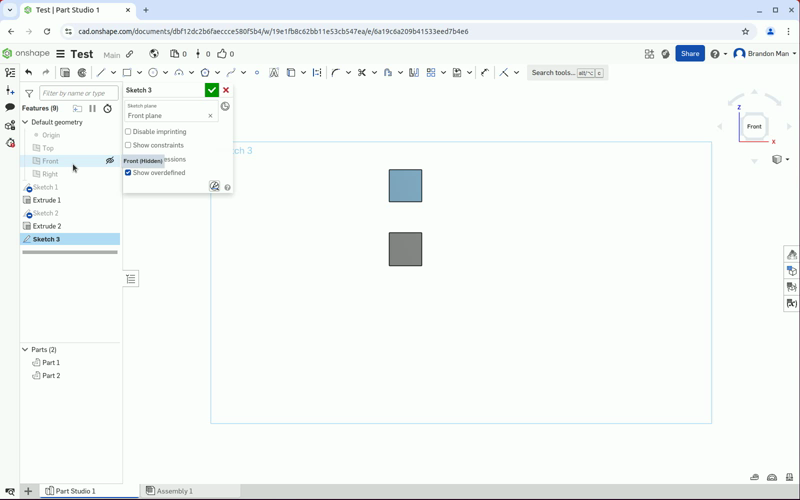
mouse_move(73, 352)
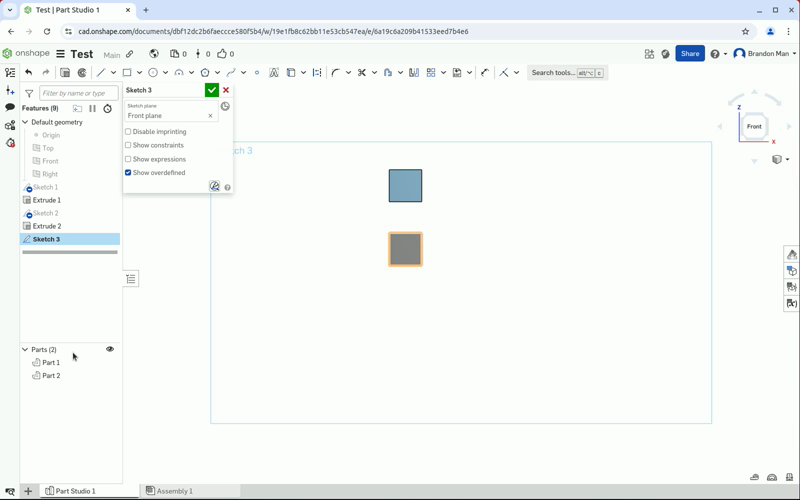
key(y)
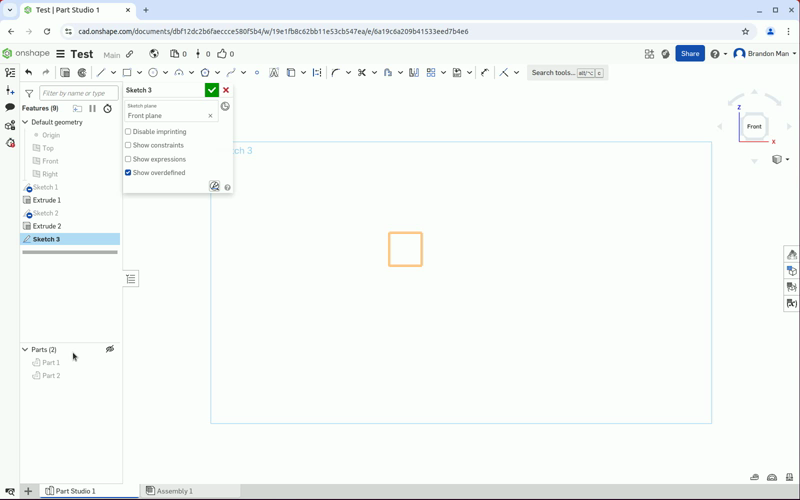
key(l)
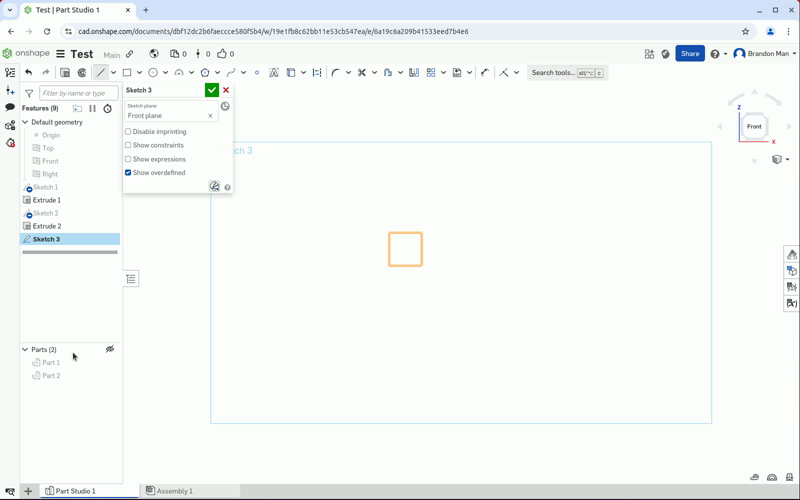
key_down(shift)
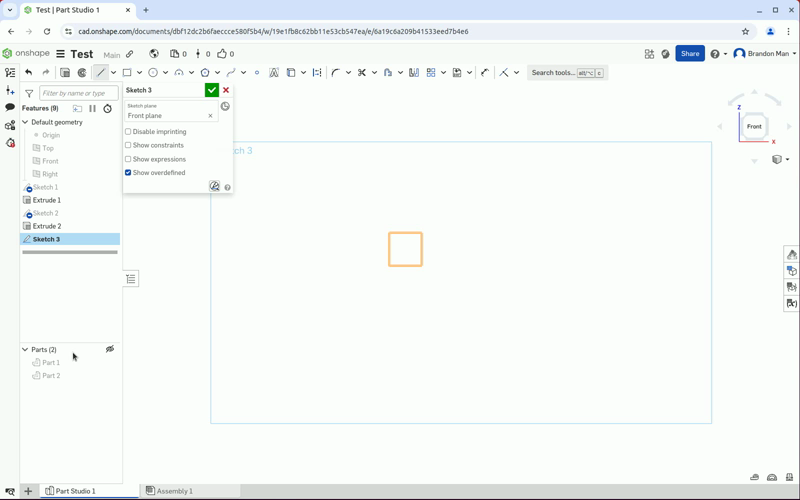
mouse_move(357, 265)
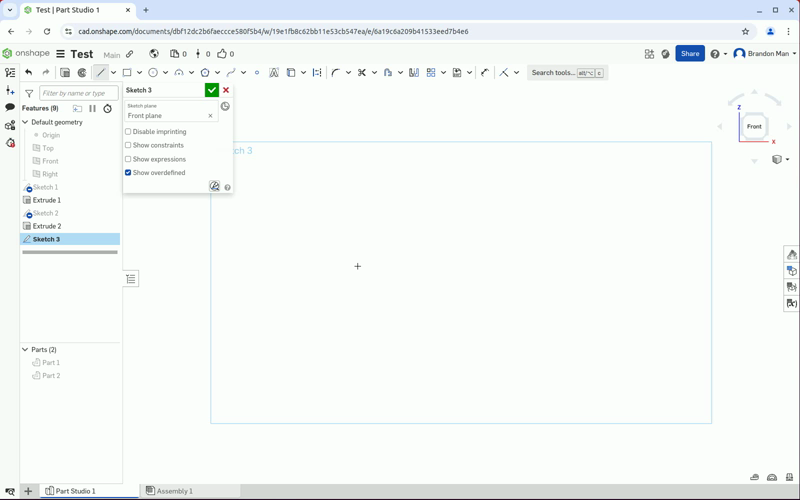
click(357, 265)
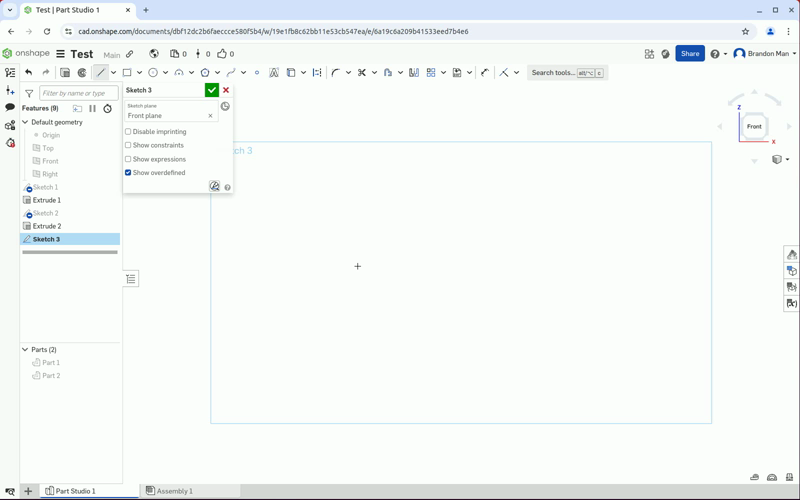
key_up(shift)
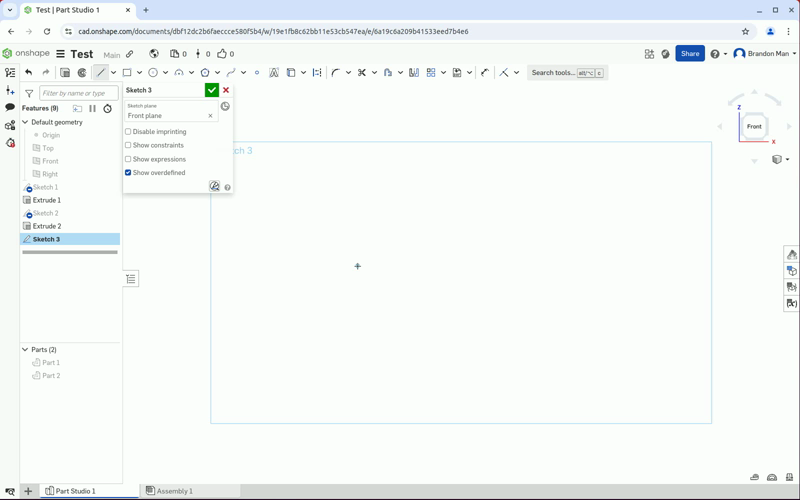
key_down(shift)
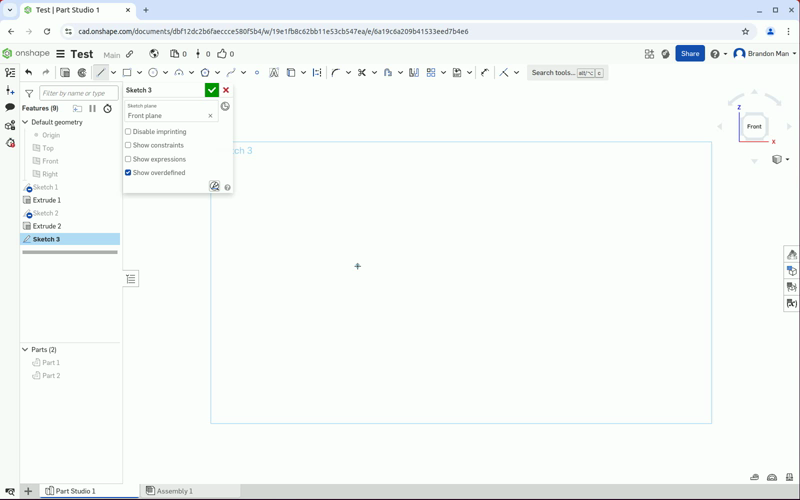
mouse_move(387, 265)
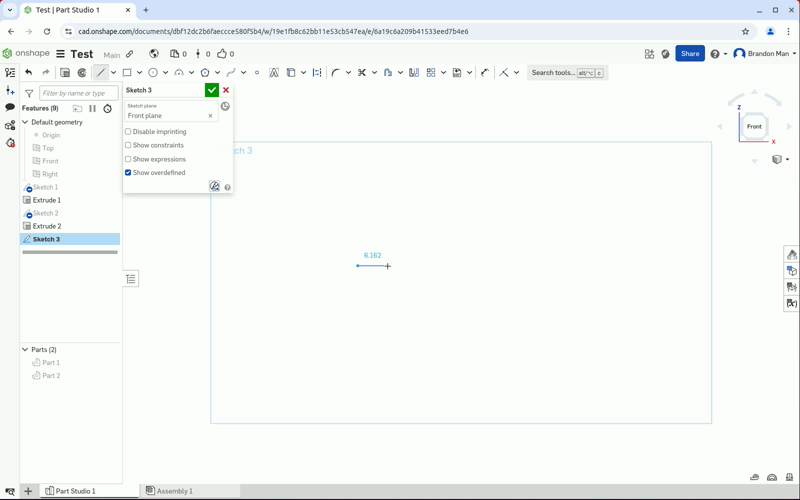
mouse_move(389, 265)
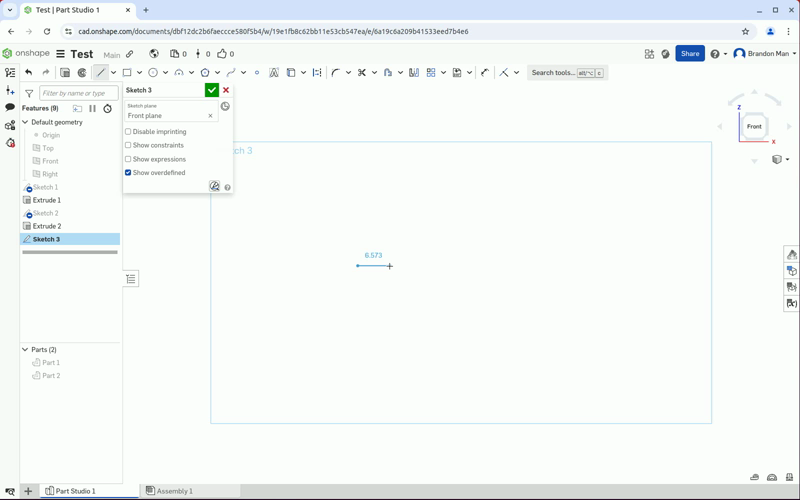
click(389, 265)
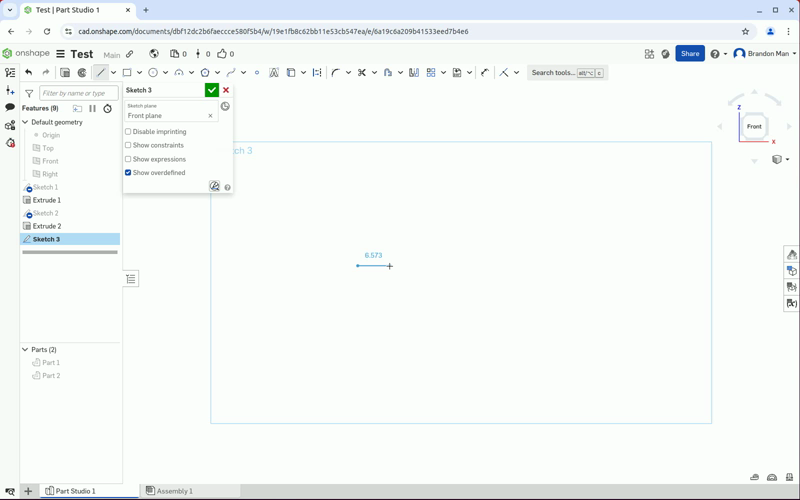
key_up(shift)
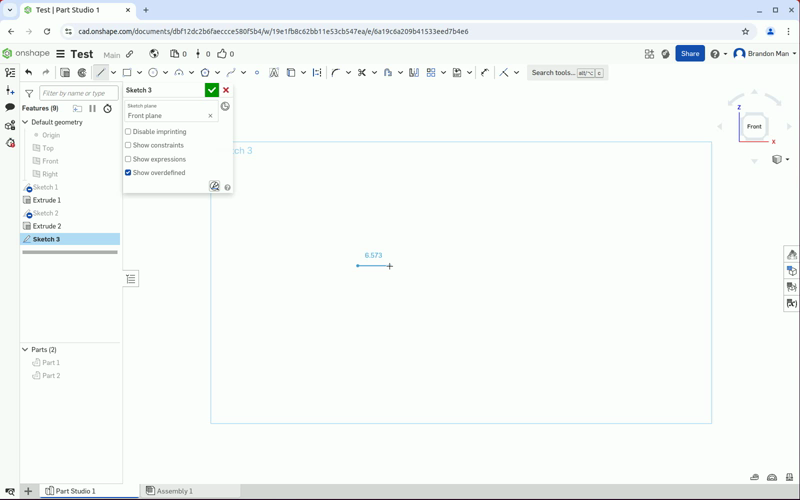
key_down(shift)
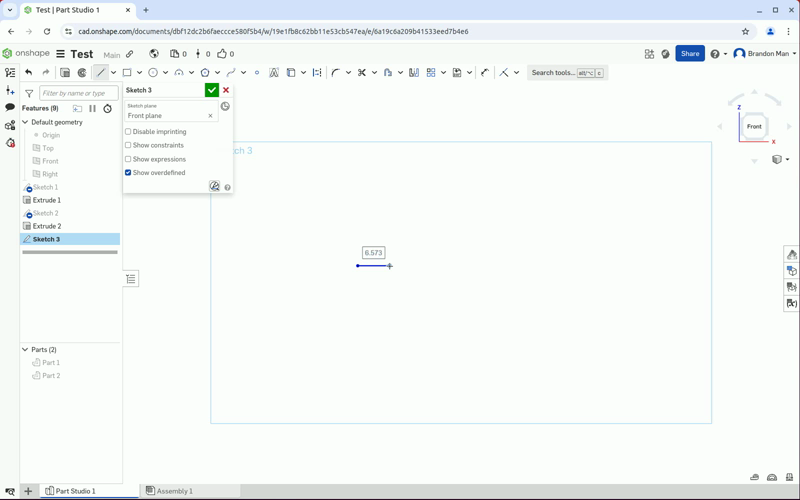
mouse_move(419, 265)
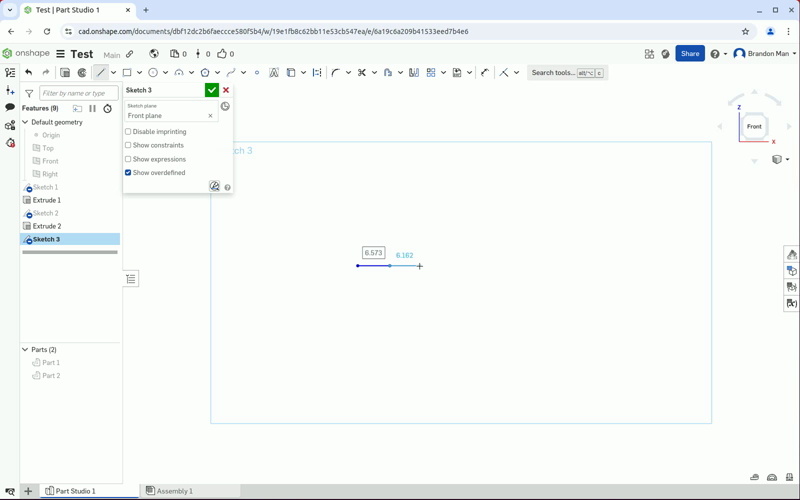
mouse_move(389, 233)
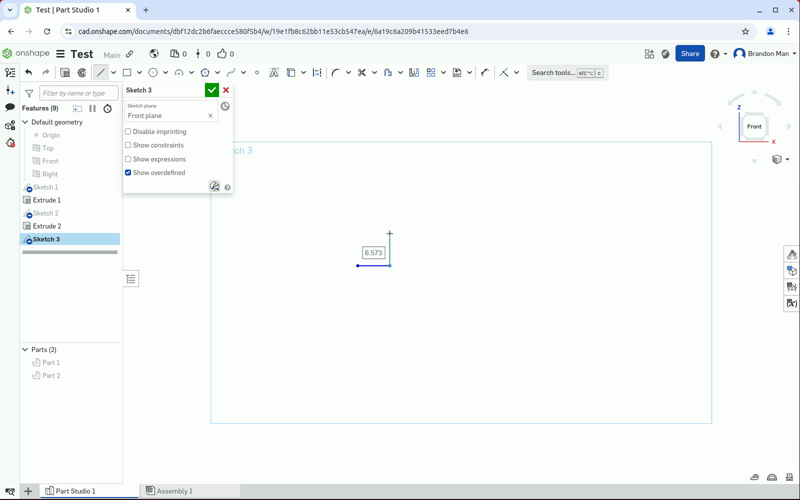
click(389, 233)
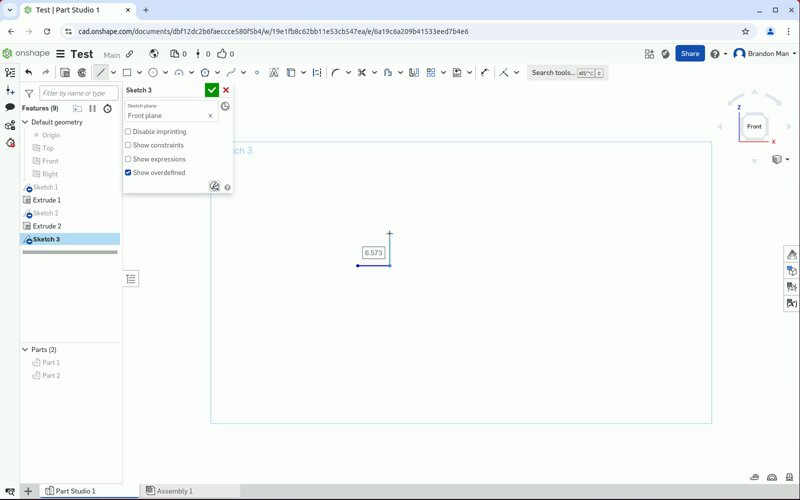
key_up(shift)
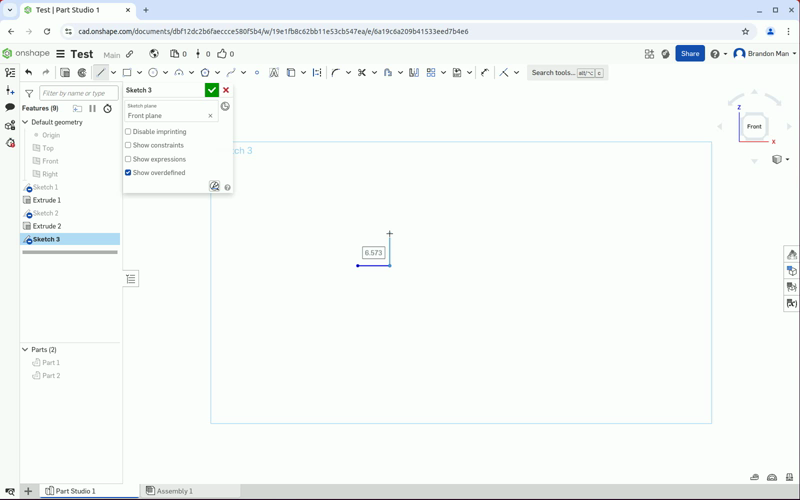
key_down(shift)
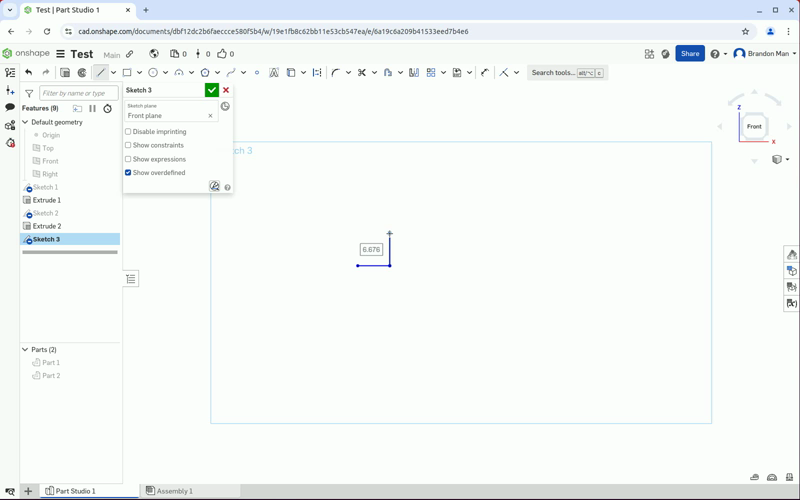
mouse_move(419, 233)
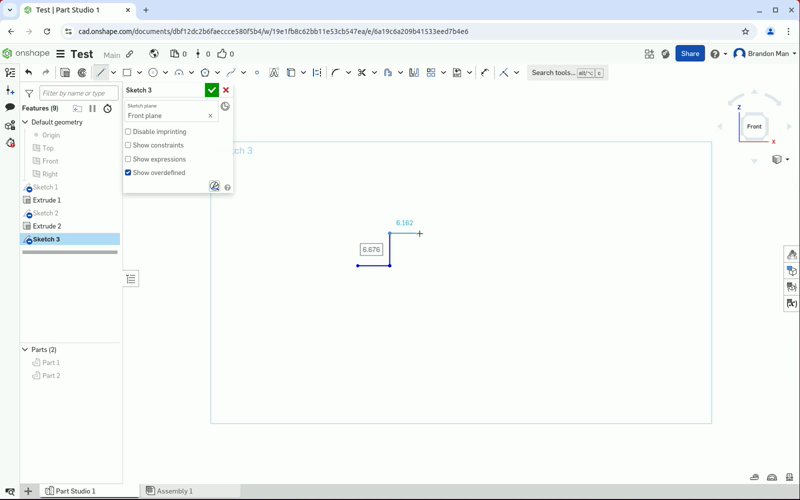
mouse_move(389, 202)
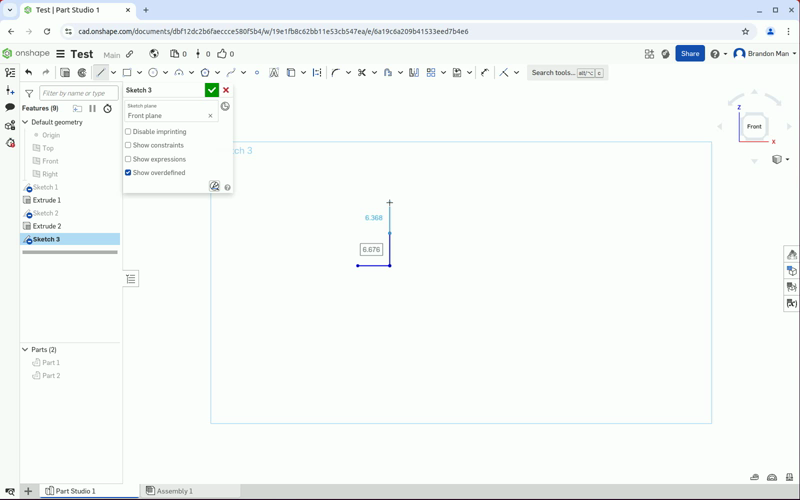
click(389, 202)
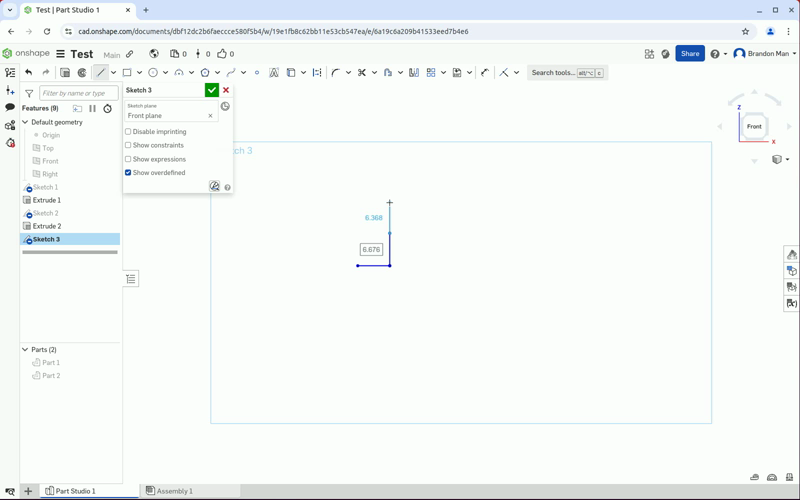
key_up(shift)
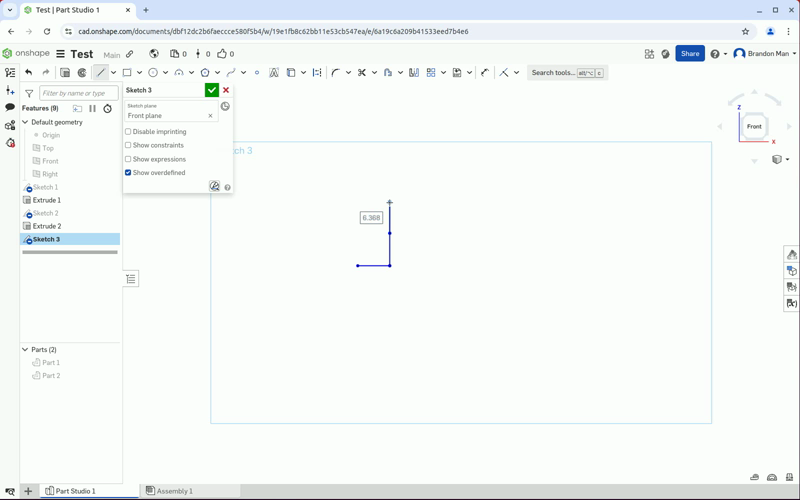
key_down(shift)
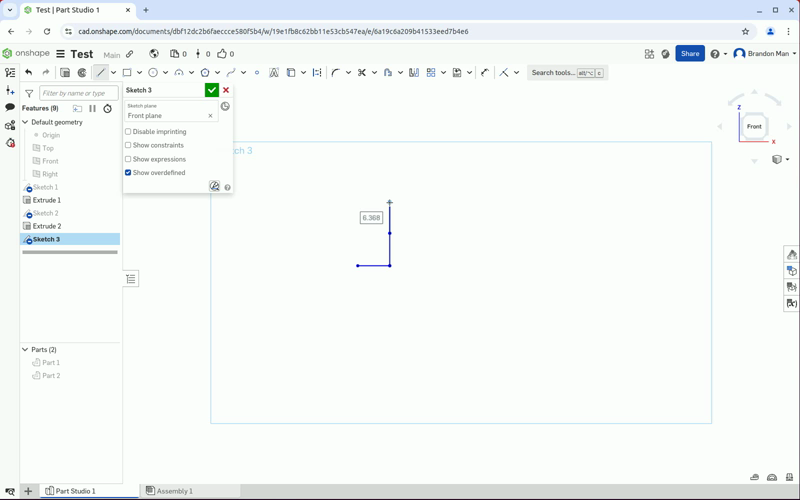
mouse_move(419, 202)
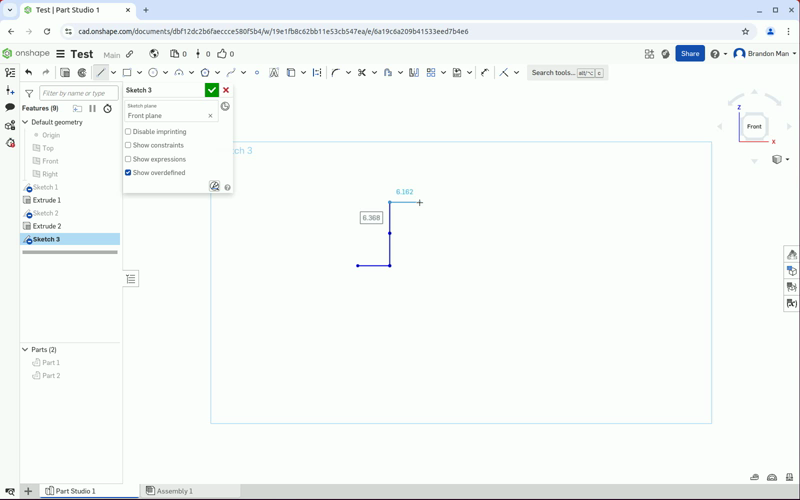
mouse_move(389, 170)
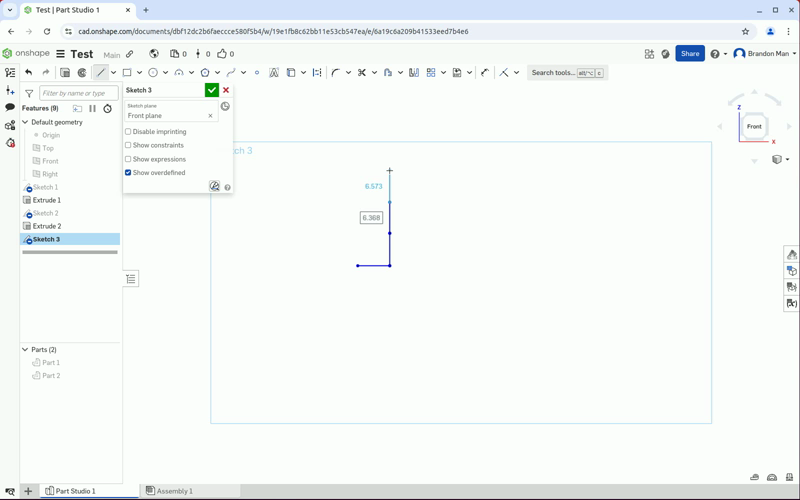
click(389, 170)
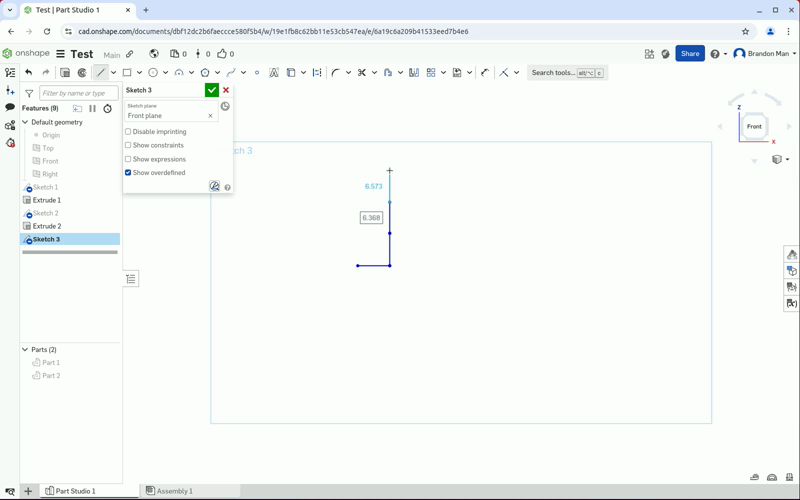
key_up(shift)
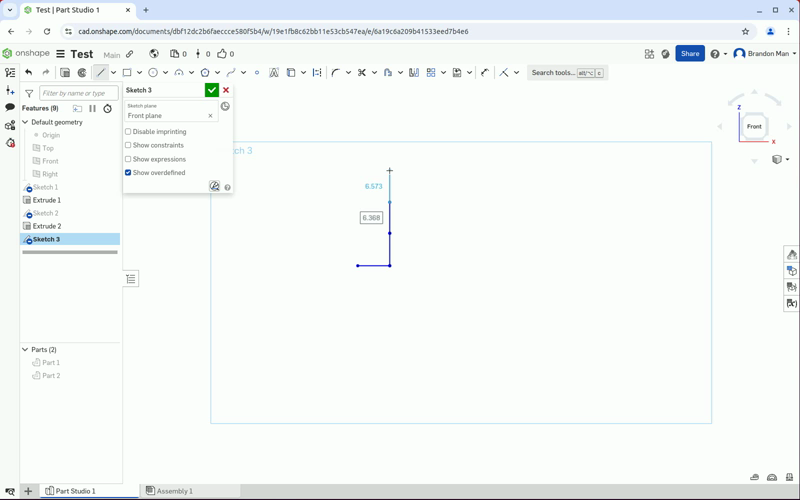
key_down(shift)
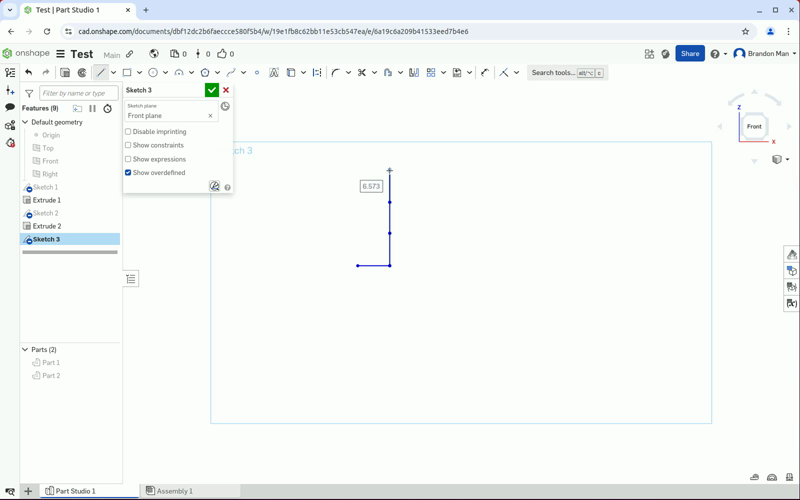
mouse_move(419, 170)
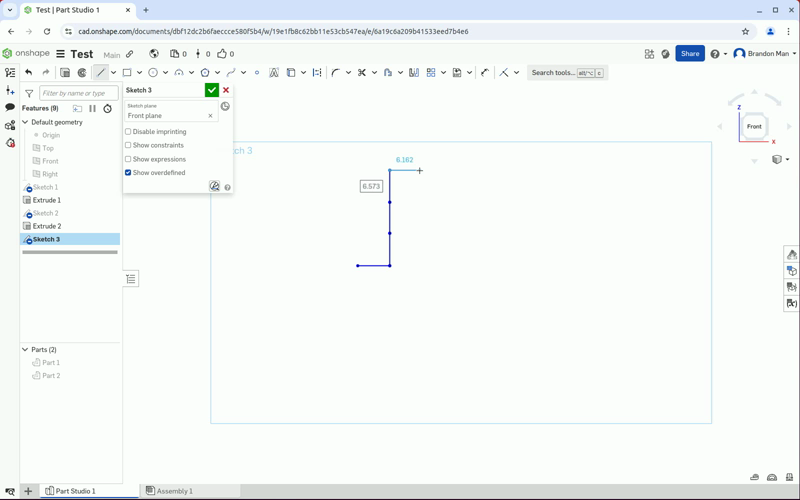
mouse_move(357, 170)
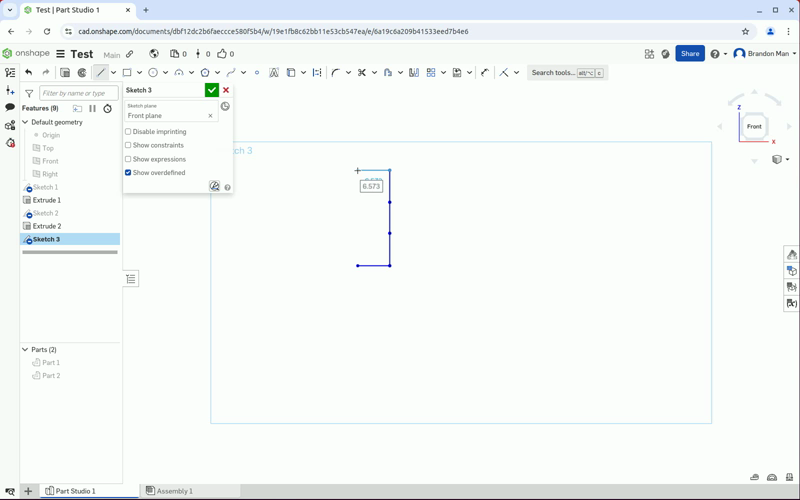
click(357, 170)
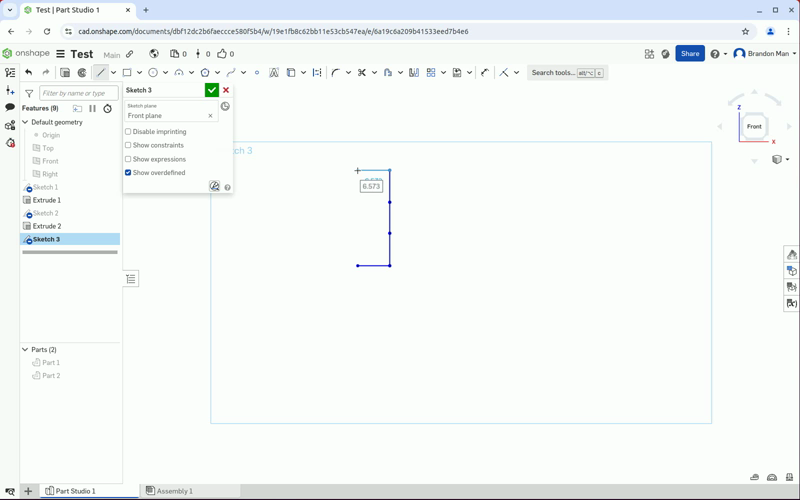
key_up(shift)
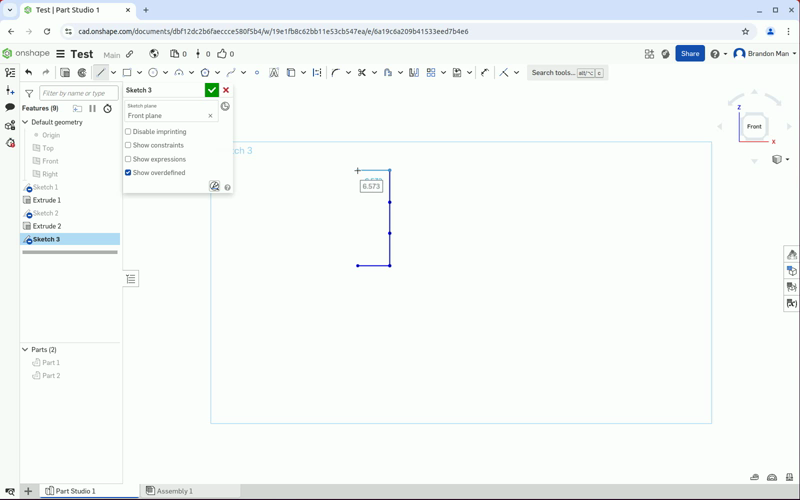
key_down(shift)
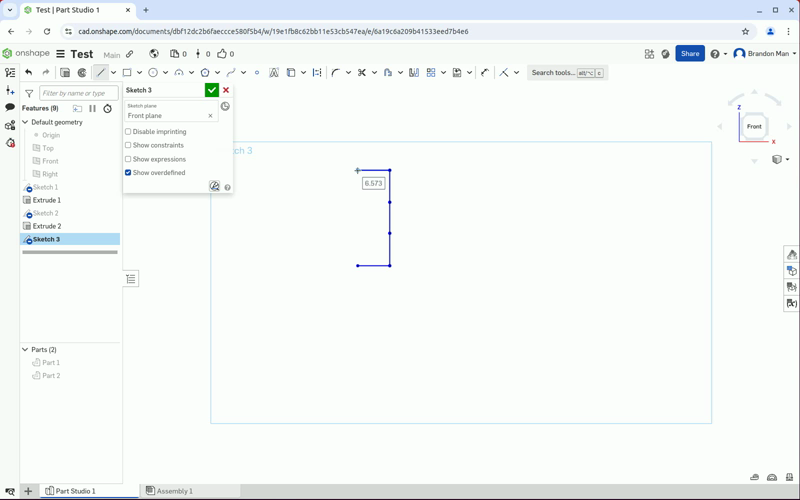
mouse_move(357, 265)
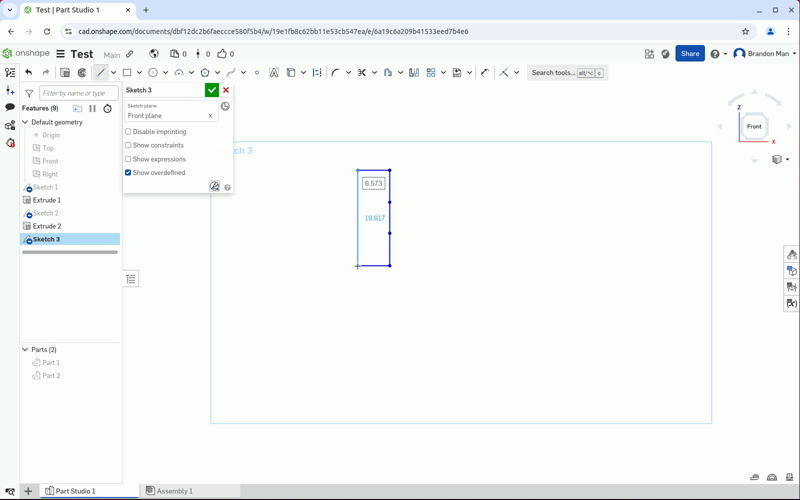
key_up(shift)
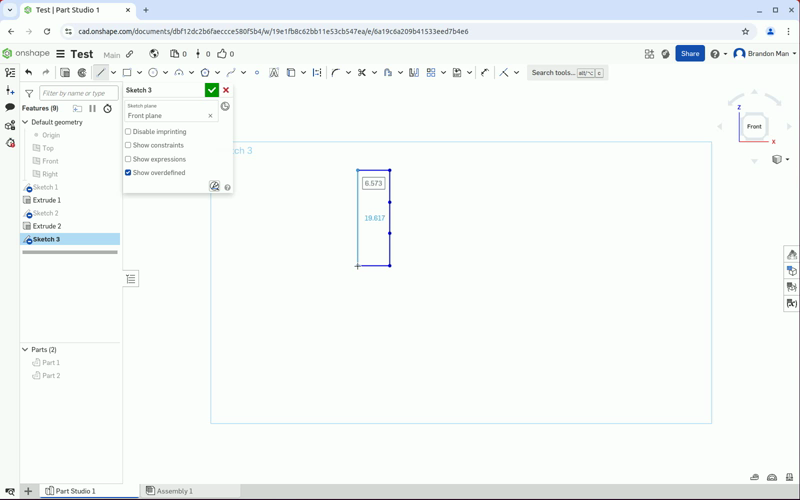
click(357, 265)
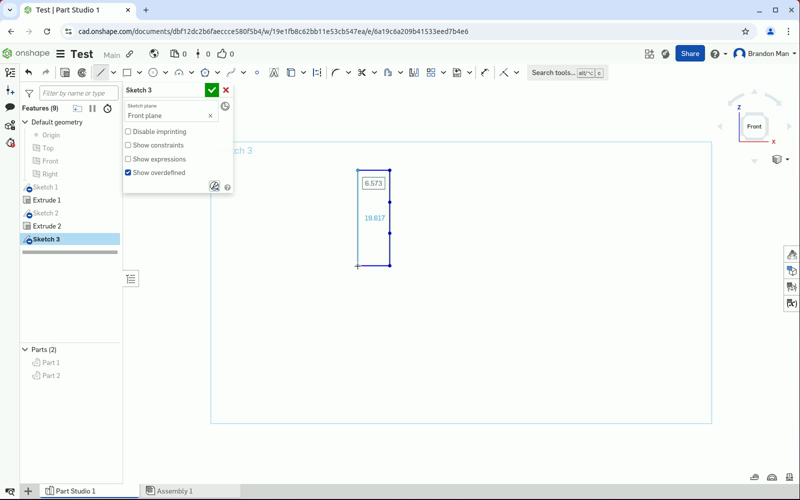
key(esc)
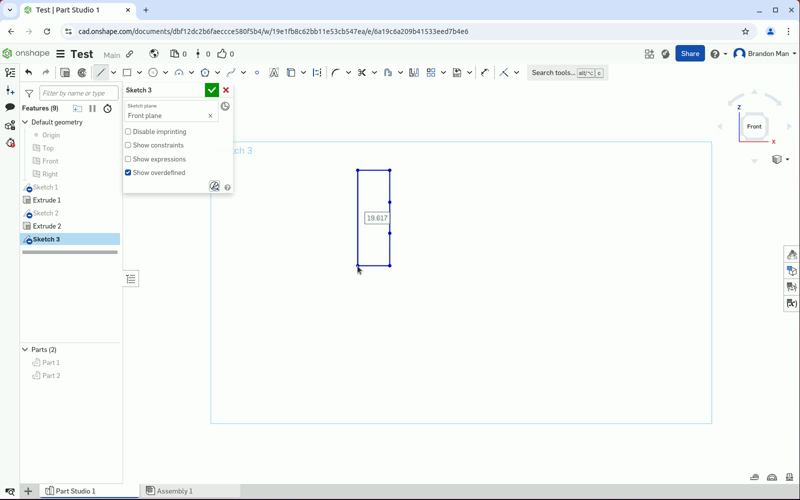
mouse_move(360, 179)
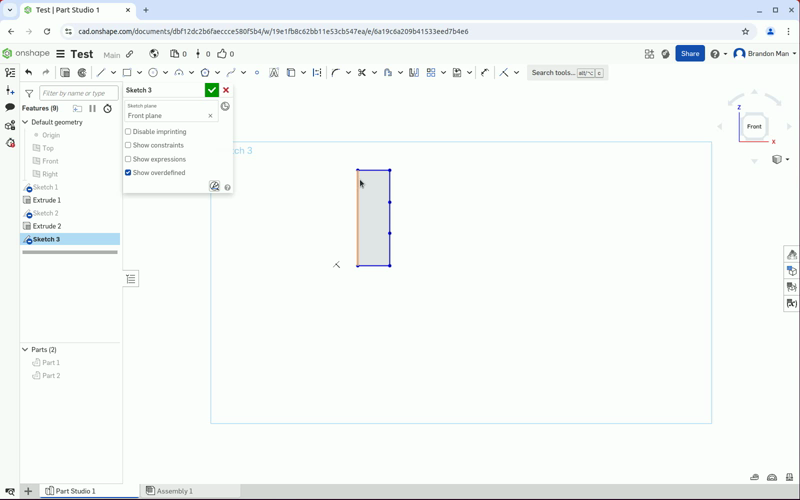
click(360, 179)
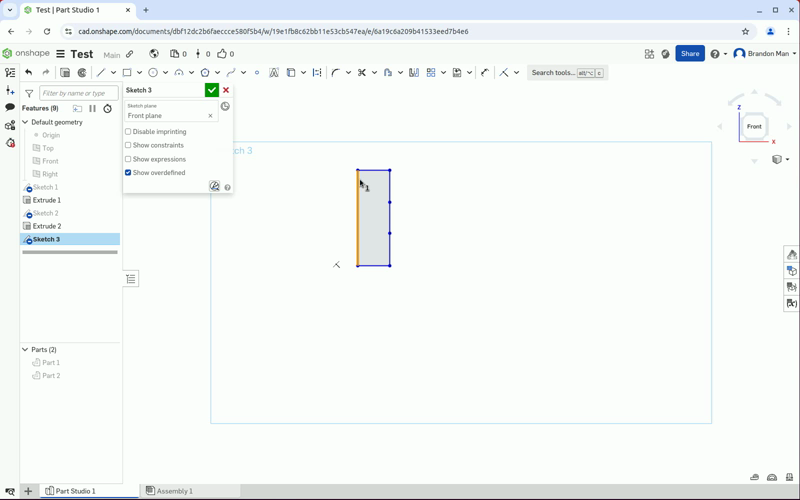
mouse_move(73, 352)
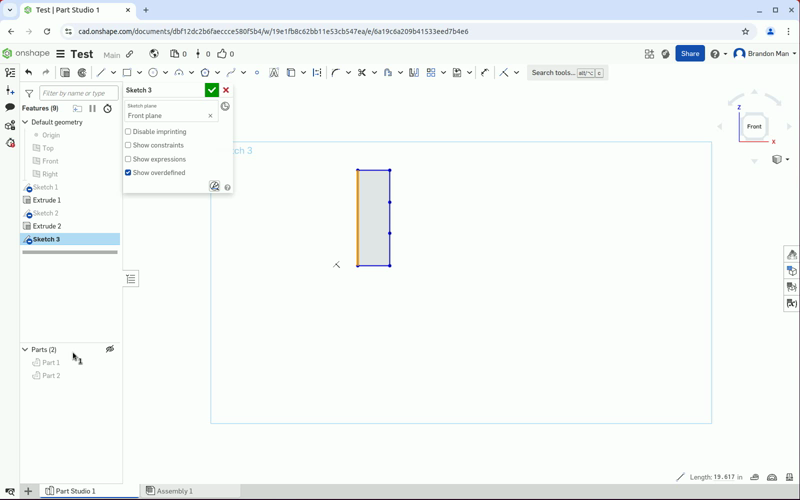
key(shift+y)
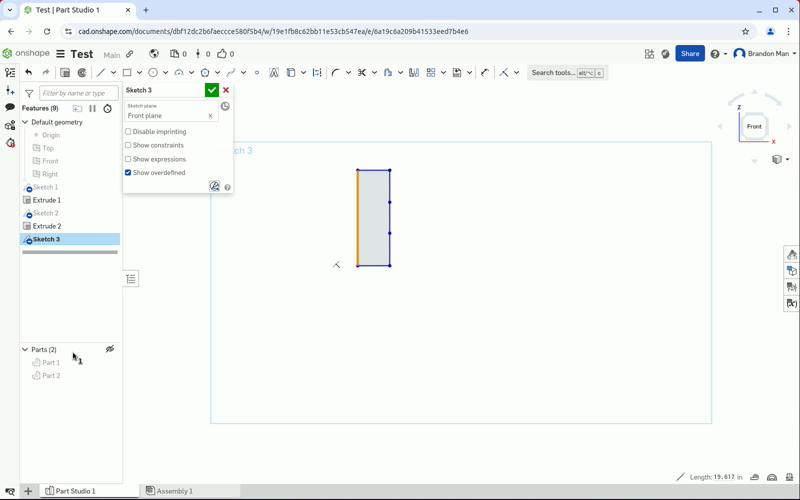
key(shift+e)
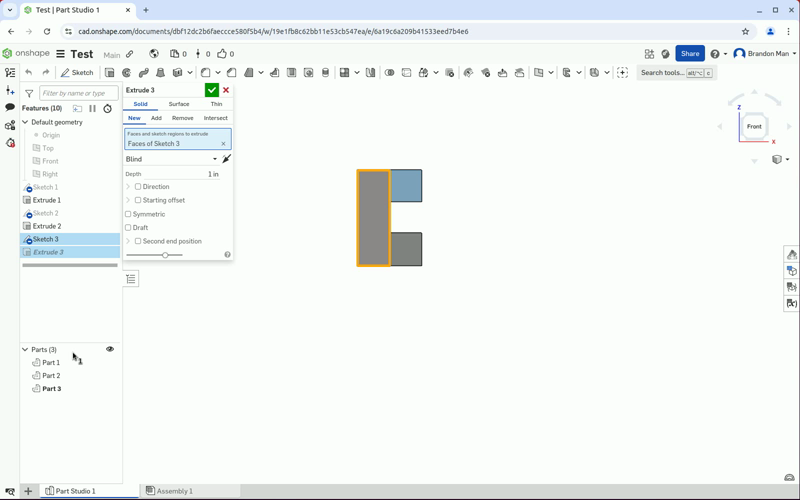
mouse_move(143, 106)
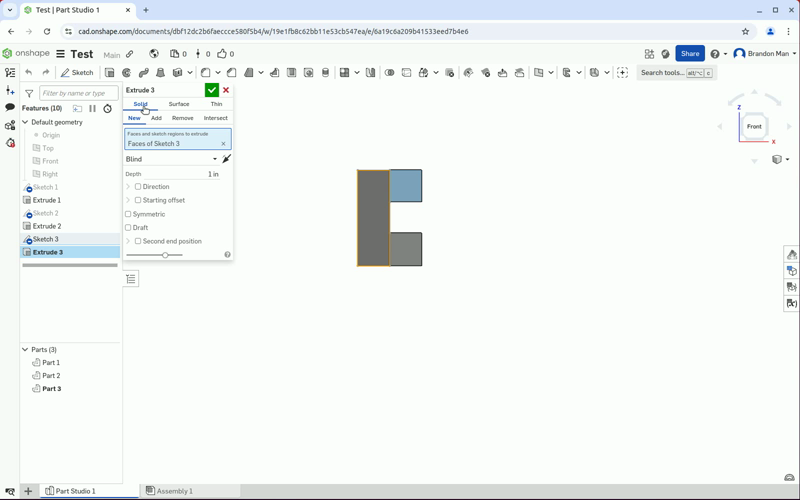
click(143, 106)
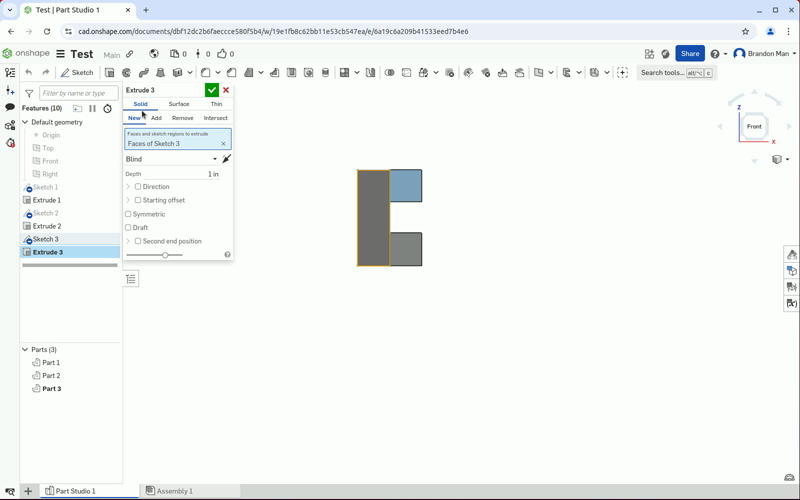
mouse_move(137, 120)
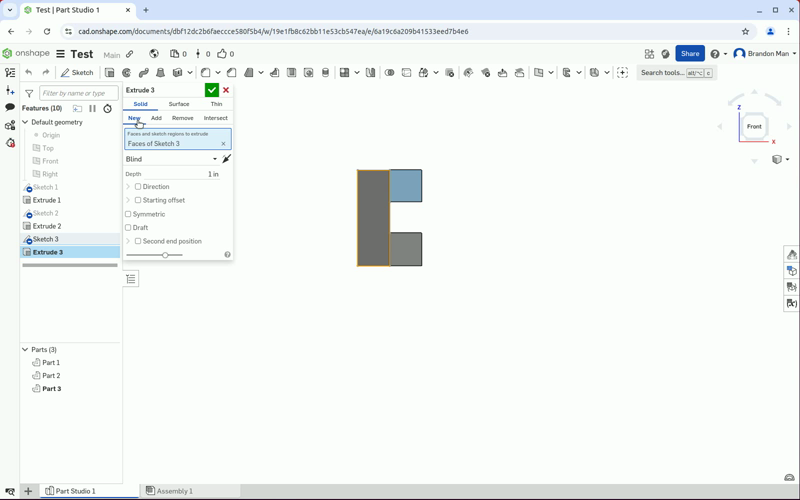
click(137, 120)
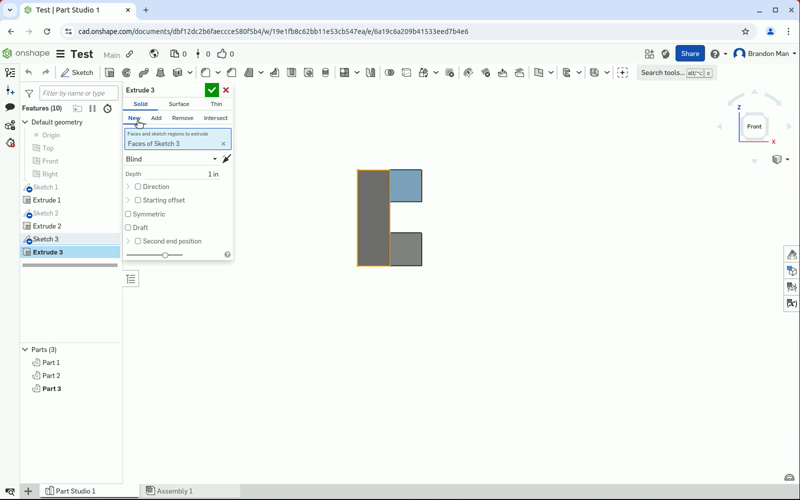
key(tab, 4)
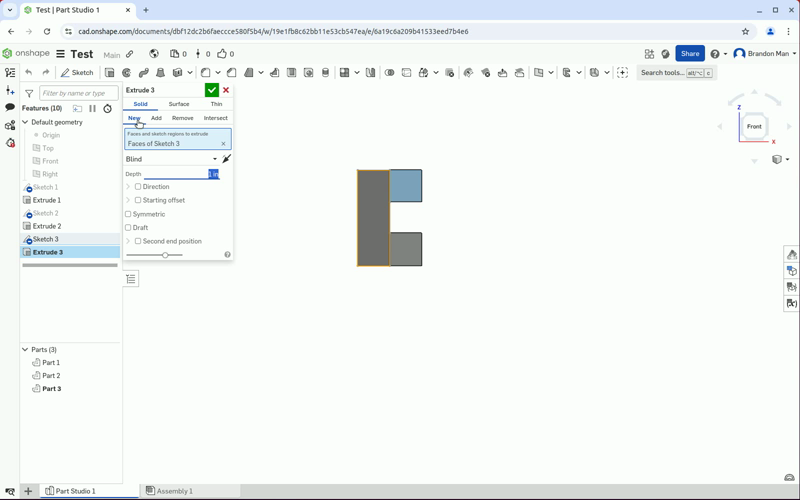
text(8.666)
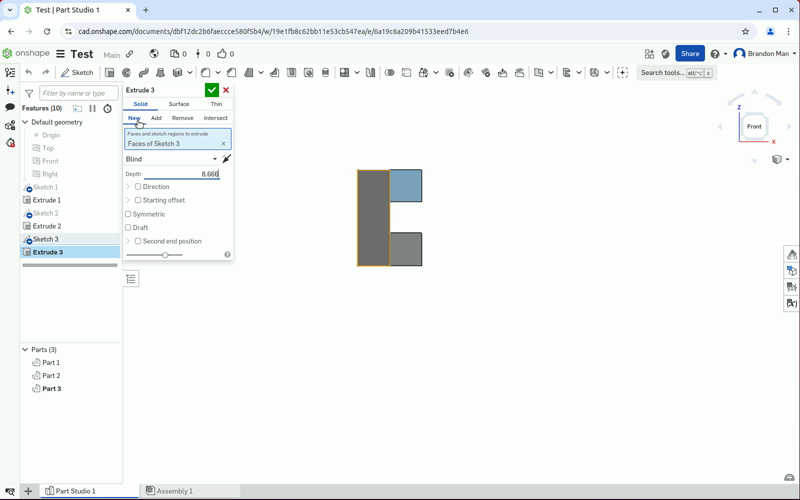
key(tab, 3)
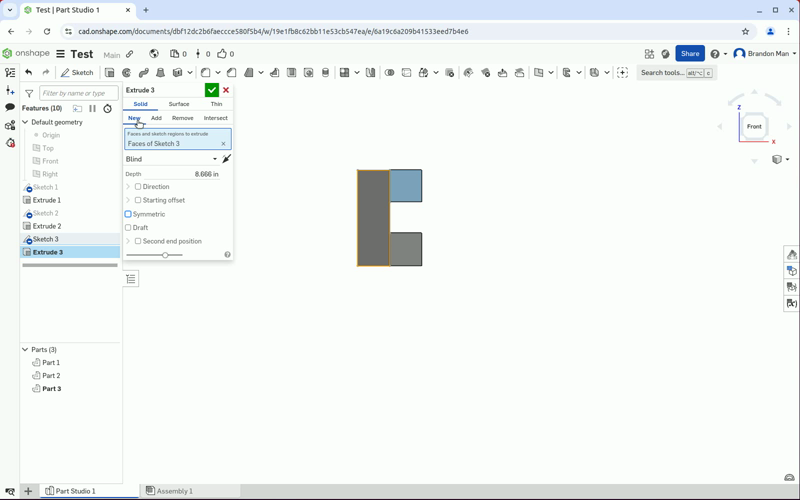
key(space)
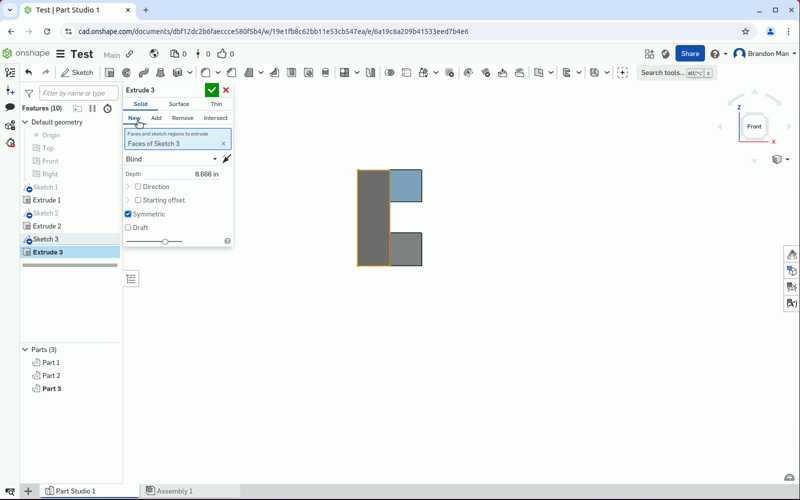
key(enter)
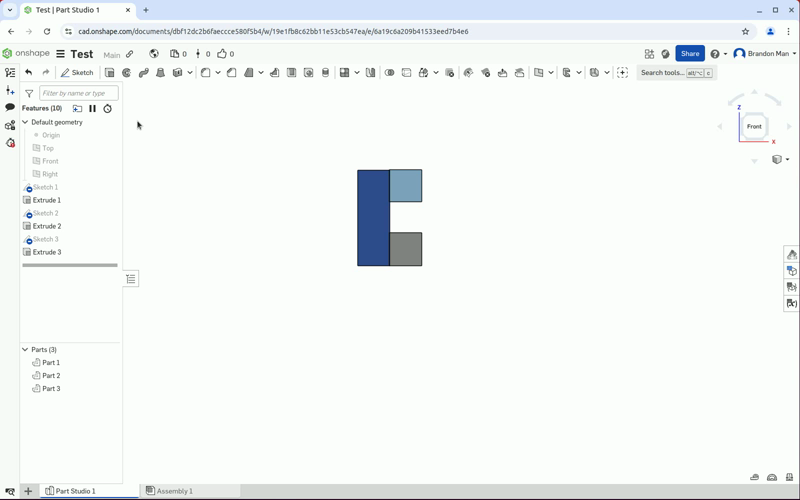
key(shift+h)
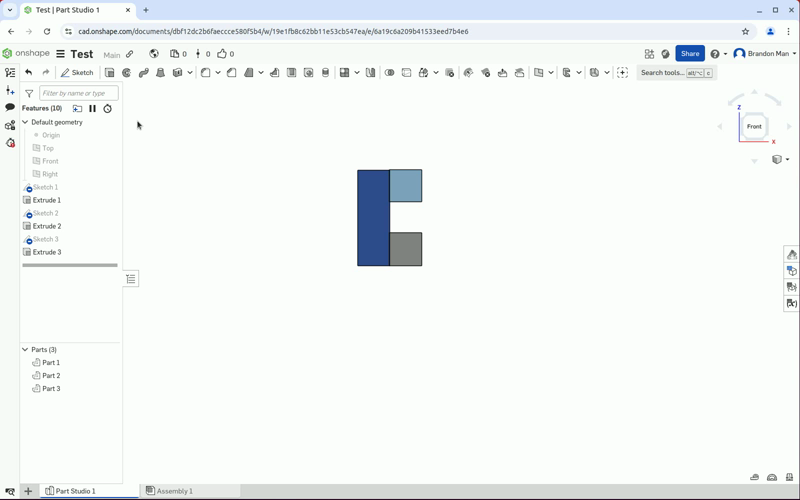
key(shift+h)
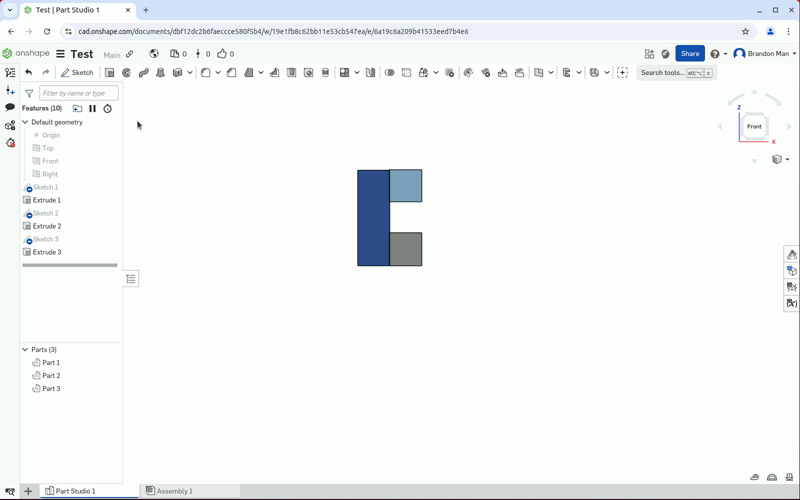
mouse_move(73, 189)
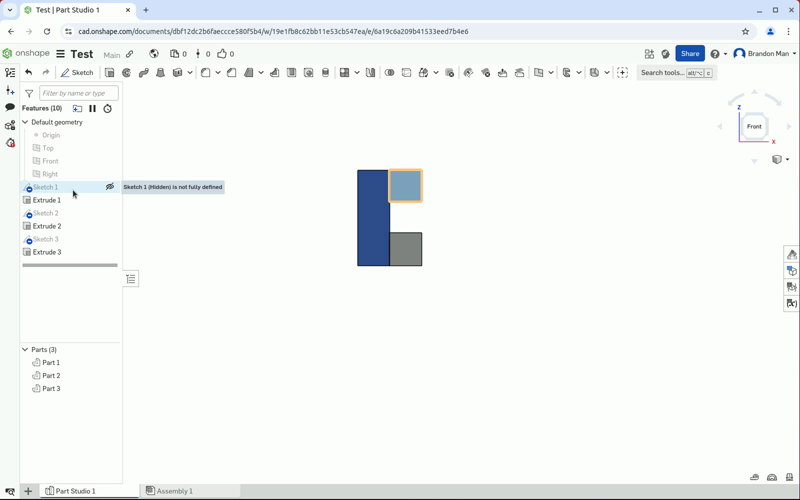
click(73, 189)
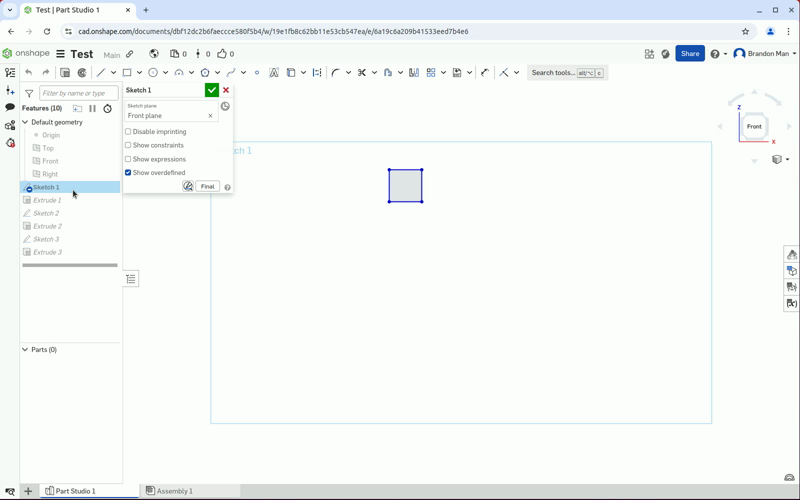
mouse_move(229, 92)
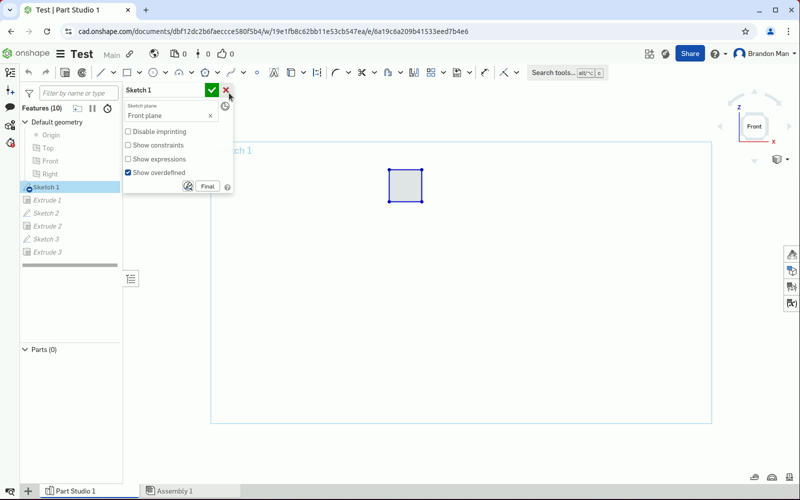
click(229, 92)
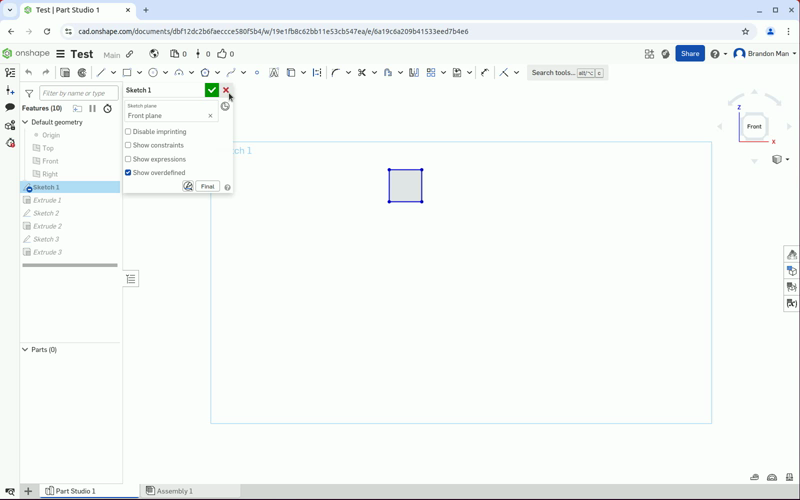
key(shift+s)
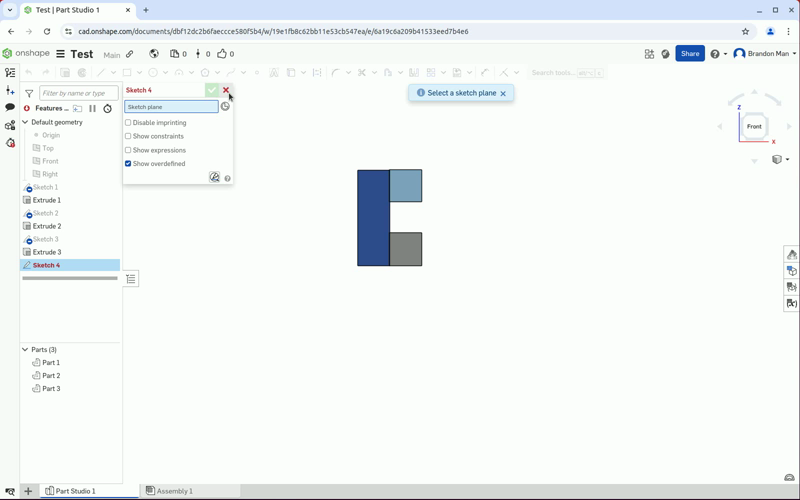
mouse_move(73, 163)
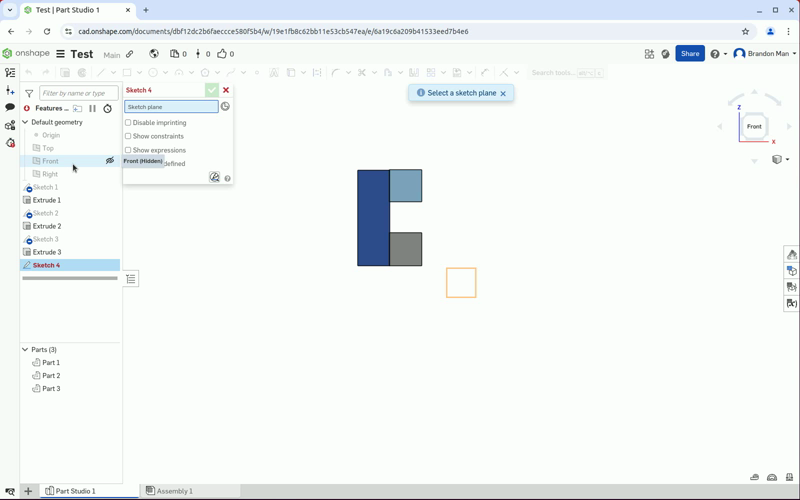
click(73, 163)
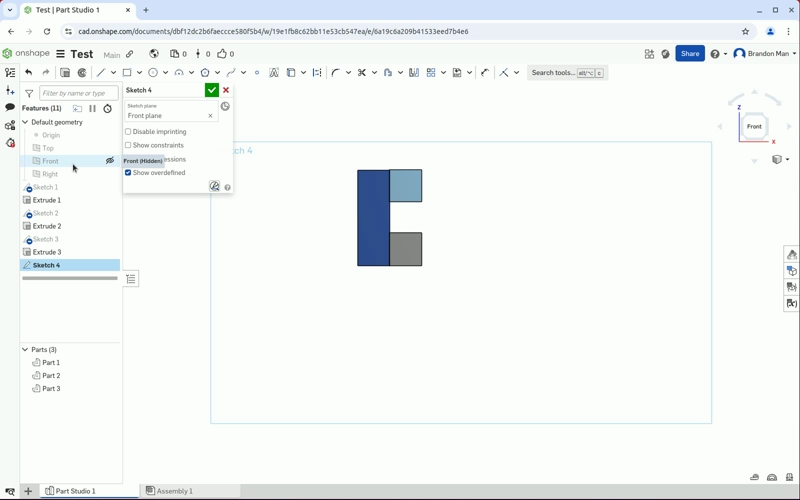
mouse_move(73, 352)
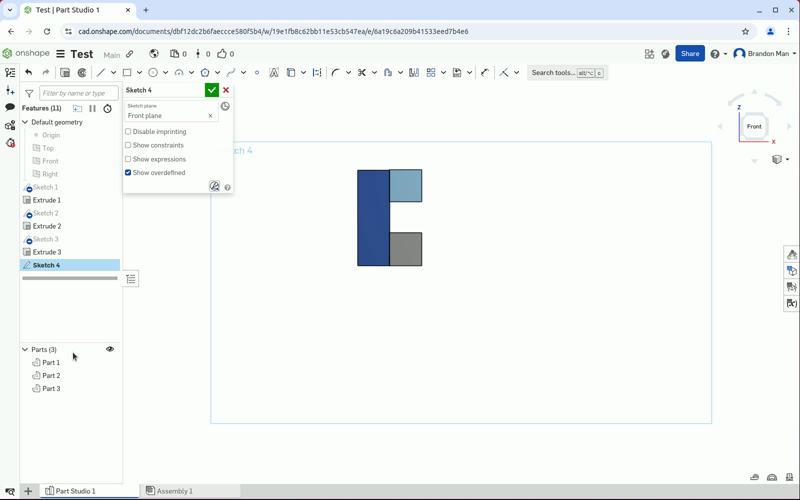
key(y)
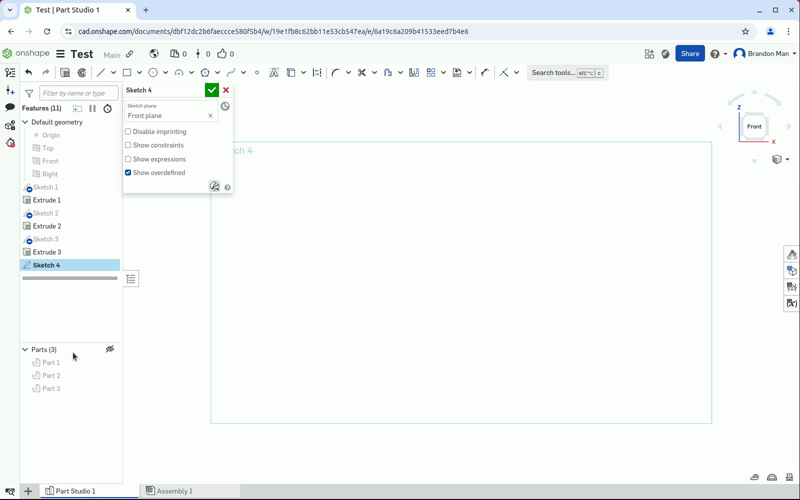
key(l)
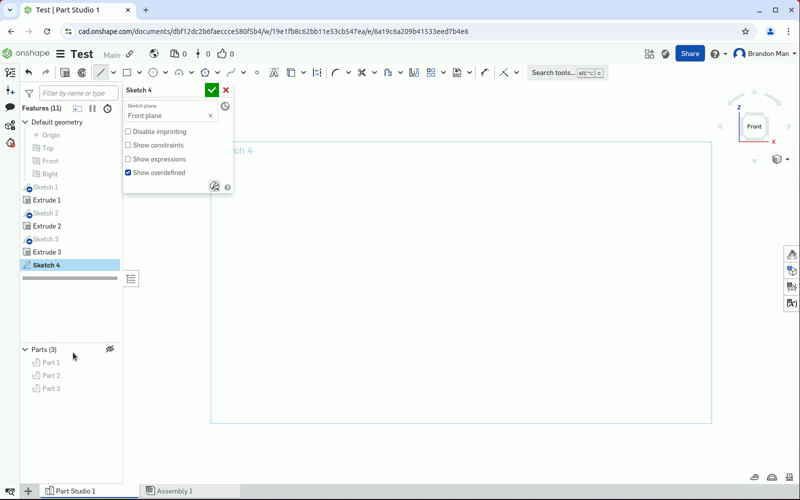
key_down(shift)
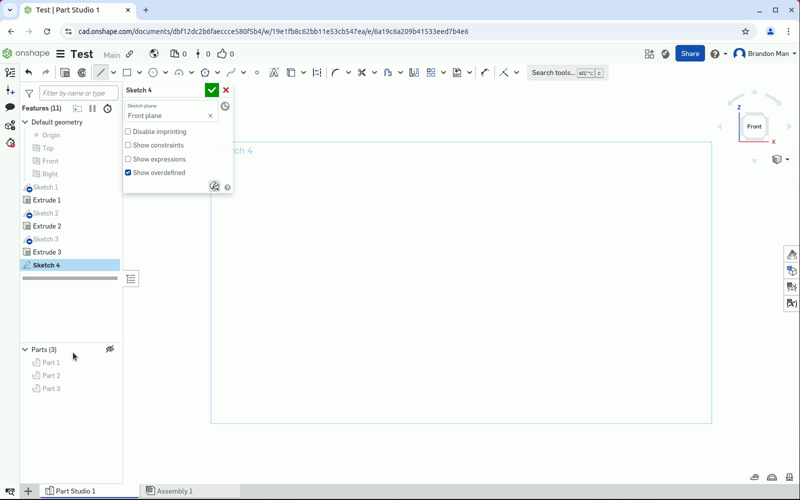
mouse_move(389, 201)
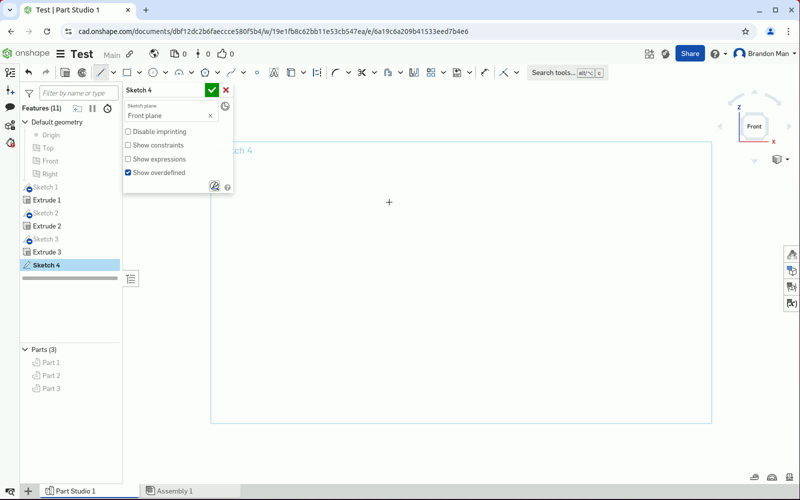
click(389, 201)
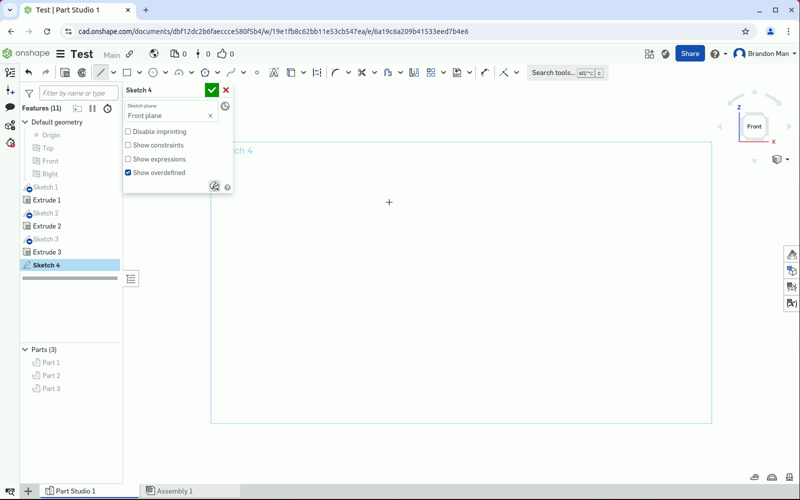
key_up(shift)
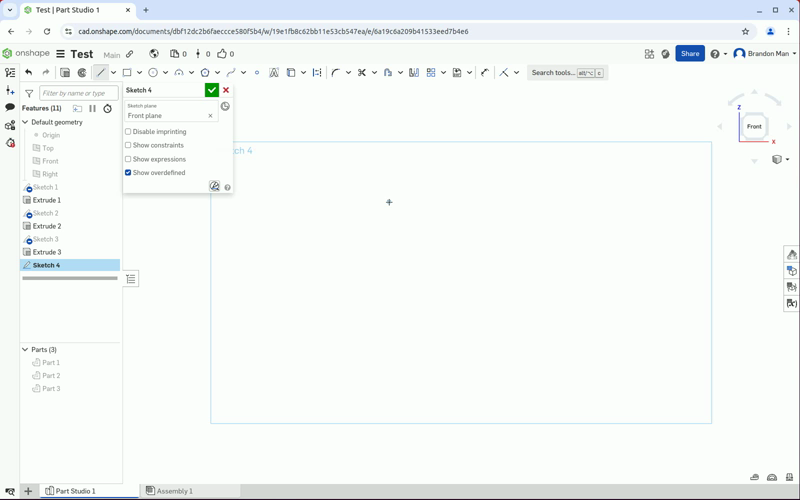
key_down(shift)
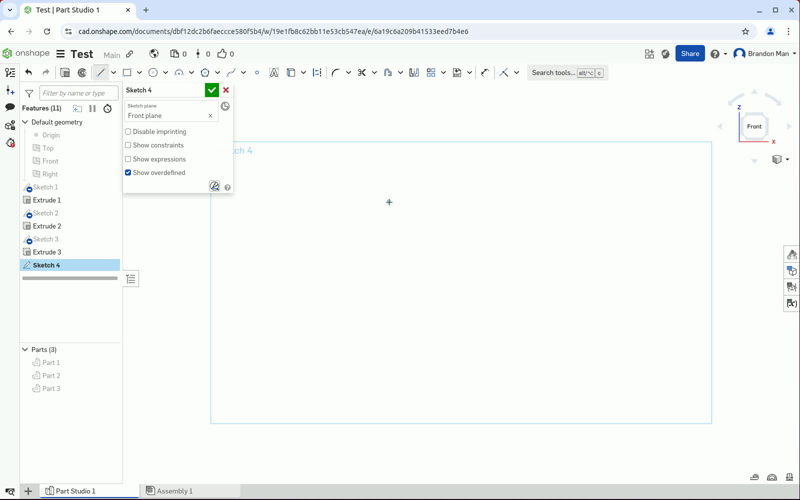
mouse_move(419, 201)
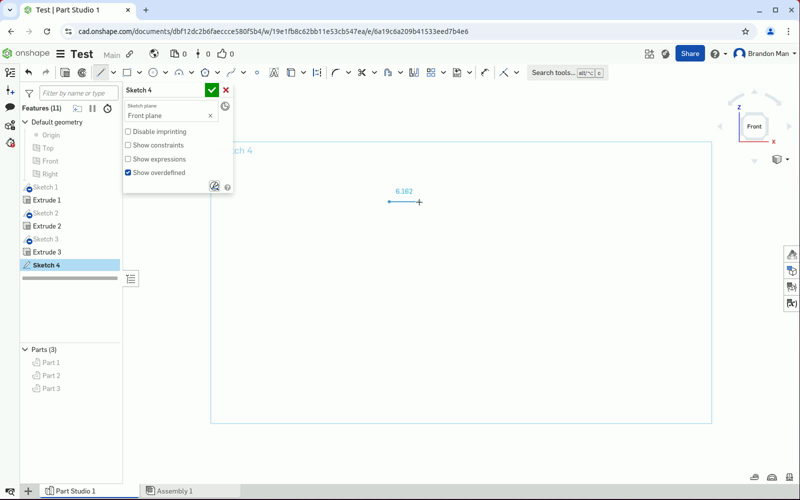
mouse_move(421, 201)
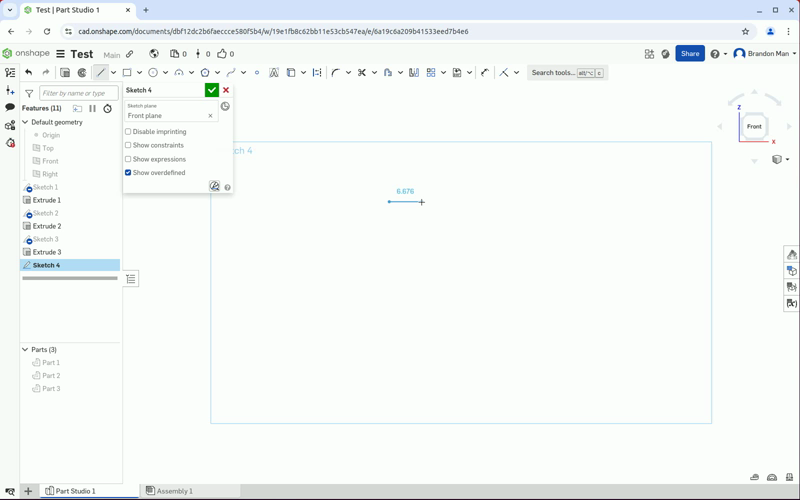
click(421, 201)
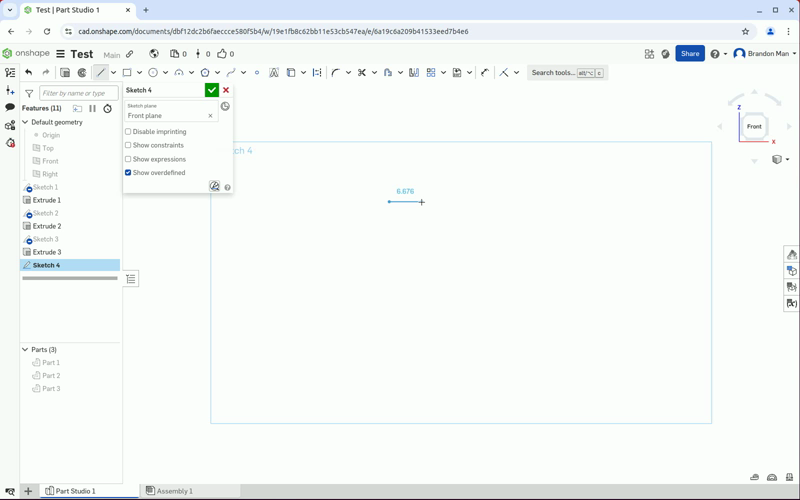
key_up(shift)
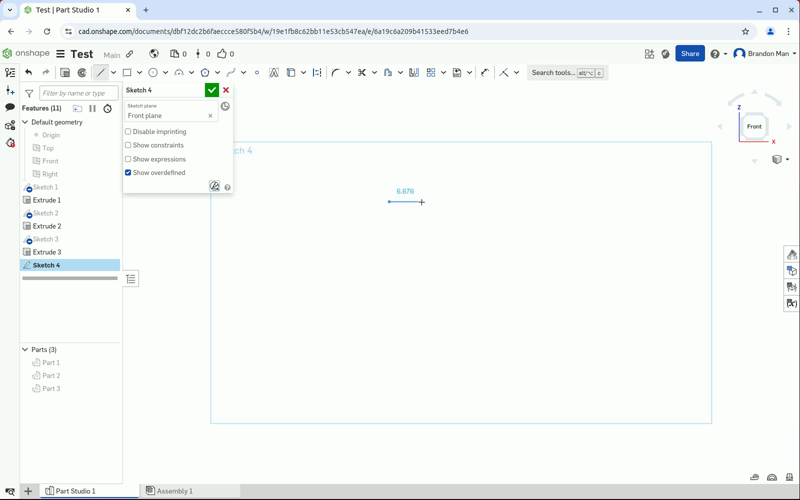
key_down(shift)
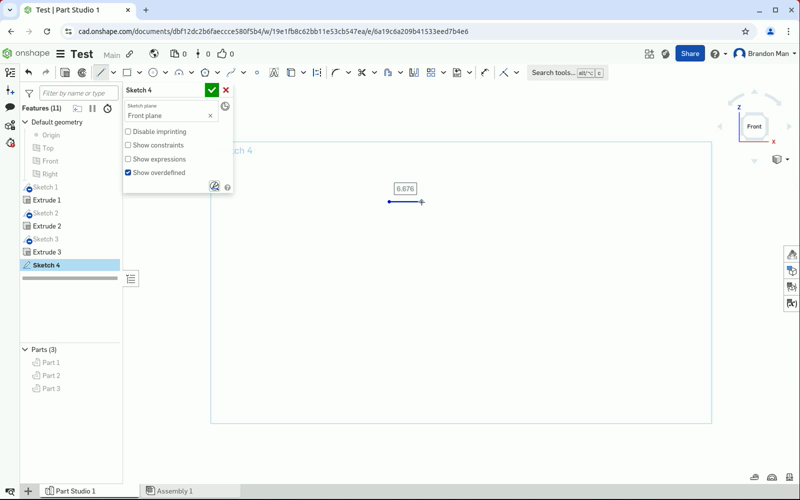
mouse_move(451, 201)
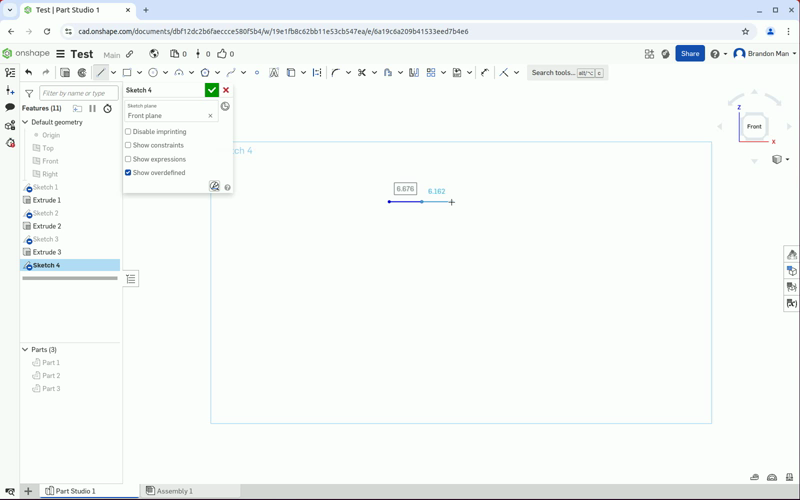
mouse_move(421, 169)
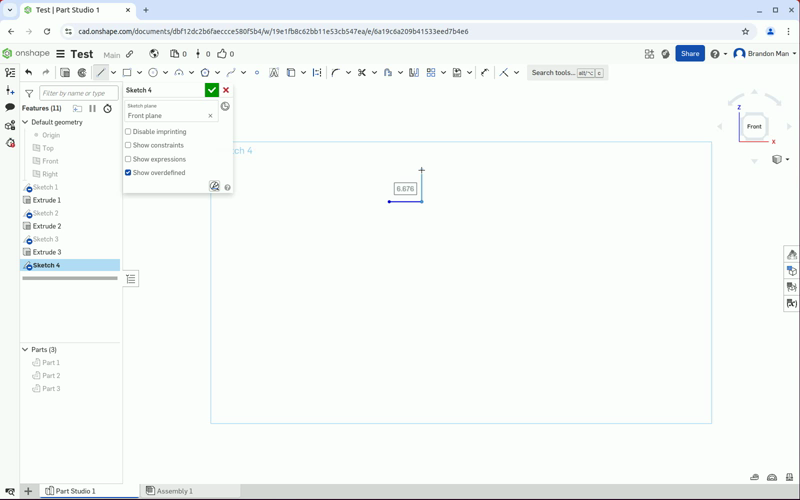
click(421, 169)
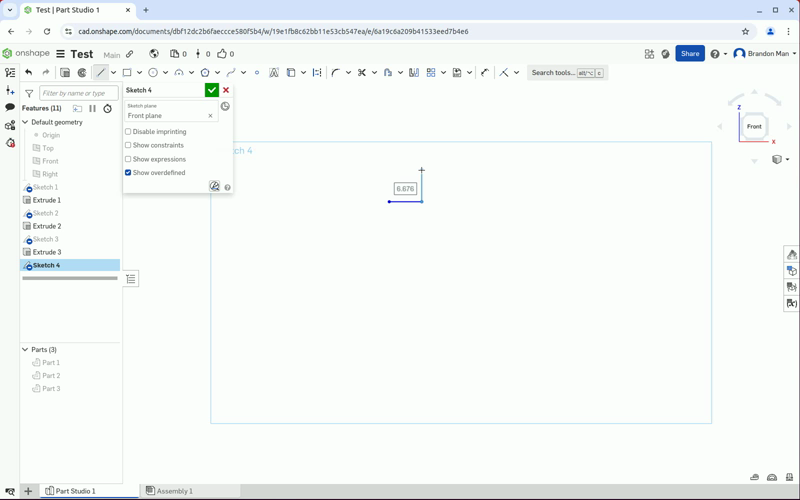
key_up(shift)
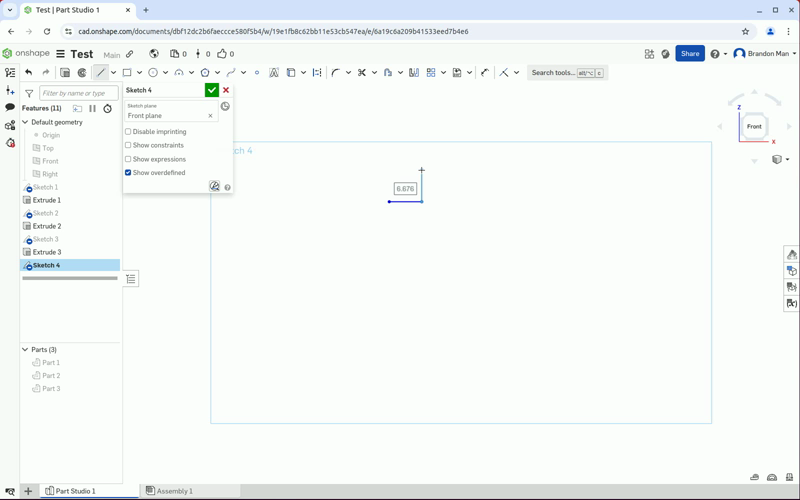
key_down(shift)
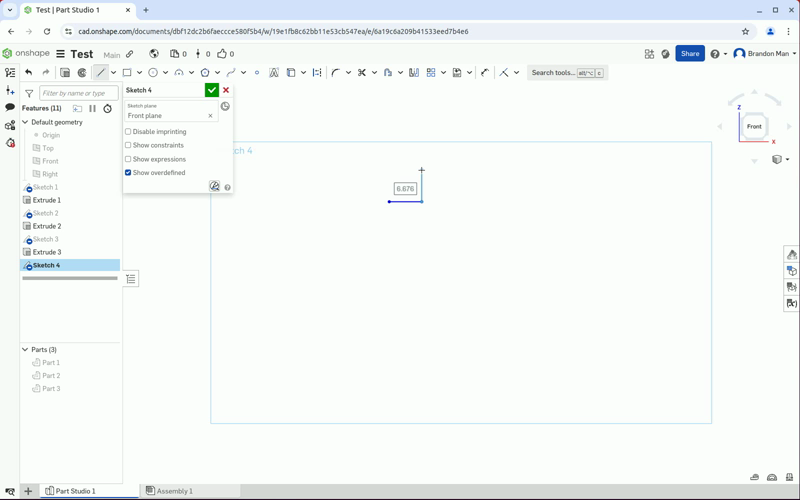
mouse_move(451, 169)
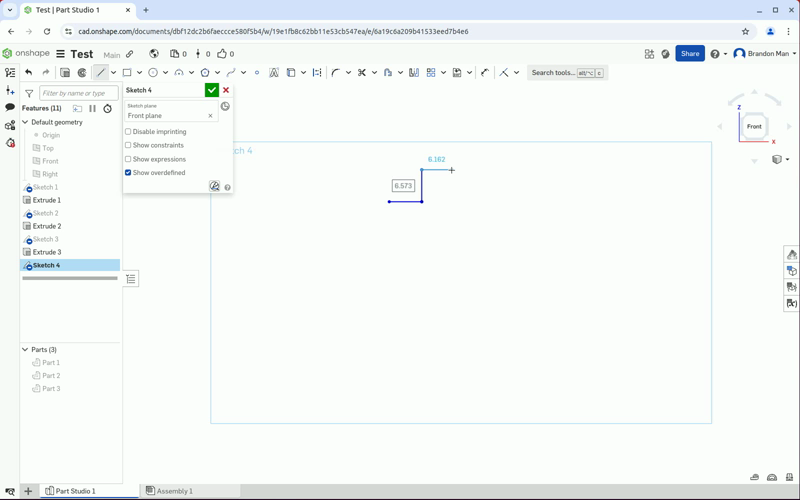
mouse_move(389, 169)
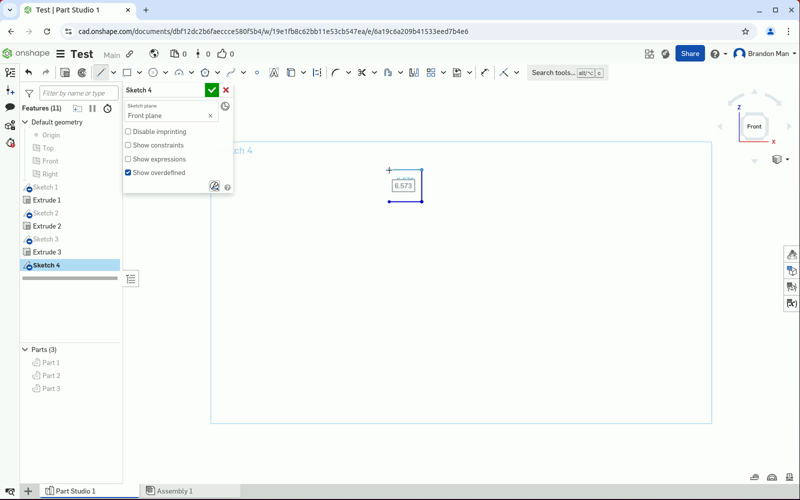
click(389, 169)
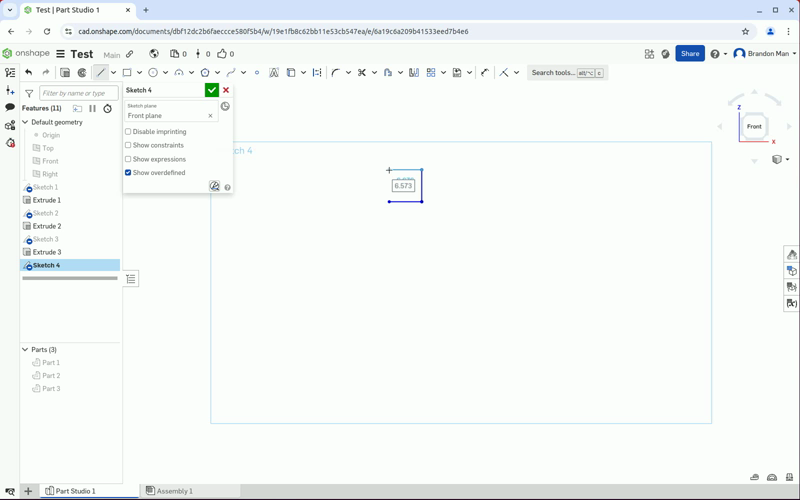
key_up(shift)
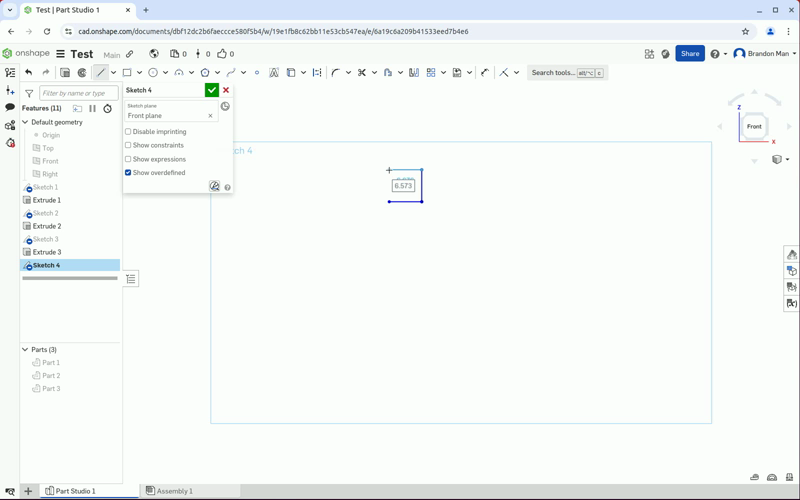
mouse_move(419, 169)
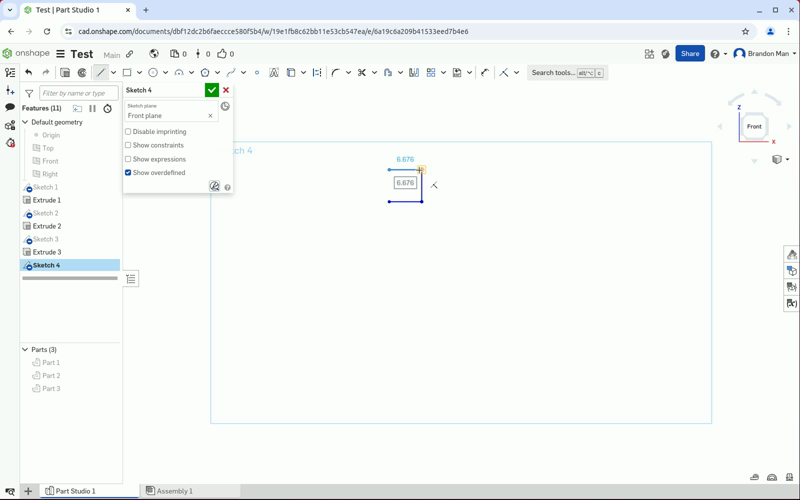
key_down(shift)
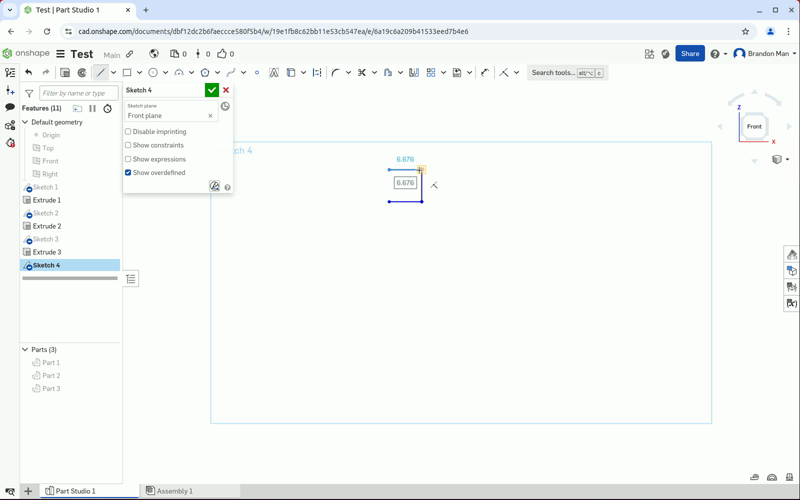
mouse_move(389, 201)
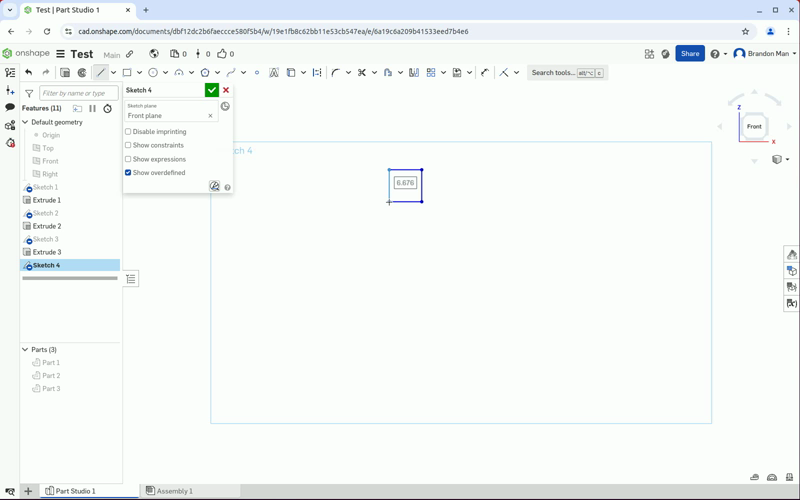
key_up(shift)
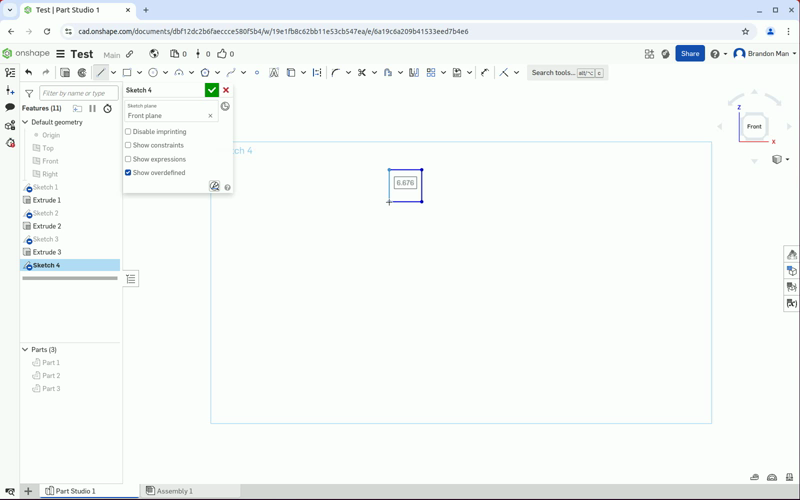
click(389, 201)
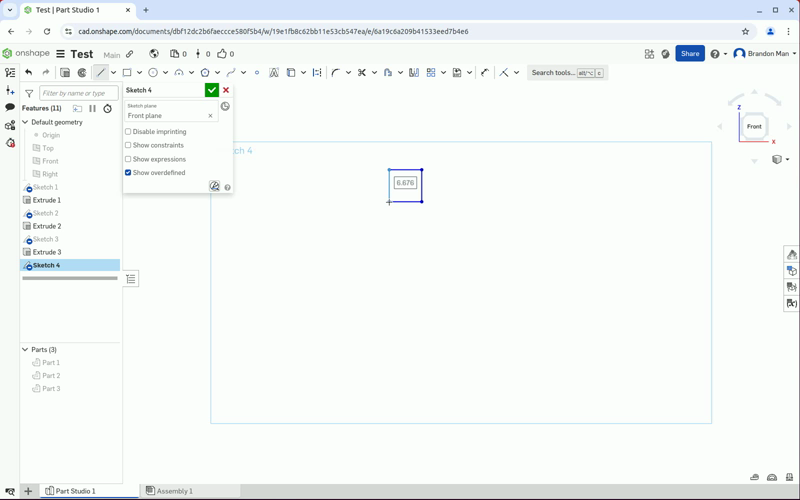
key(esc)
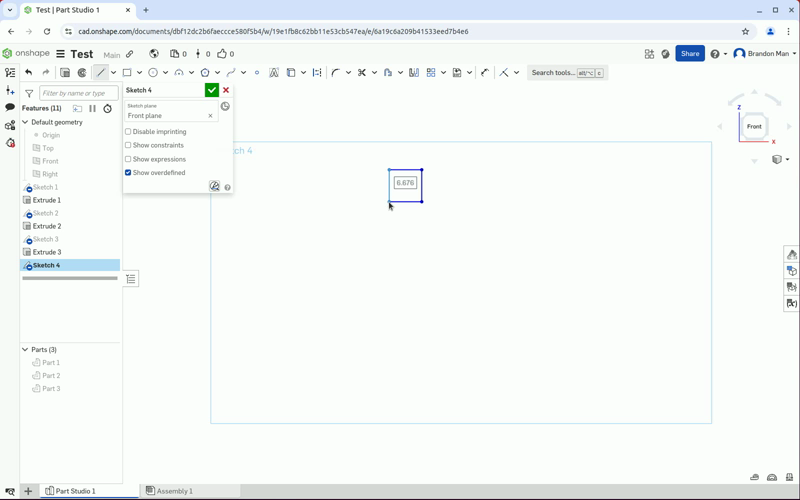
mouse_move(391, 176)
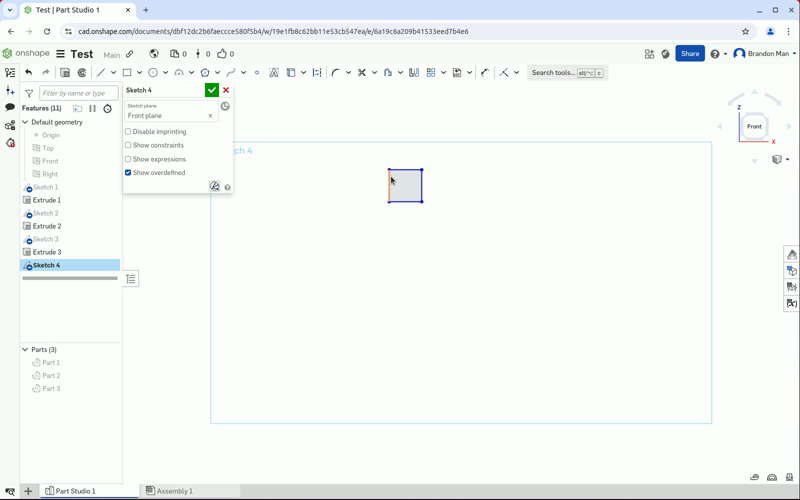
scroll(6)
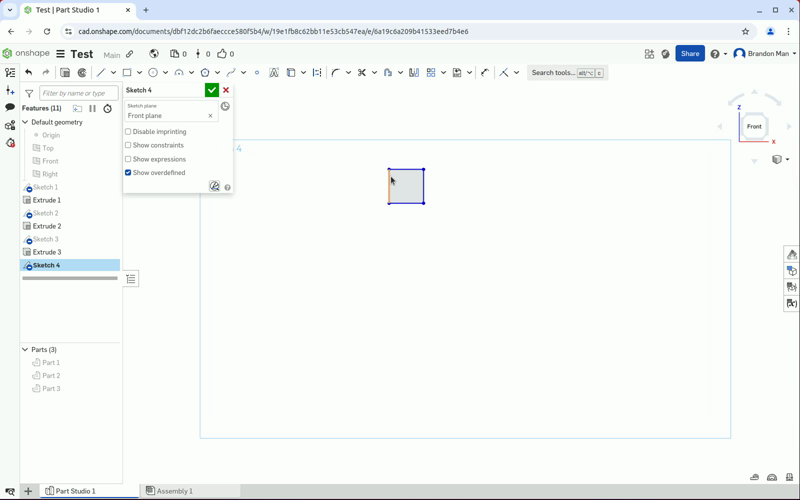
scroll(6)
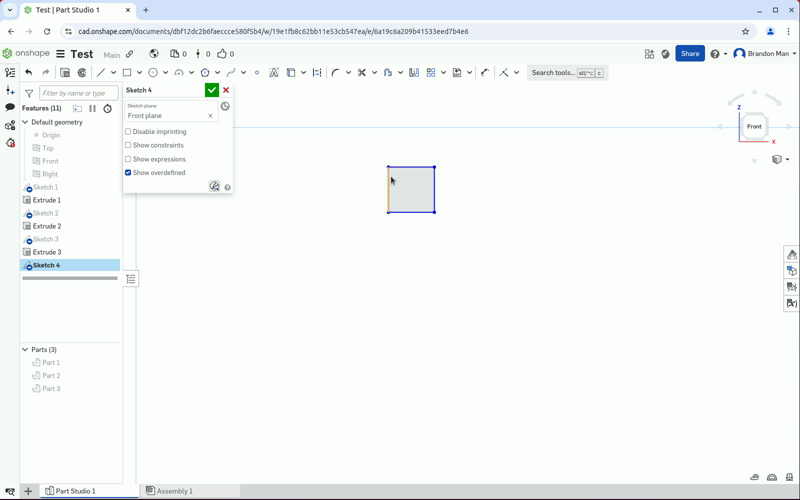
scroll(6)
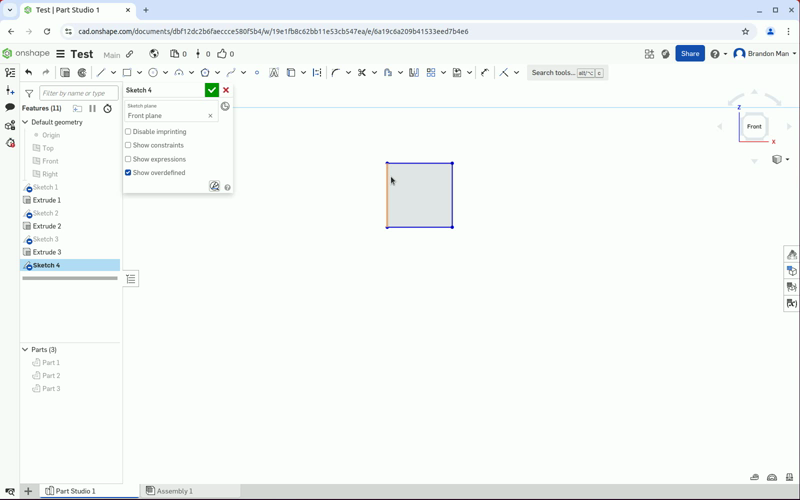
scroll(6)
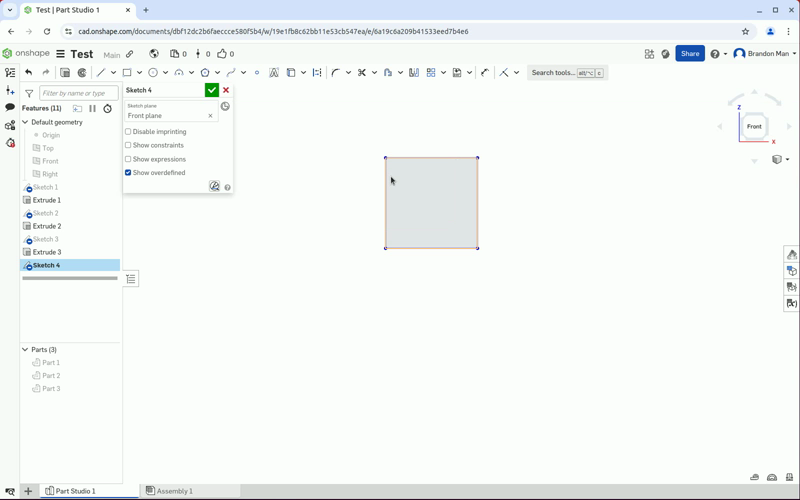
scroll(6)
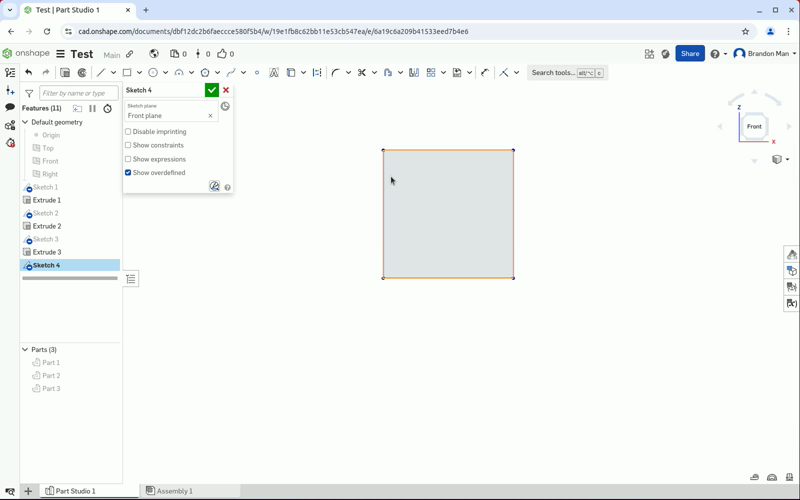
scroll(6)
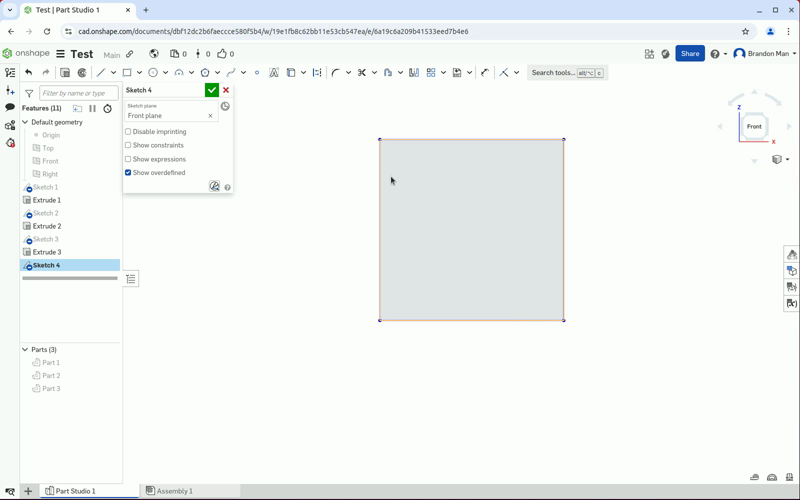
scroll(6)
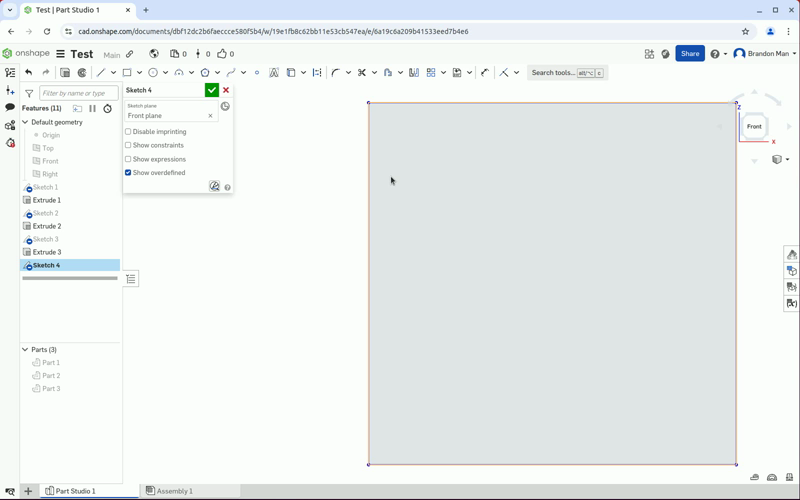
click(391, 176)
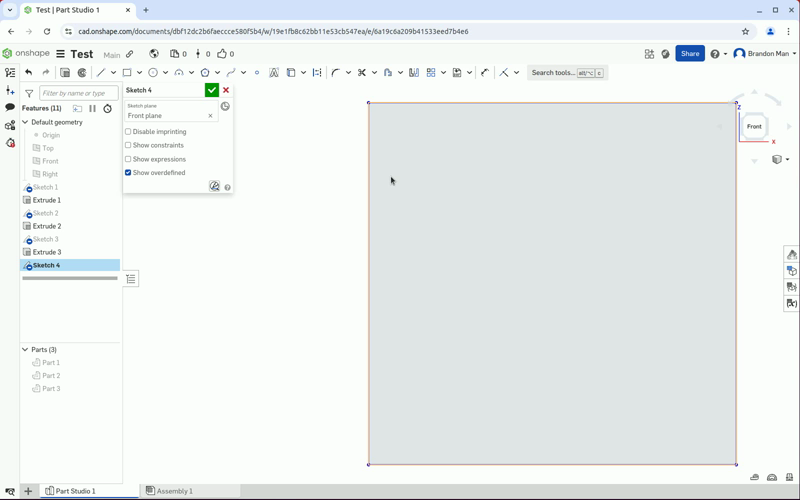
scroll(-6)
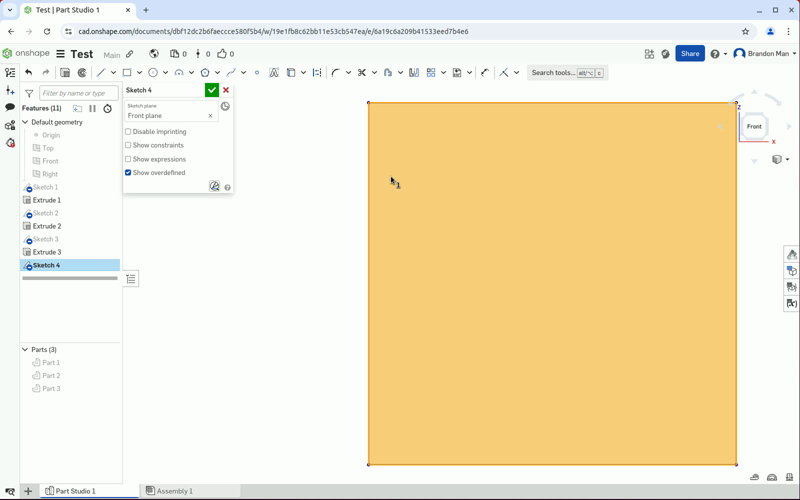
scroll(-6)
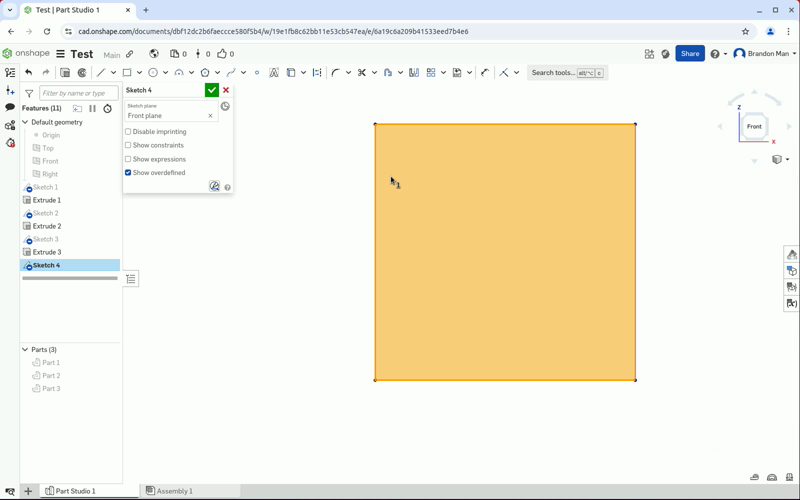
scroll(-6)
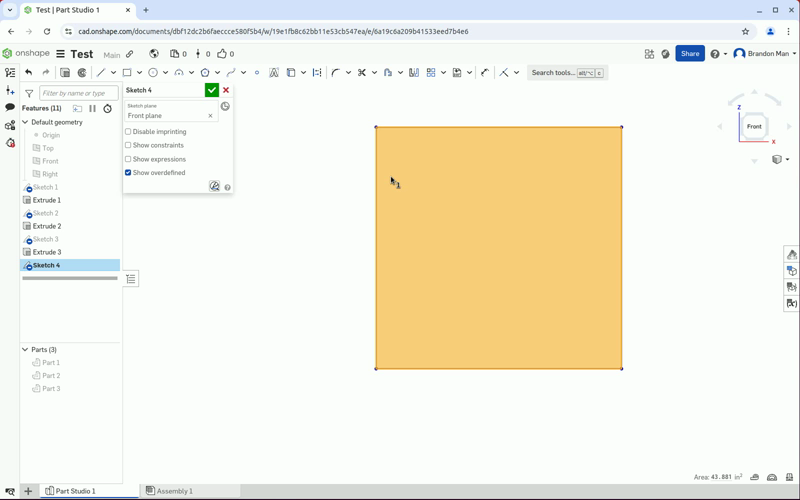
scroll(-6)
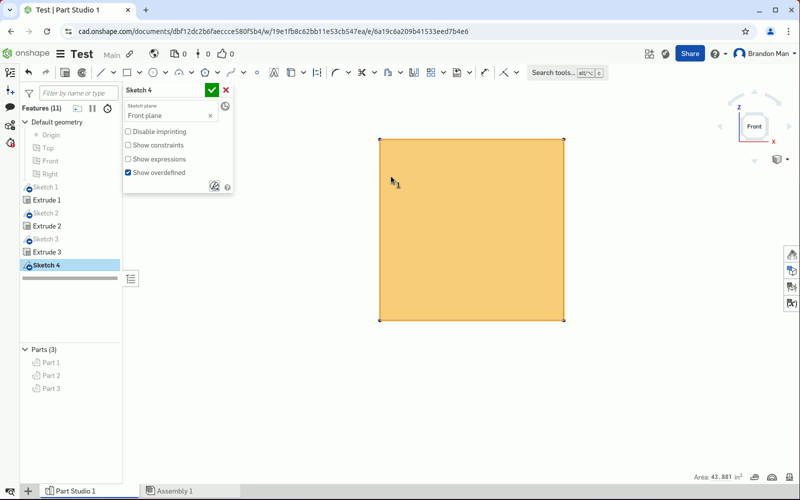
scroll(-6)
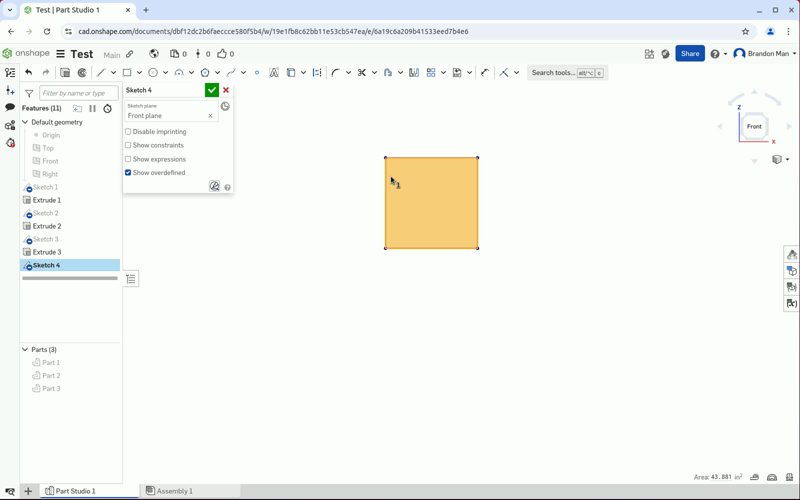
scroll(-6)
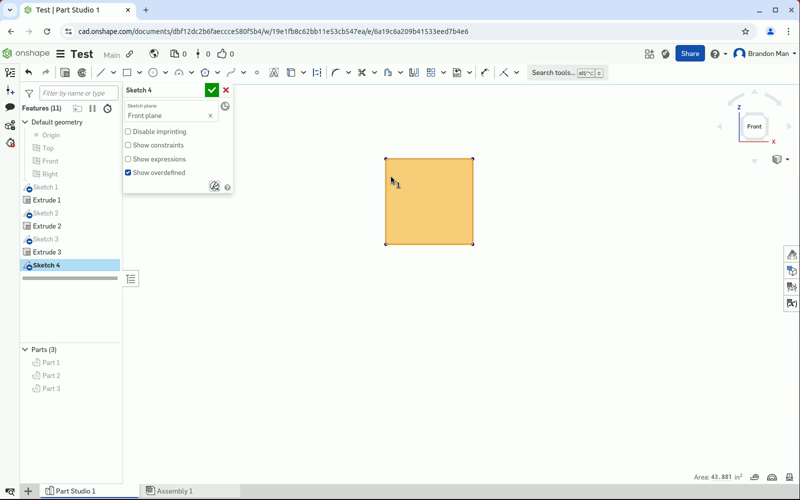
scroll(-6)
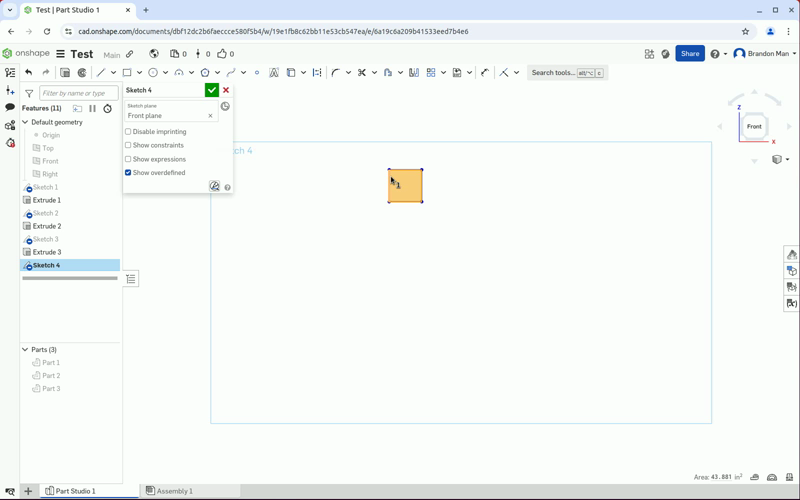
mouse_move(73, 352)
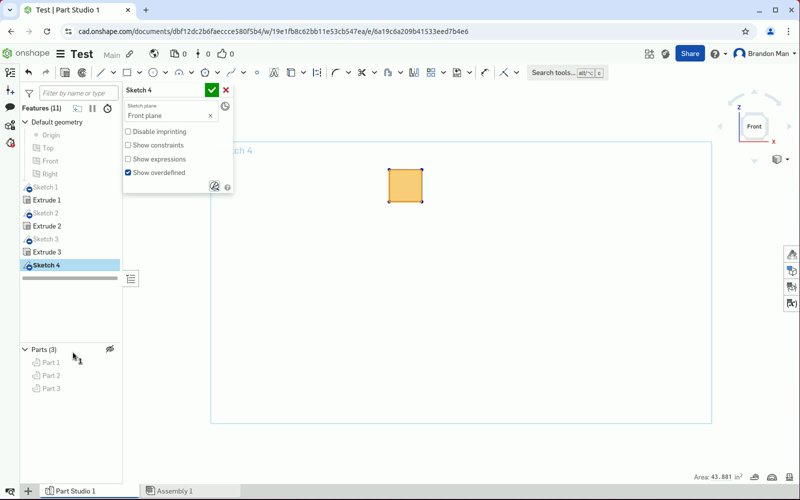
key(shift+y)
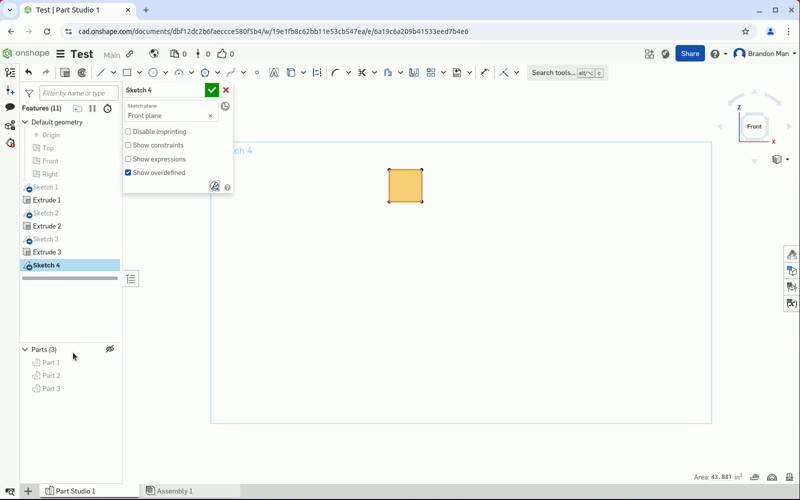
key(shift+e)
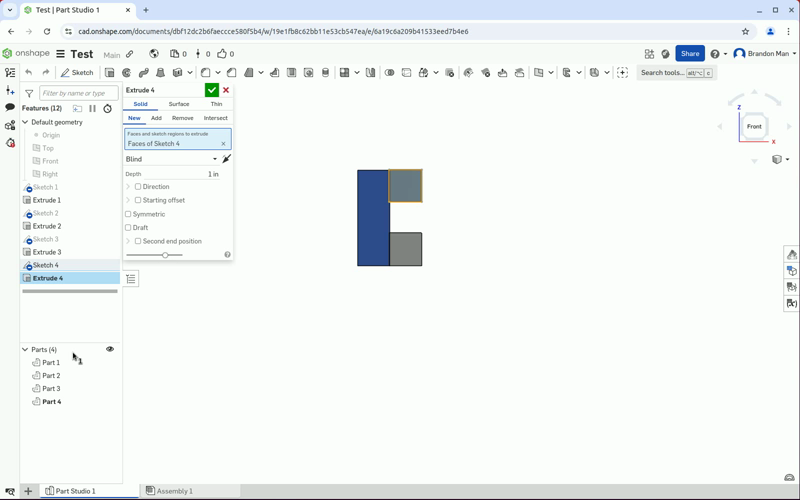
mouse_move(143, 106)
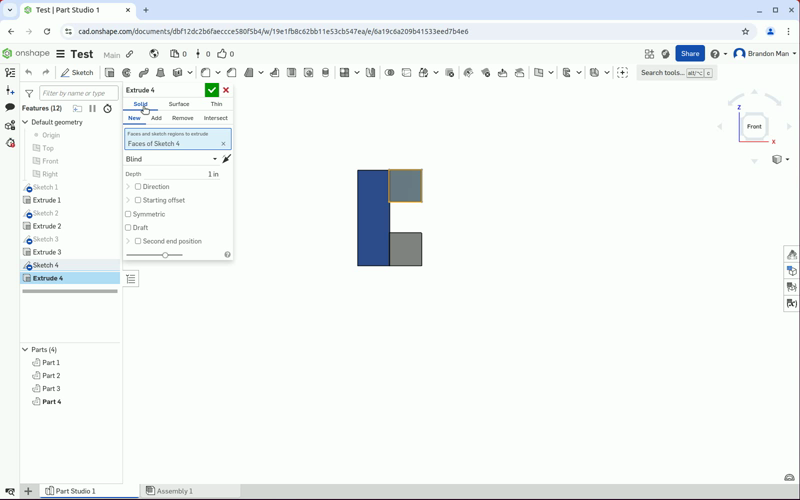
click(143, 106)
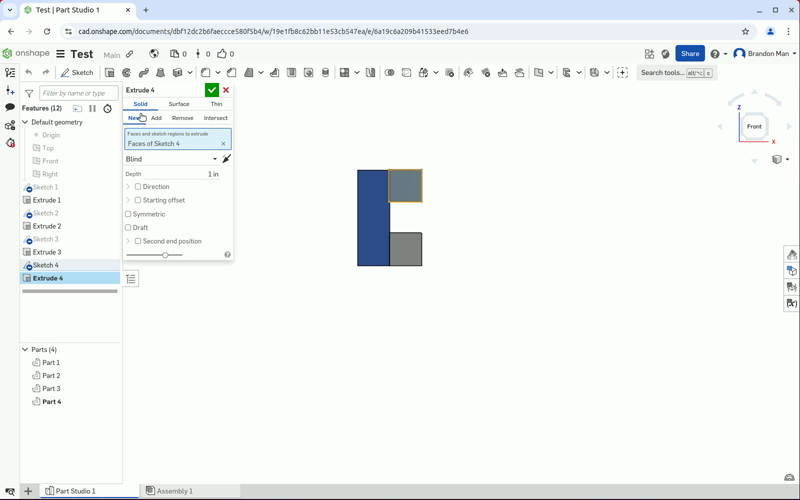
mouse_move(137, 120)
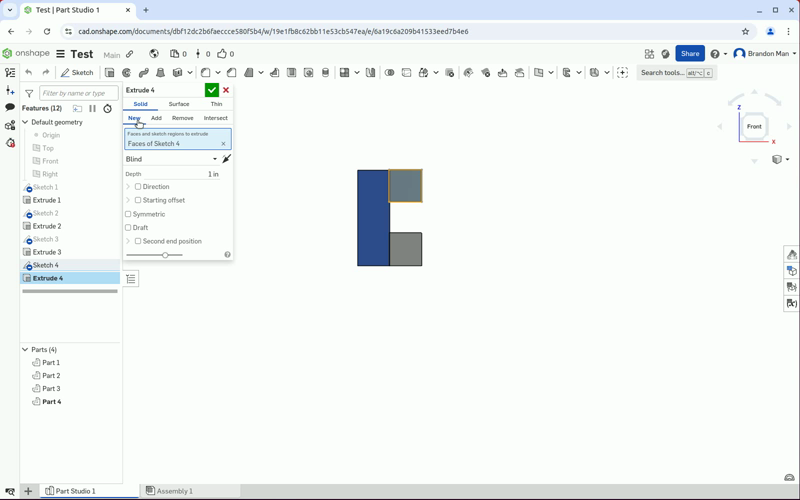
click(137, 120)
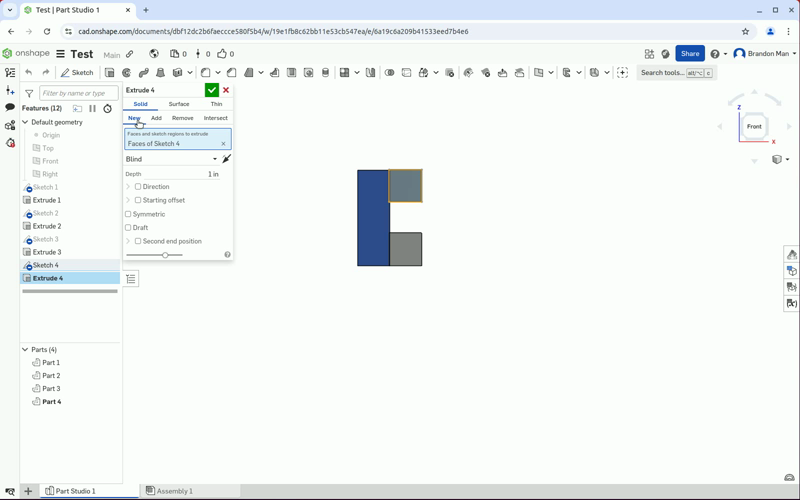
key(tab, 4)
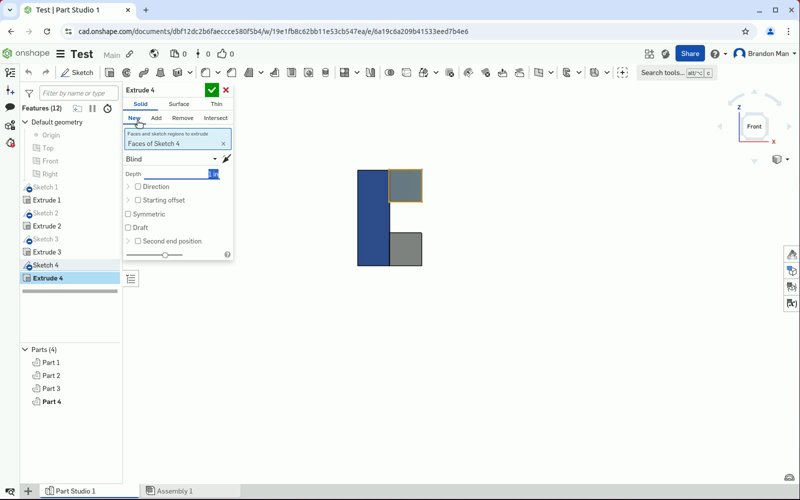
text(8.666)
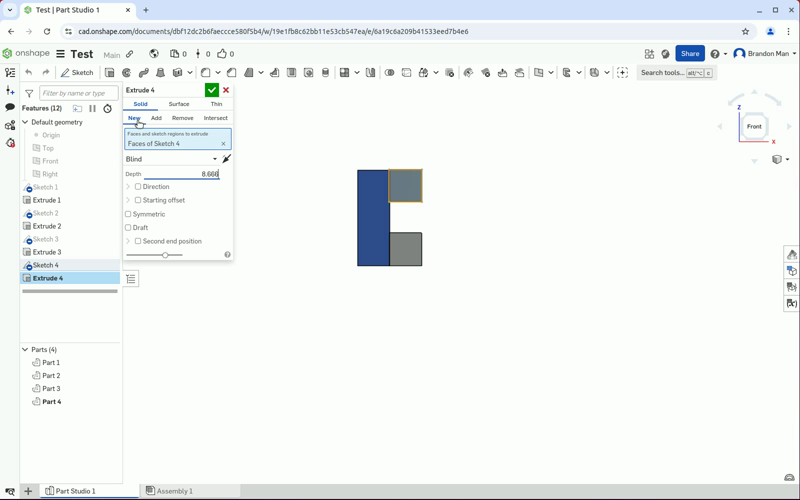
key(tab, 3)
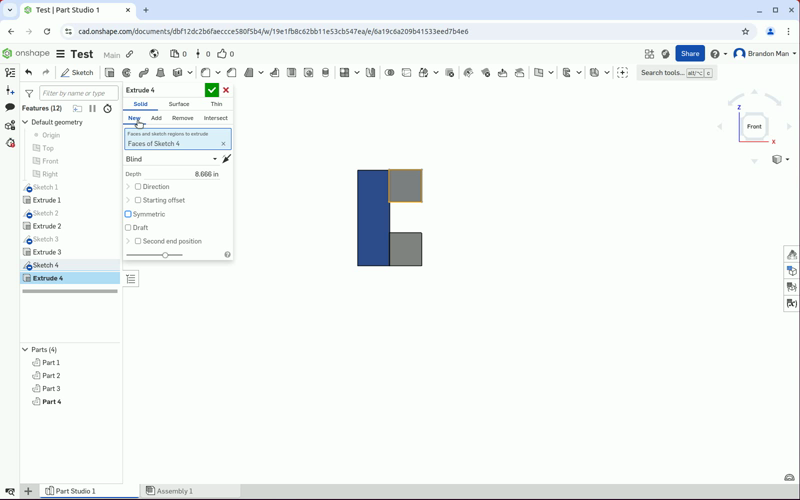
key(space)
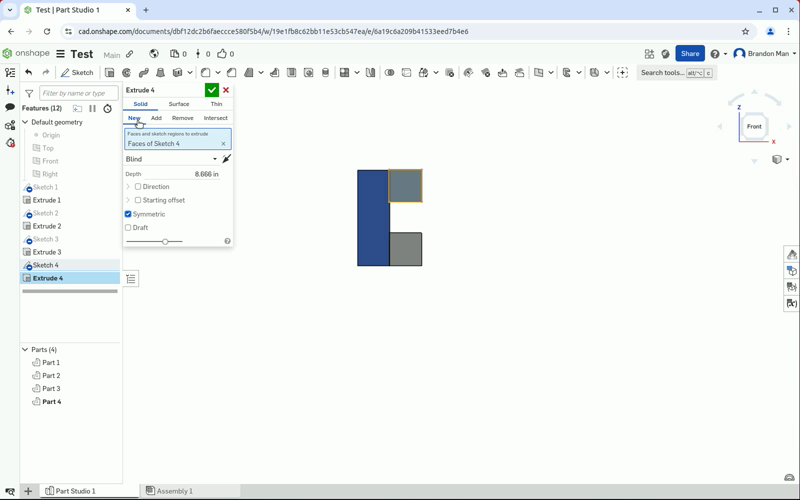
key(enter)
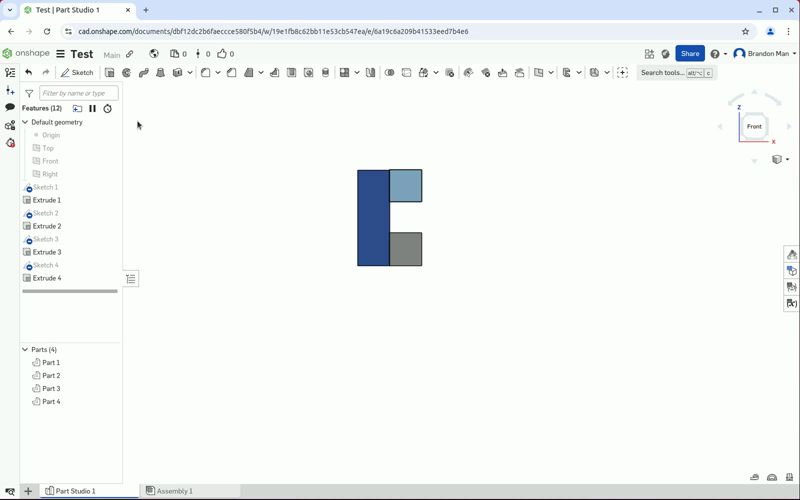
key(shift+h)
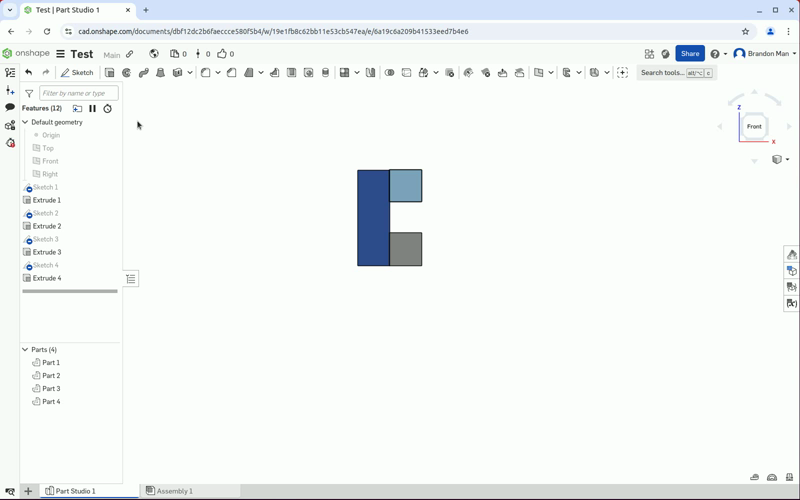
key(shift+h)
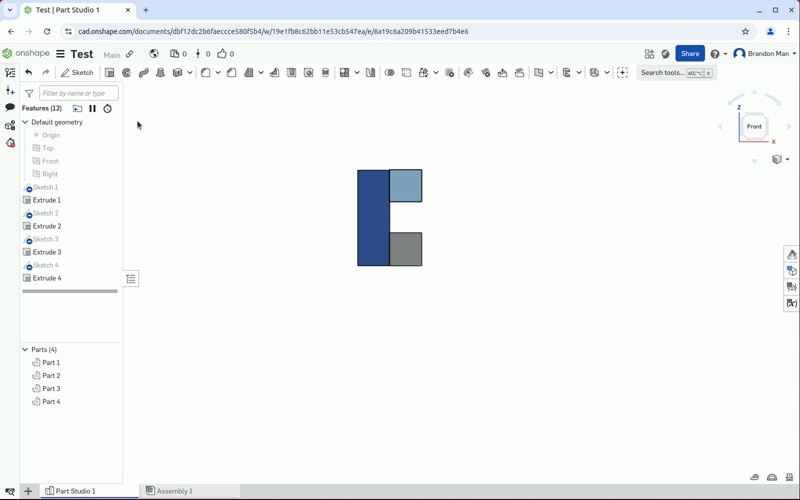
mouse_move(73, 189)
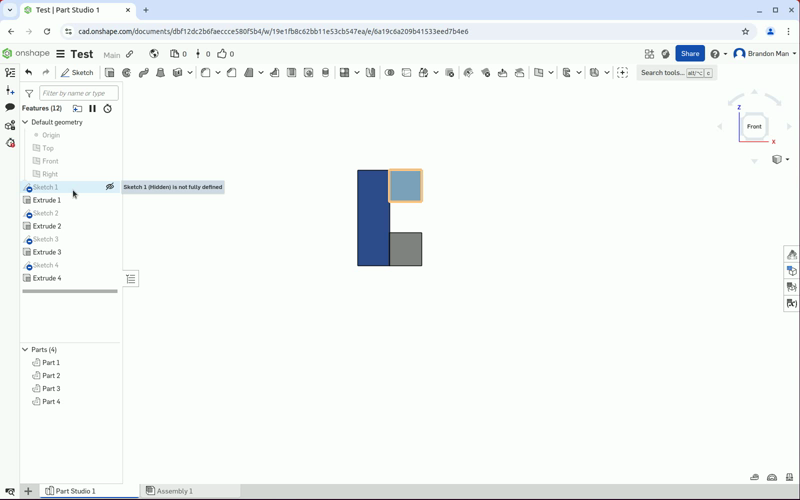
click(73, 189)
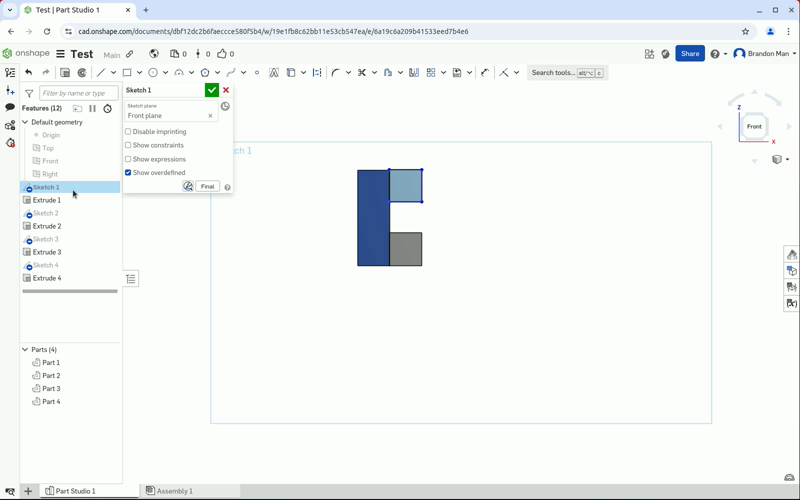
mouse_move(229, 92)
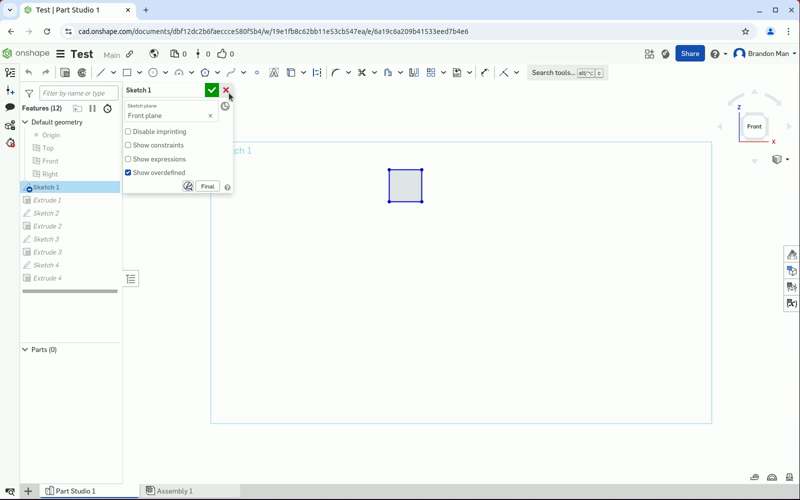
click(229, 92)
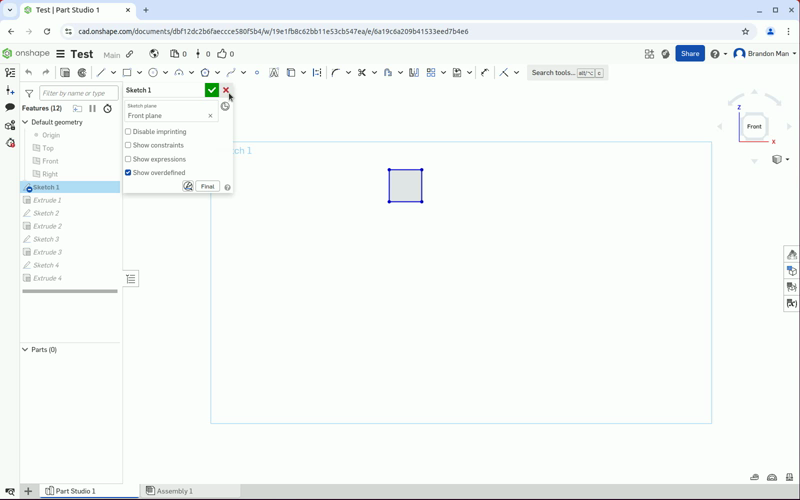
key(shift+s)
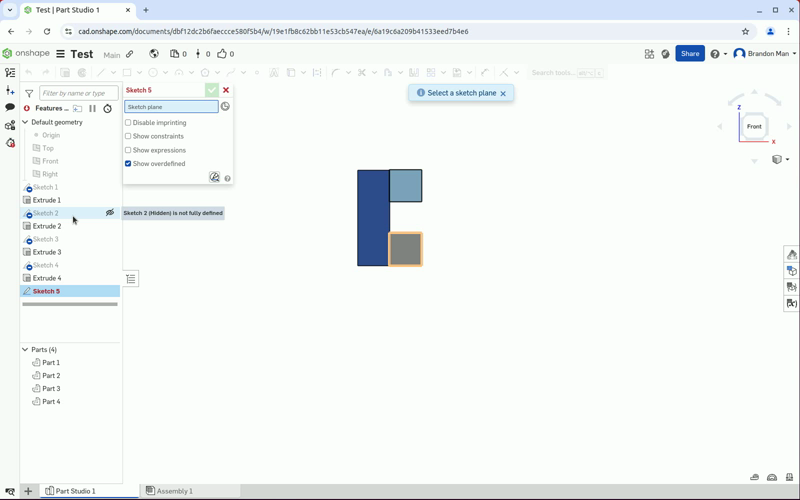
scroll(3)
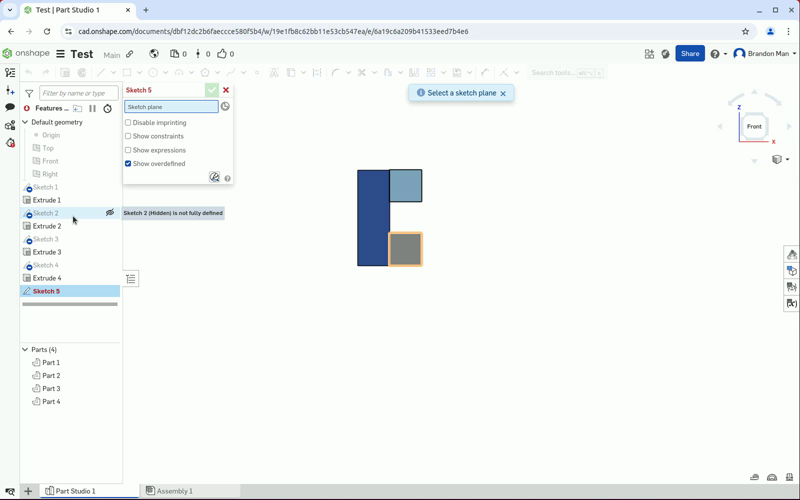
mouse_move(73, 163)
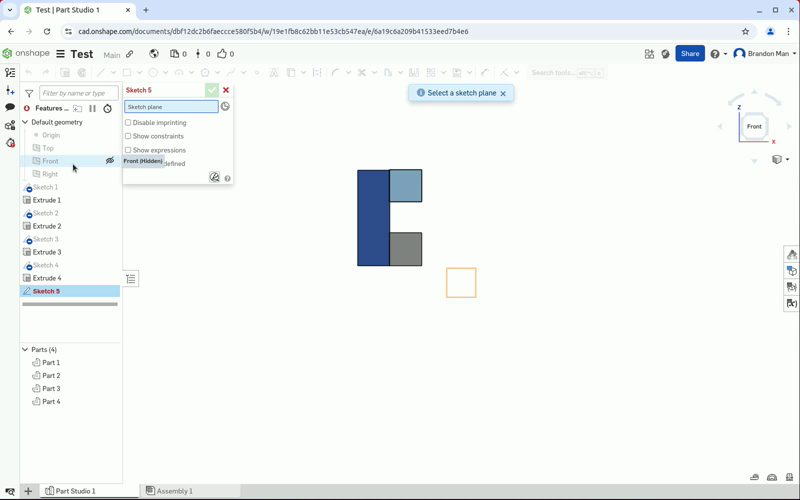
click(73, 163)
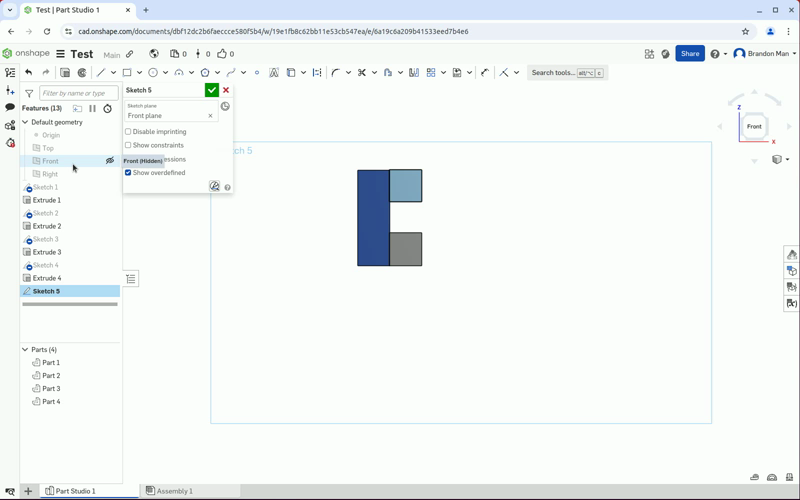
mouse_move(73, 352)
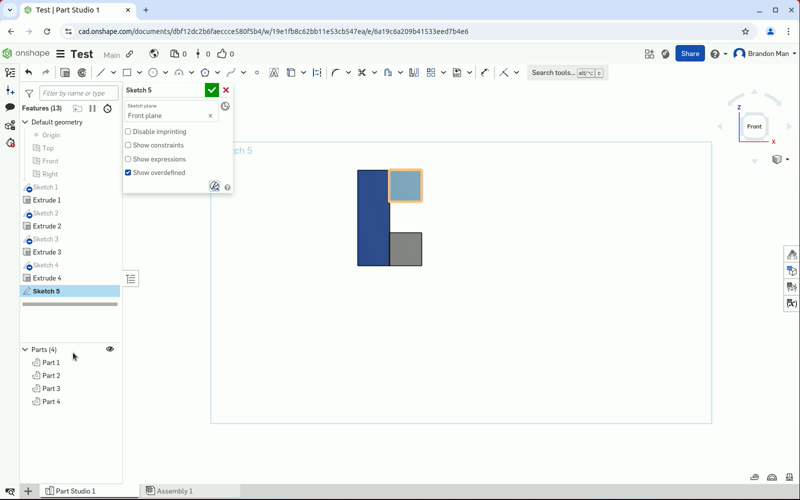
key(y)
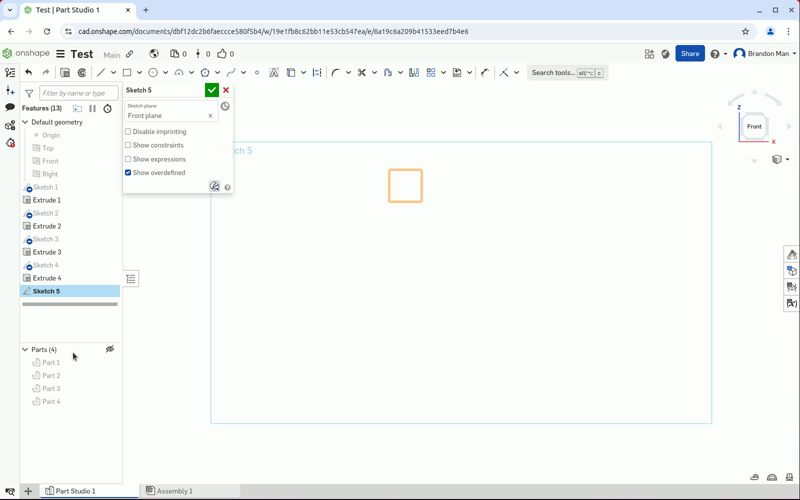
key(l)
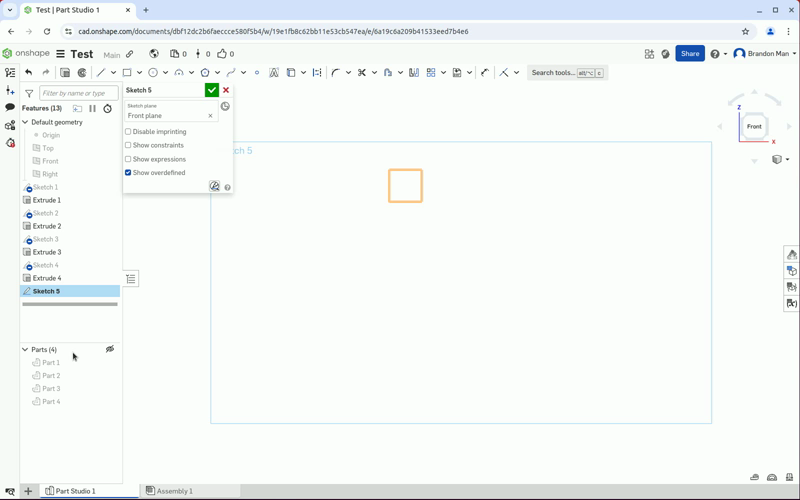
key_down(shift)
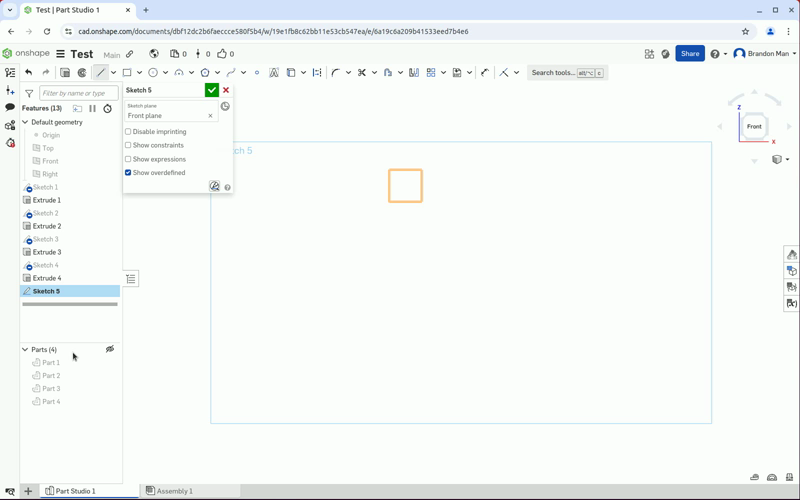
mouse_move(389, 265)
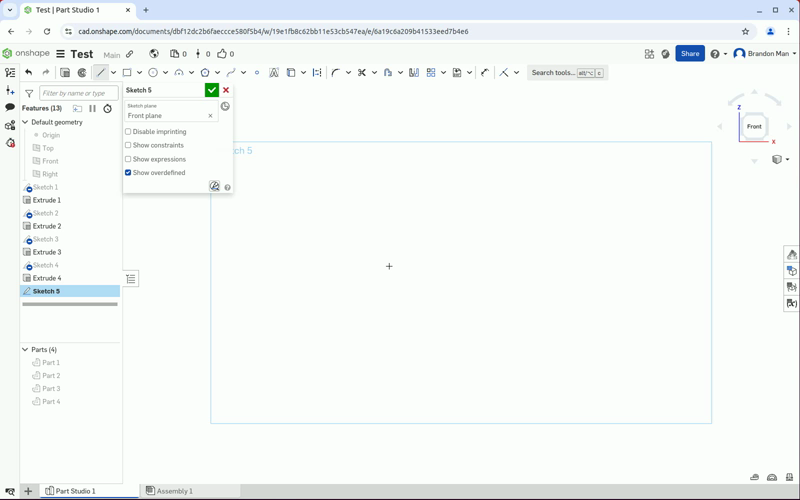
click(389, 265)
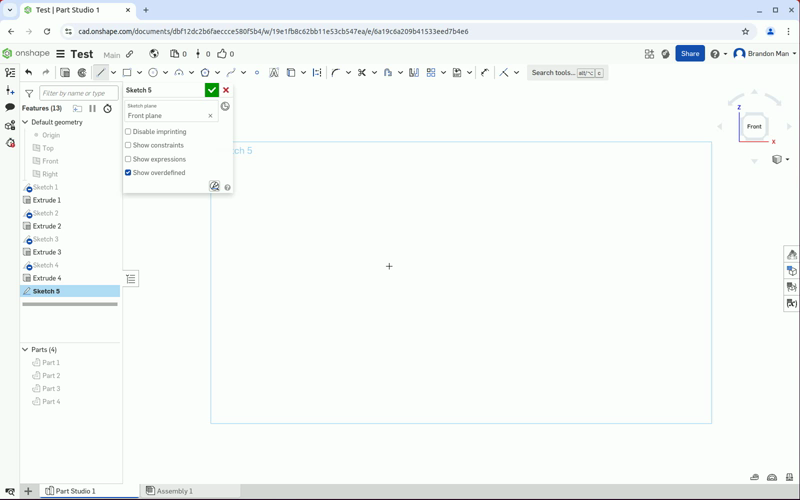
key_up(shift)
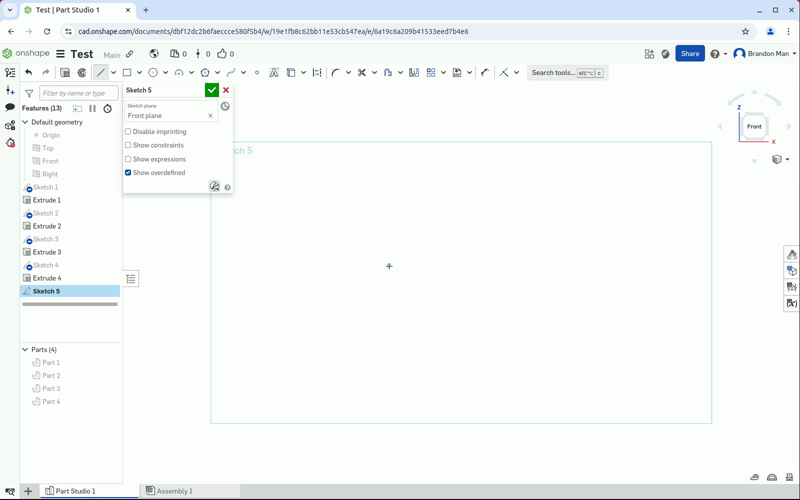
key_down(shift)
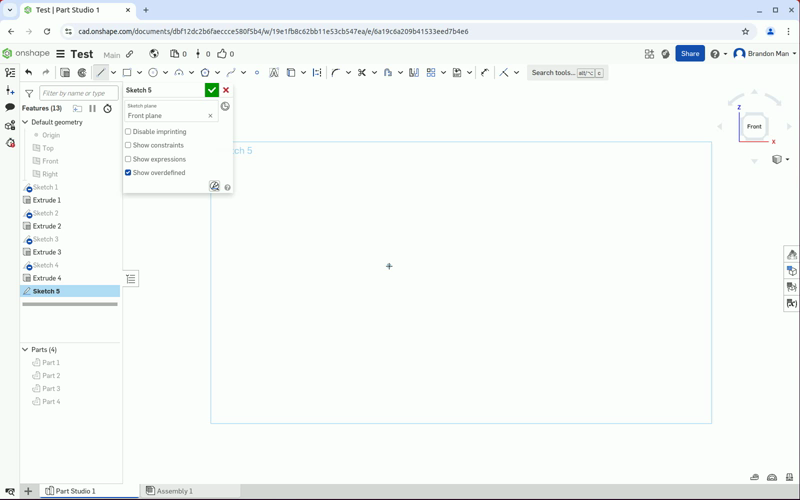
mouse_move(419, 265)
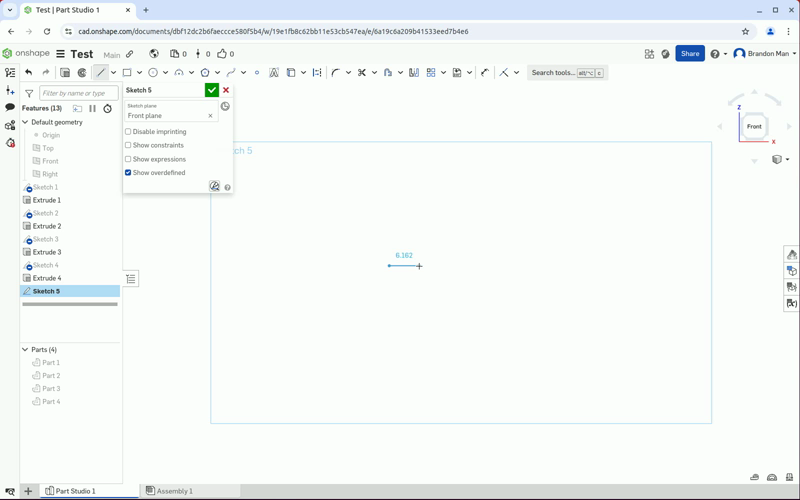
mouse_move(421, 265)
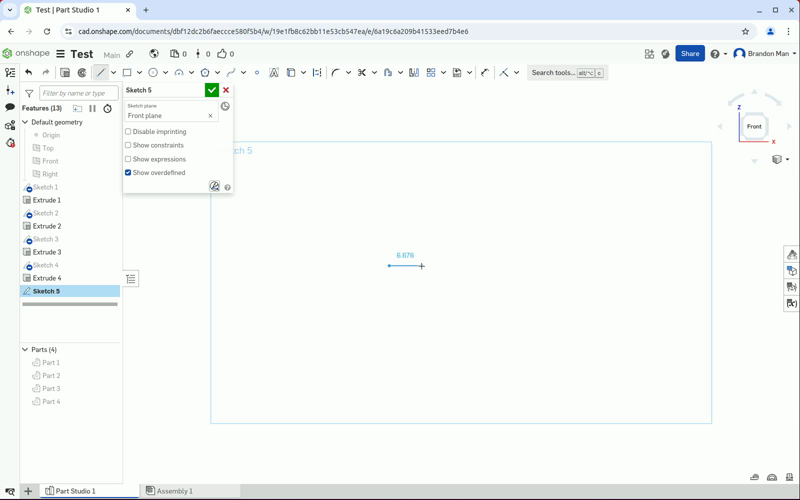
click(421, 265)
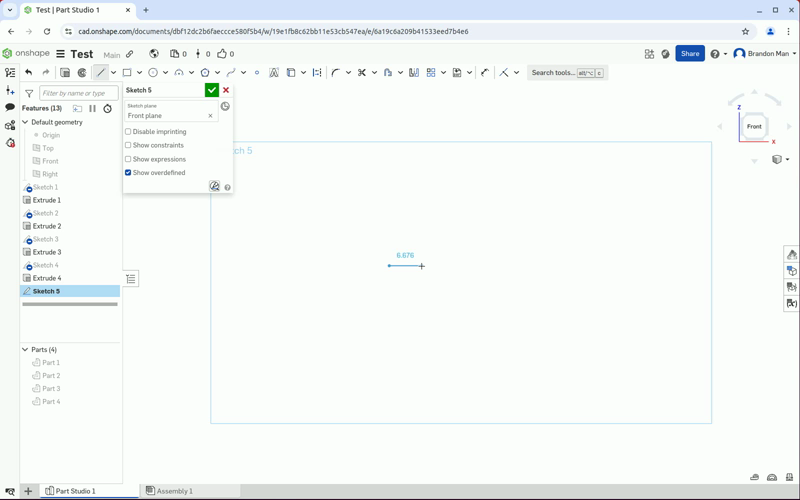
key_up(shift)
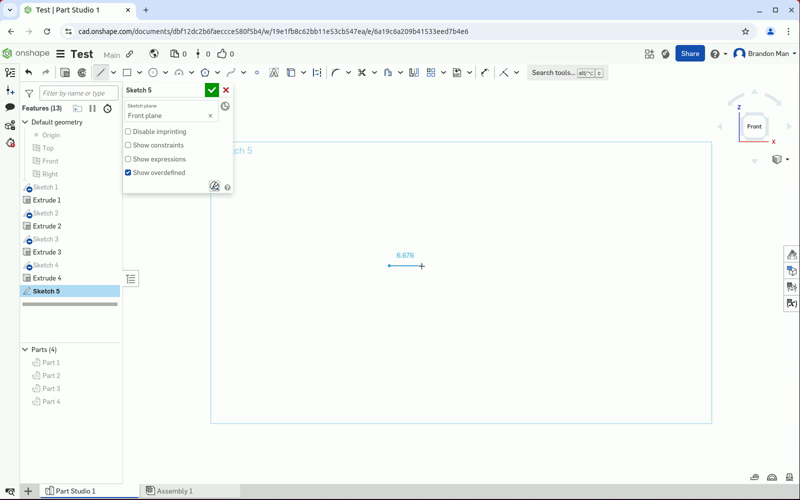
key_down(shift)
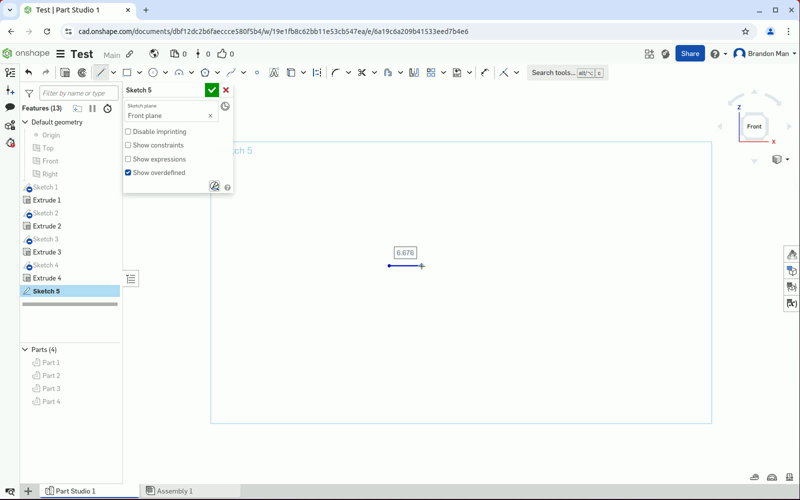
mouse_move(451, 265)
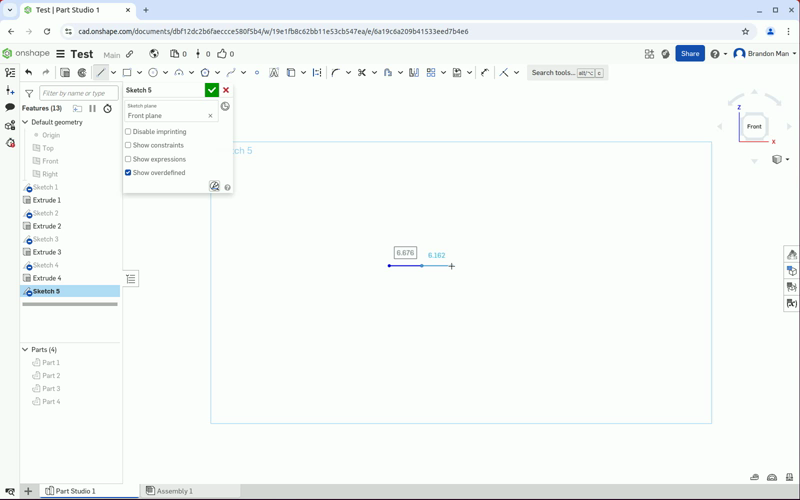
mouse_move(421, 232)
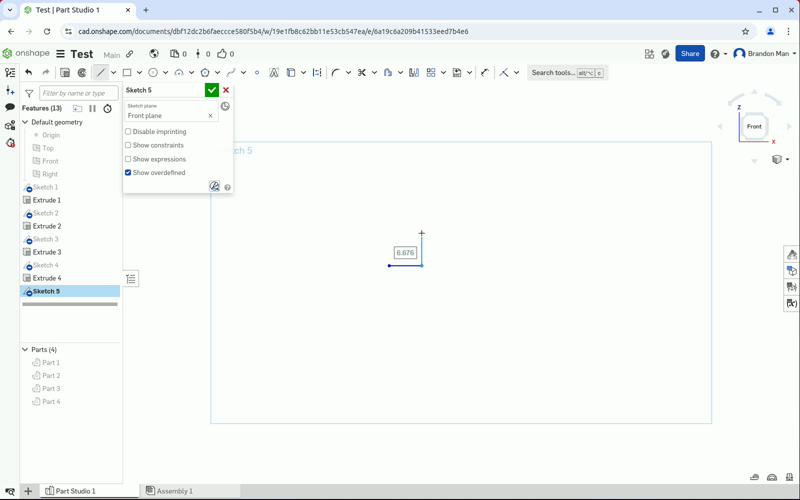
click(421, 232)
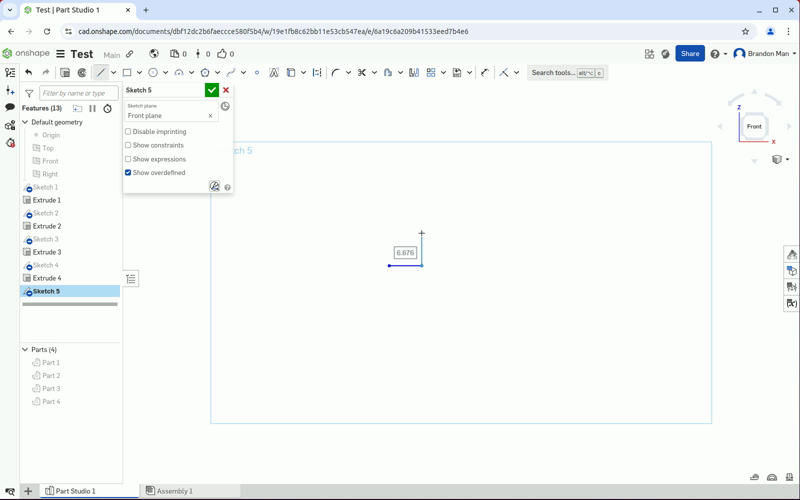
key_up(shift)
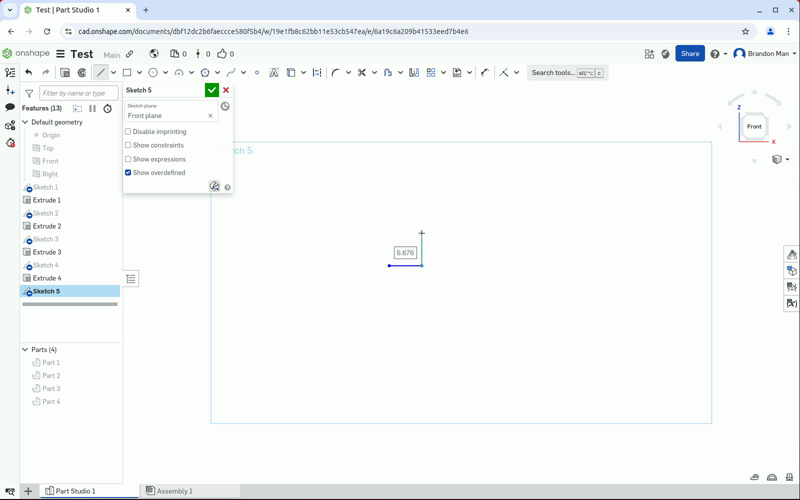
key_down(shift)
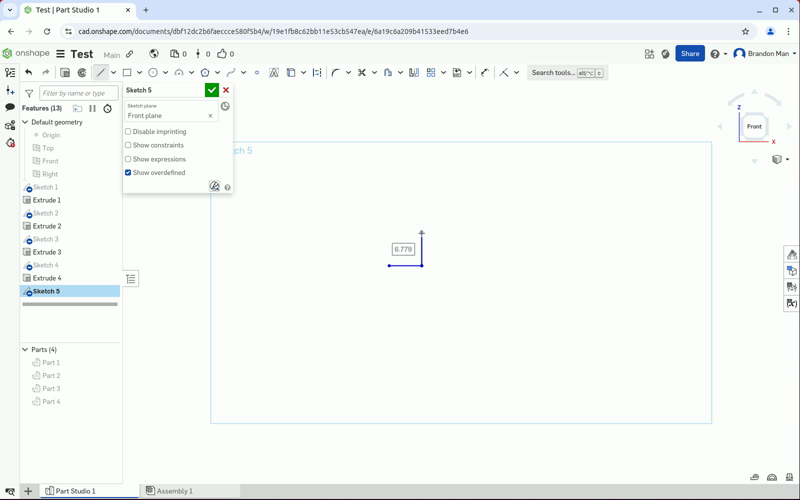
mouse_move(451, 232)
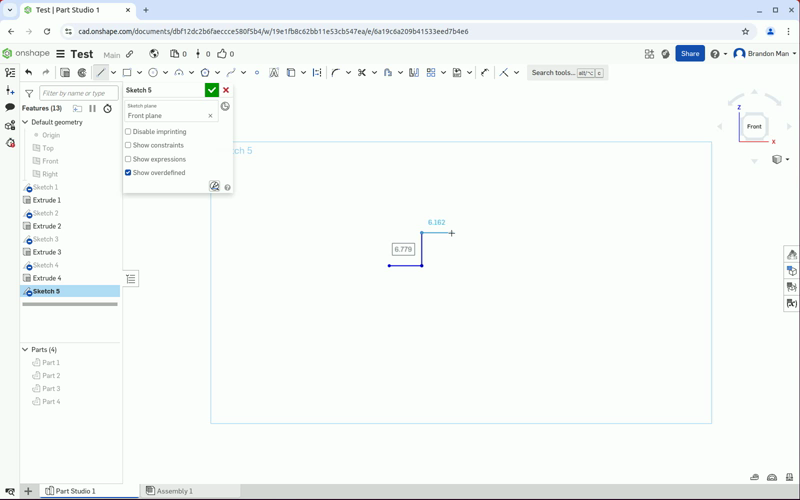
mouse_move(389, 232)
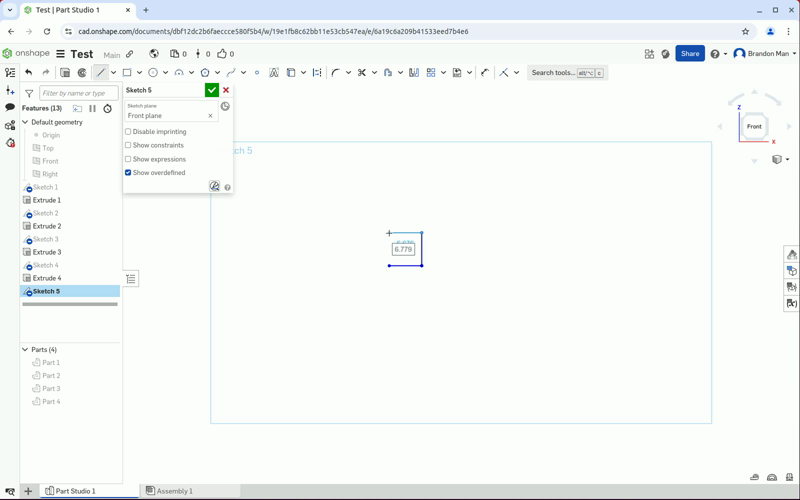
click(389, 232)
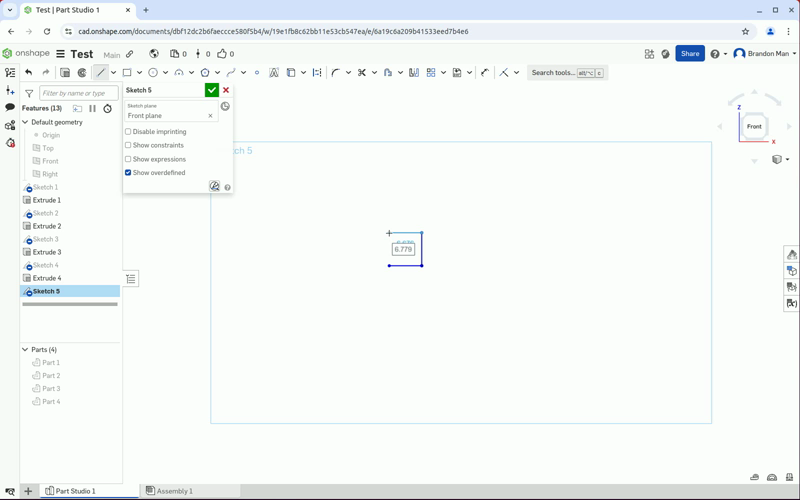
key_up(shift)
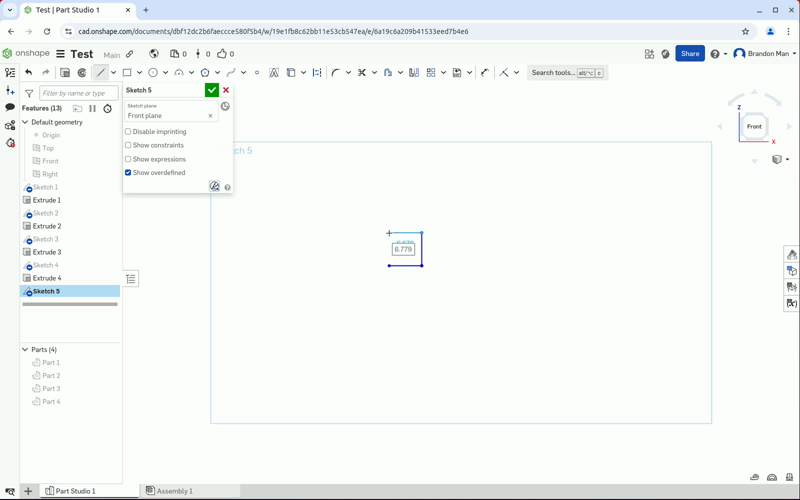
mouse_move(419, 232)
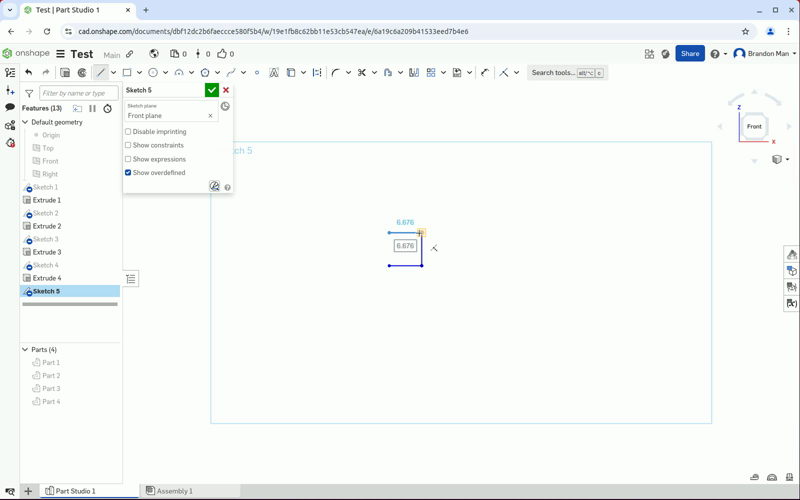
key_down(shift)
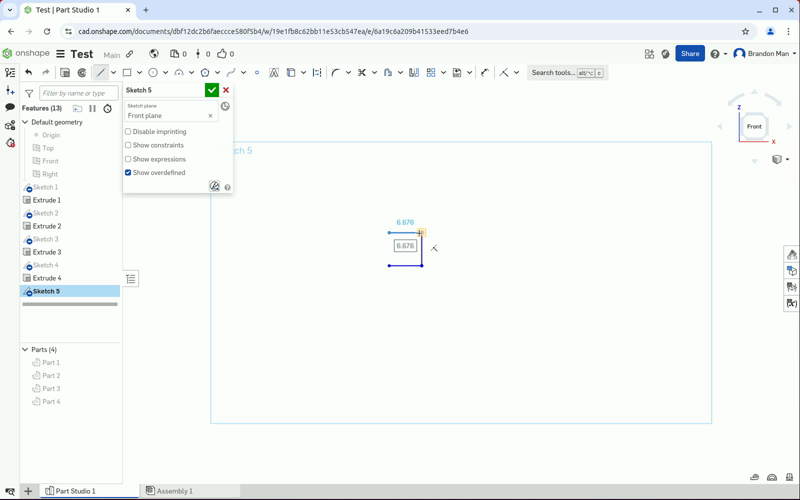
mouse_move(389, 265)
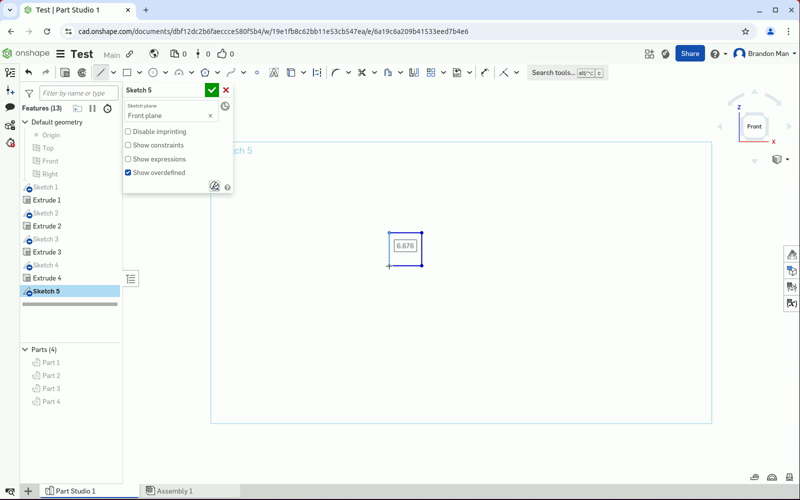
key_up(shift)
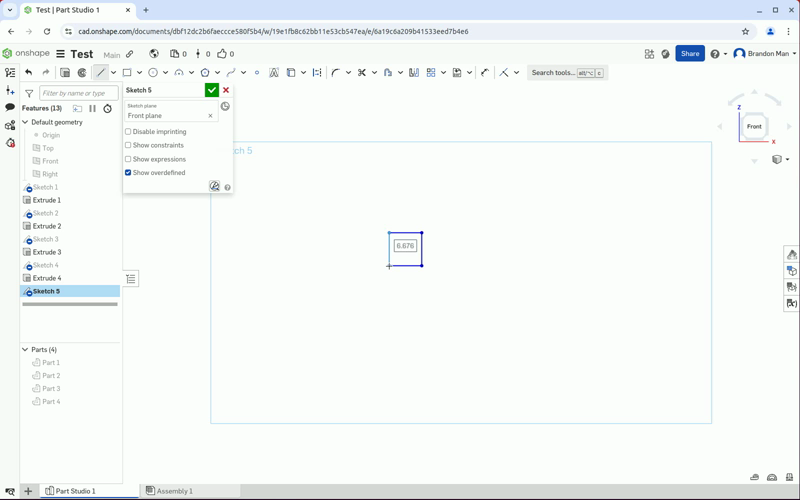
click(389, 265)
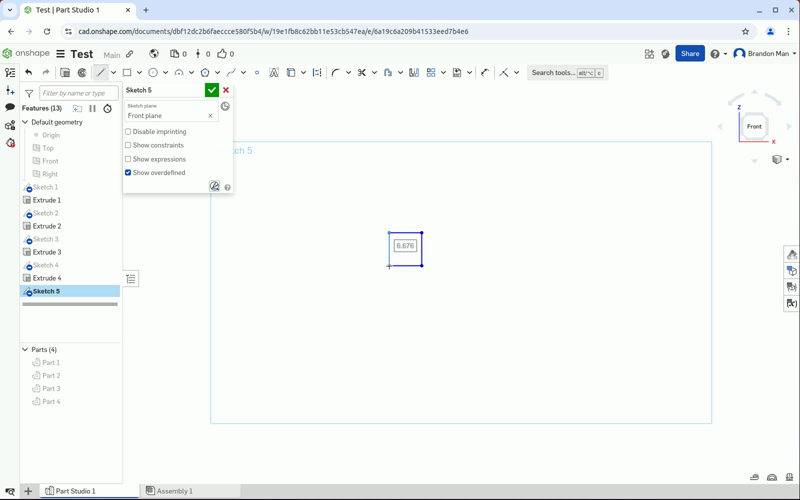
key(esc)
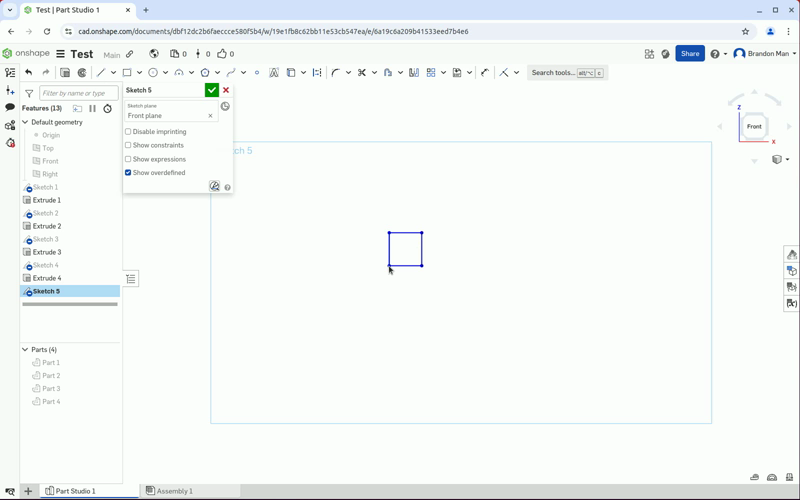
mouse_move(401, 260)
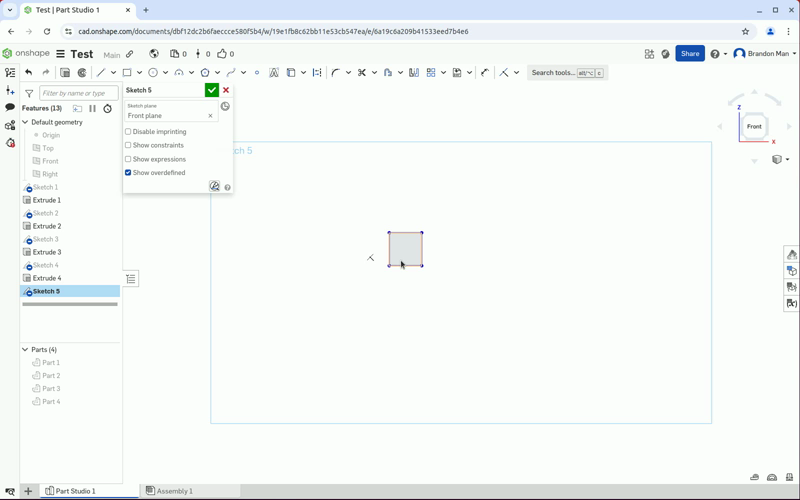
scroll(6)
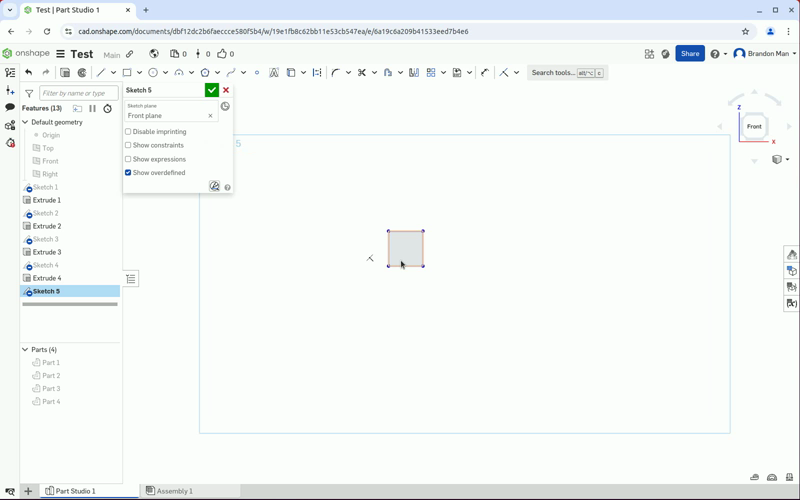
scroll(6)
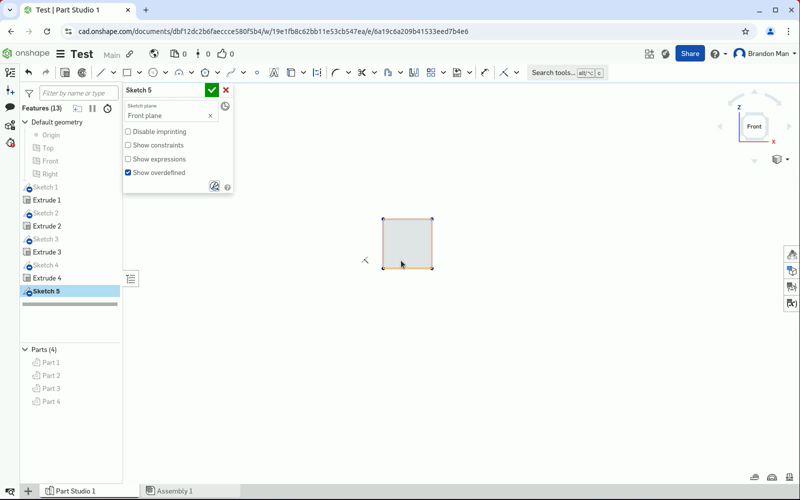
scroll(6)
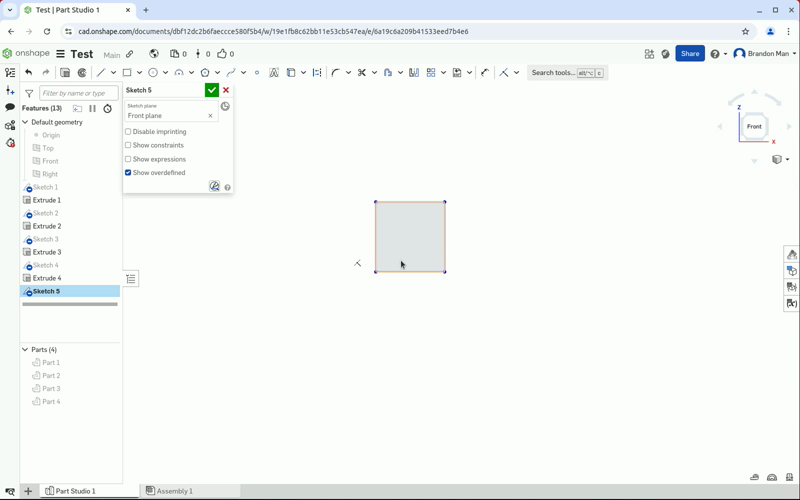
scroll(6)
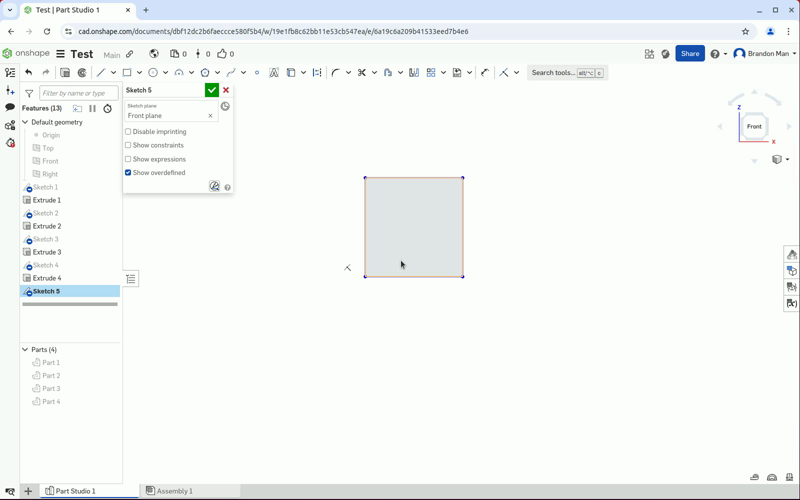
scroll(6)
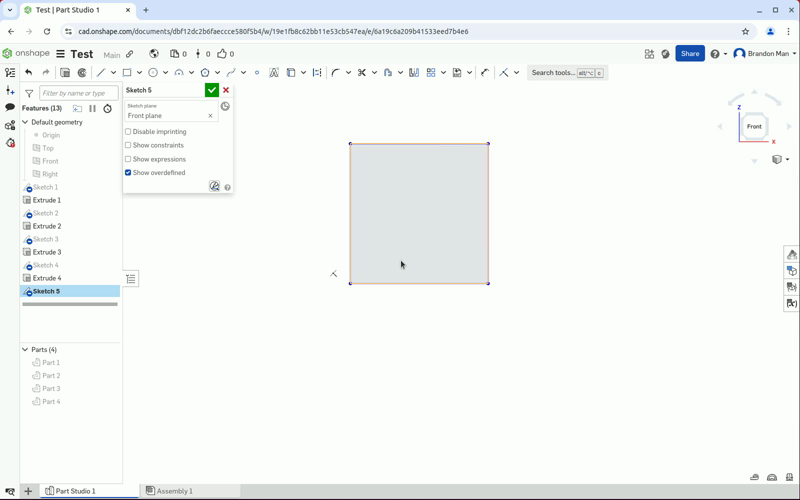
scroll(6)
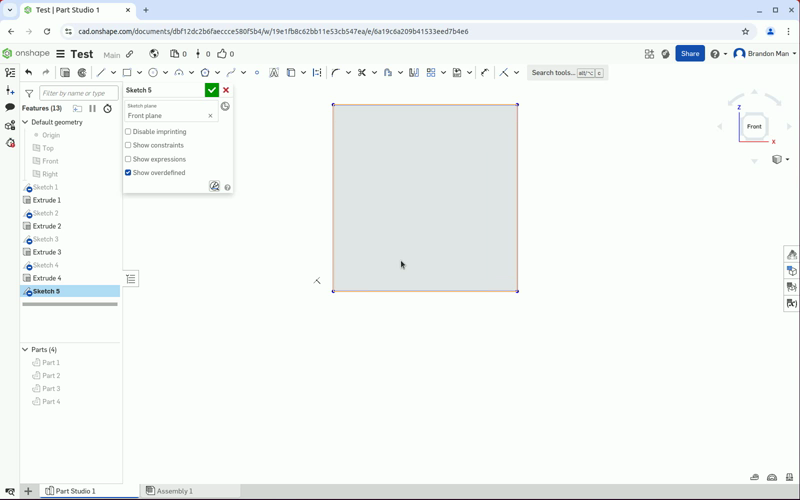
scroll(6)
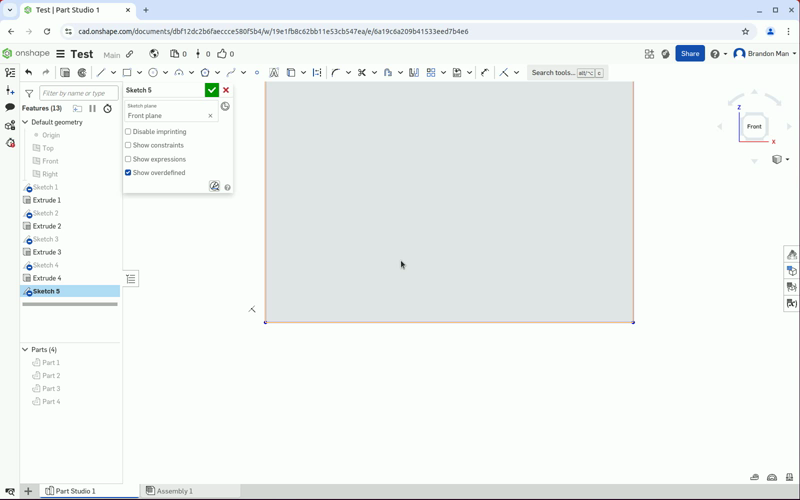
click(401, 260)
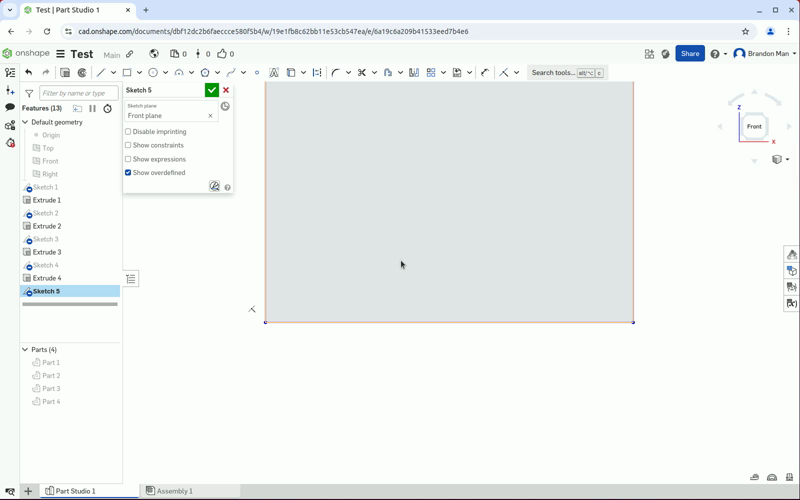
scroll(-6)
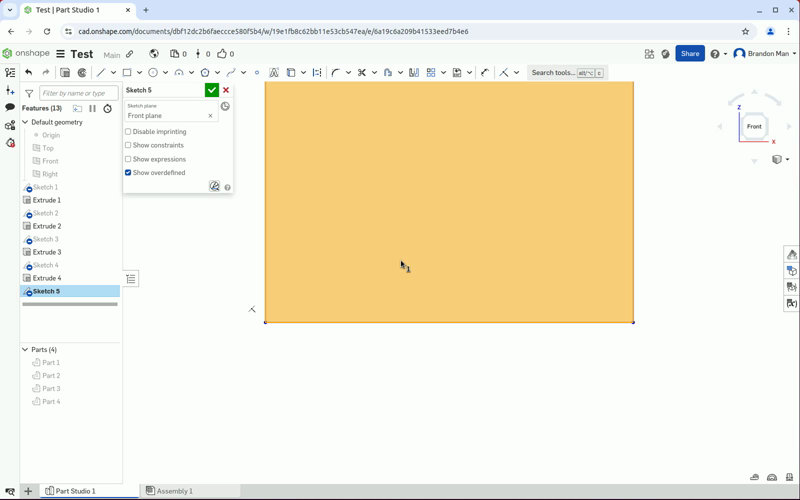
scroll(-6)
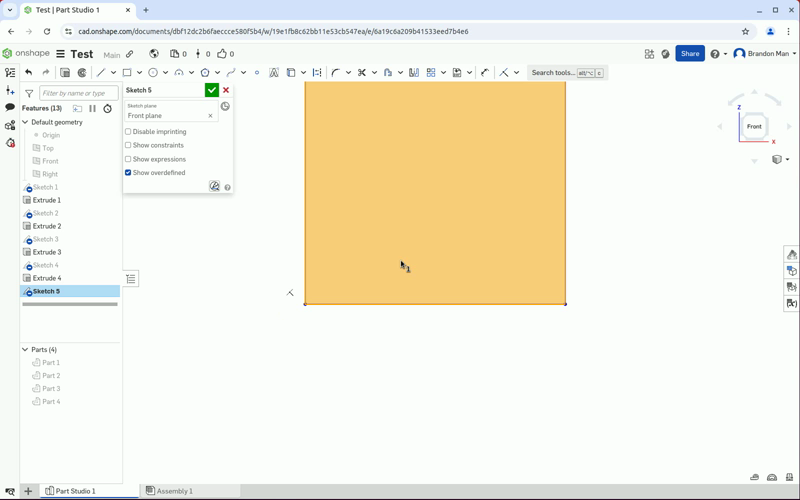
scroll(-6)
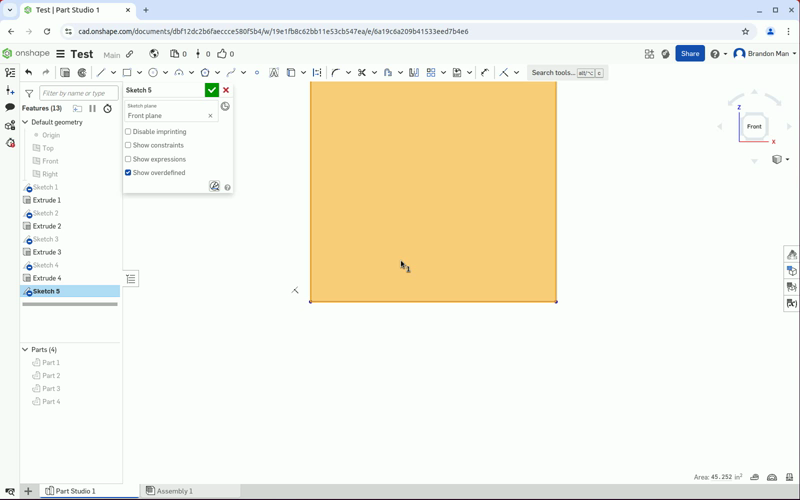
scroll(-6)
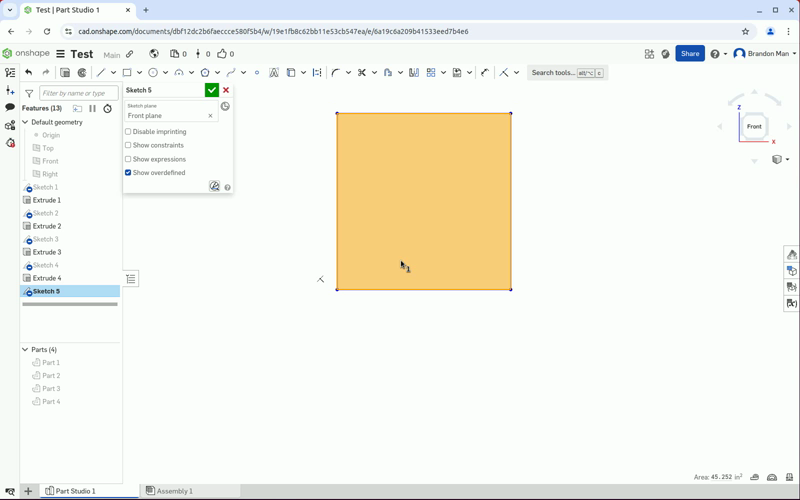
scroll(-6)
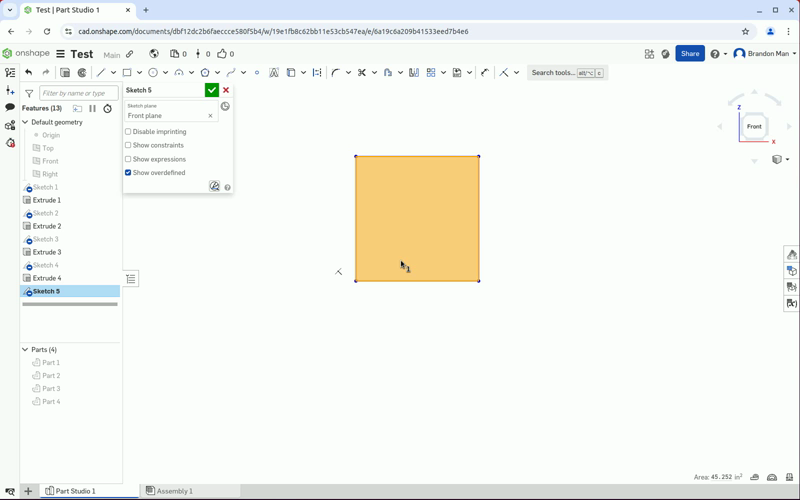
scroll(-6)
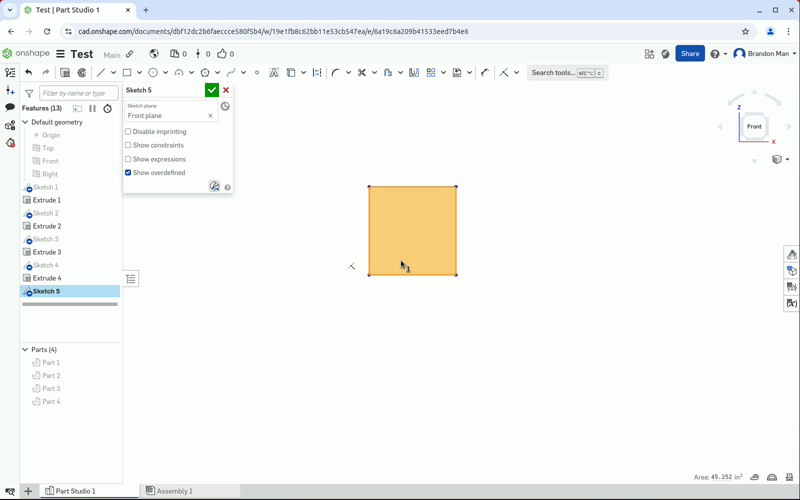
scroll(-6)
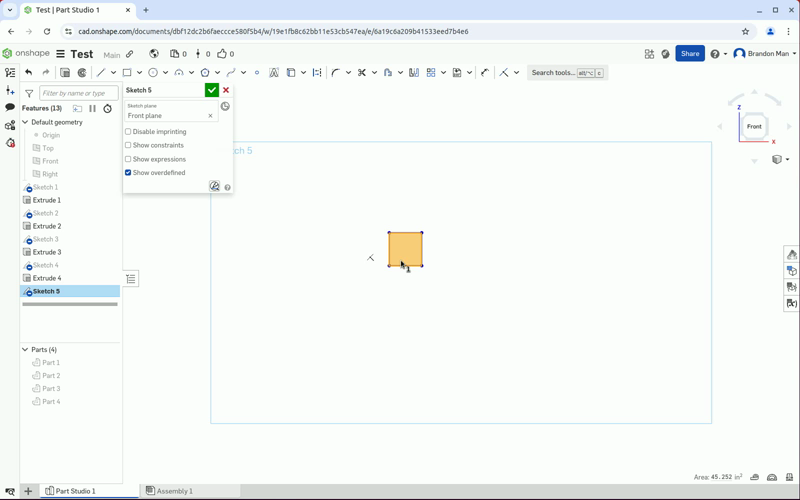
mouse_move(73, 352)
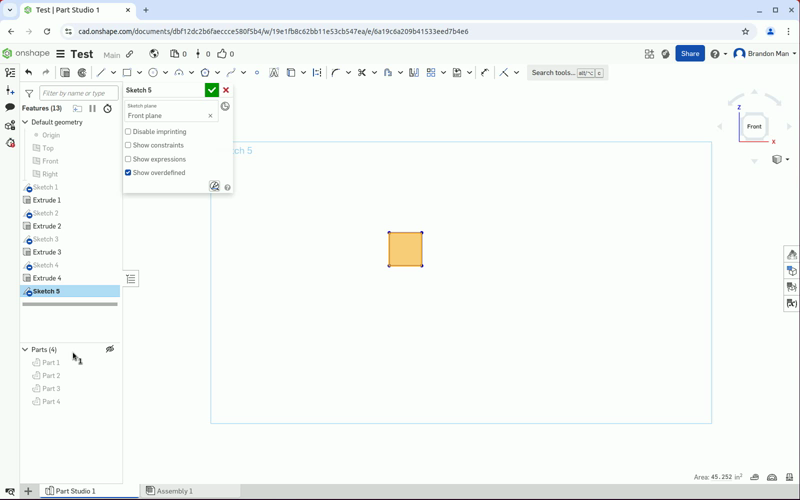
key(shift+y)
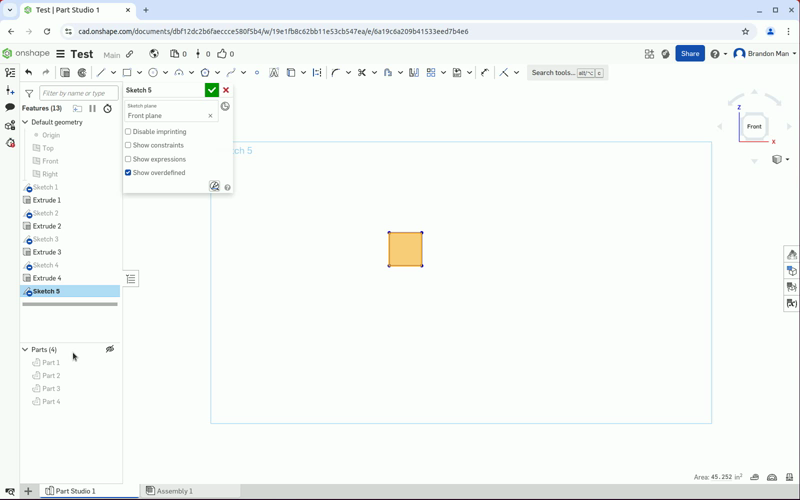
key(shift+e)
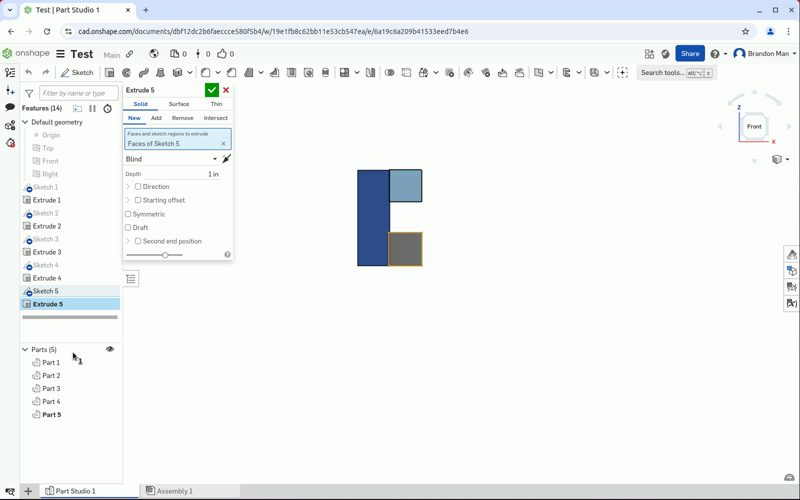
mouse_move(143, 106)
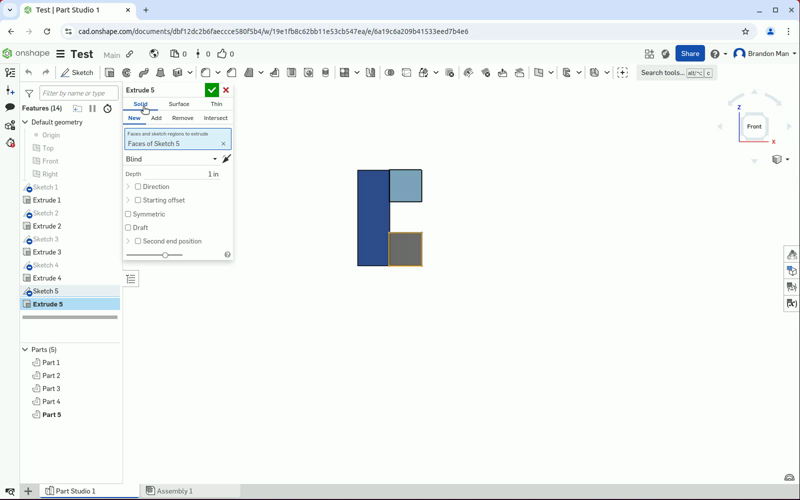
click(143, 106)
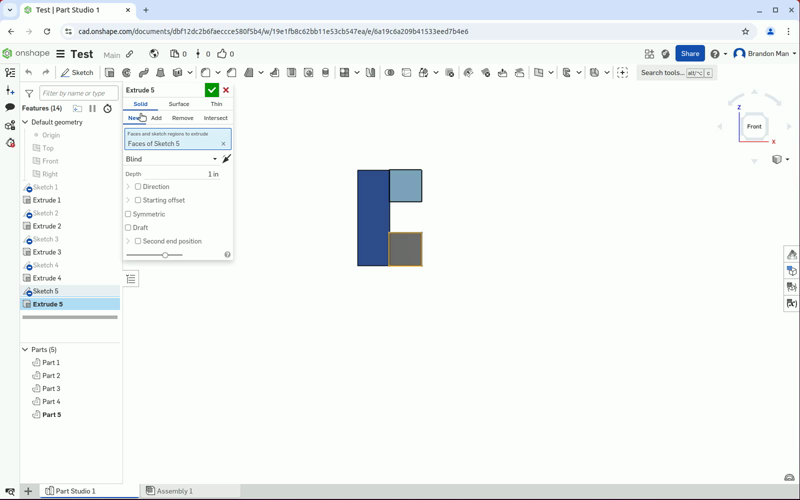
mouse_move(137, 120)
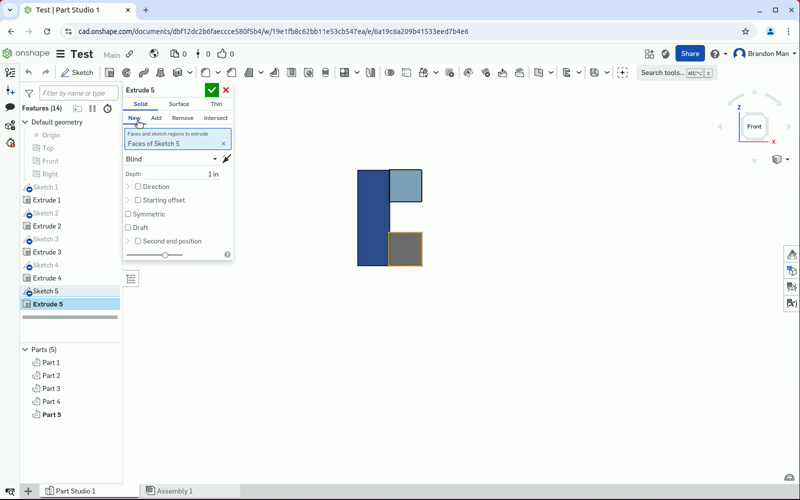
click(137, 120)
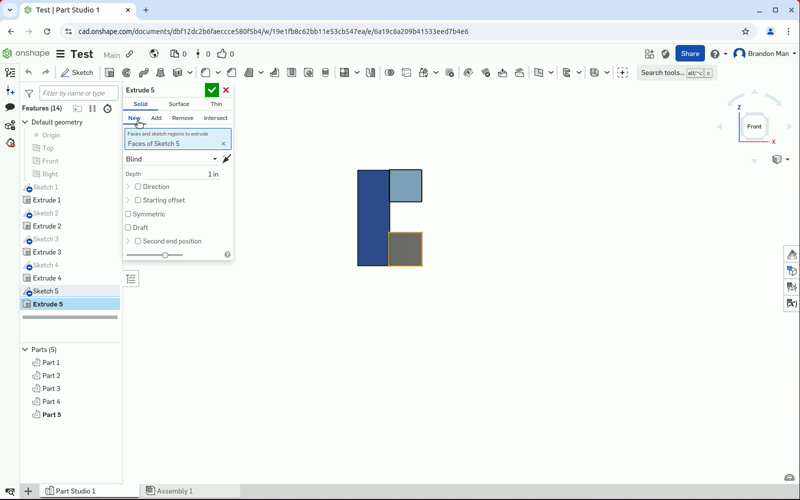
key(tab, 4)
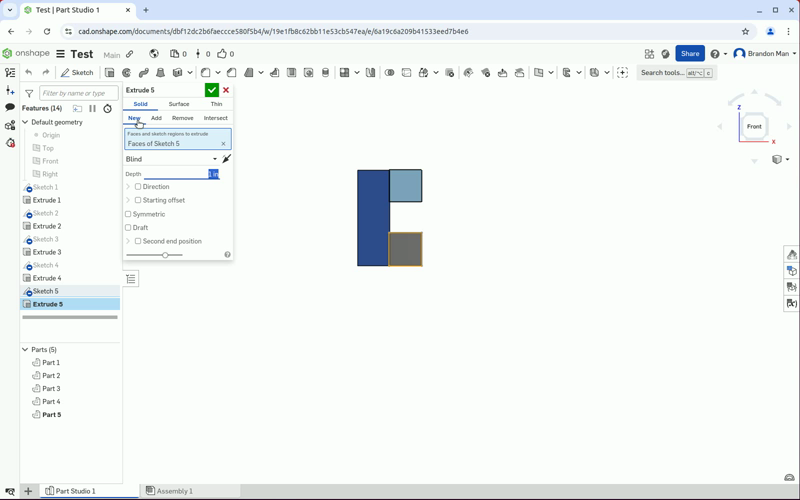
text(8.666)
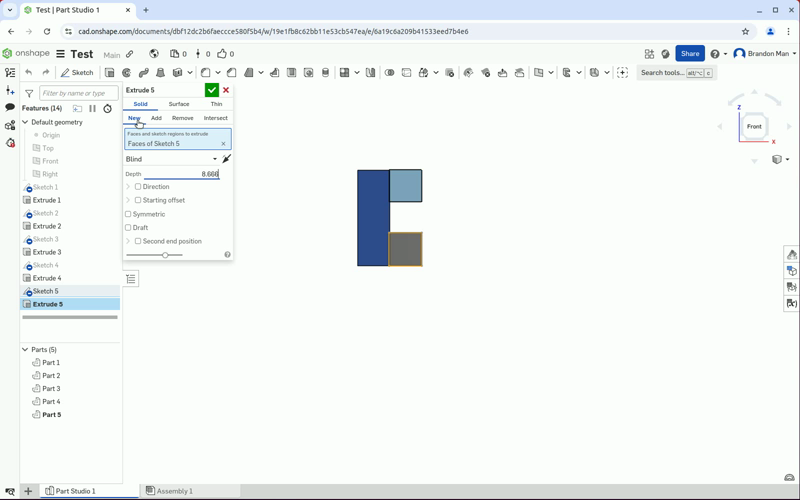
key(tab, 3)
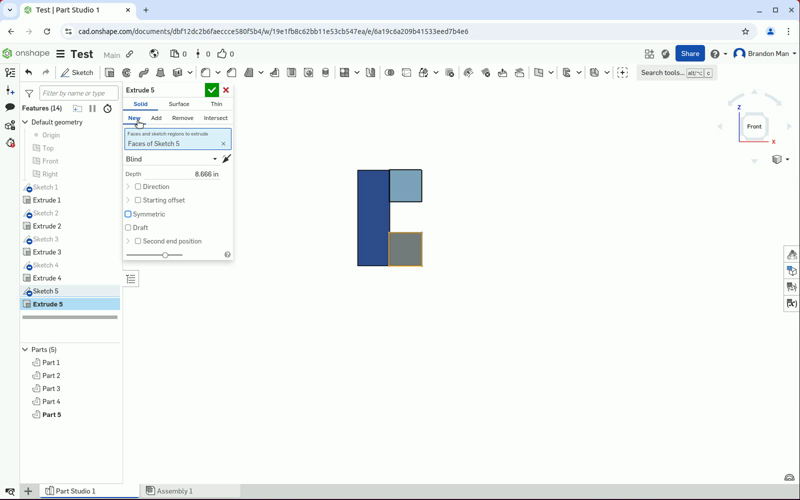
key(space)
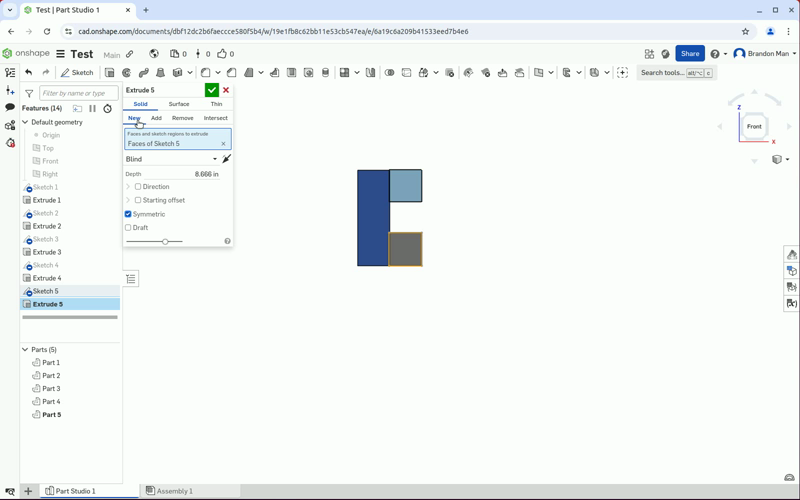
key(enter)
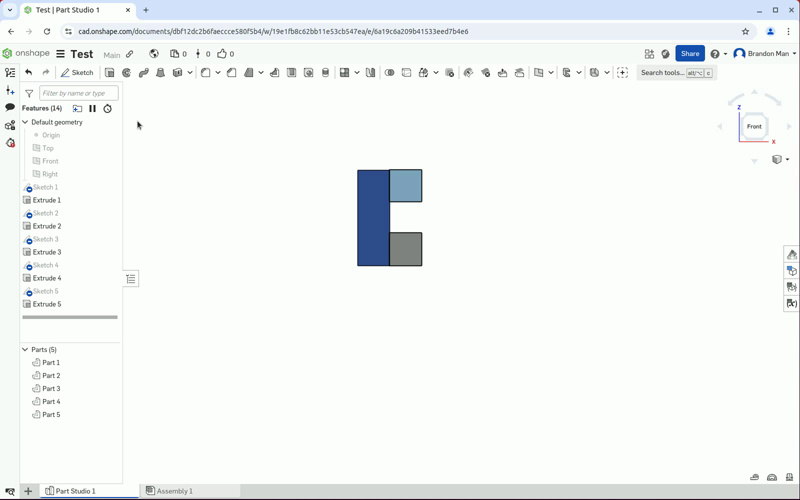
key(shift+h)
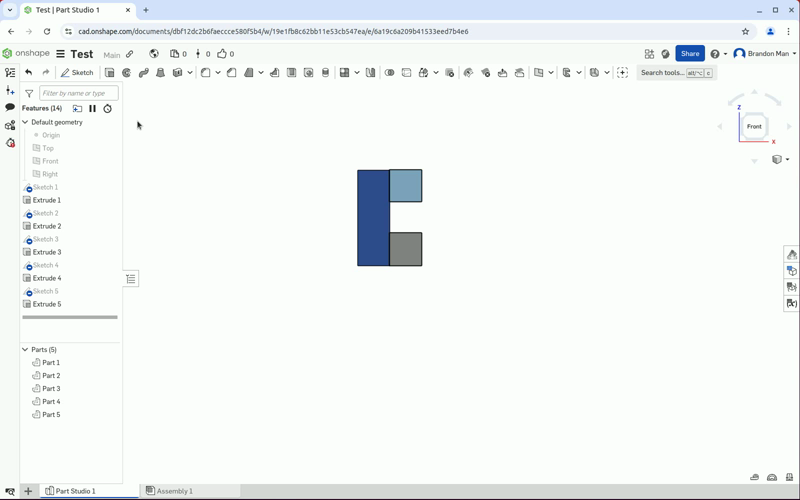
key(shift+h)
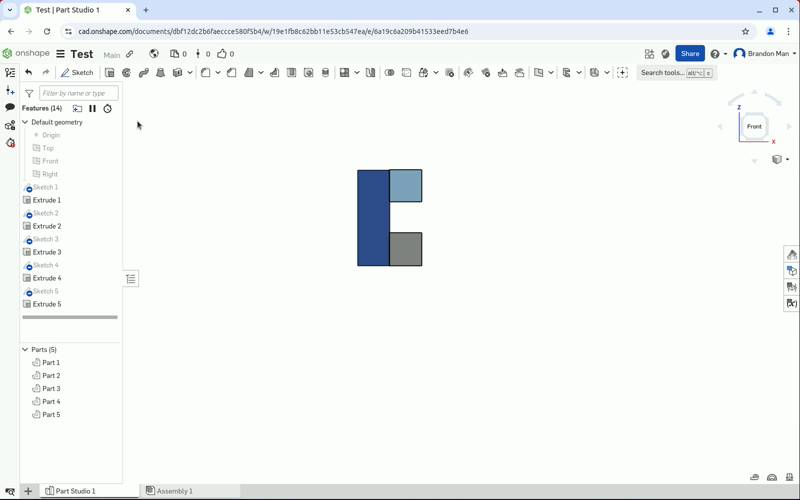
mouse_move(73, 189)
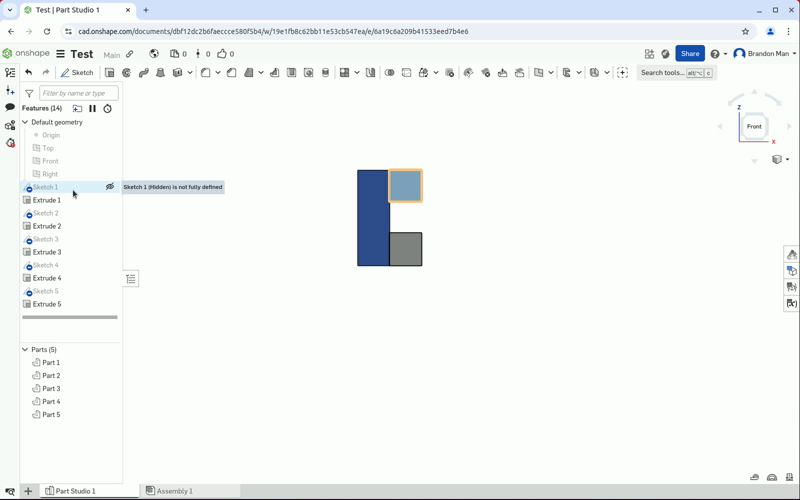
click(73, 189)
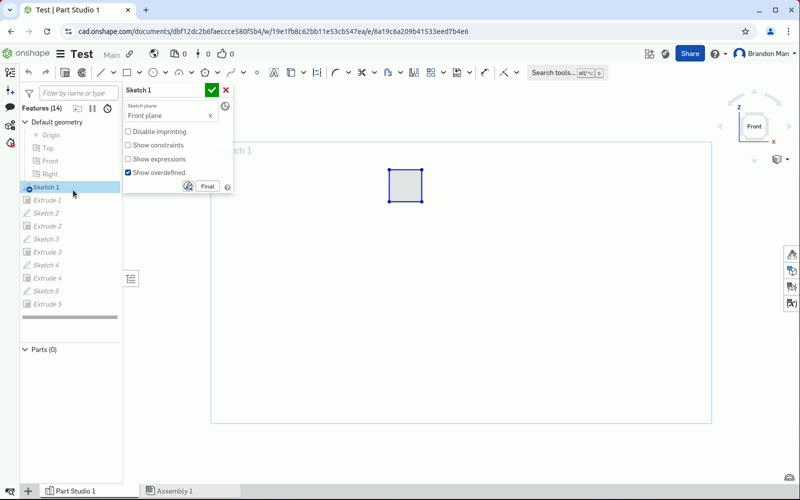
mouse_move(229, 92)
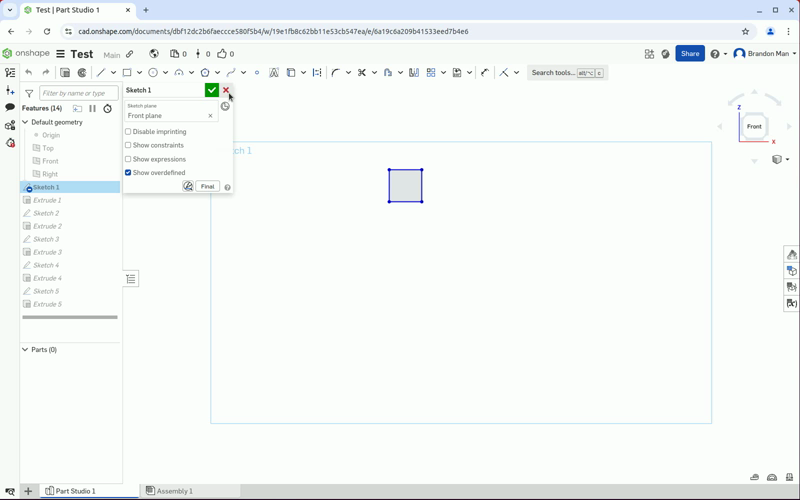
click(229, 92)
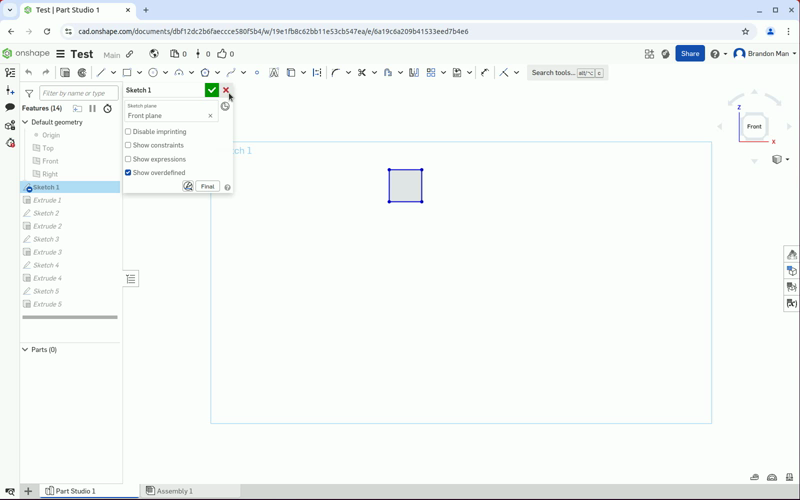
key(shift+s)
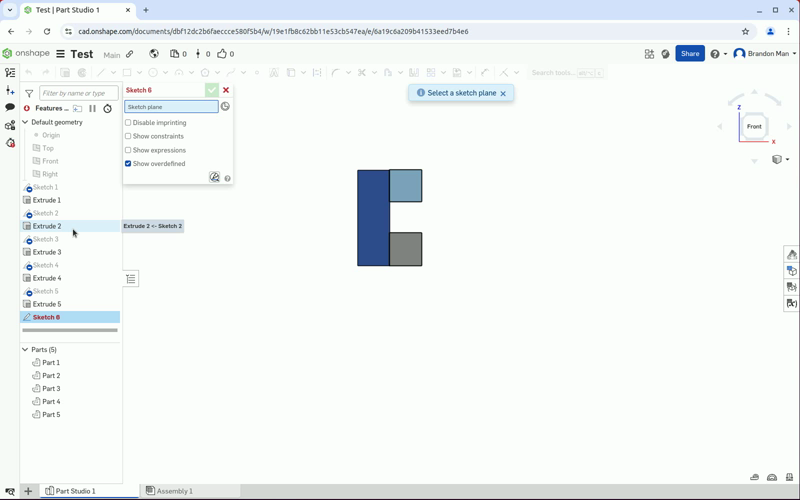
scroll(3)
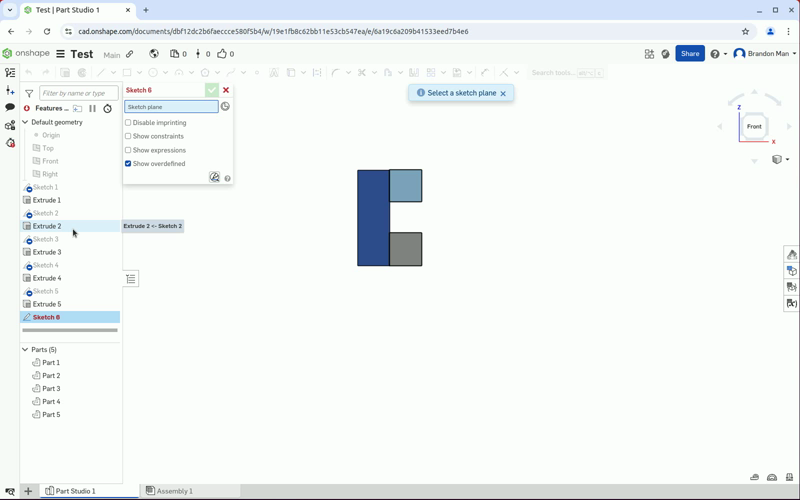
mouse_move(73, 163)
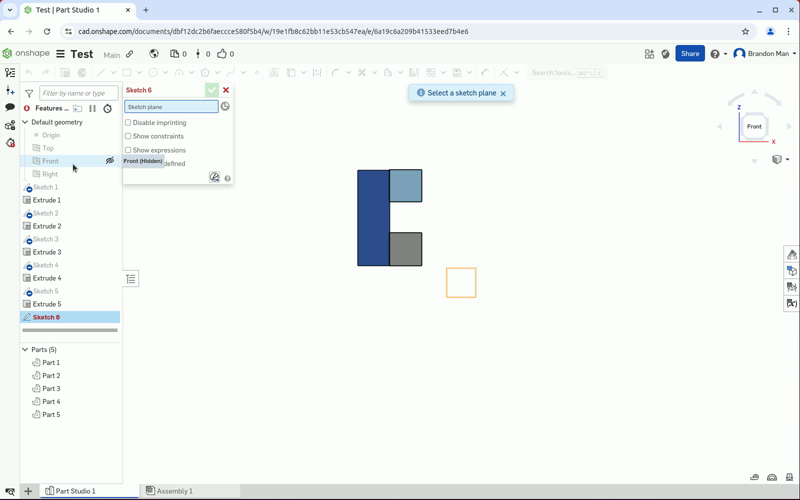
click(73, 163)
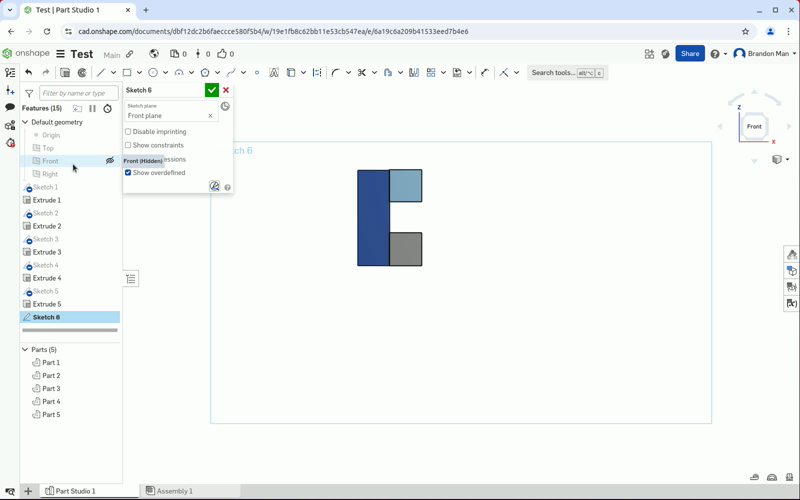
mouse_move(73, 352)
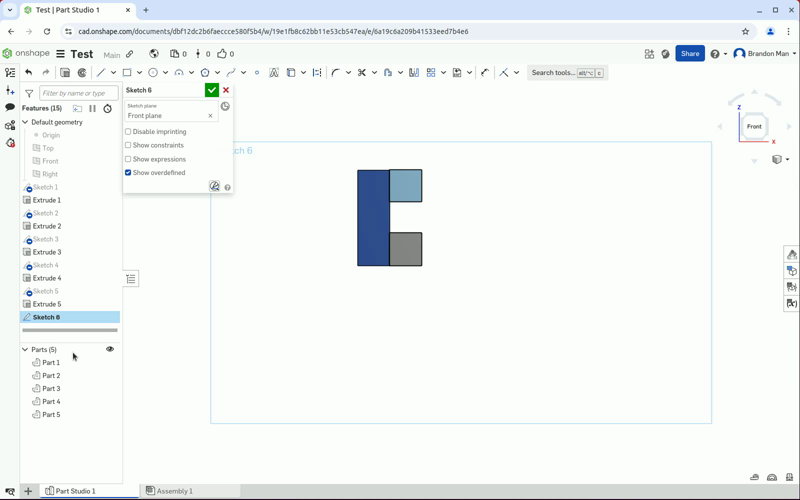
key(y)
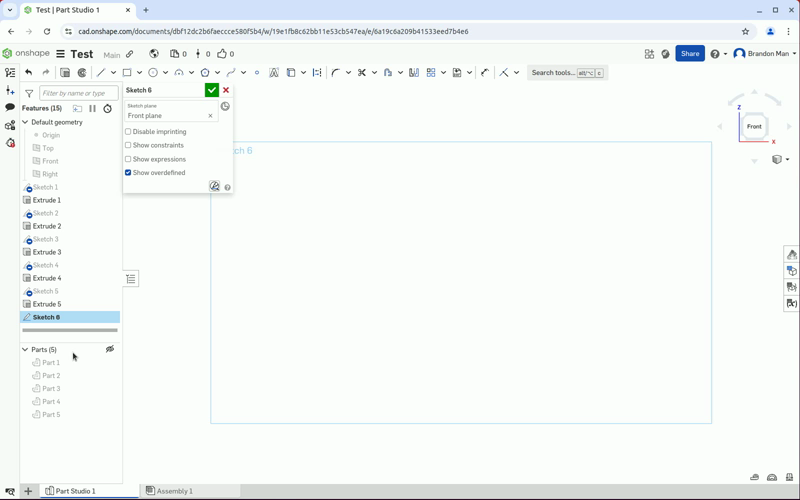
key(l)
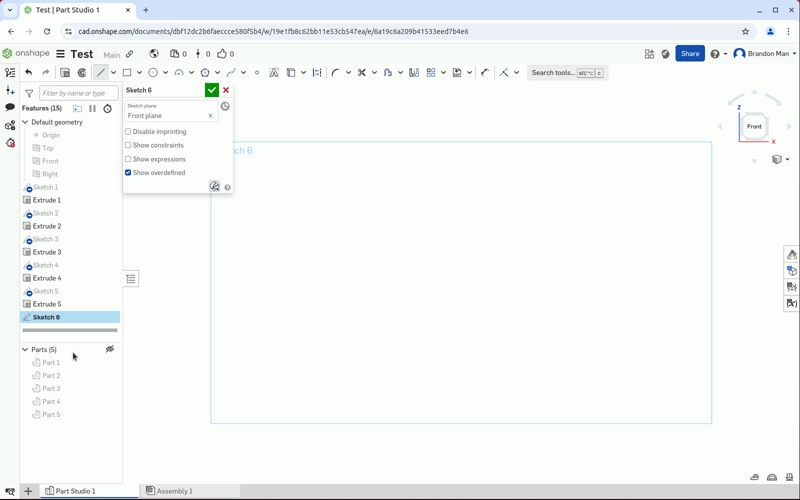
key_down(shift)
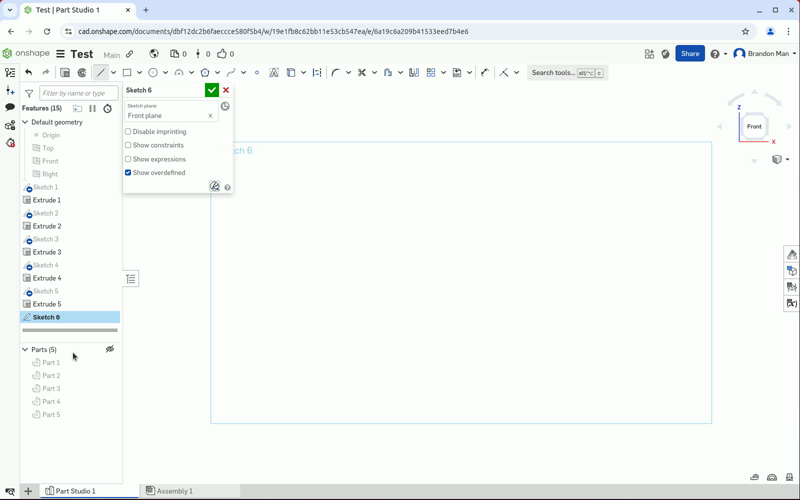
mouse_move(357, 265)
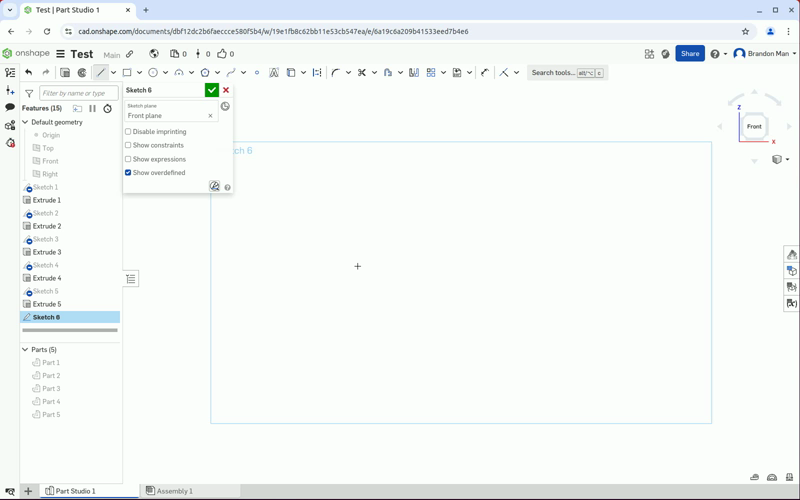
click(357, 265)
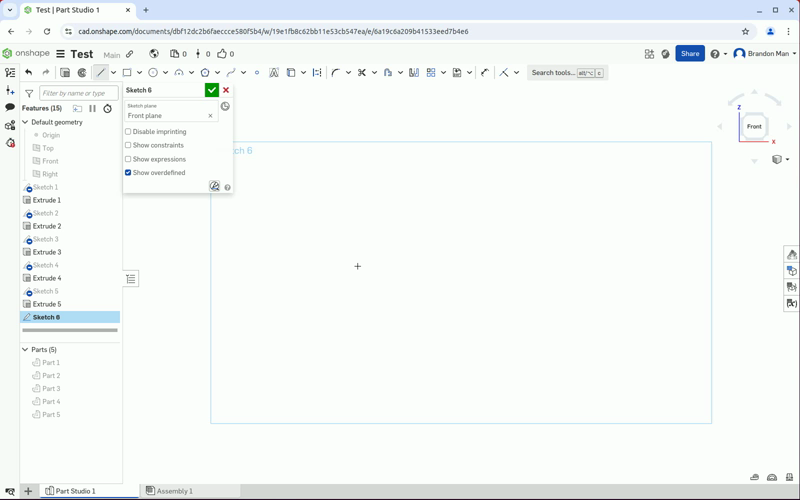
key_up(shift)
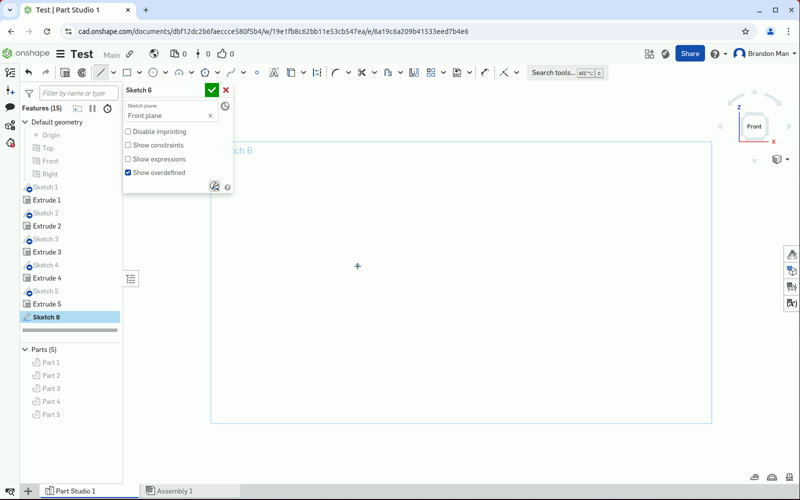
key_down(shift)
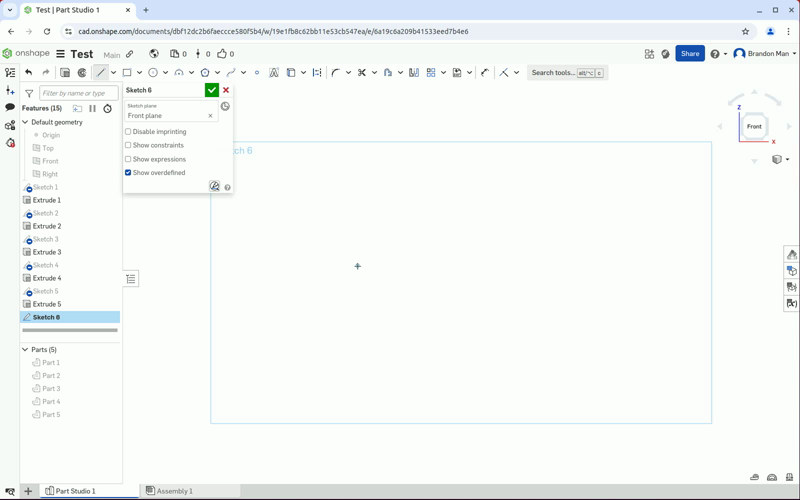
mouse_move(387, 265)
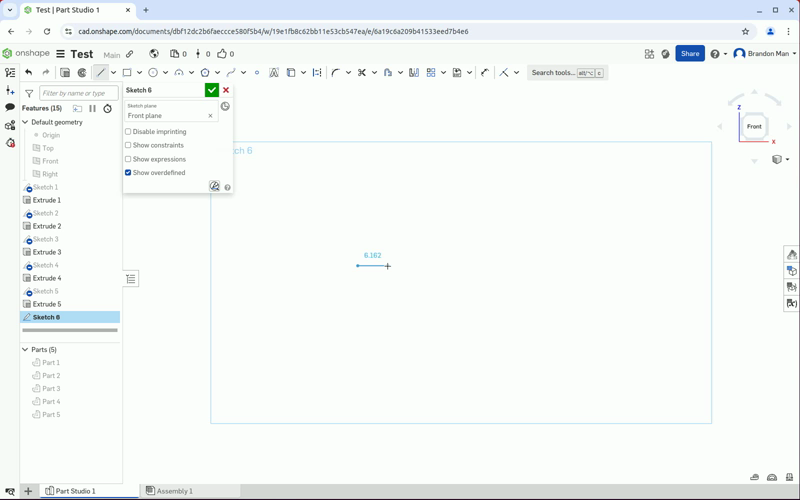
mouse_move(389, 265)
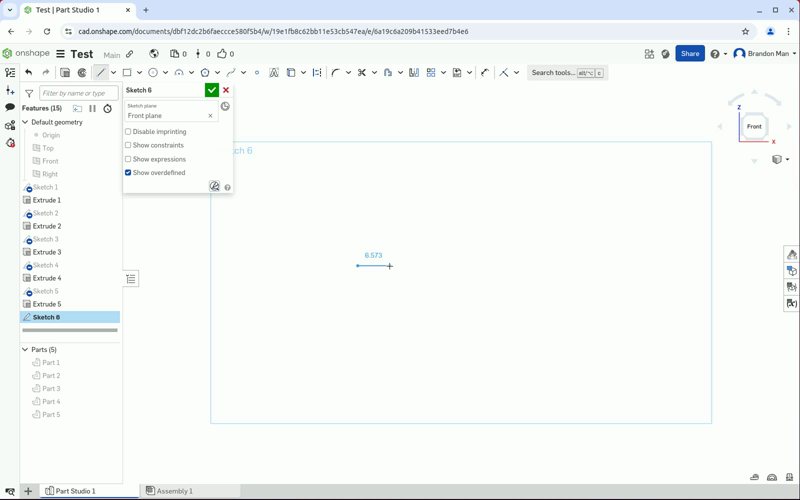
click(389, 265)
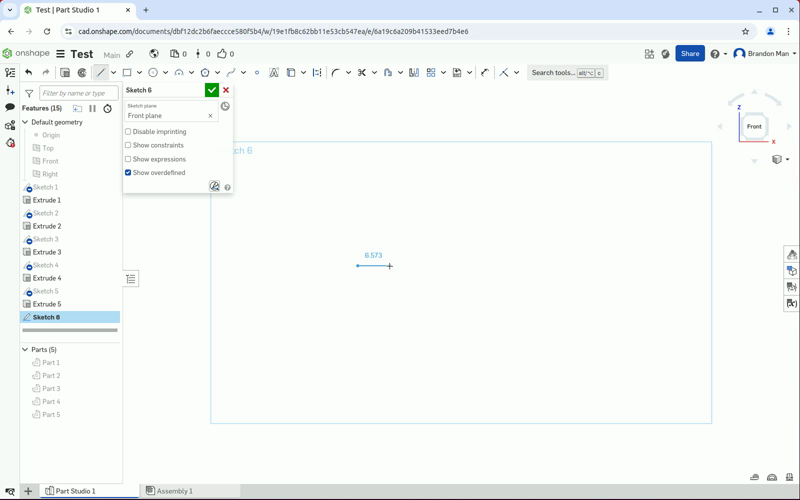
key_up(shift)
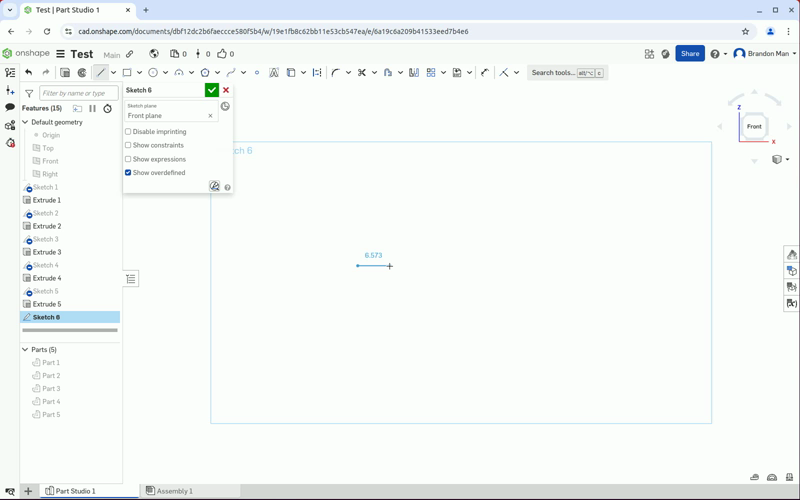
key_down(shift)
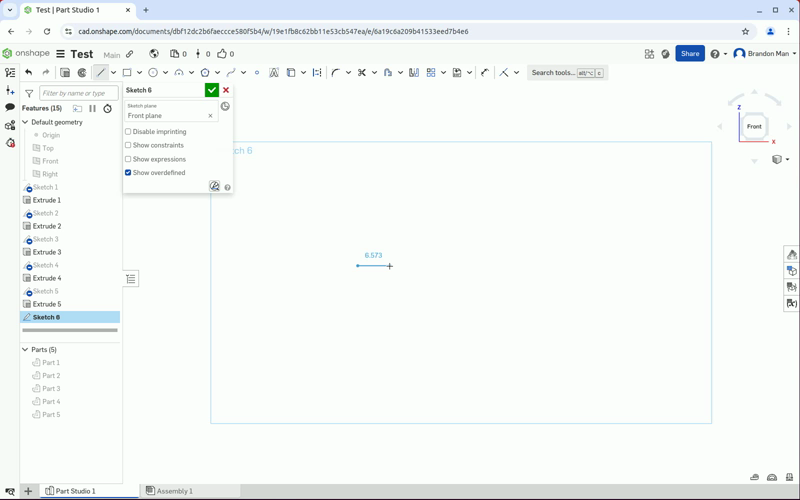
mouse_move(419, 265)
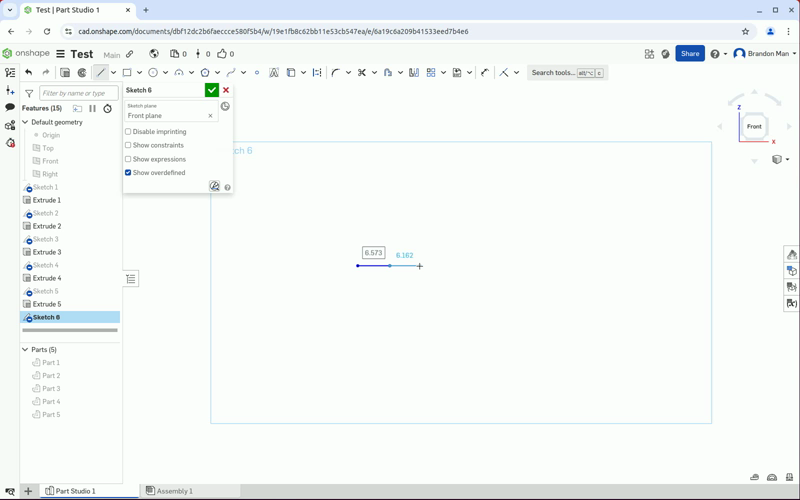
mouse_move(389, 233)
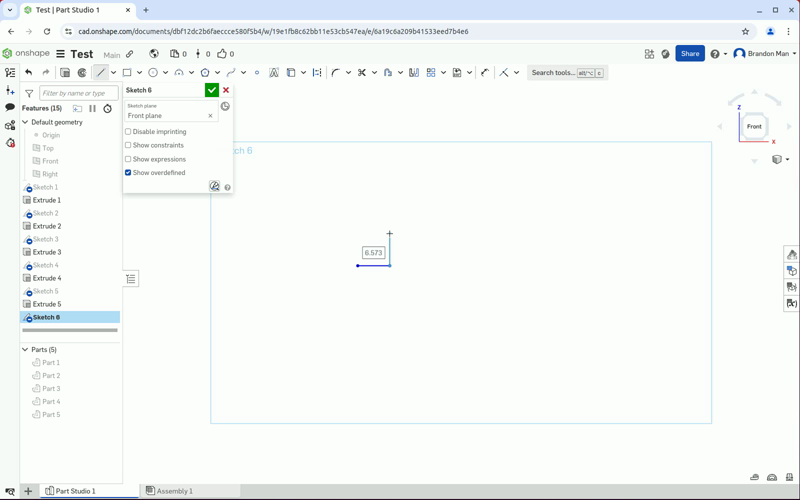
click(389, 233)
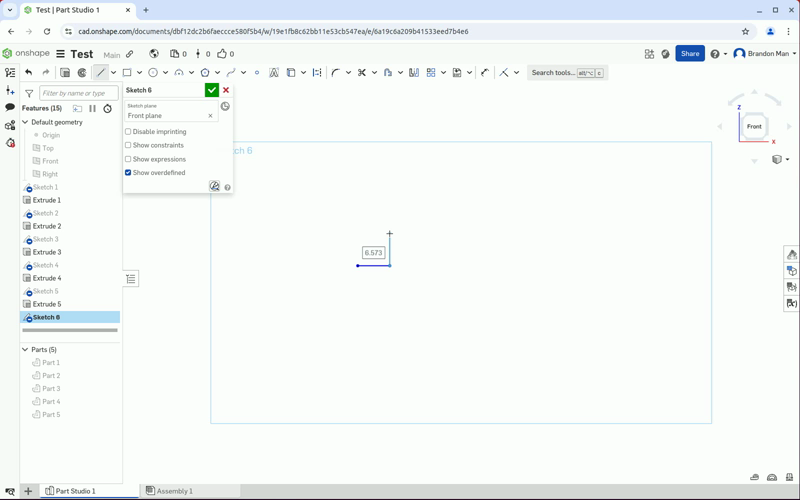
key_up(shift)
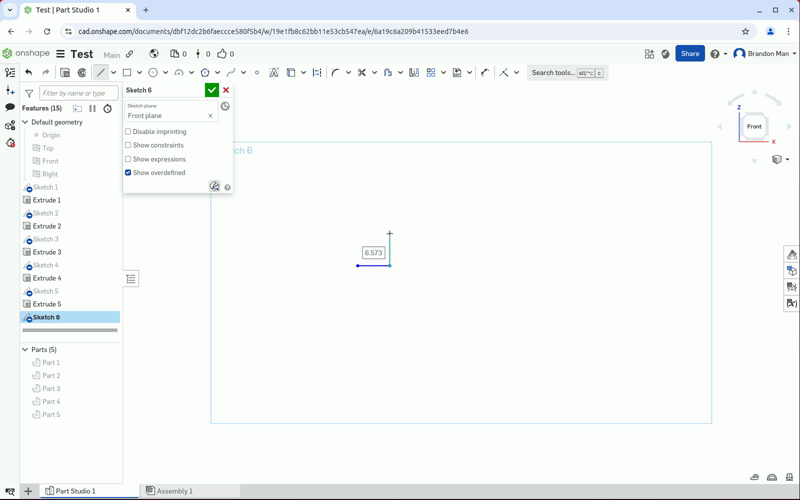
key_down(shift)
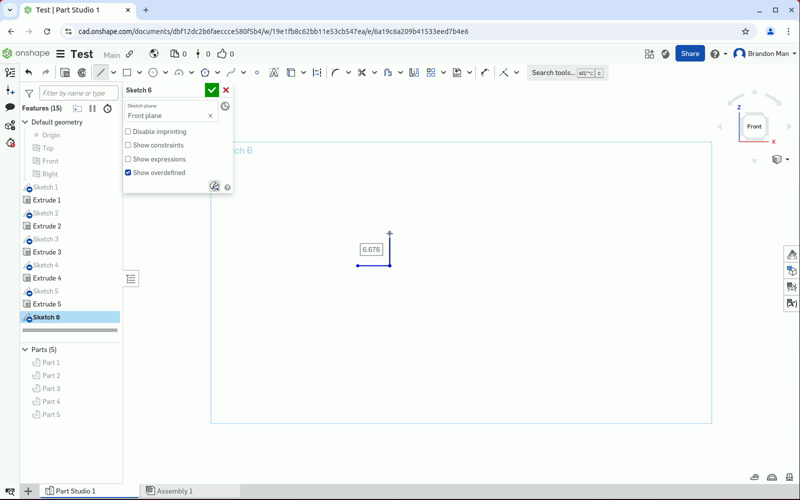
mouse_move(419, 233)
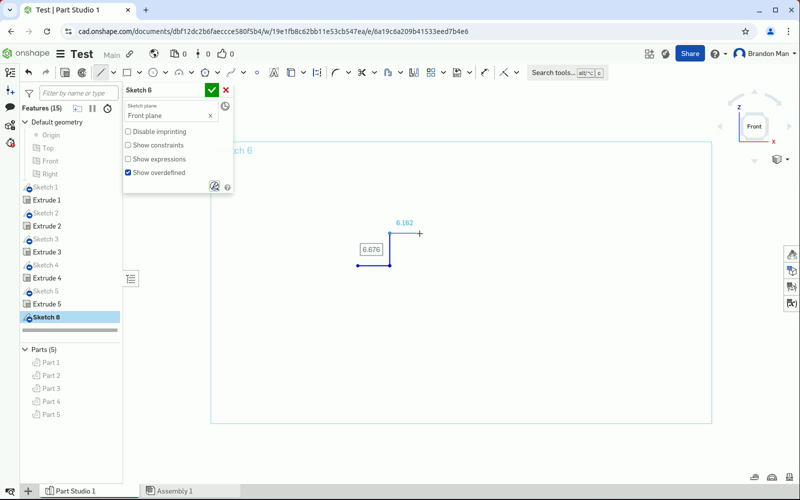
mouse_move(389, 202)
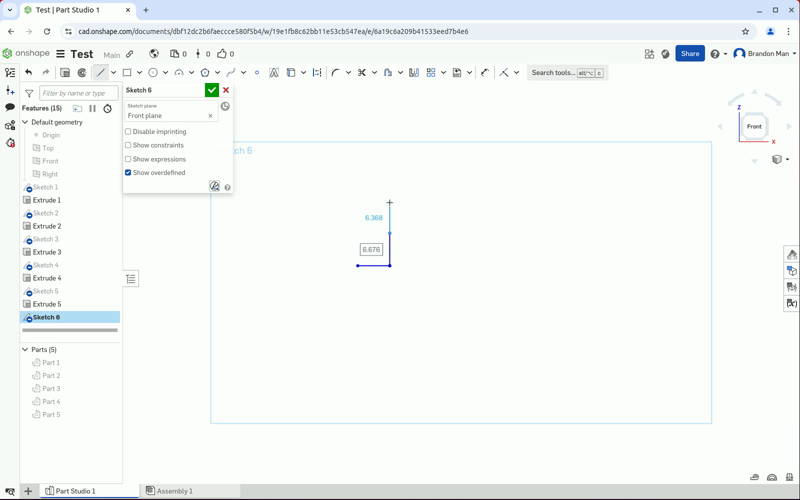
click(389, 202)
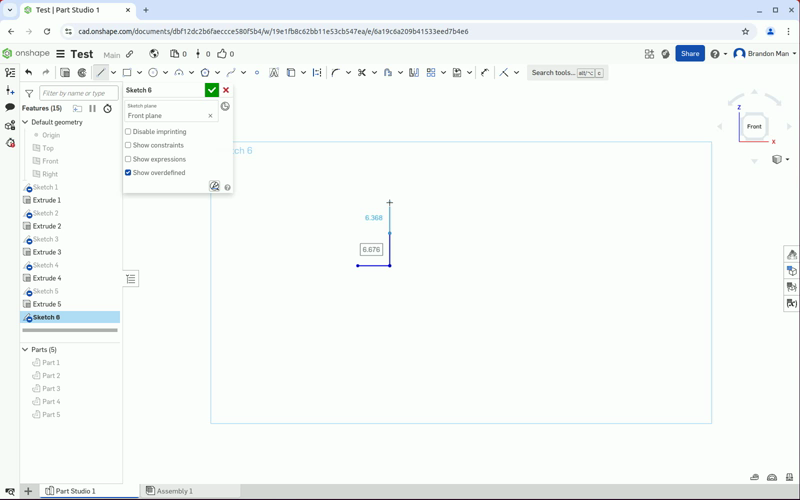
key_up(shift)
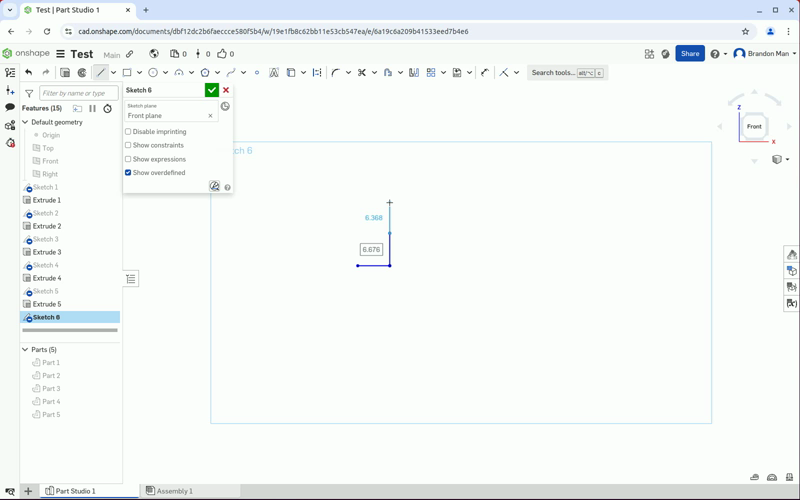
key_down(shift)
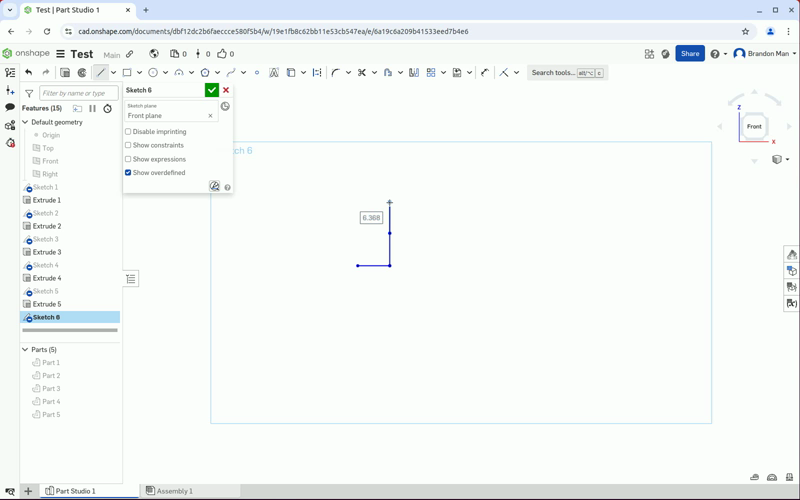
mouse_move(419, 202)
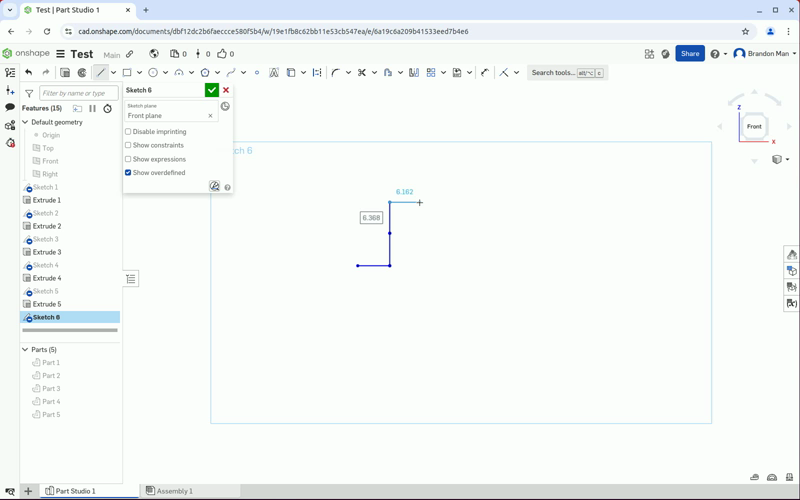
mouse_move(389, 170)
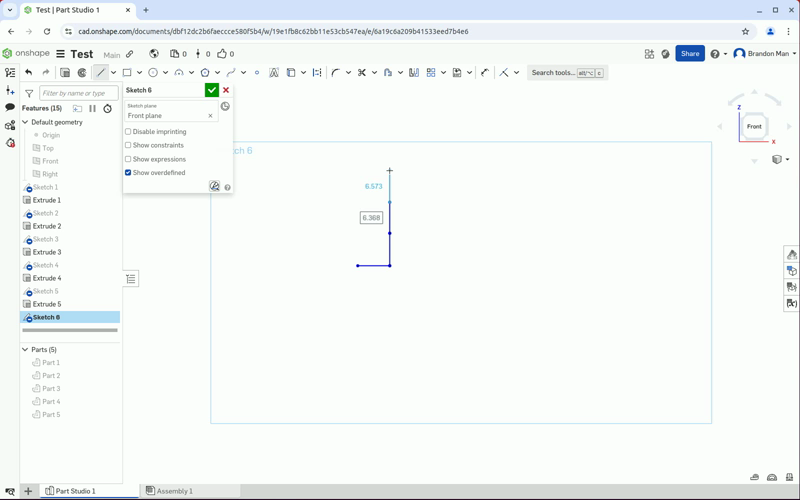
click(389, 170)
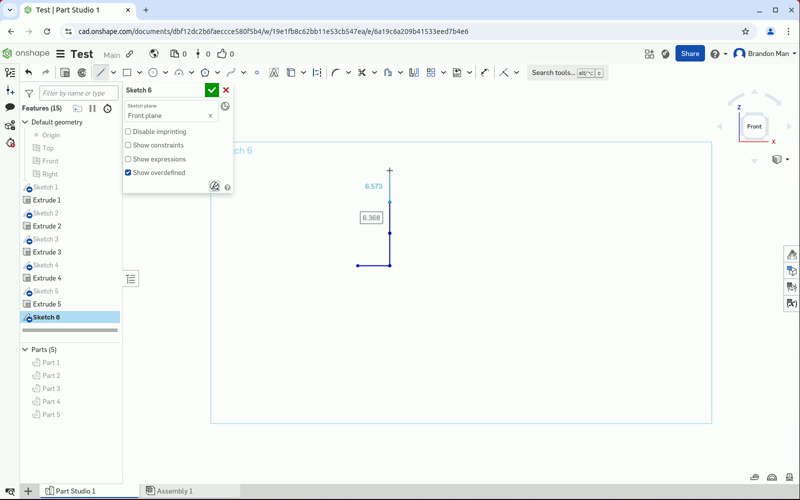
key_up(shift)
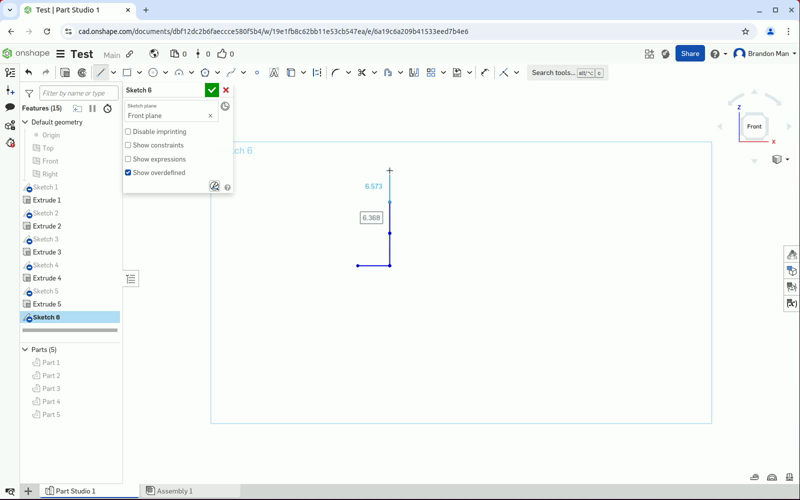
key_down(shift)
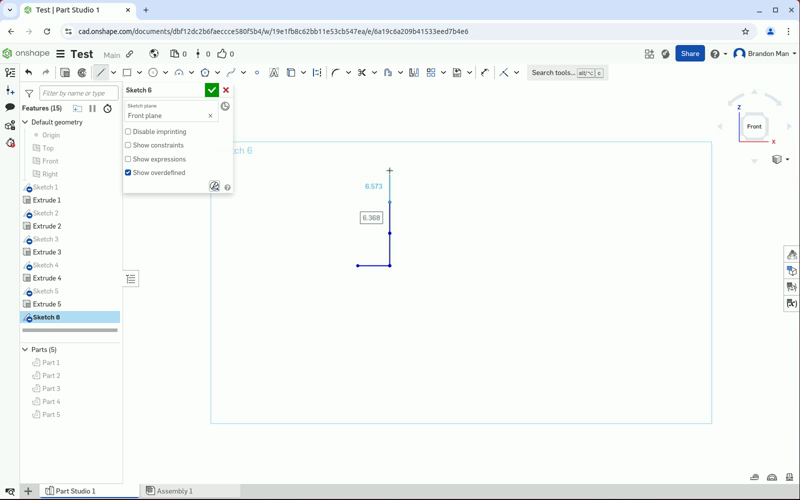
mouse_move(419, 170)
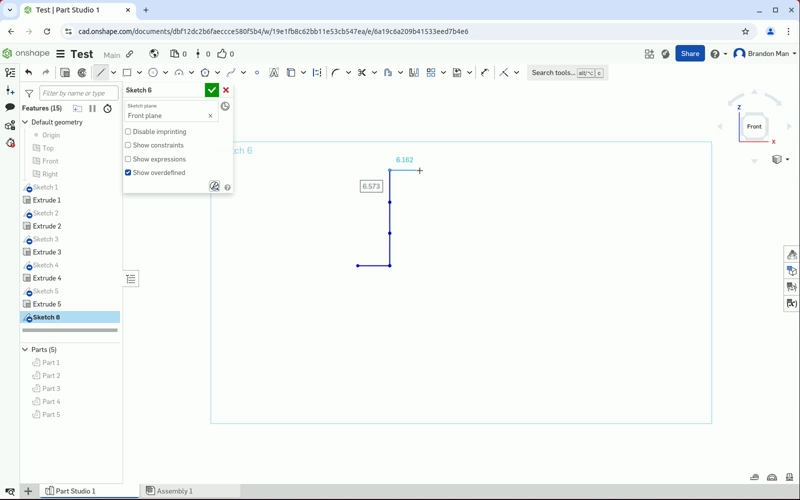
mouse_move(357, 170)
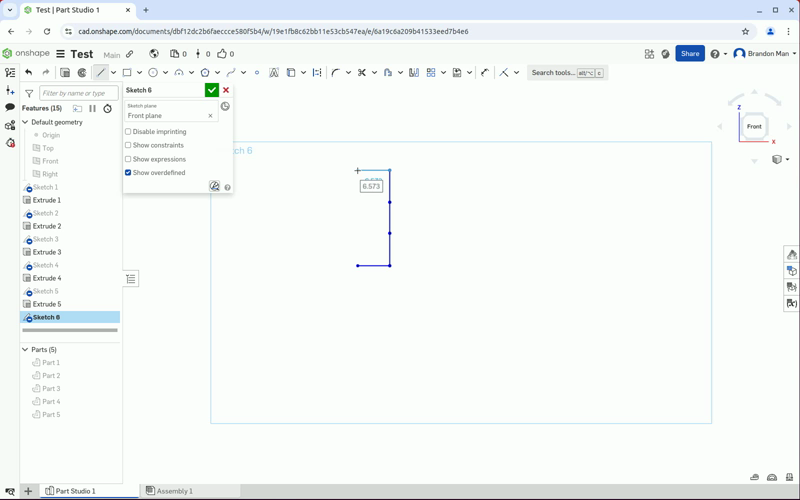
click(357, 170)
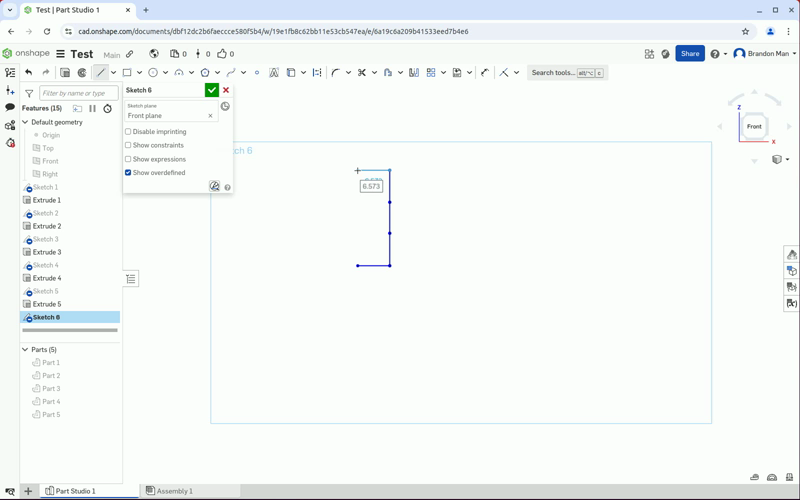
key_up(shift)
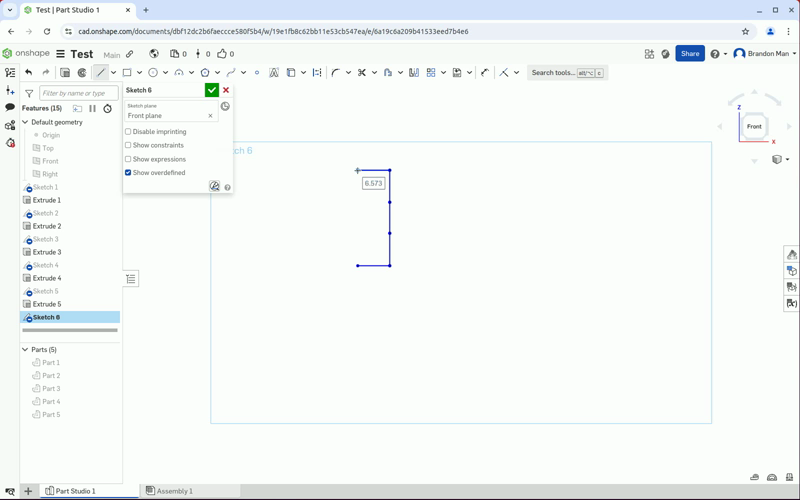
key_down(shift)
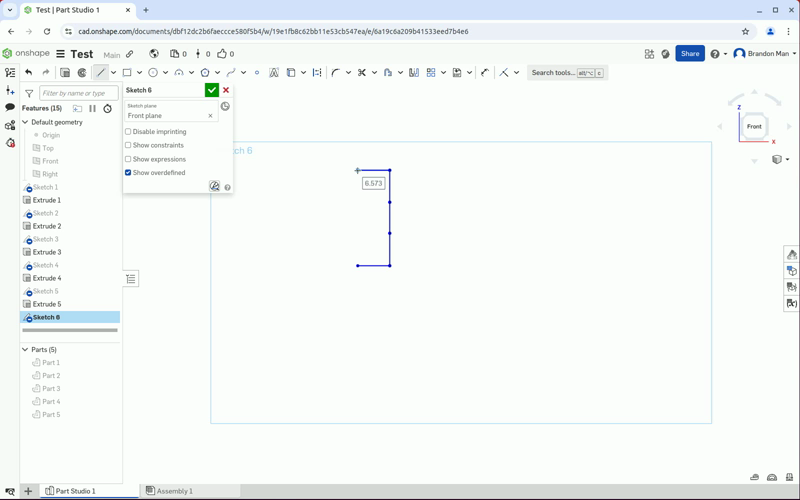
mouse_move(357, 265)
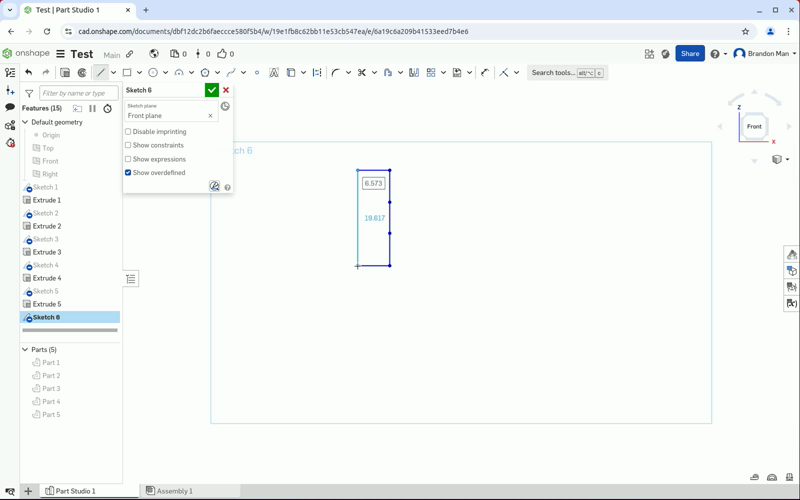
key_up(shift)
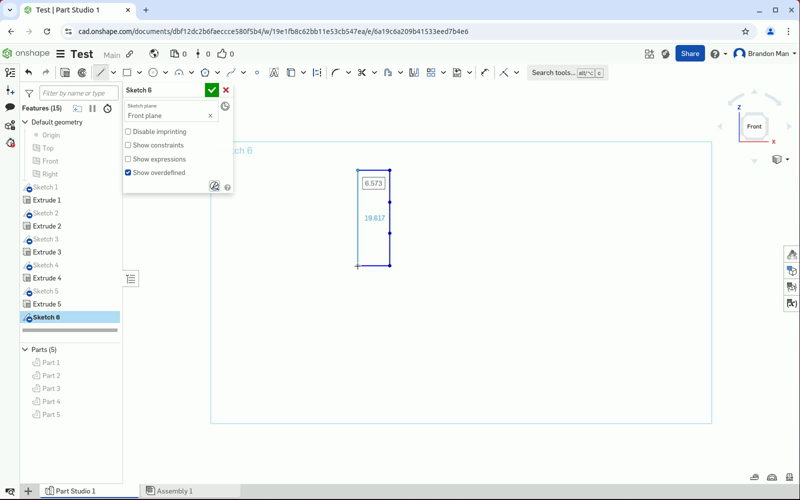
click(357, 265)
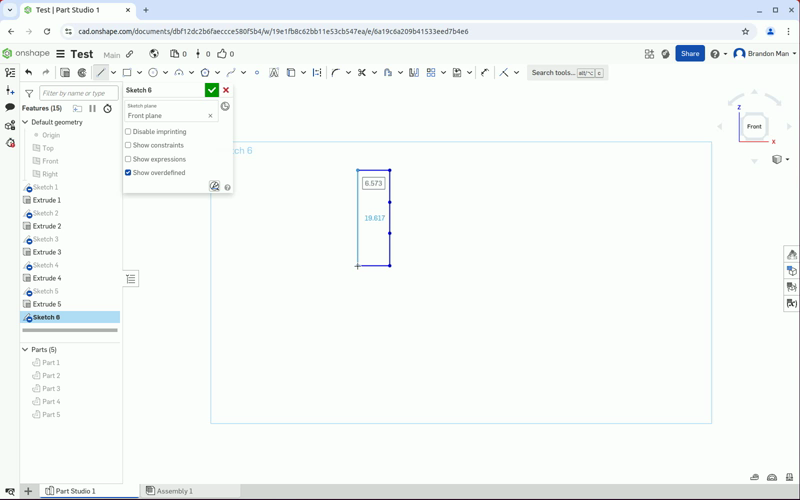
key(esc)
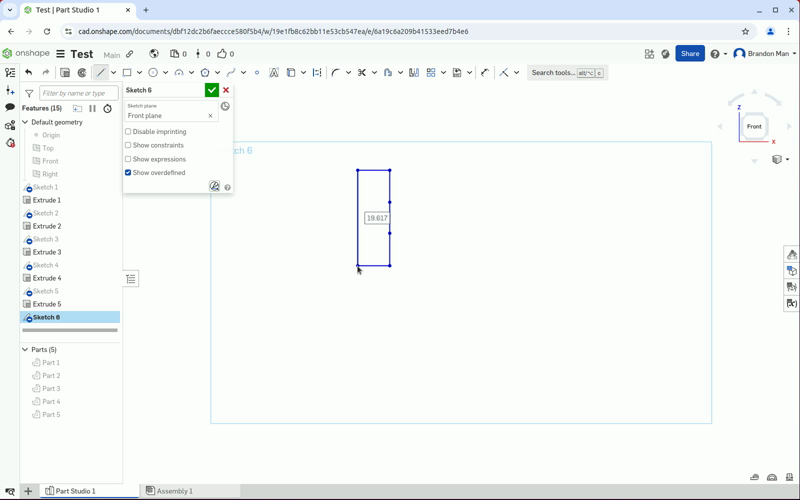
mouse_move(369, 227)
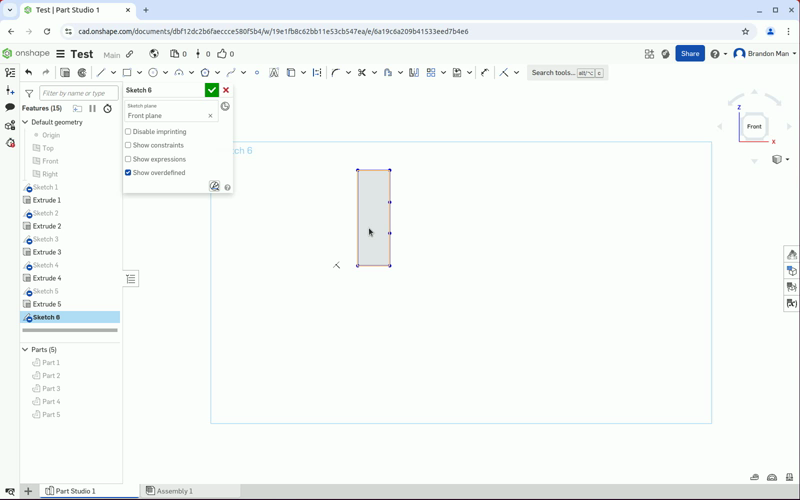
click(369, 227)
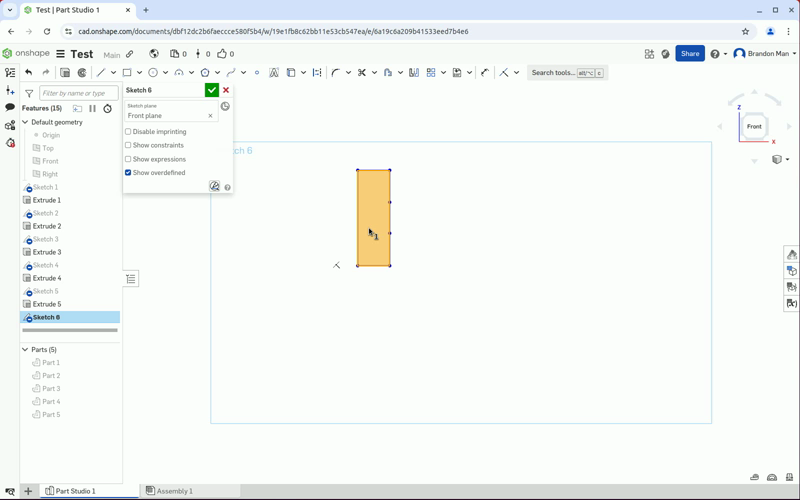
mouse_move(73, 352)
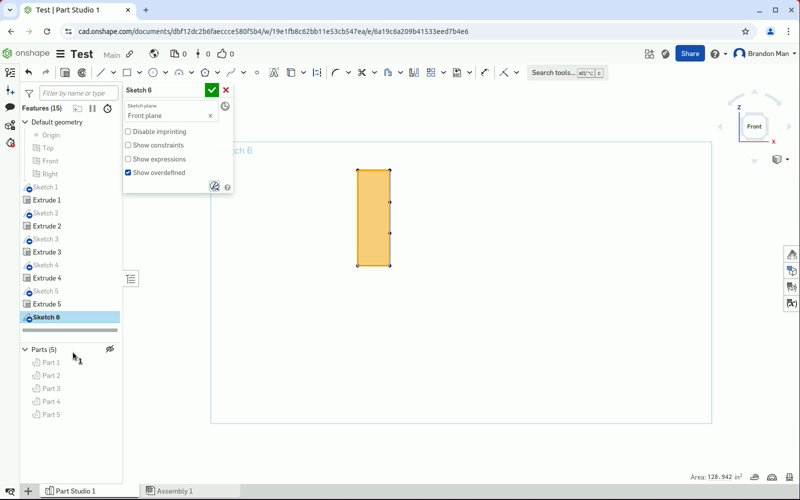
key(shift+y)
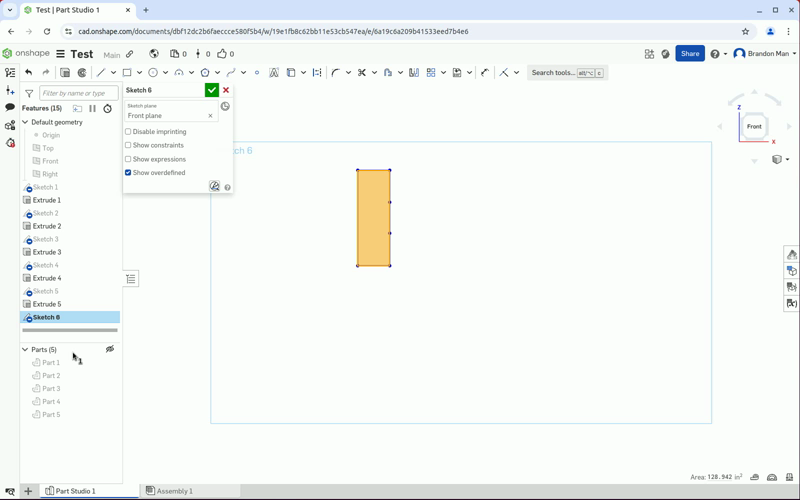
key(shift+e)
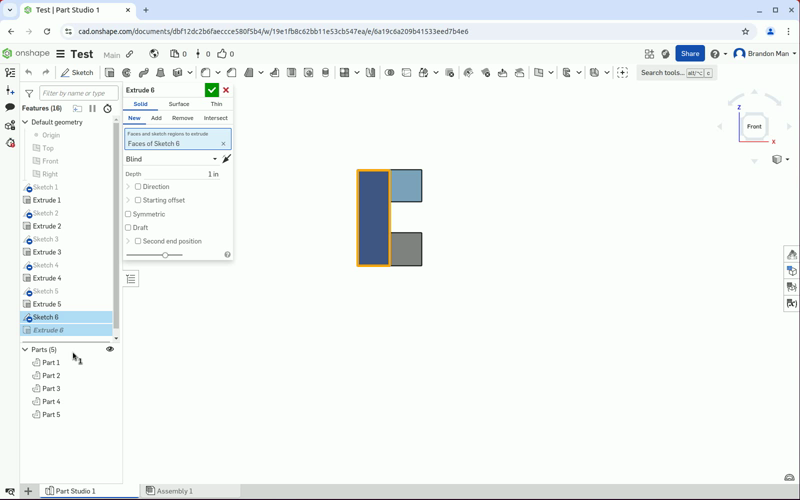
mouse_move(143, 106)
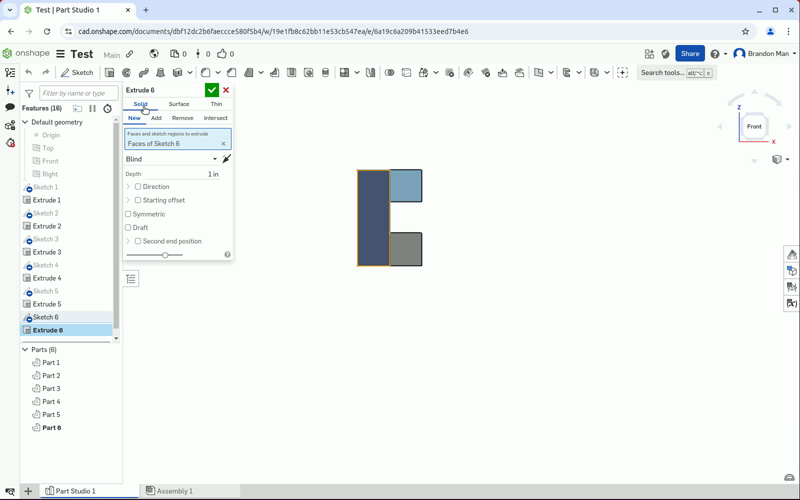
click(143, 106)
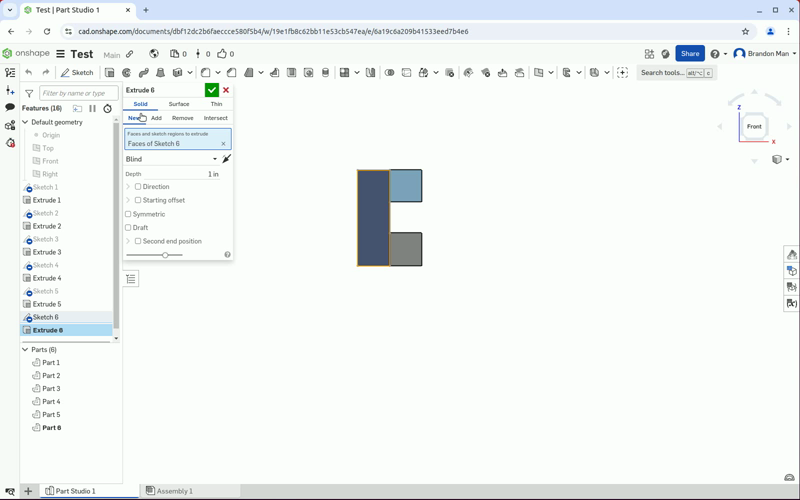
mouse_move(137, 120)
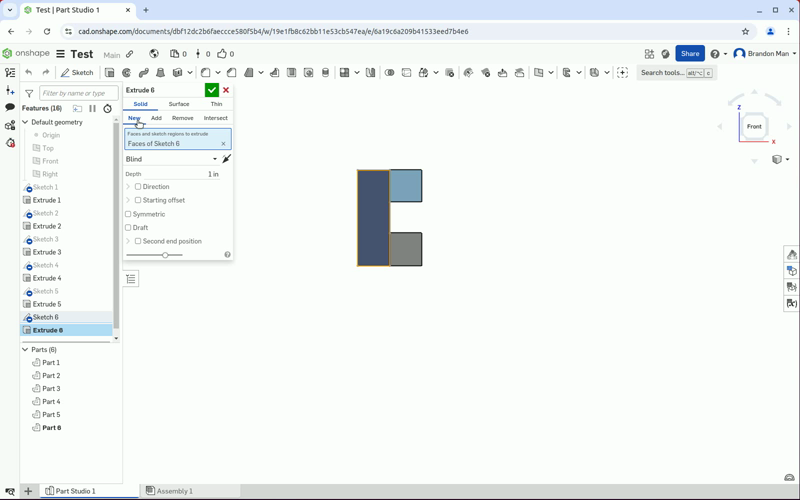
click(137, 120)
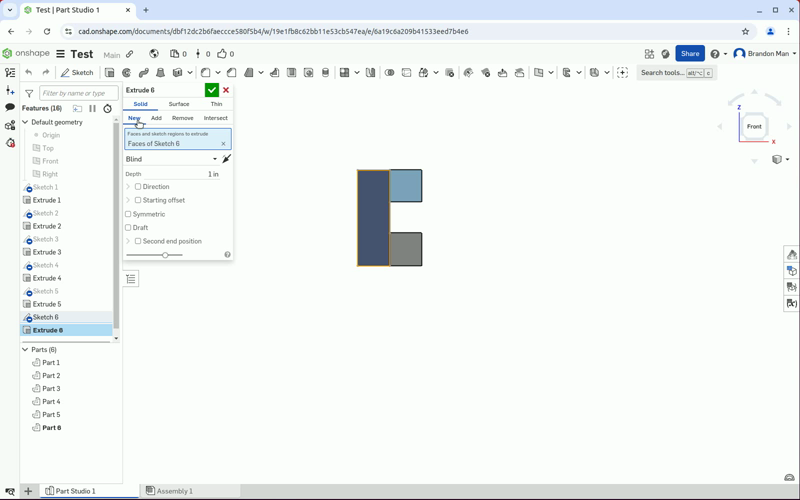
key(tab, 4)
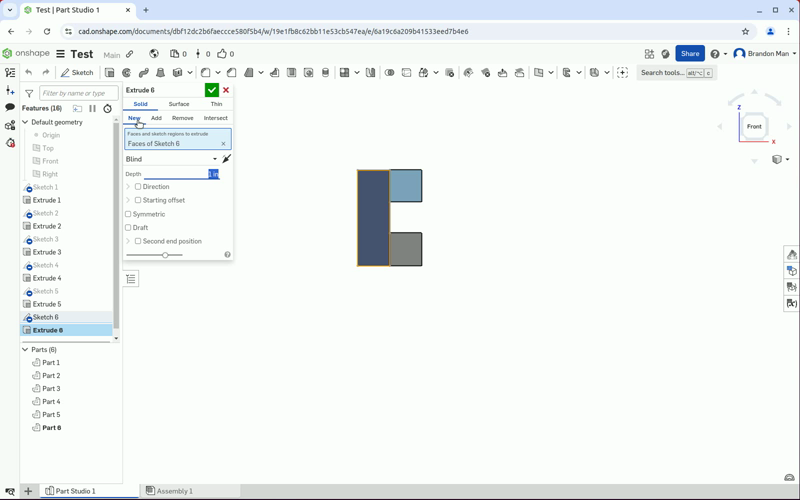
text(8.666)
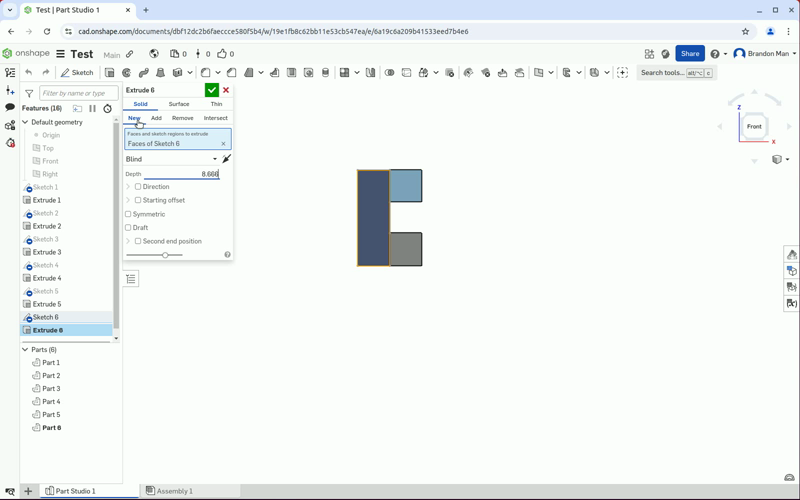
key(tab, 3)
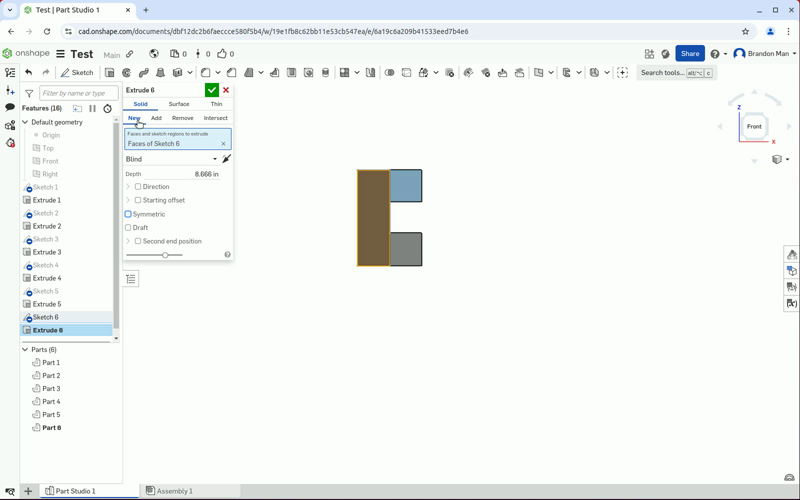
key(space)
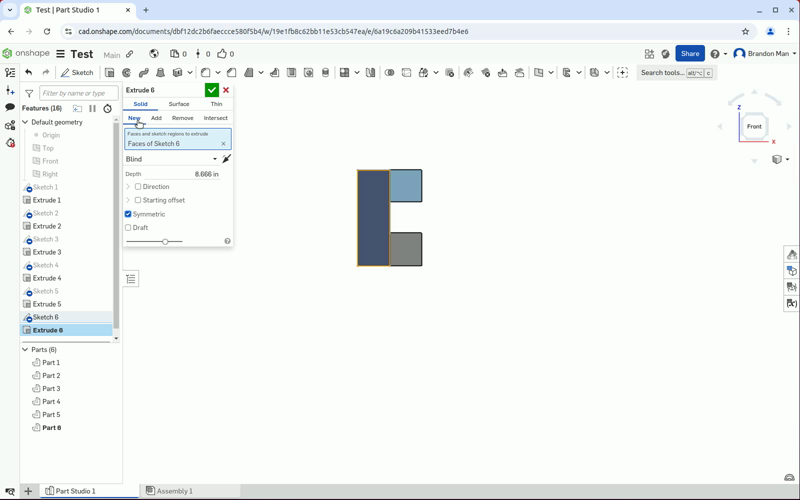
key(enter)
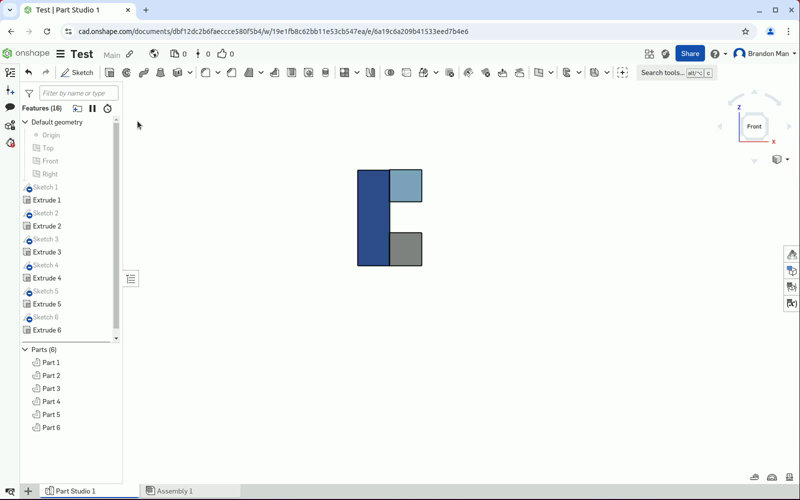
key(shift+h)
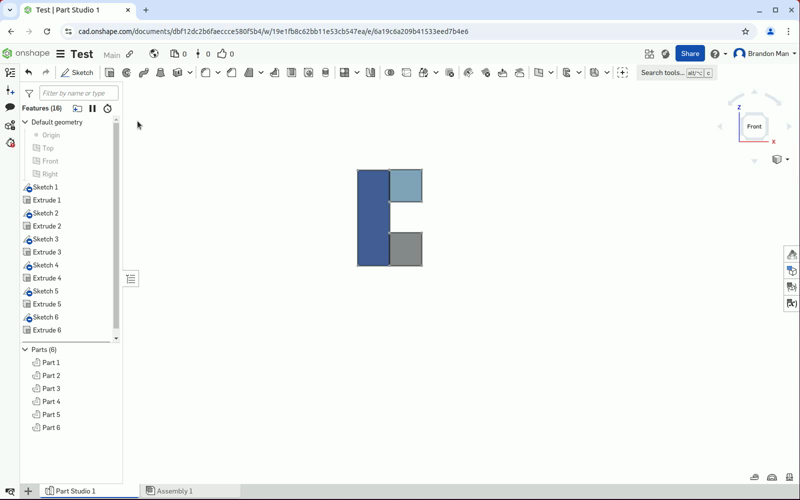
key(shift+h)
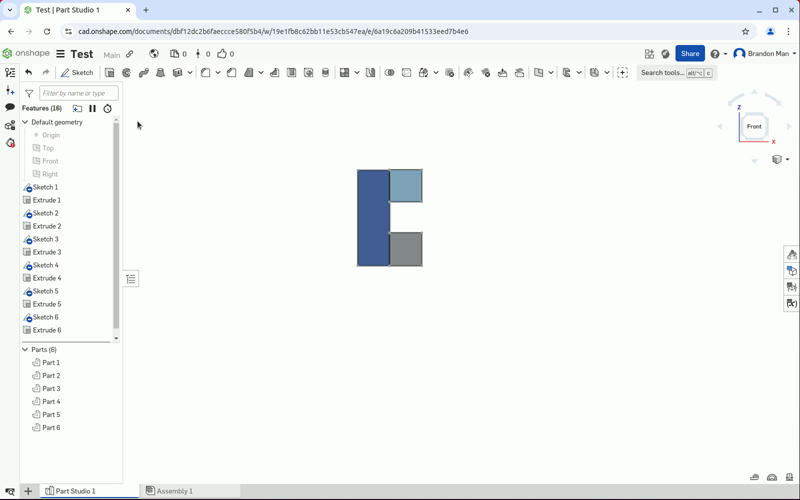
key(shift+7)
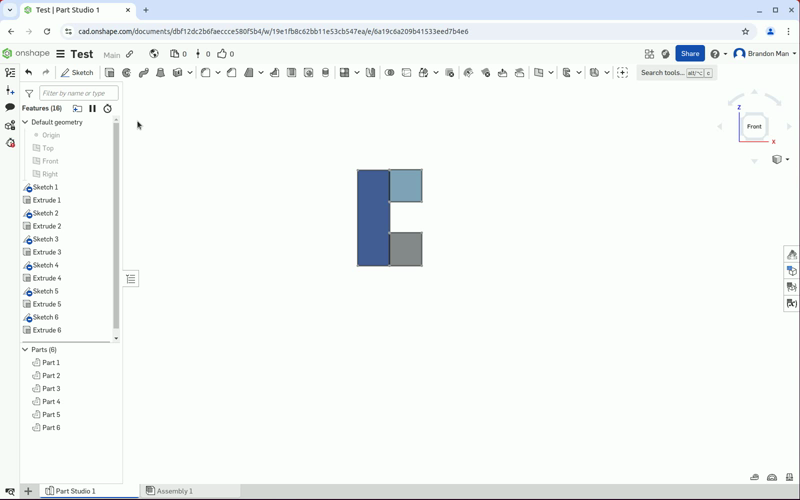
key(left, 2)
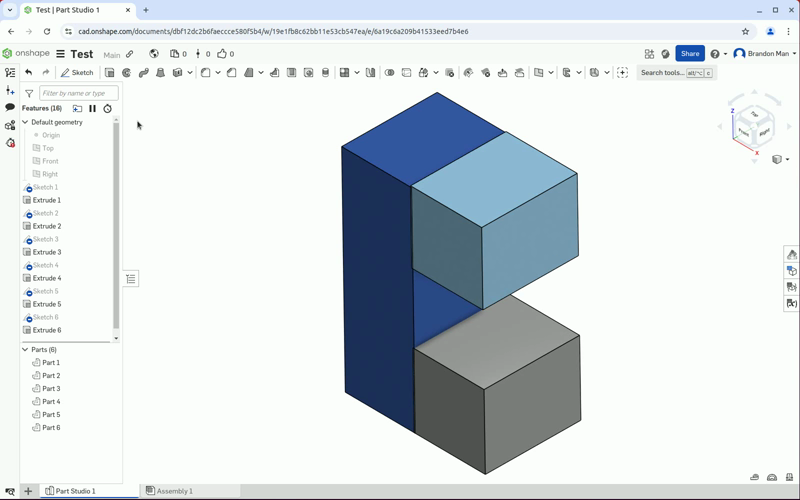
key(down, 2)
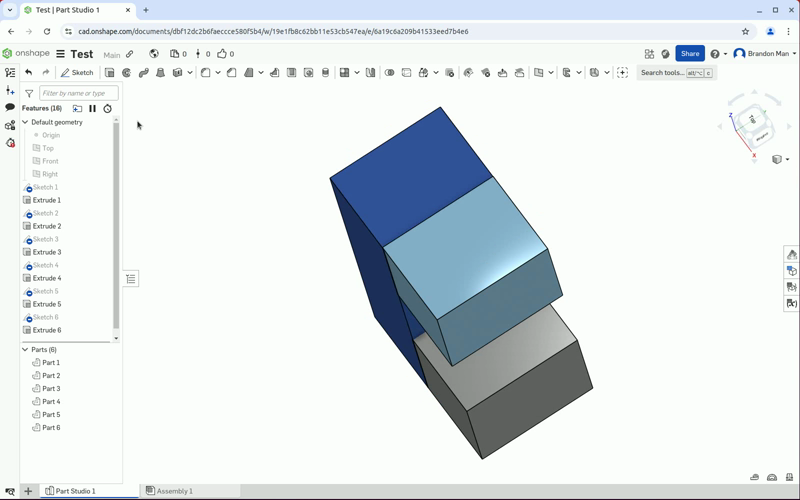
key(up, 2)
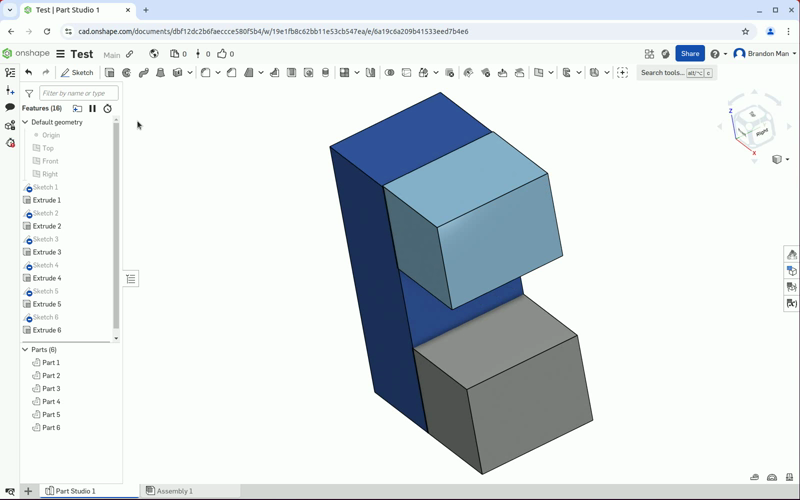
key(right, 2)
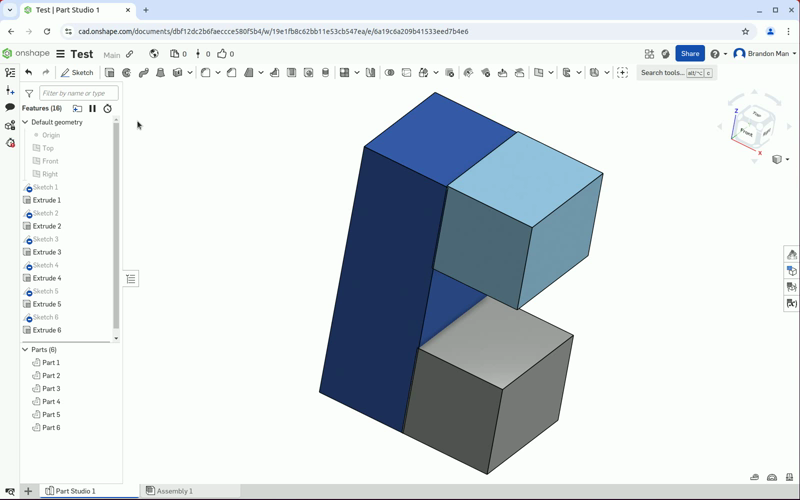
mouse_move(69, 189)
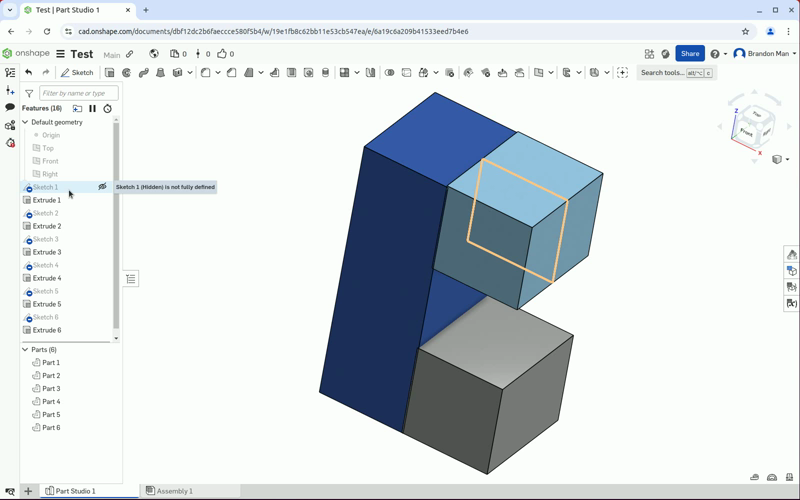
click(69, 189)